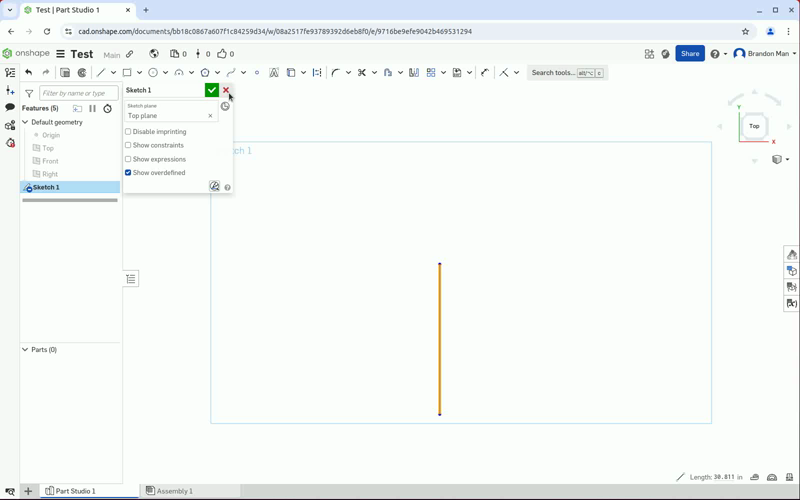
key(shift+h)
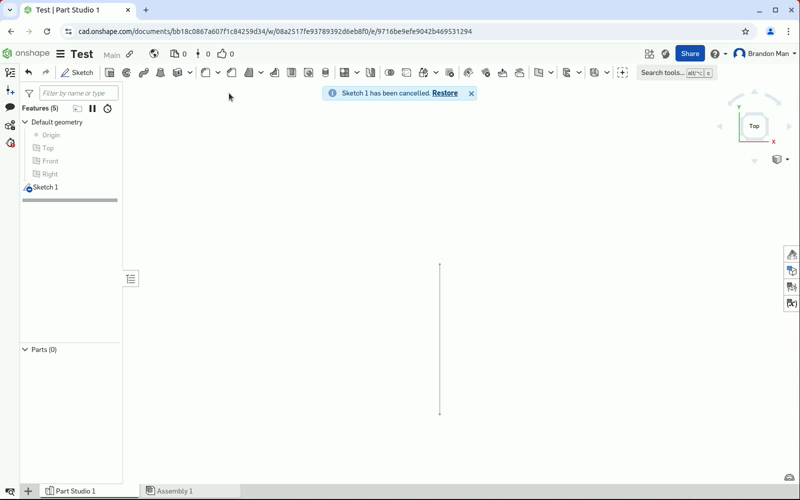
key(shift+s)
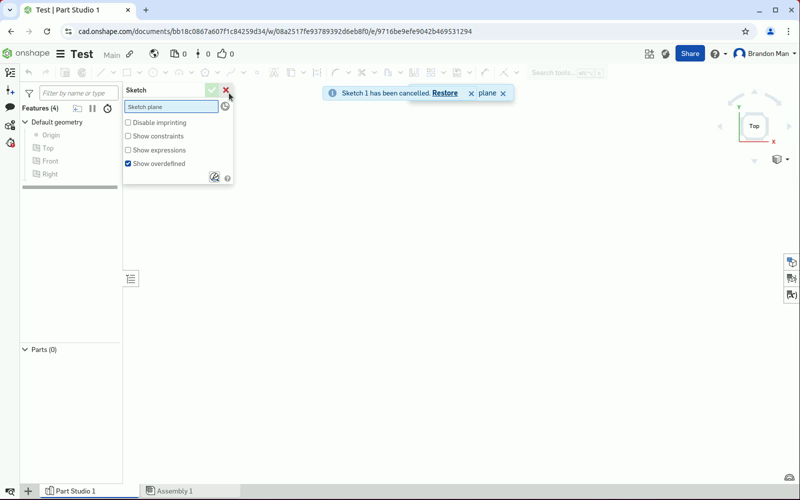
mouse_move(73, 150)
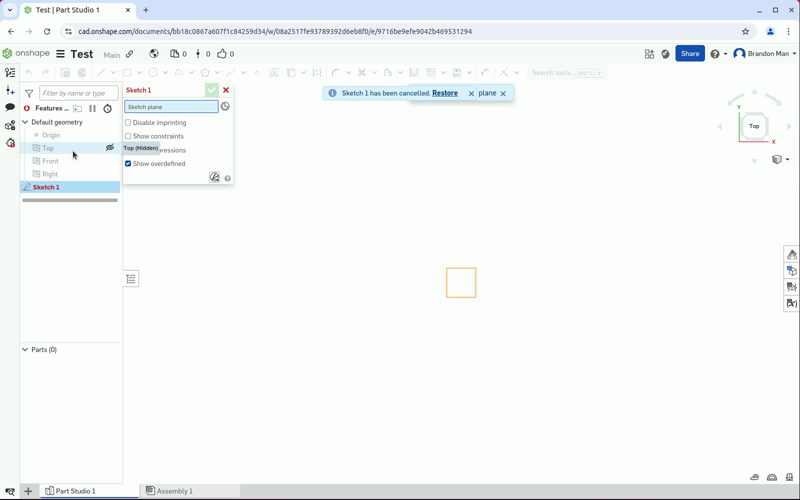
click(73, 150)
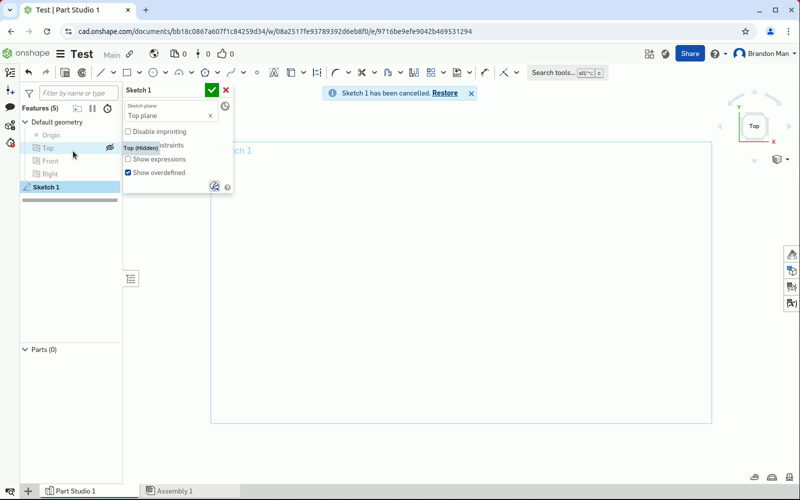
mouse_move(73, 352)
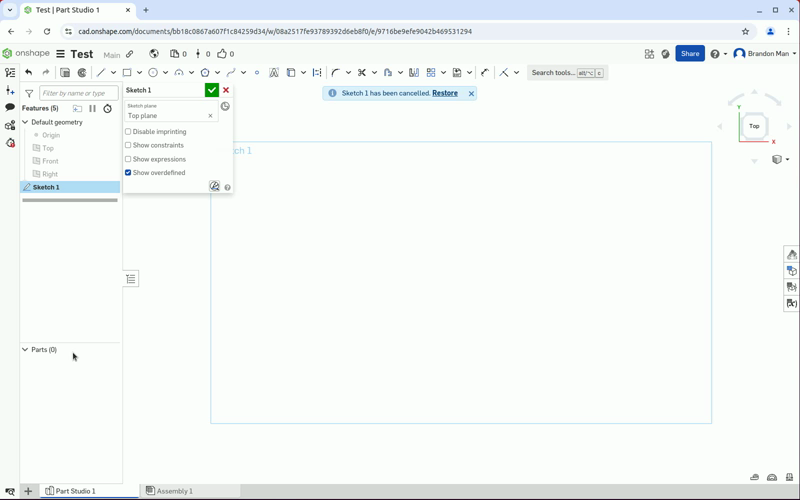
key(y)
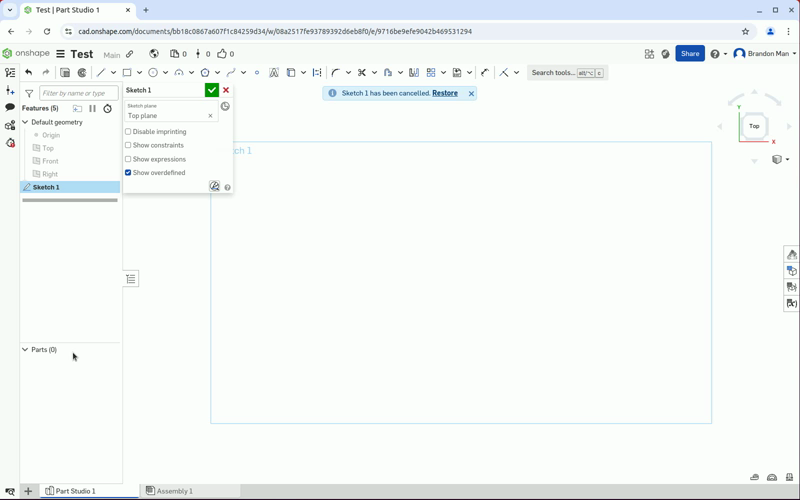
key(l)
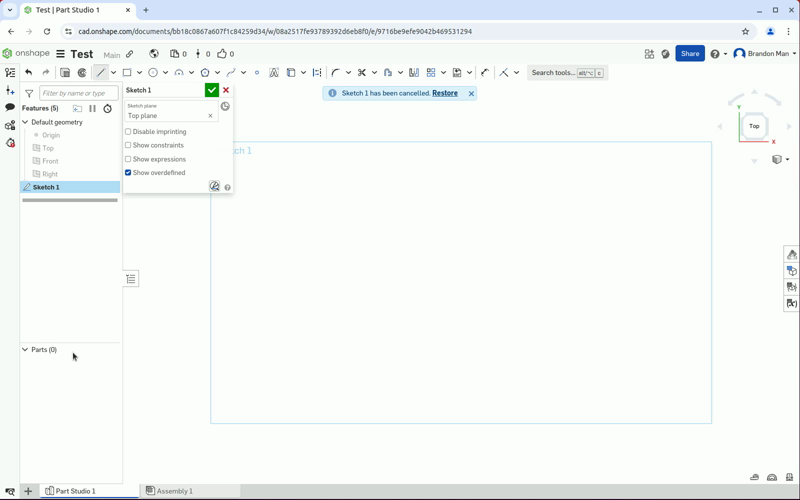
key_down(shift)
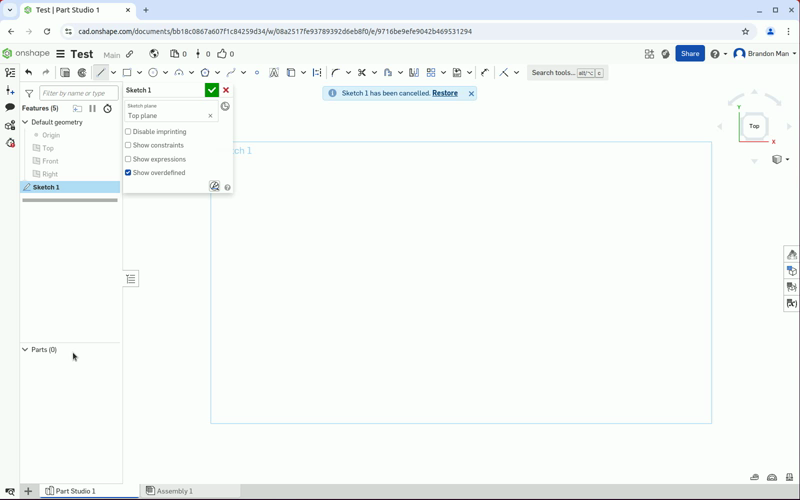
mouse_move(459, 284)
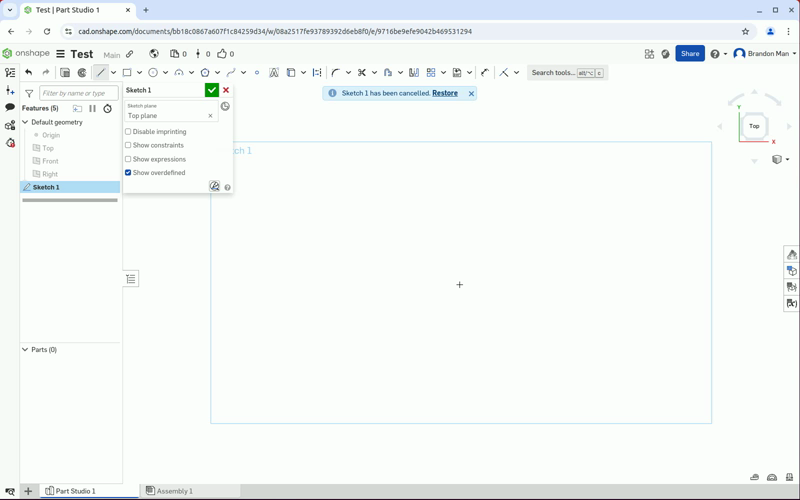
click(459, 284)
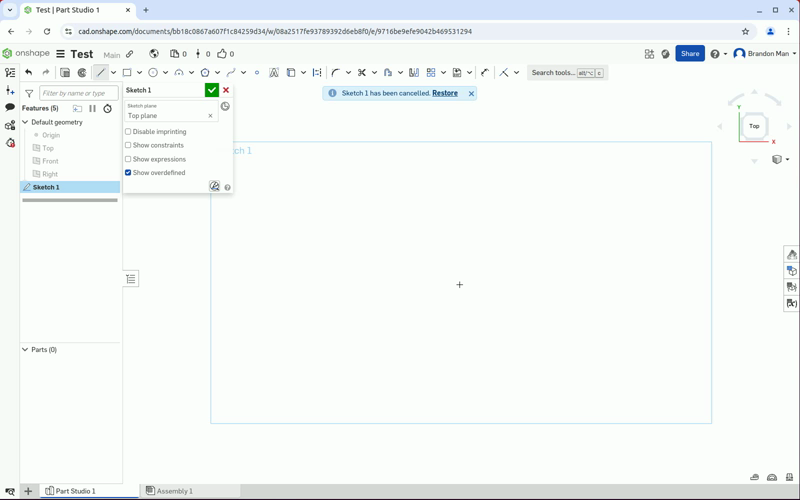
key_up(shift)
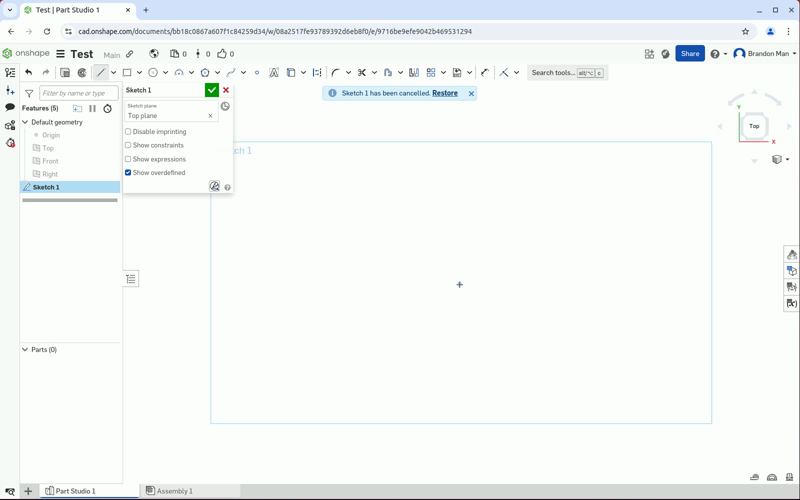
key_down(shift)
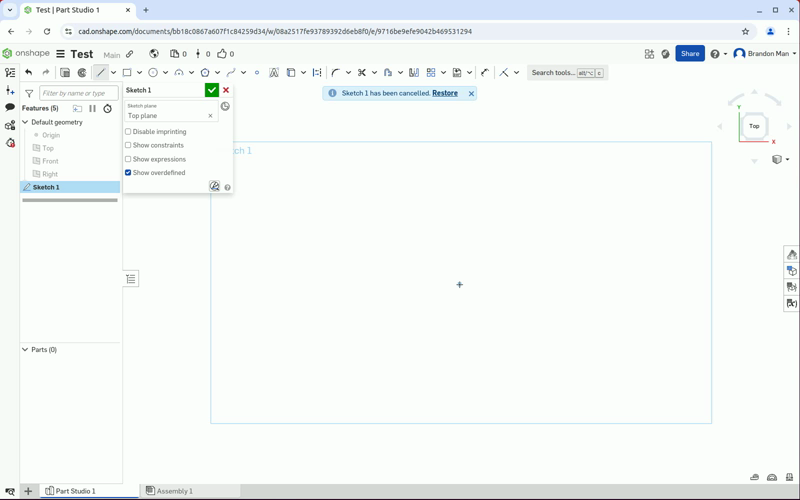
mouse_move(489, 284)
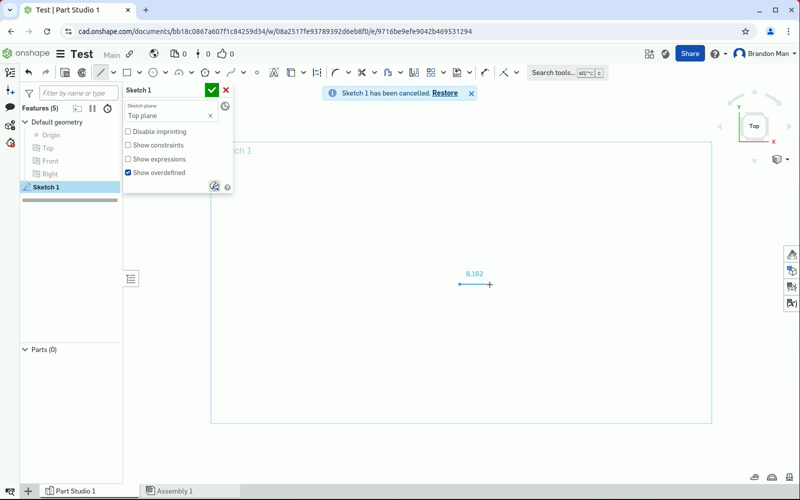
mouse_move(463, 284)
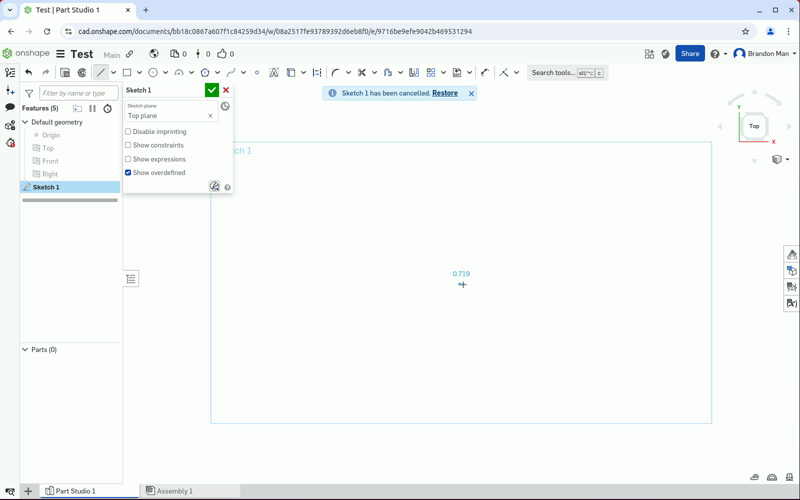
scroll(6)
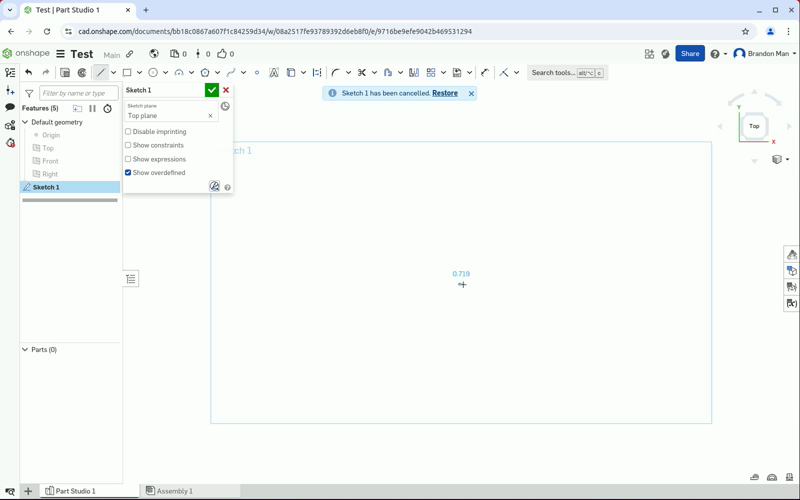
scroll(6)
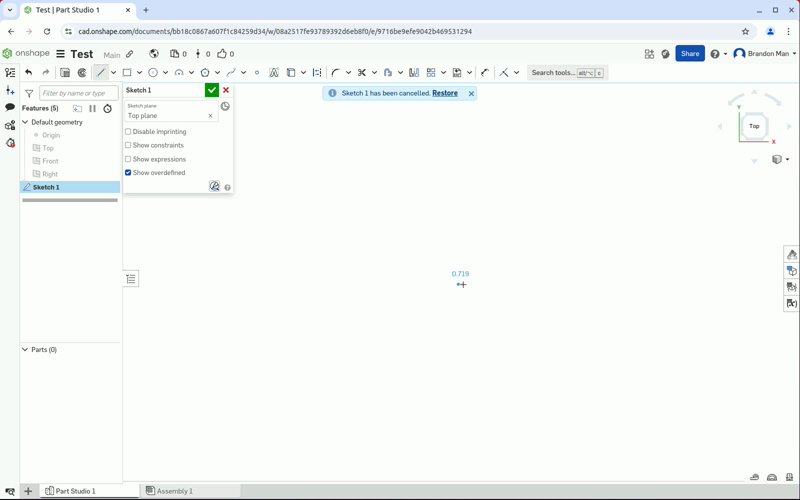
scroll(6)
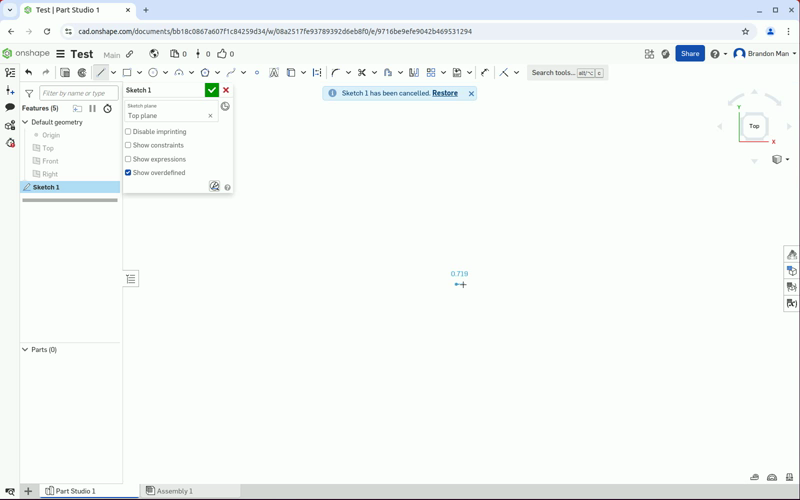
scroll(6)
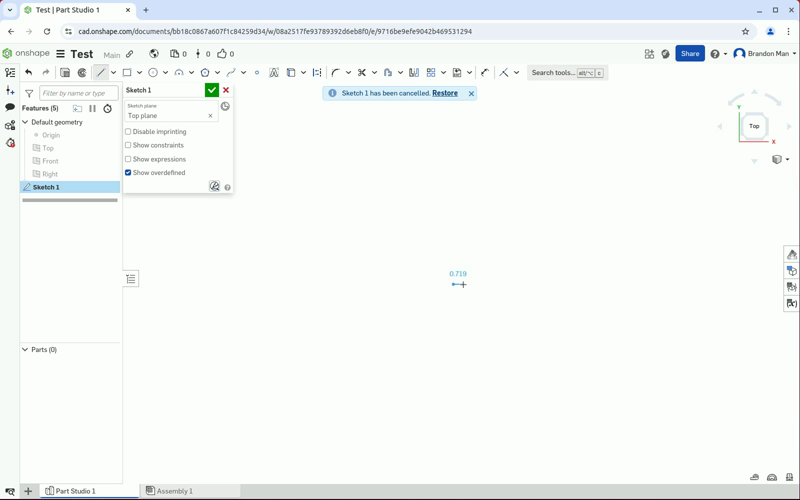
scroll(6)
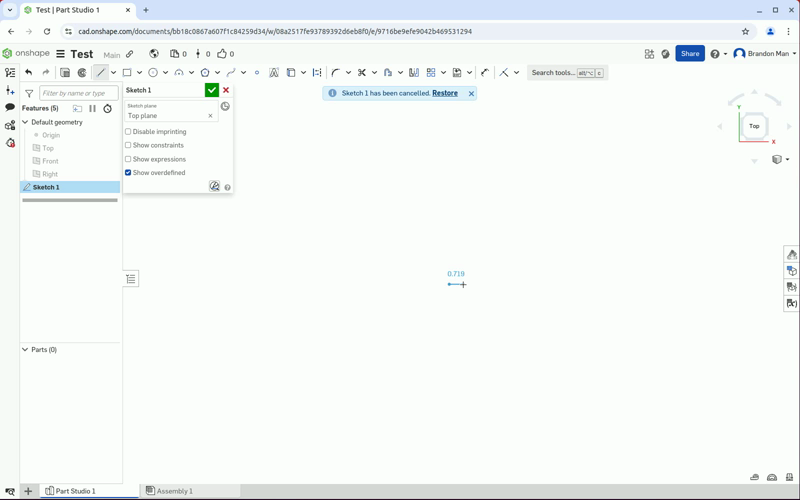
scroll(6)
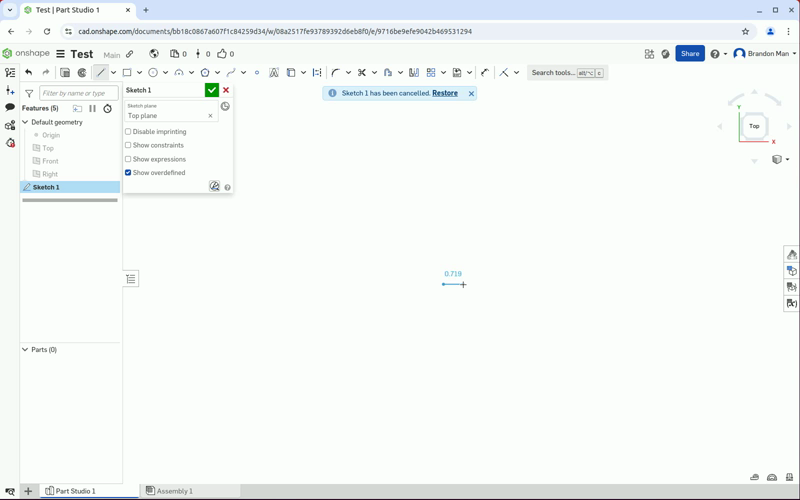
scroll(6)
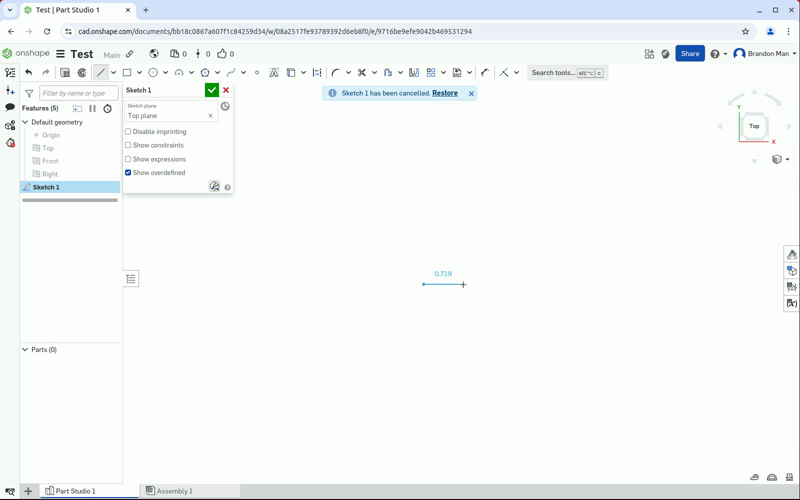
click(463, 284)
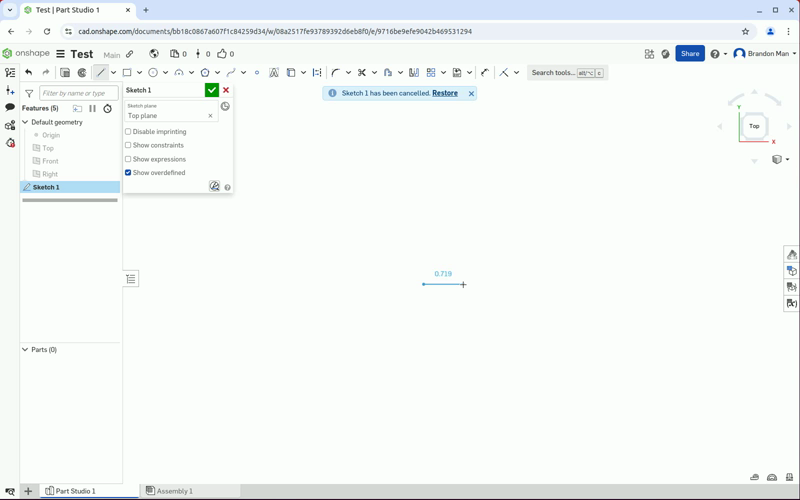
scroll(-6)
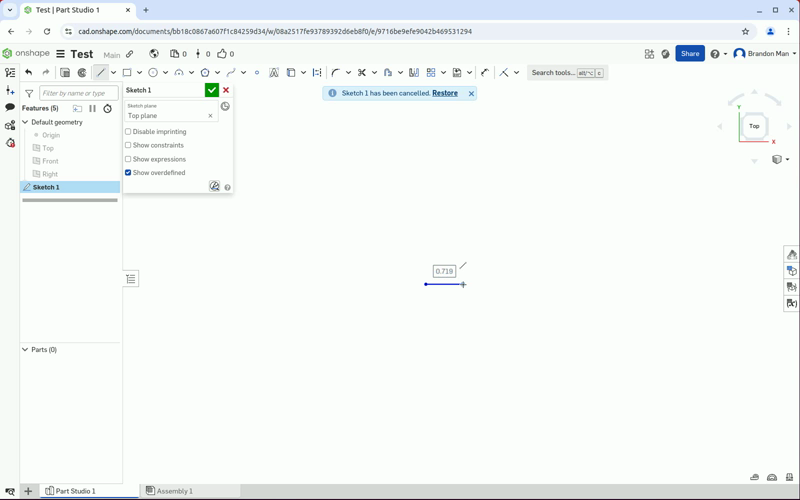
scroll(-6)
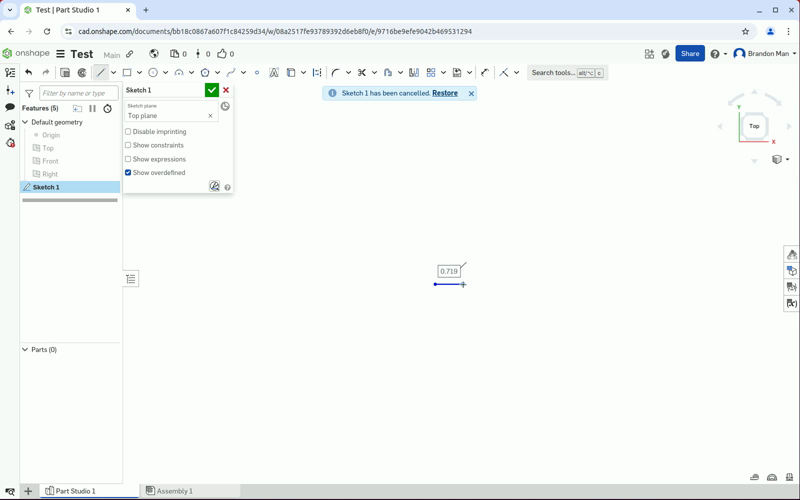
scroll(-6)
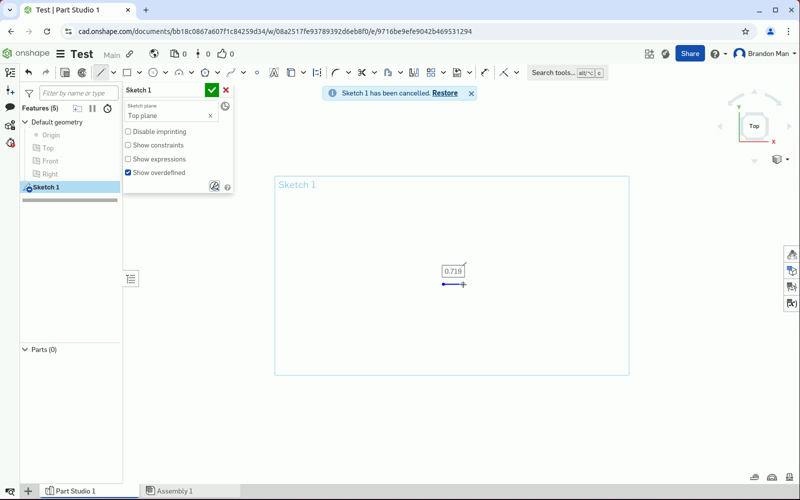
scroll(-6)
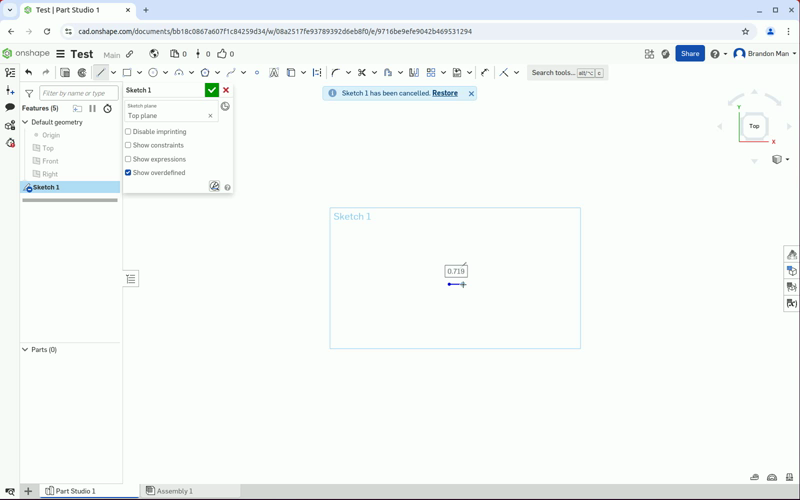
scroll(-6)
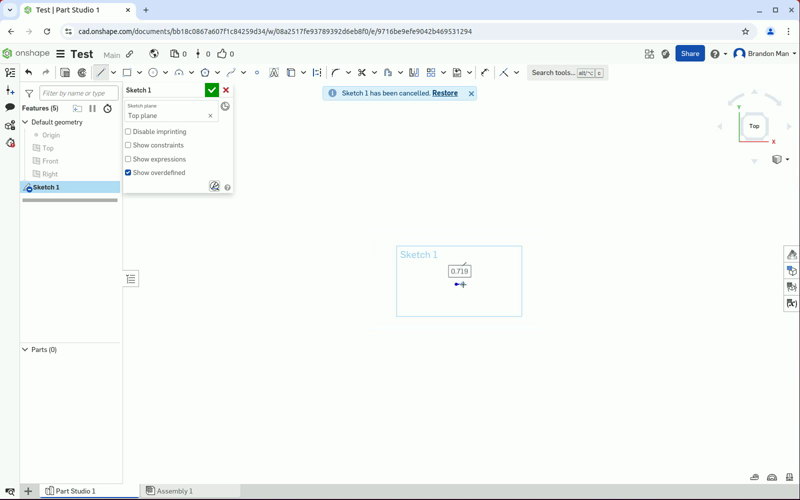
scroll(-6)
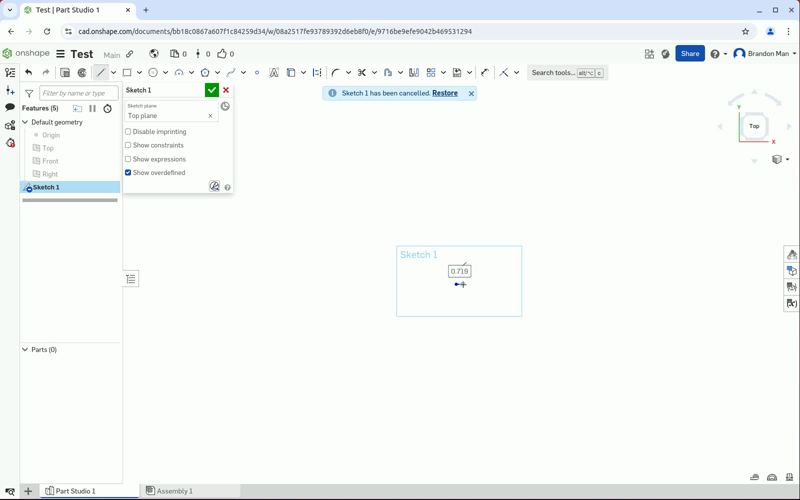
scroll(-6)
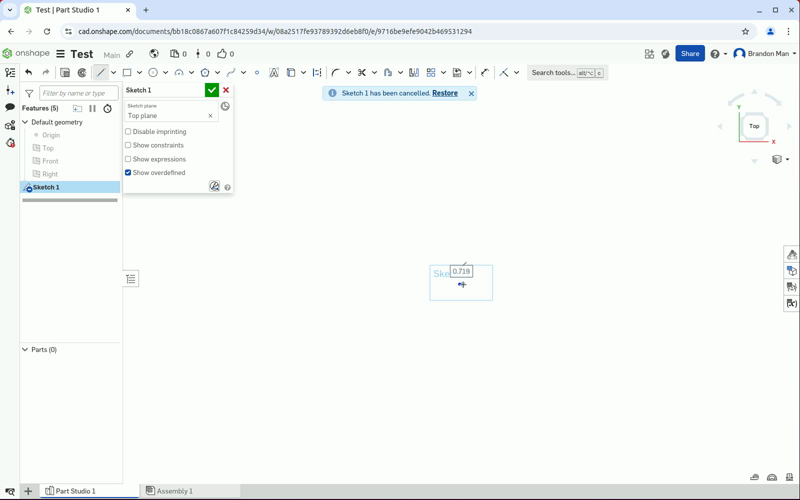
key_up(shift)
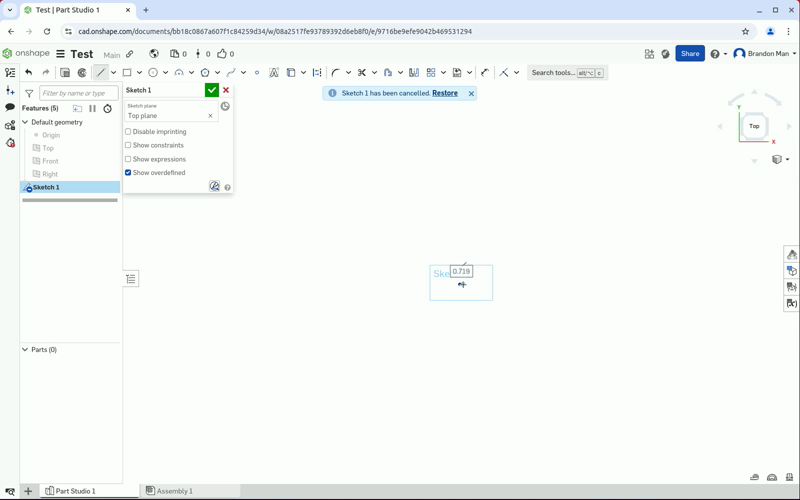
key_down(shift)
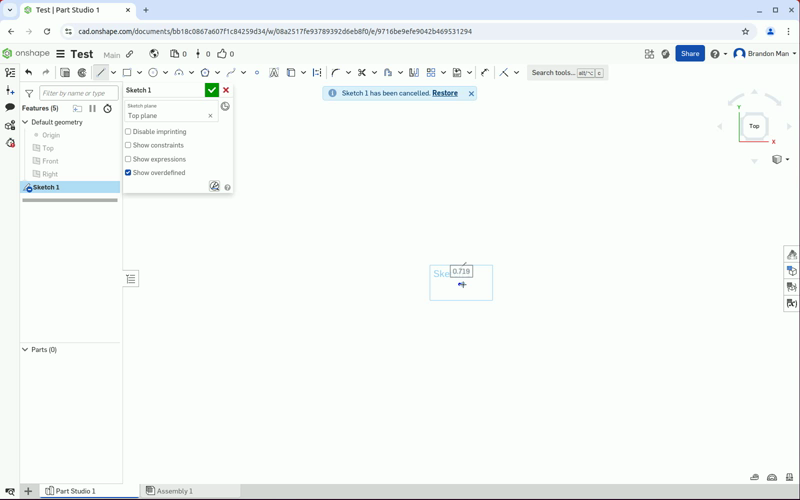
mouse_move(493, 284)
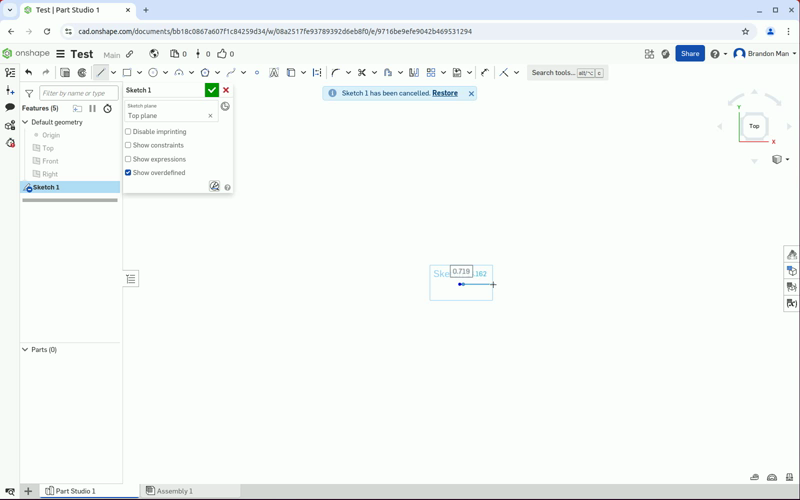
mouse_move(463, 280)
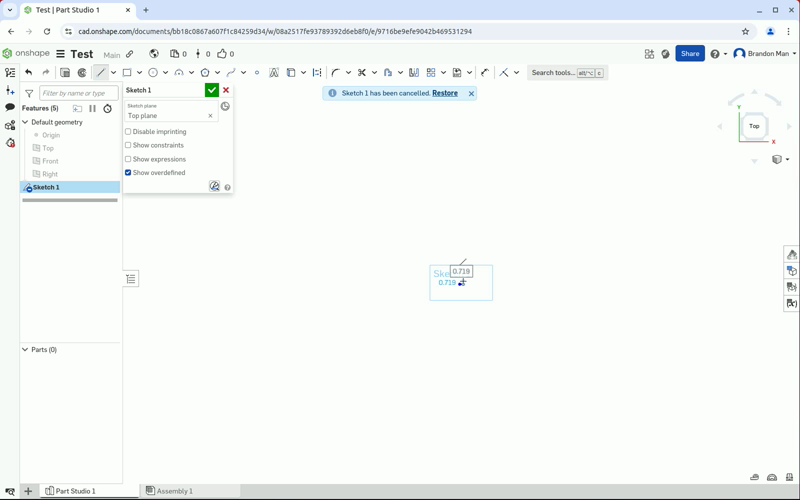
scroll(6)
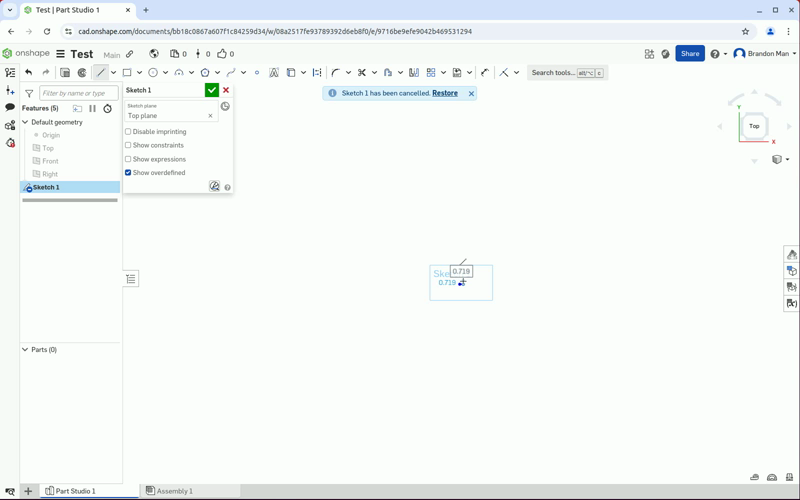
scroll(6)
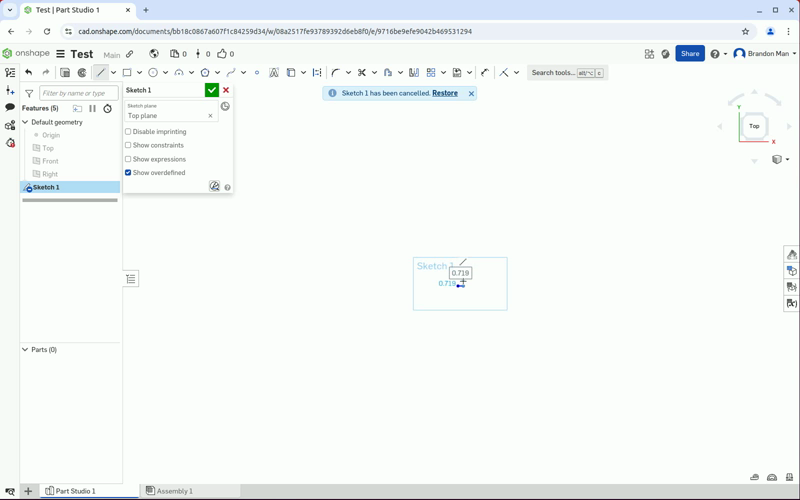
scroll(6)
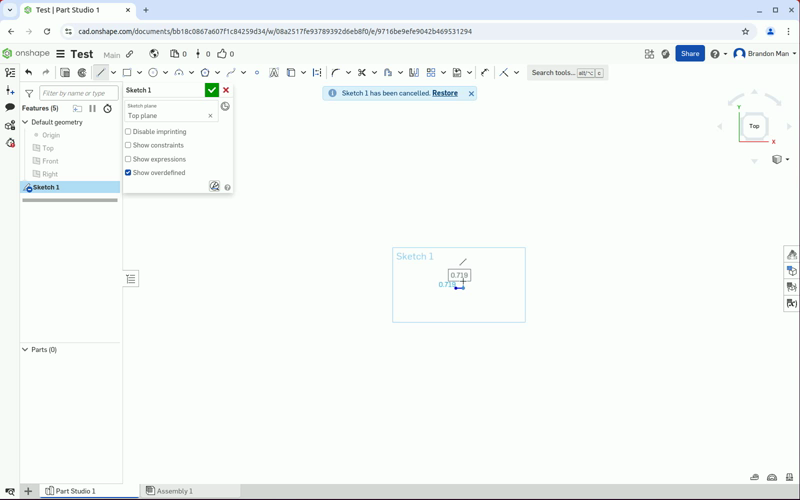
scroll(6)
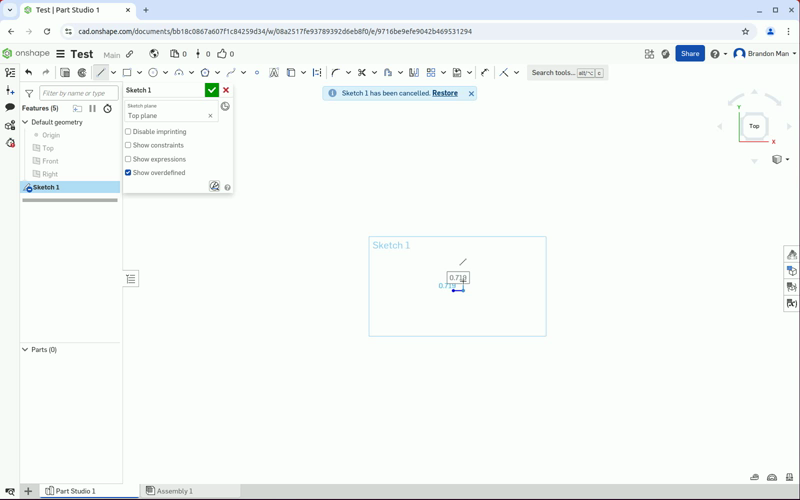
scroll(6)
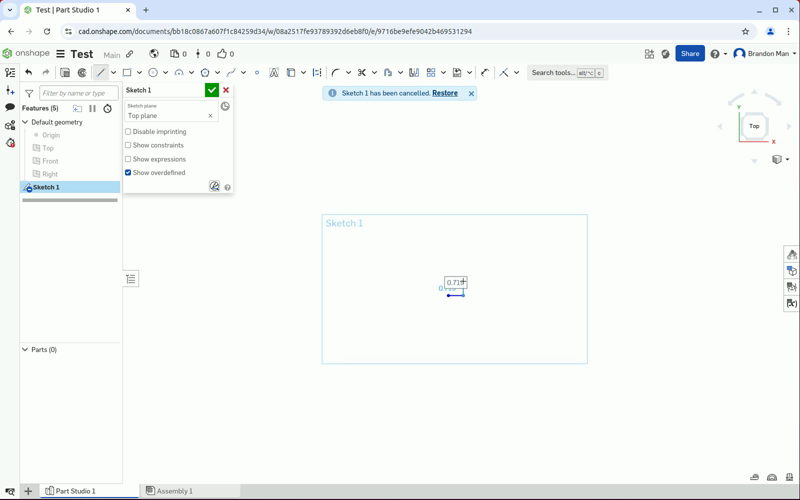
scroll(6)
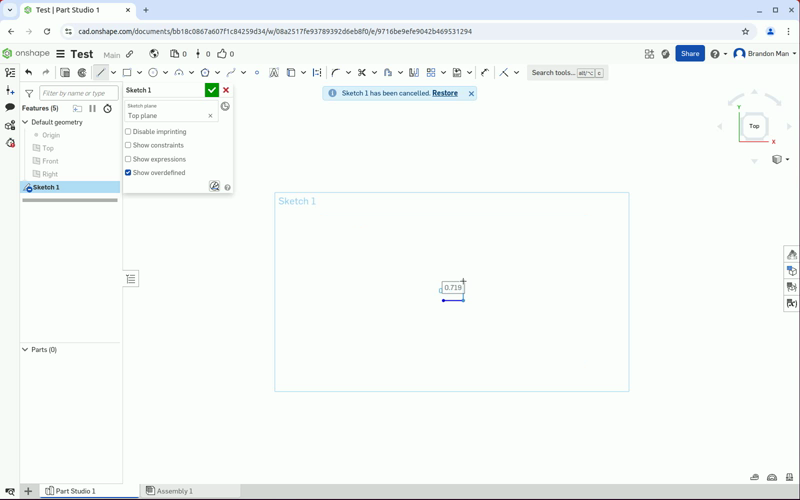
scroll(6)
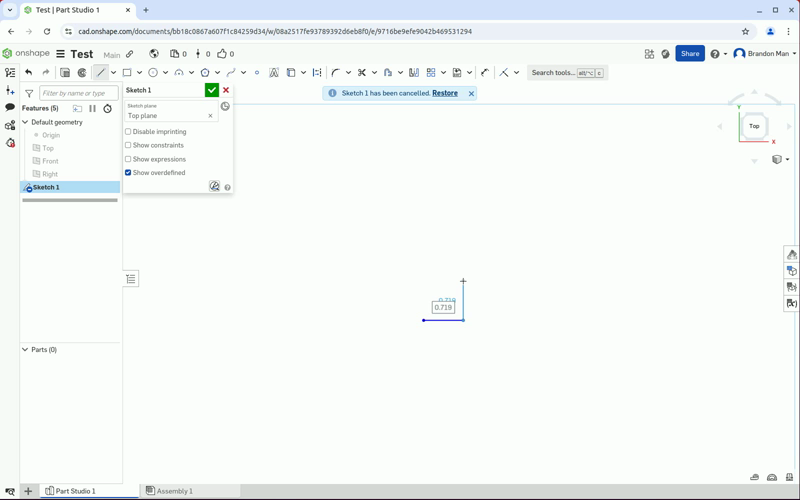
click(463, 280)
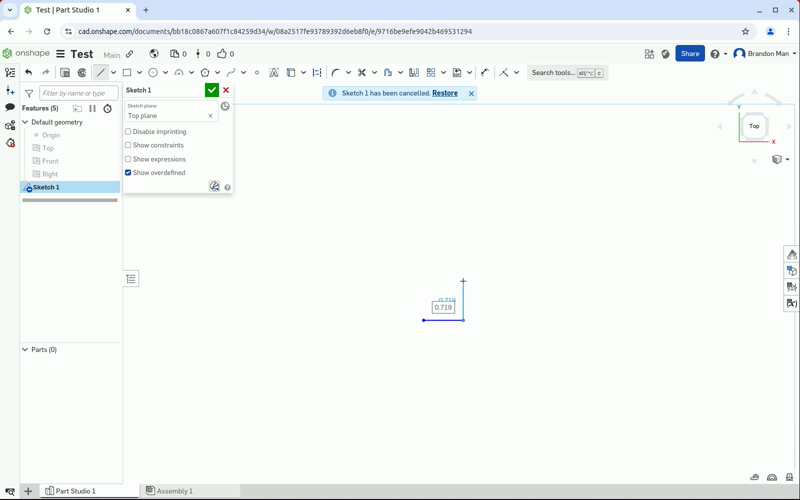
scroll(-6)
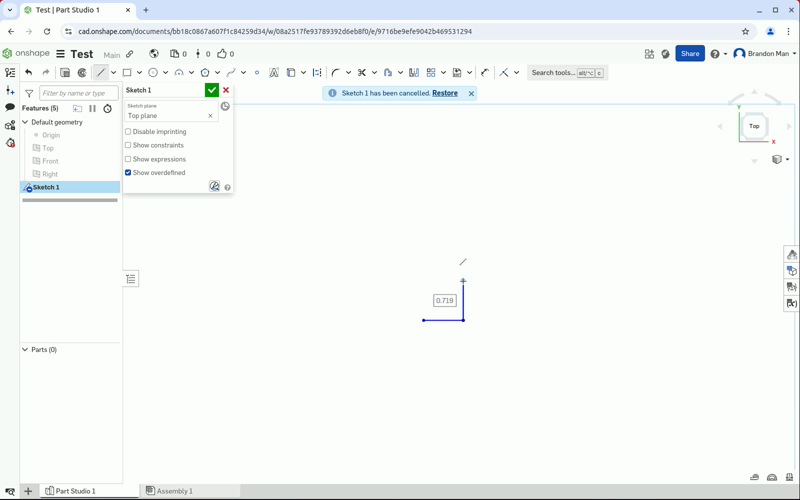
scroll(-6)
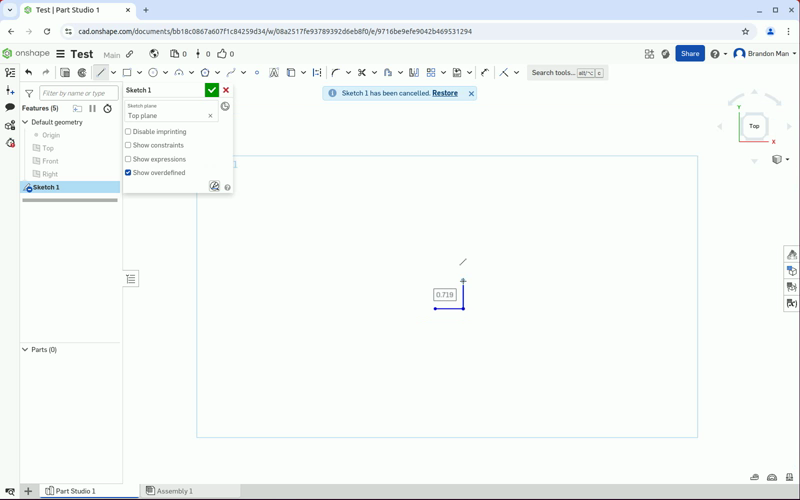
scroll(-6)
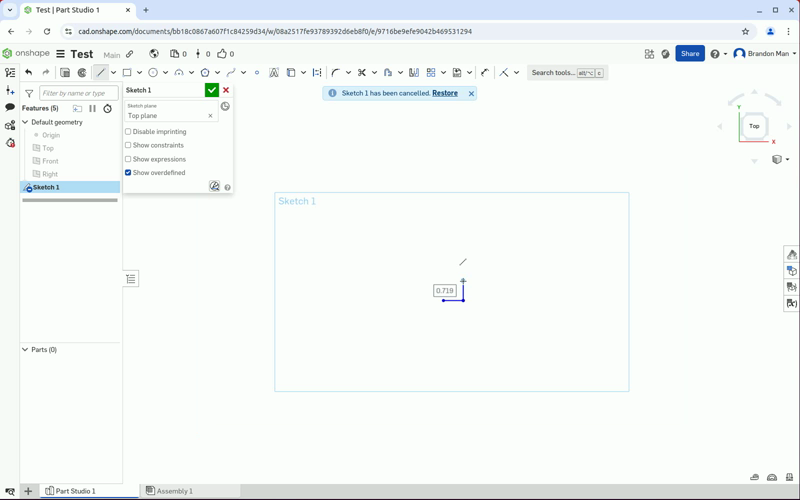
scroll(-6)
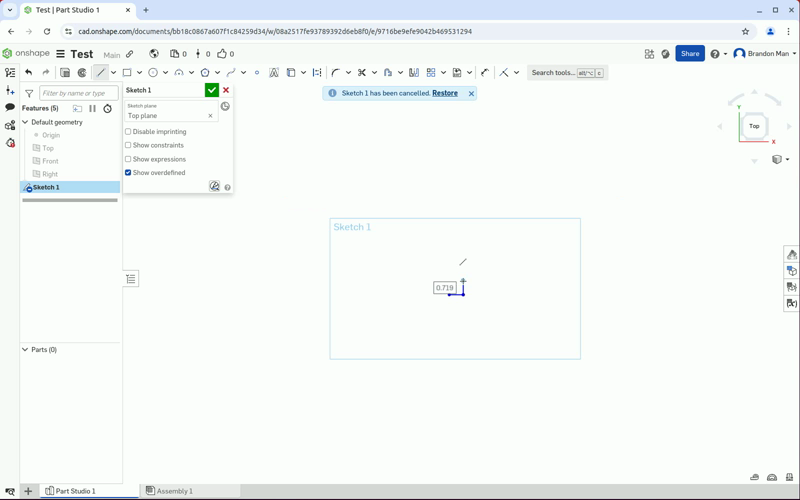
scroll(-6)
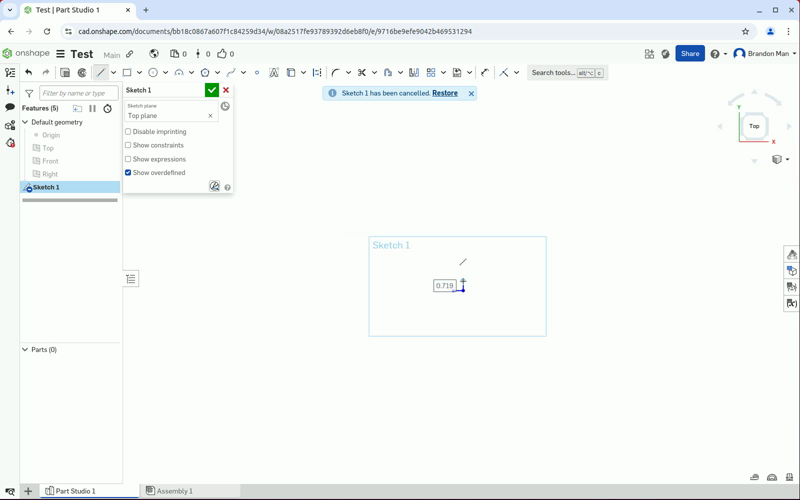
scroll(-6)
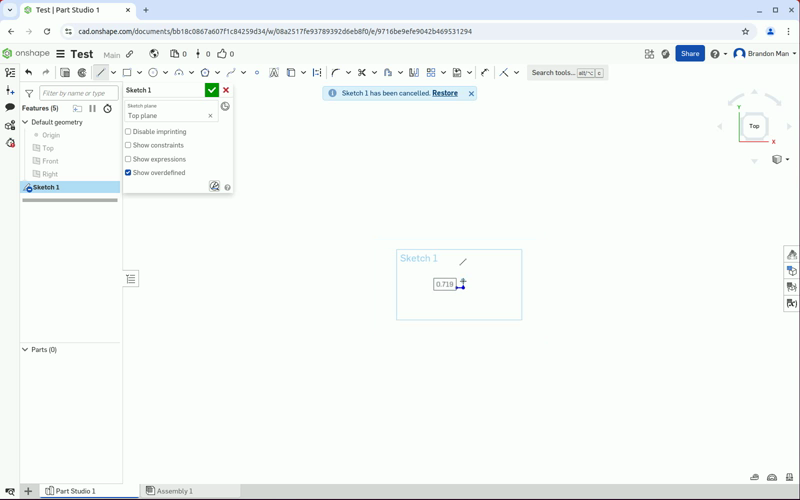
scroll(-6)
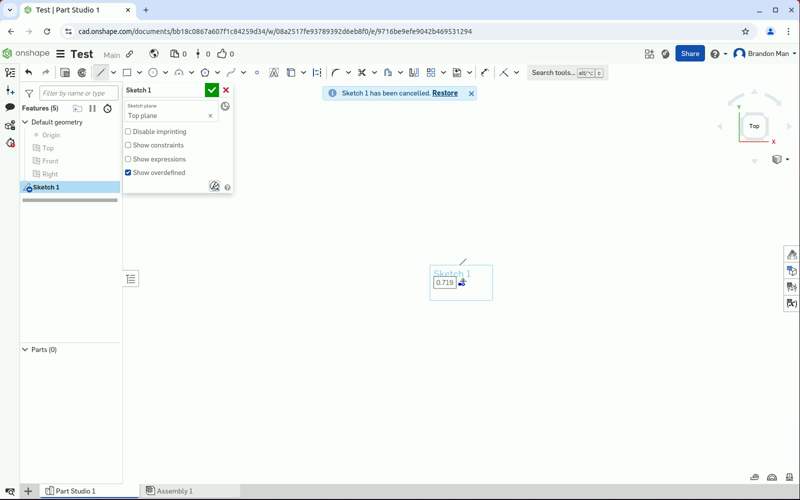
key_up(shift)
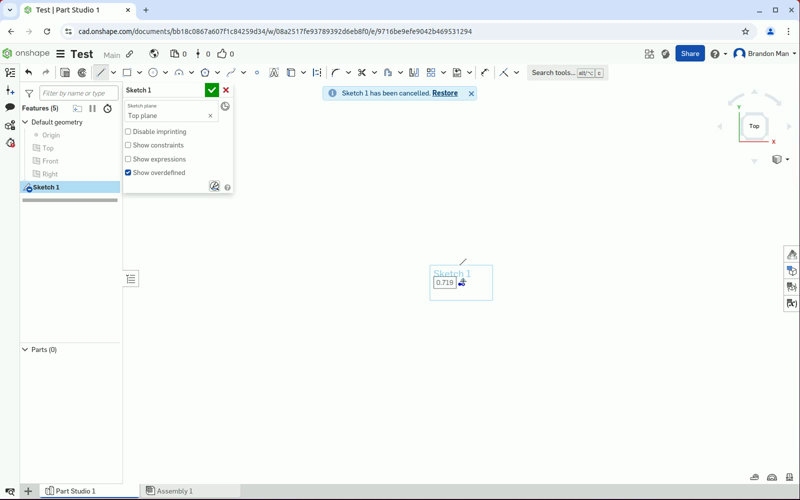
key_down(shift)
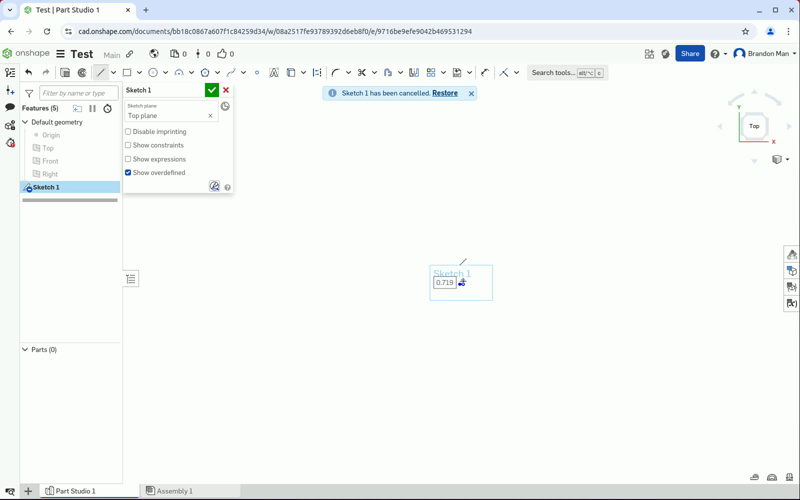
mouse_move(493, 280)
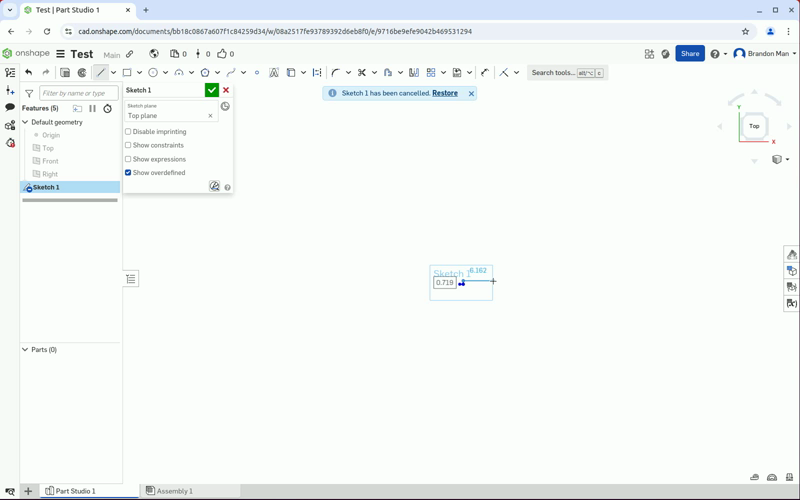
mouse_move(459, 280)
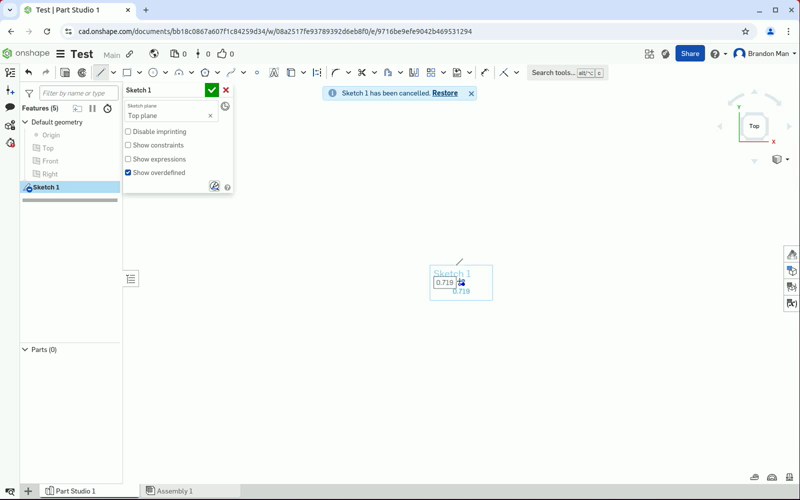
scroll(6)
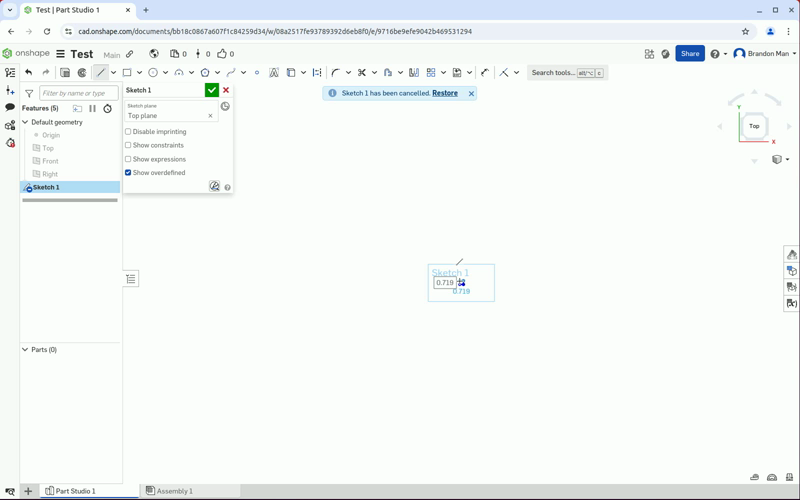
scroll(6)
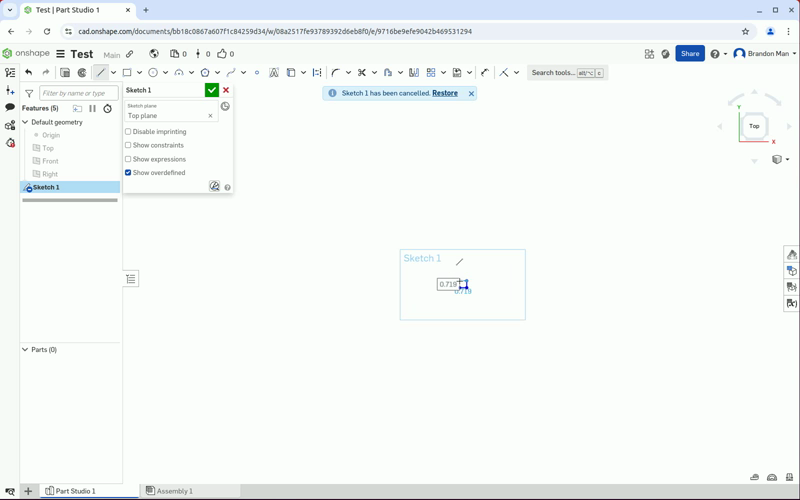
scroll(6)
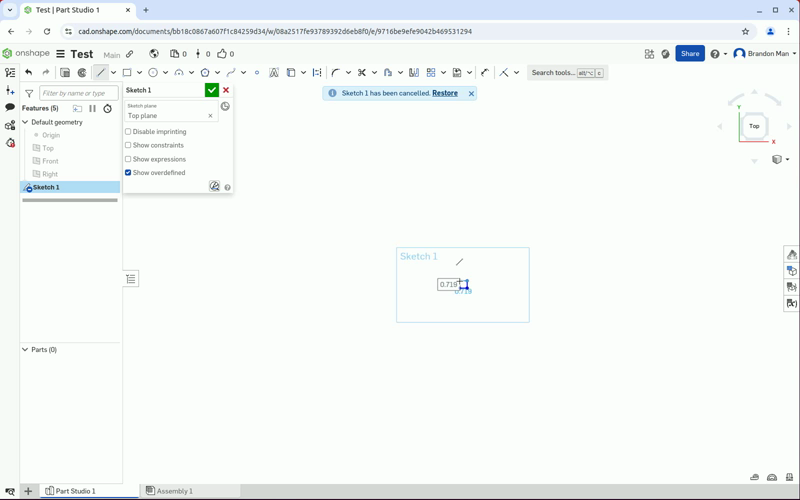
scroll(6)
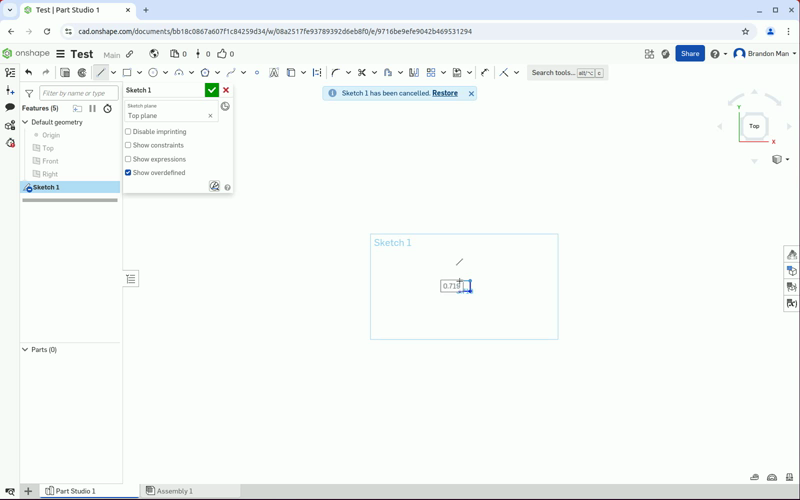
scroll(6)
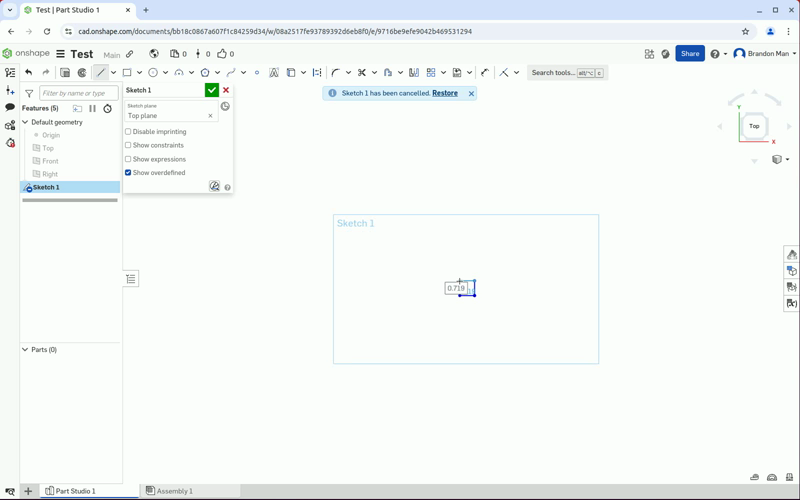
scroll(6)
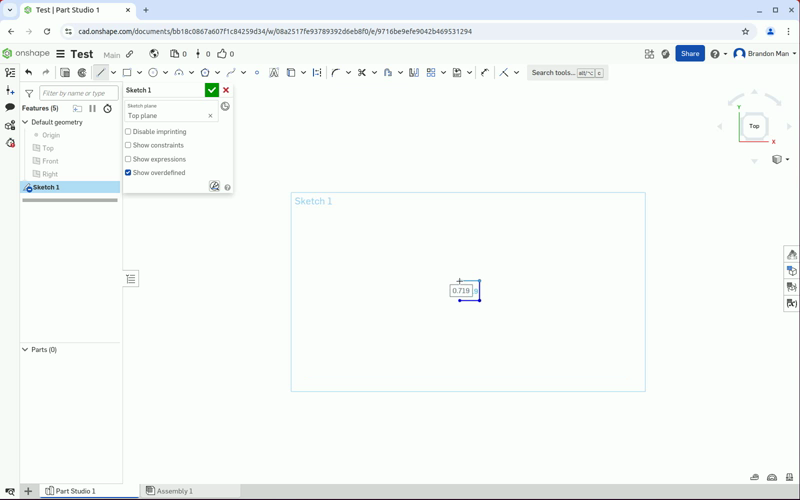
scroll(6)
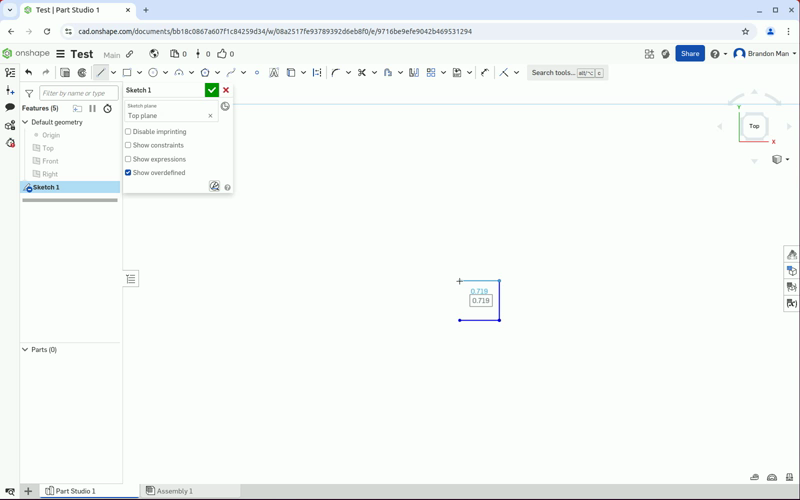
click(459, 280)
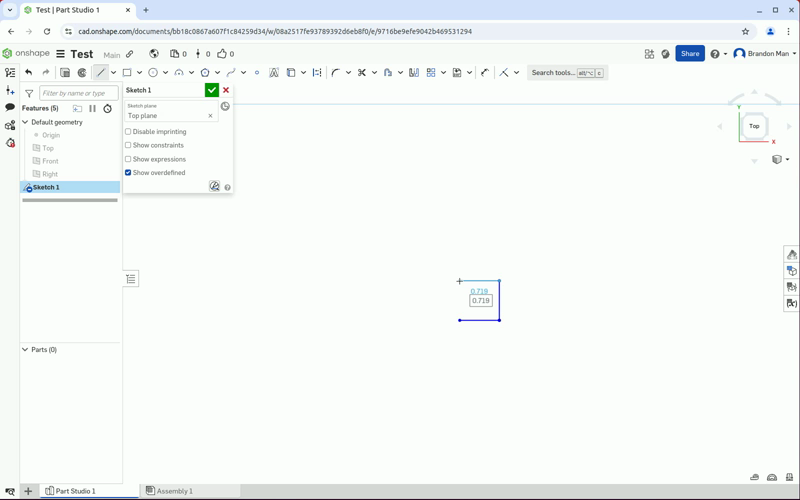
scroll(-6)
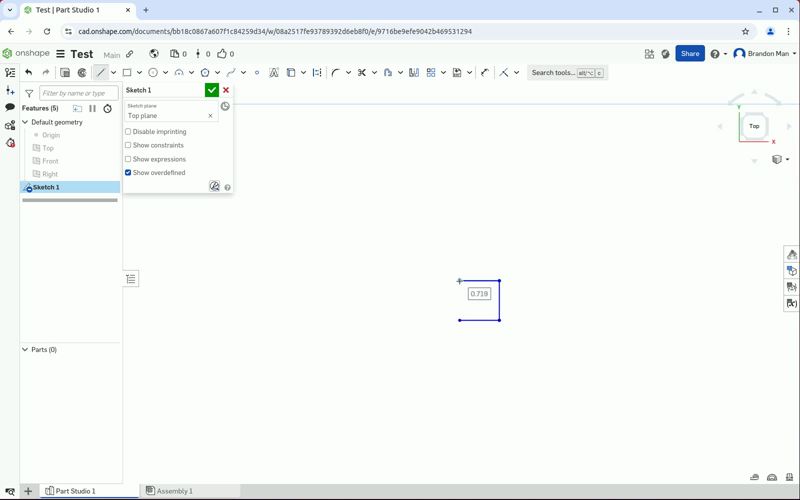
scroll(-6)
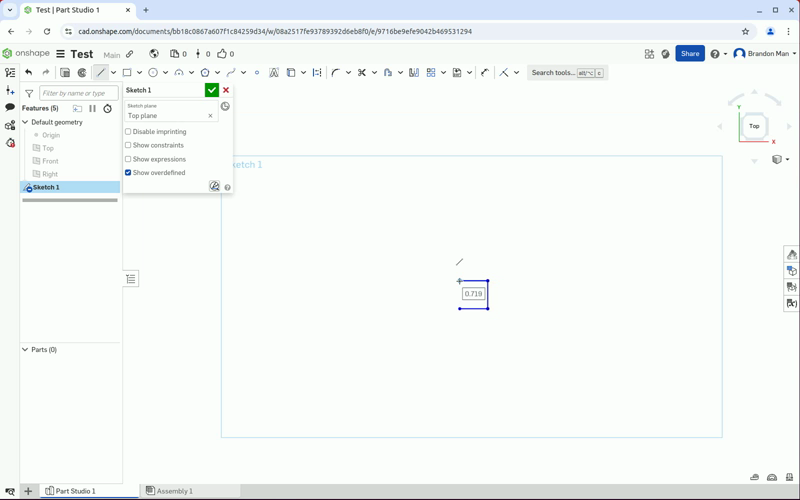
scroll(-6)
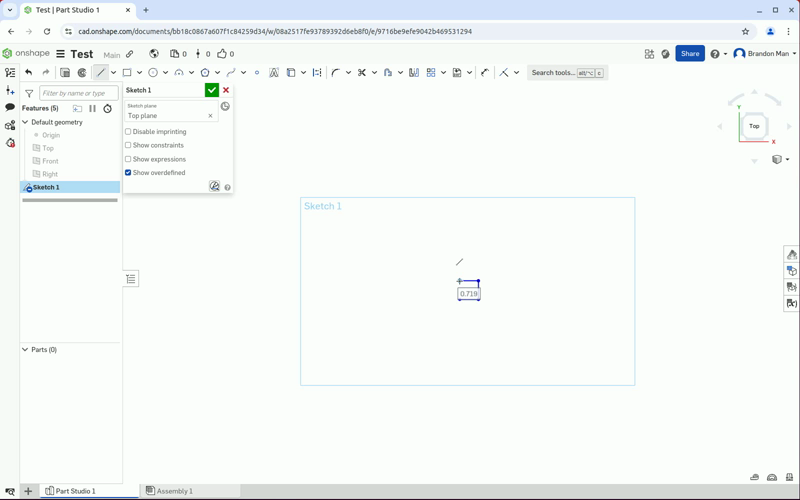
scroll(-6)
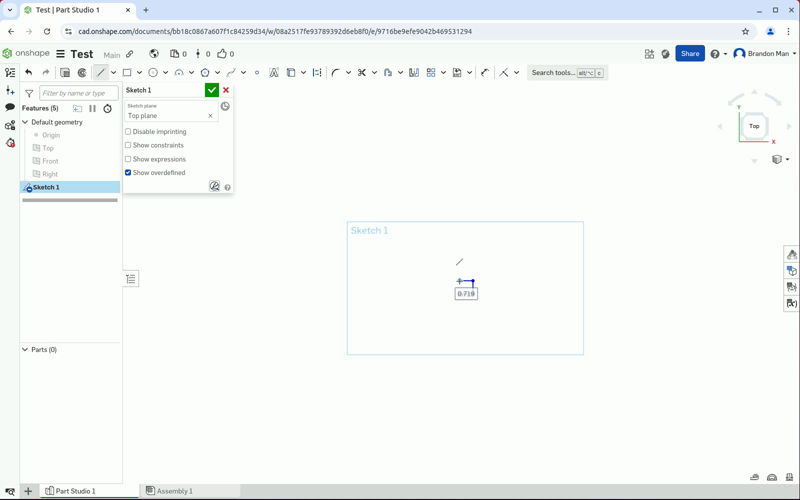
scroll(-6)
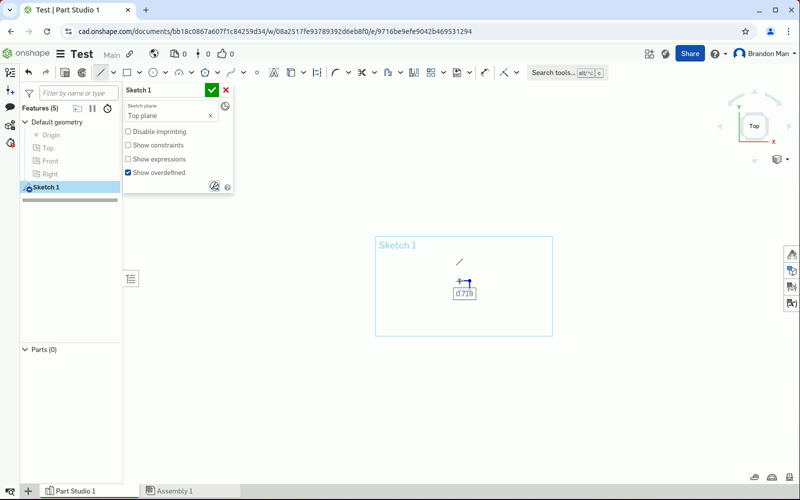
scroll(-6)
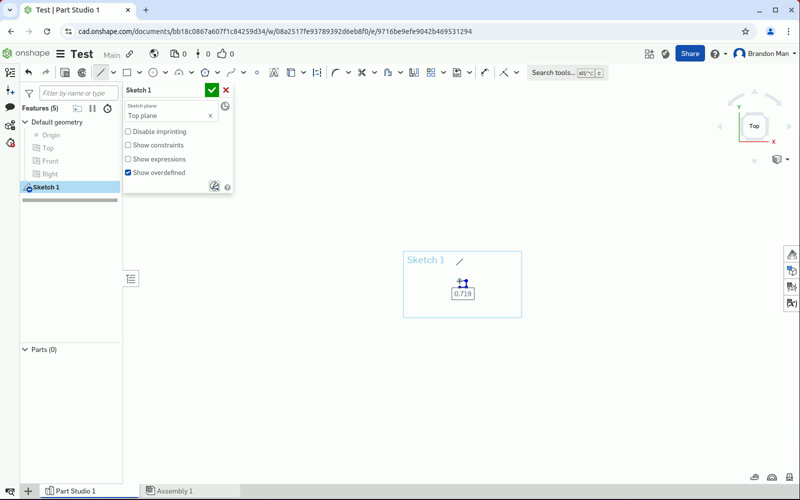
scroll(-6)
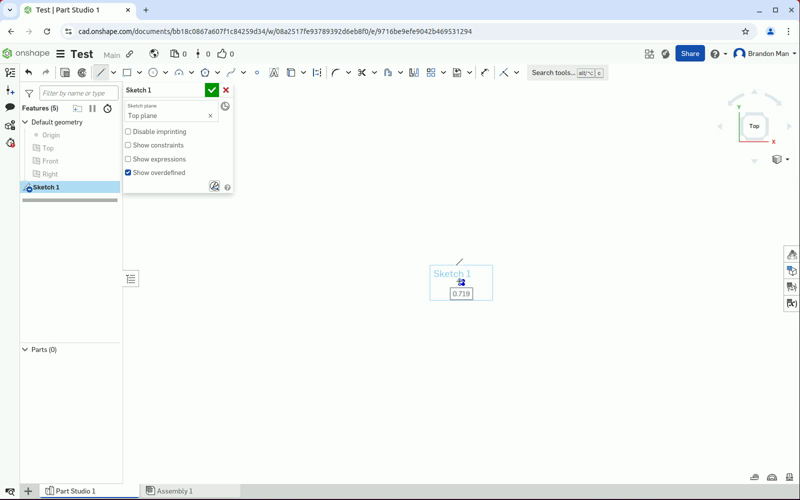
key_up(shift)
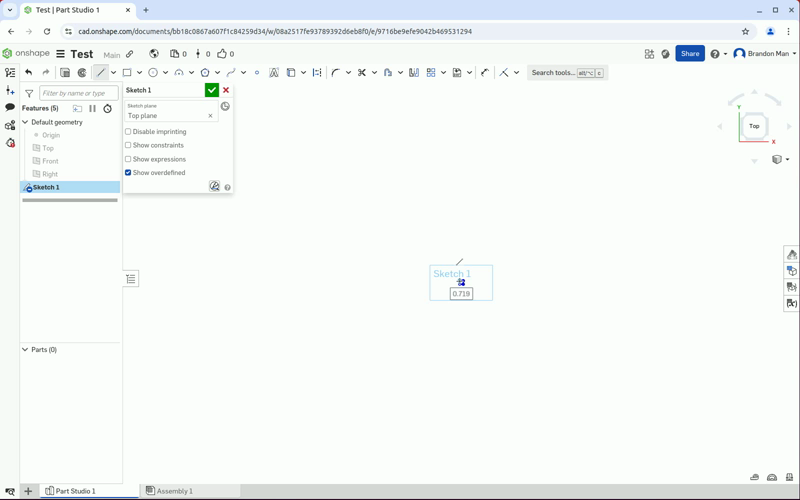
mouse_move(489, 280)
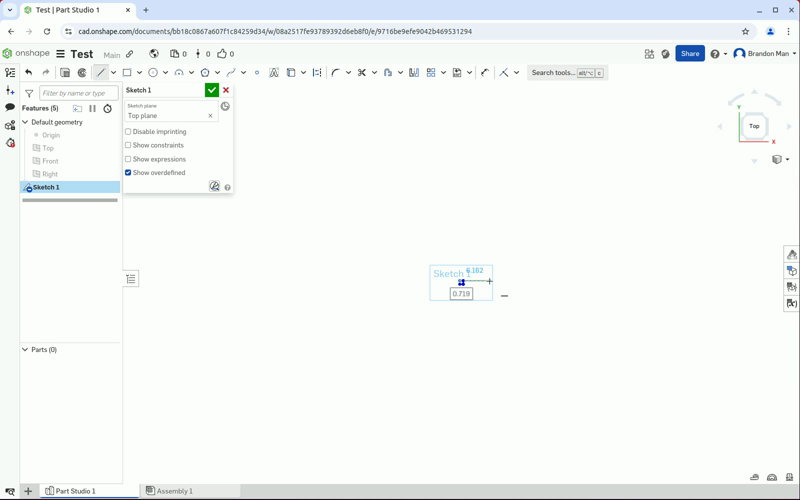
key_down(shift)
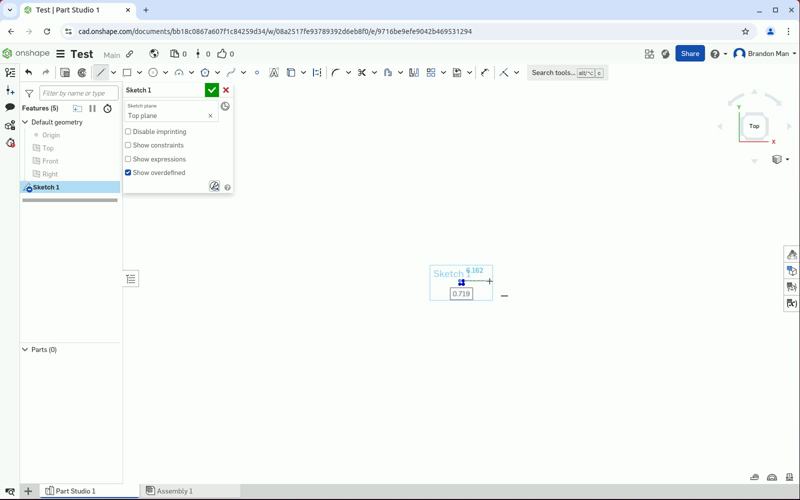
mouse_move(459, 284)
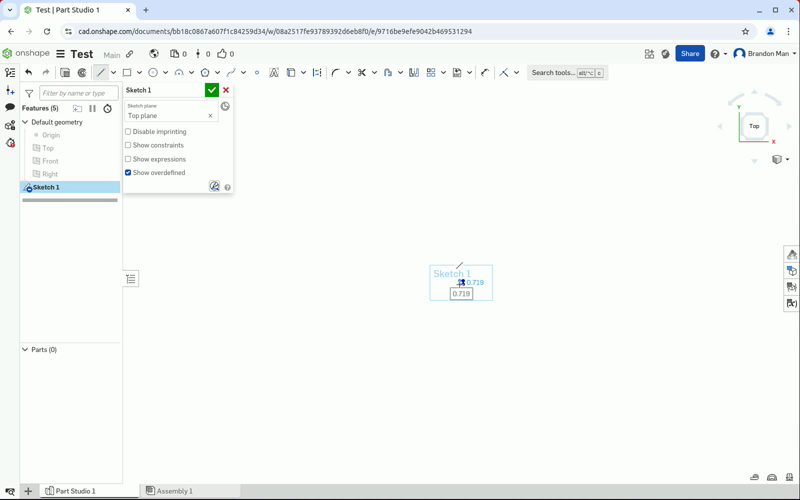
scroll(6)
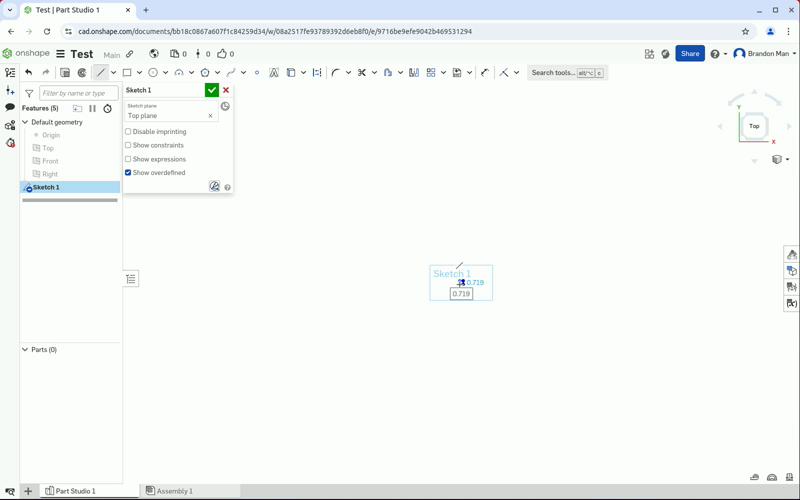
scroll(6)
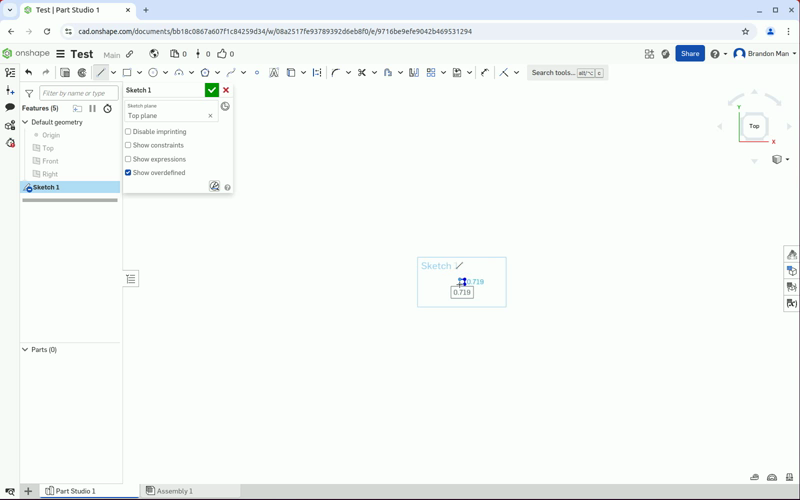
scroll(6)
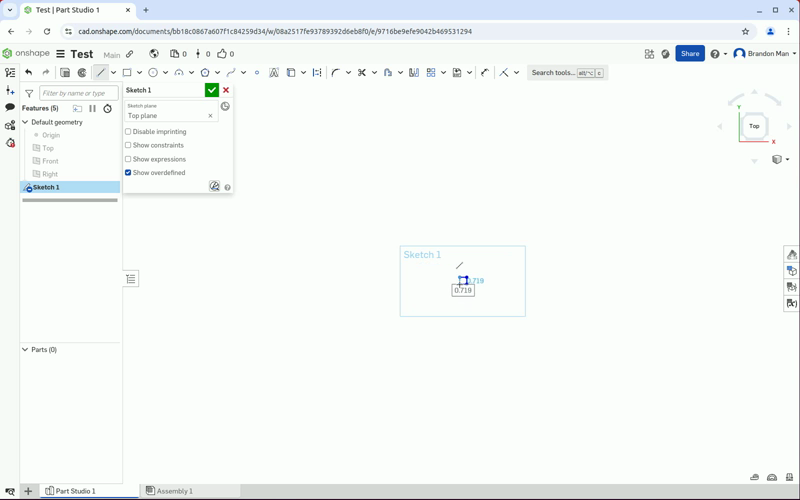
scroll(6)
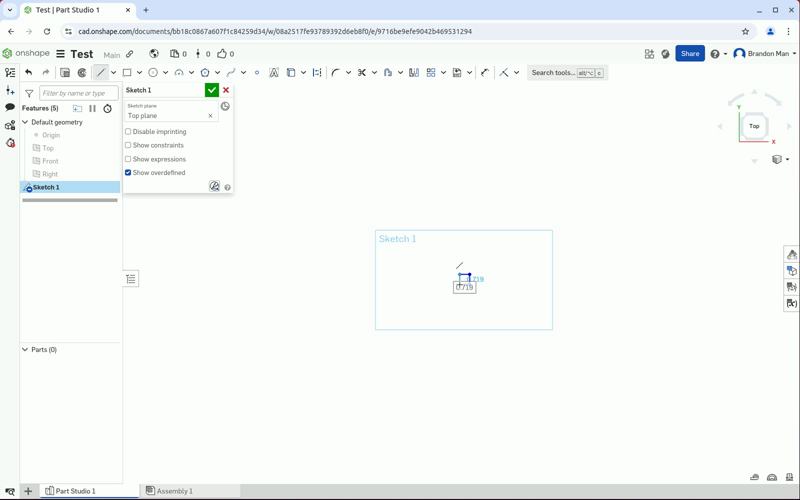
scroll(6)
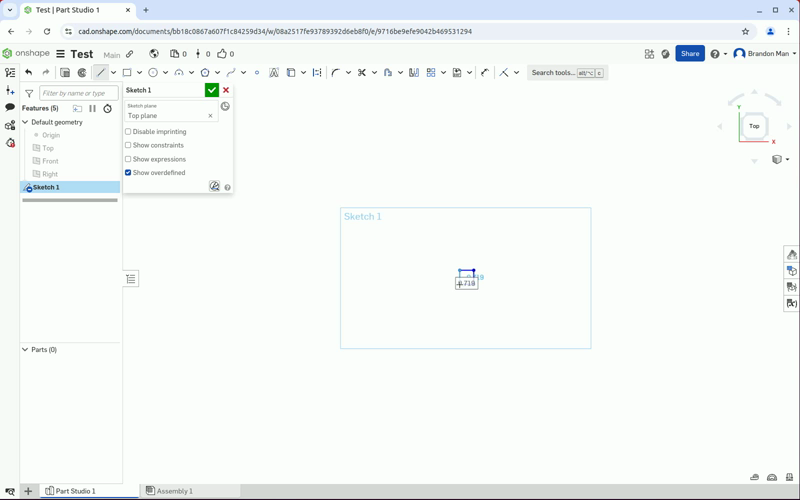
scroll(6)
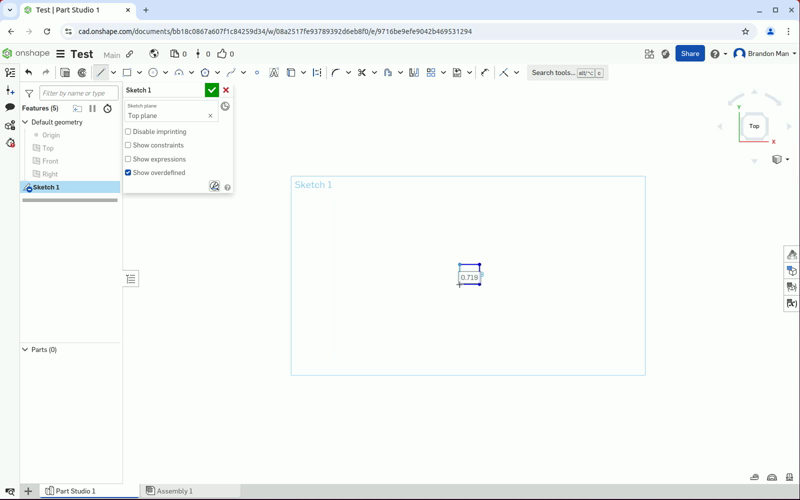
scroll(6)
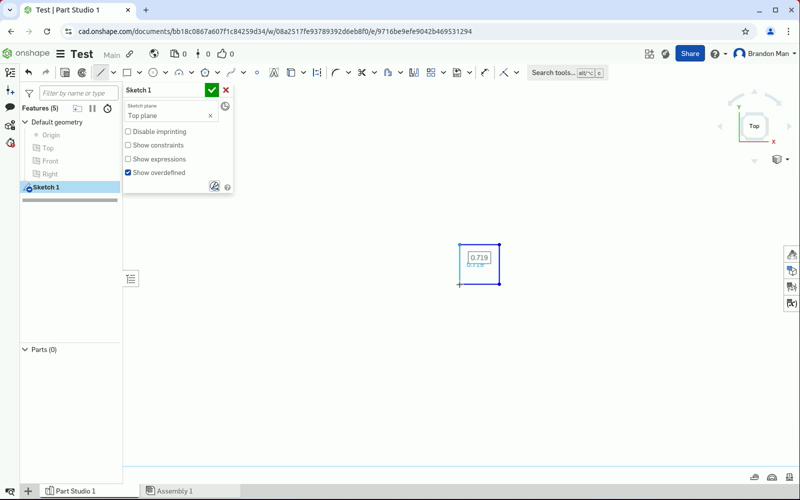
key_up(shift)
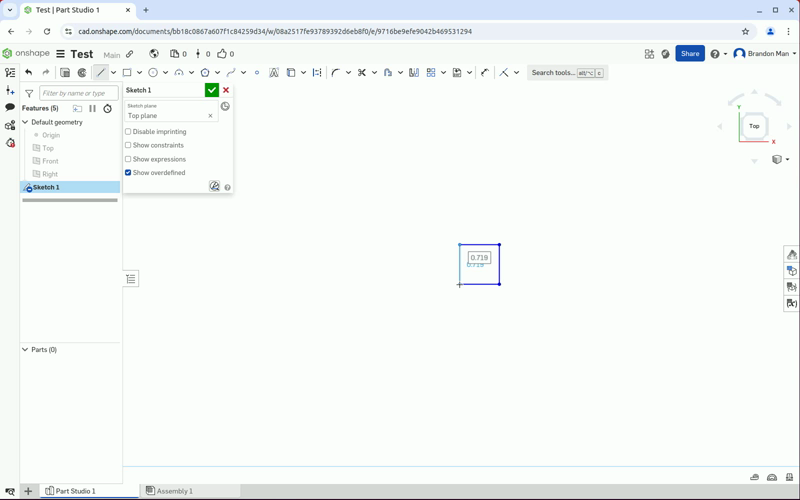
click(459, 284)
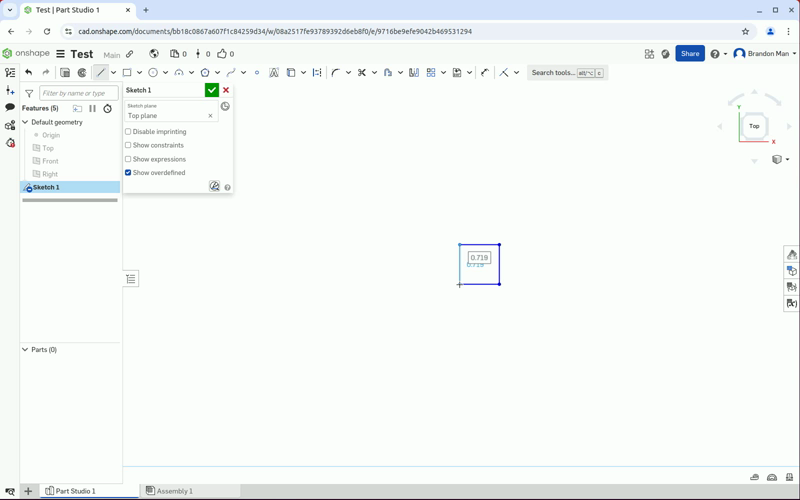
scroll(-6)
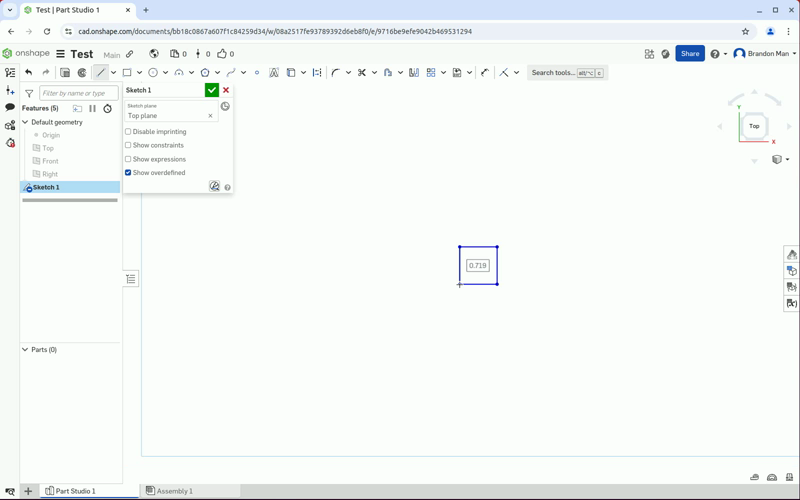
scroll(-6)
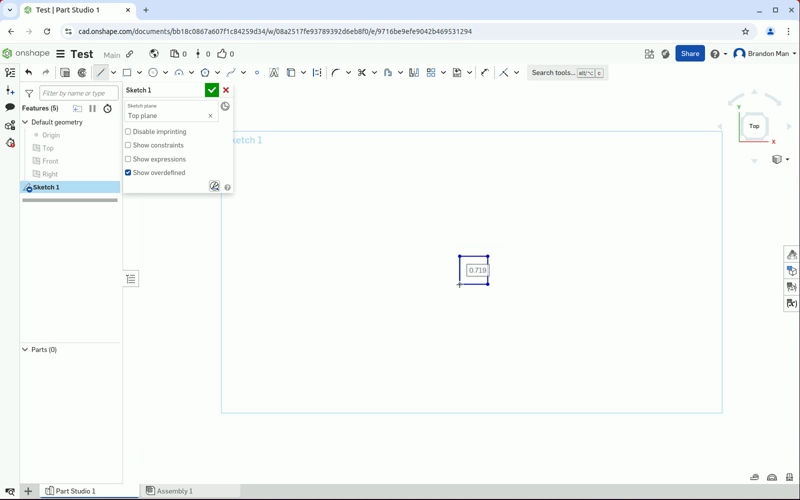
scroll(-6)
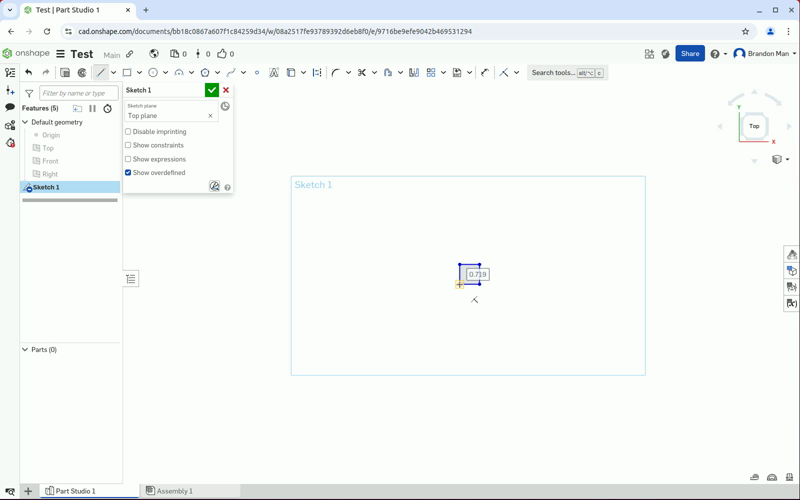
scroll(-6)
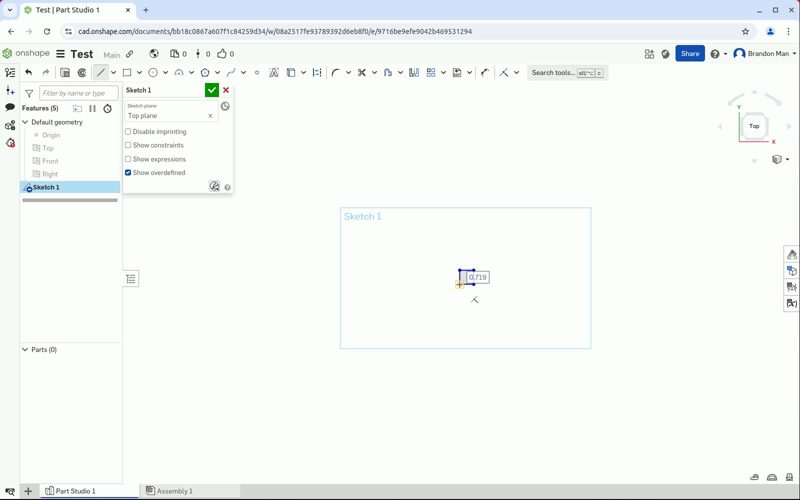
scroll(-6)
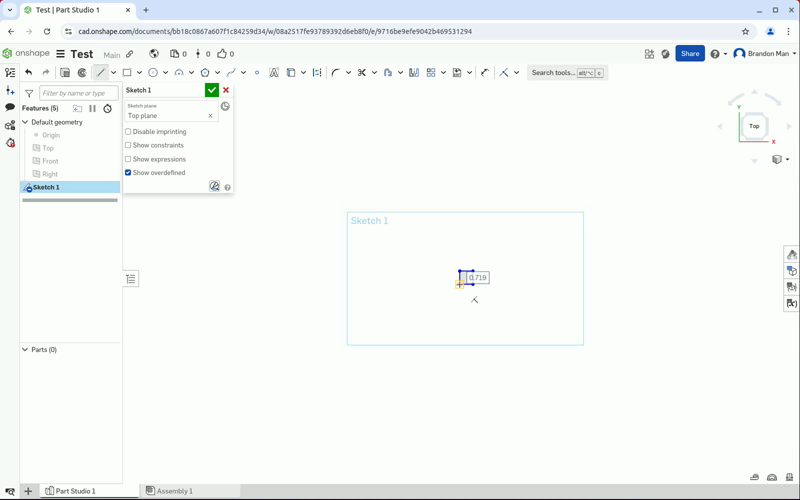
scroll(-6)
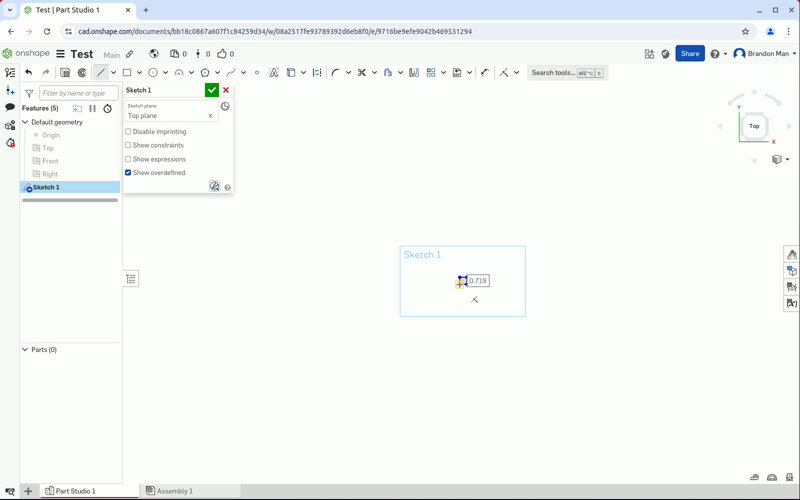
scroll(-6)
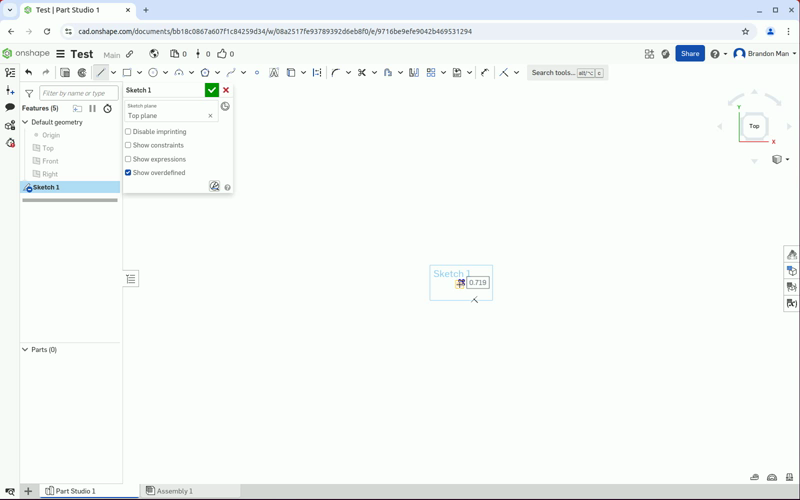
key(esc)
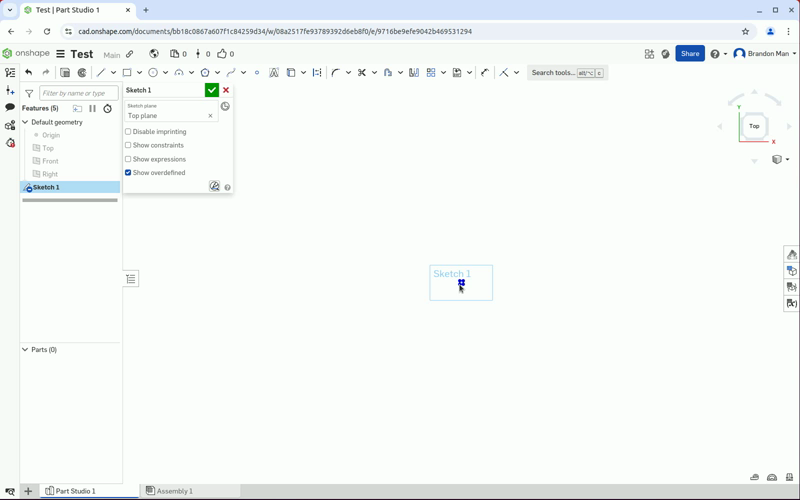
mouse_move(462, 283)
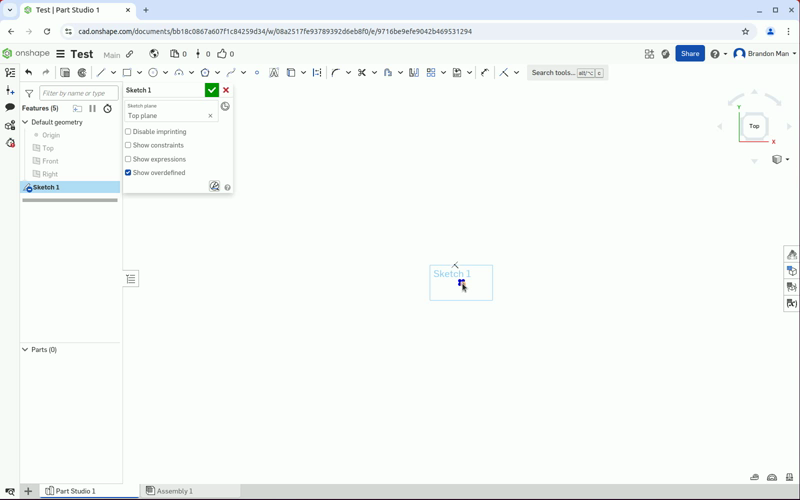
scroll(6)
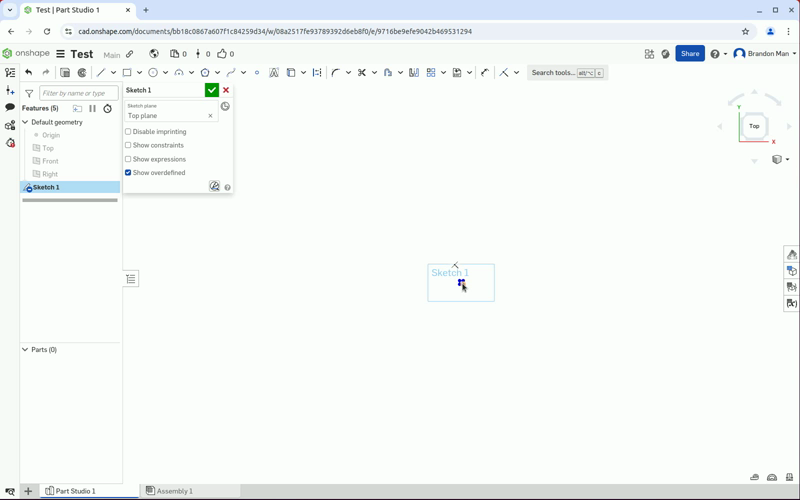
scroll(6)
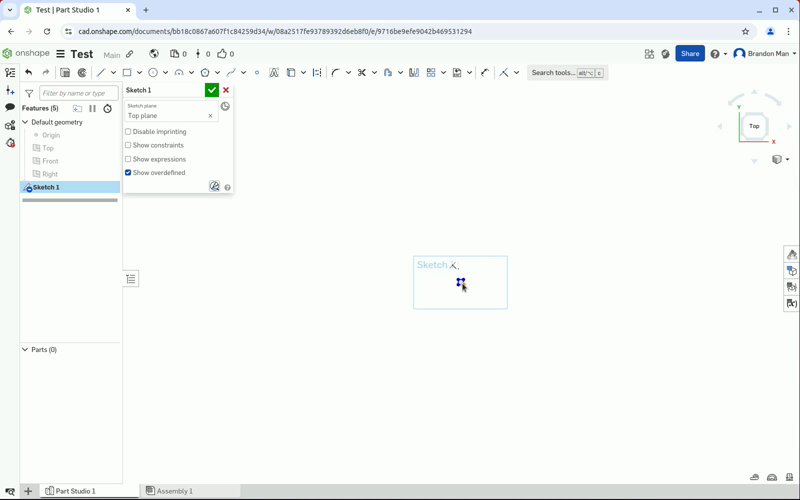
scroll(6)
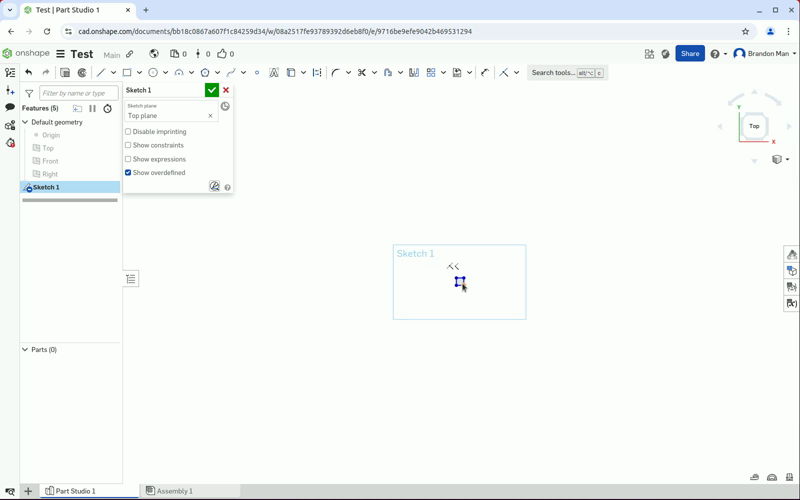
scroll(6)
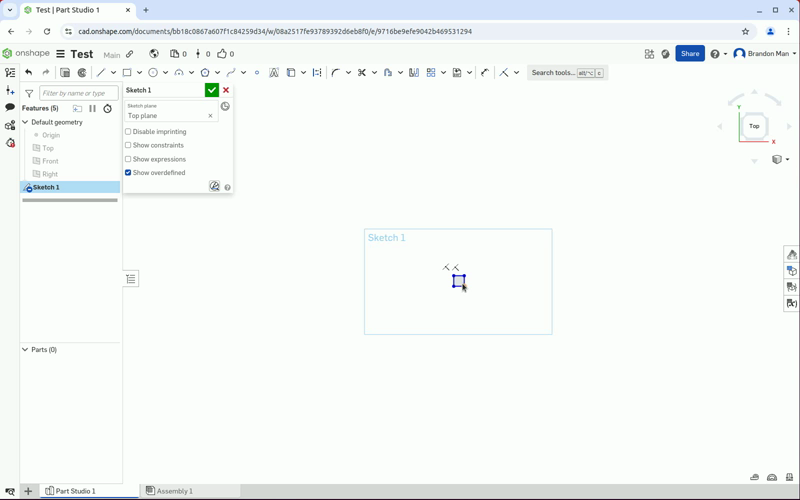
scroll(6)
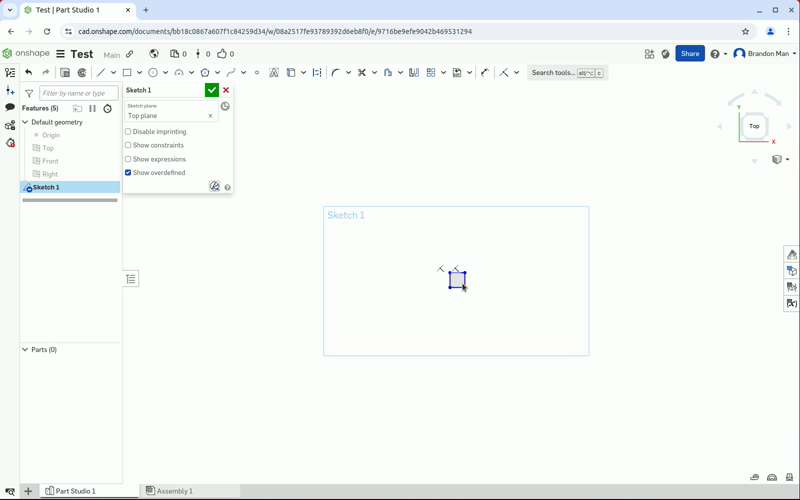
scroll(6)
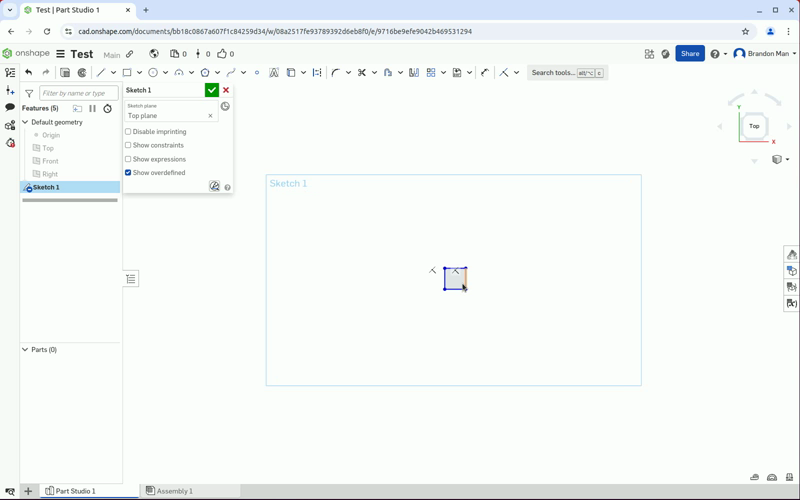
scroll(6)
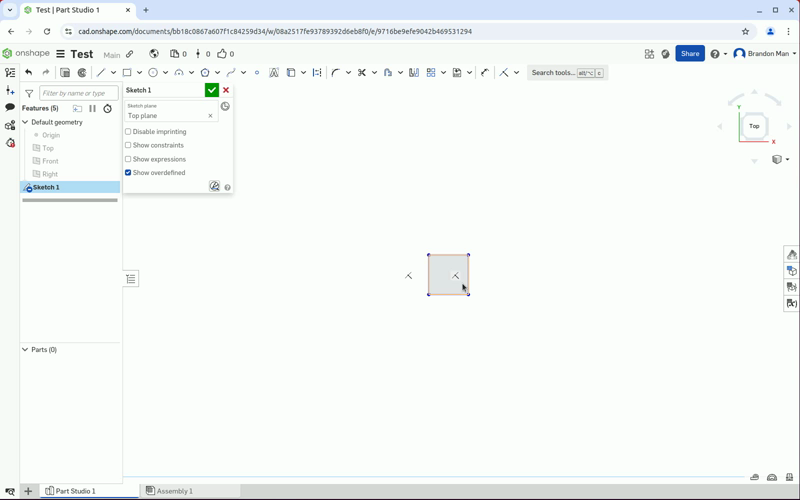
click(462, 283)
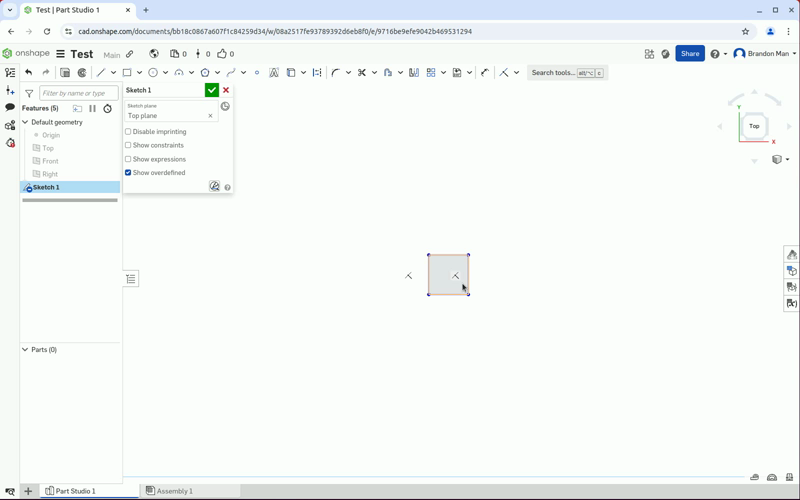
scroll(-6)
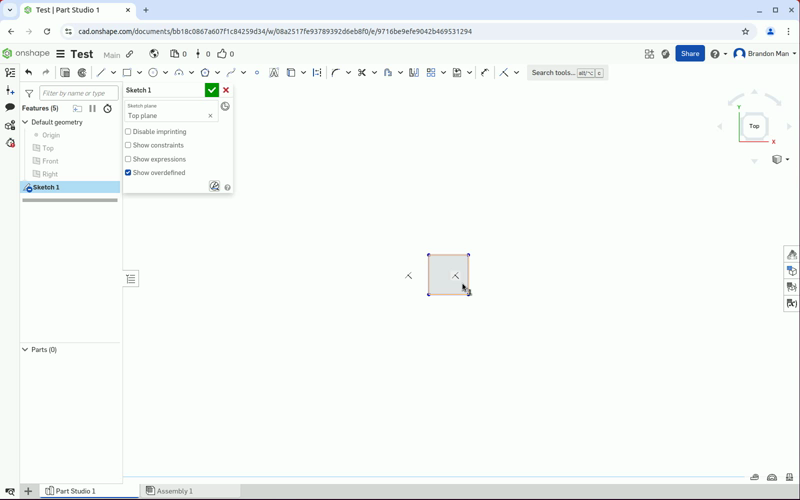
scroll(-6)
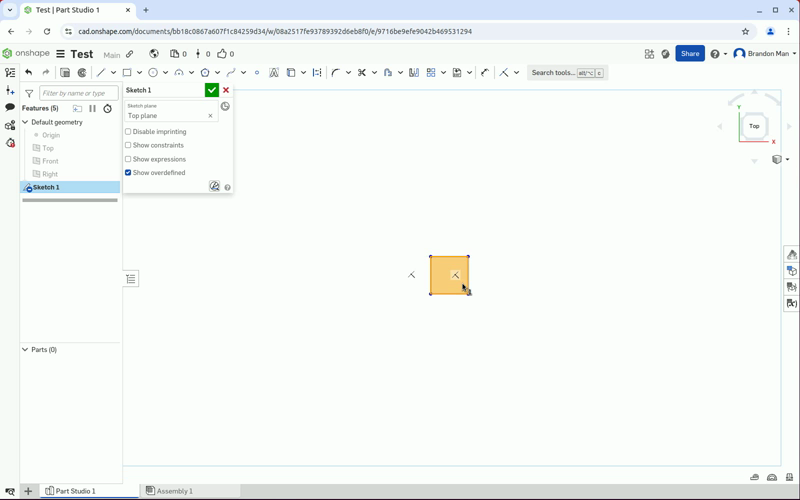
scroll(-6)
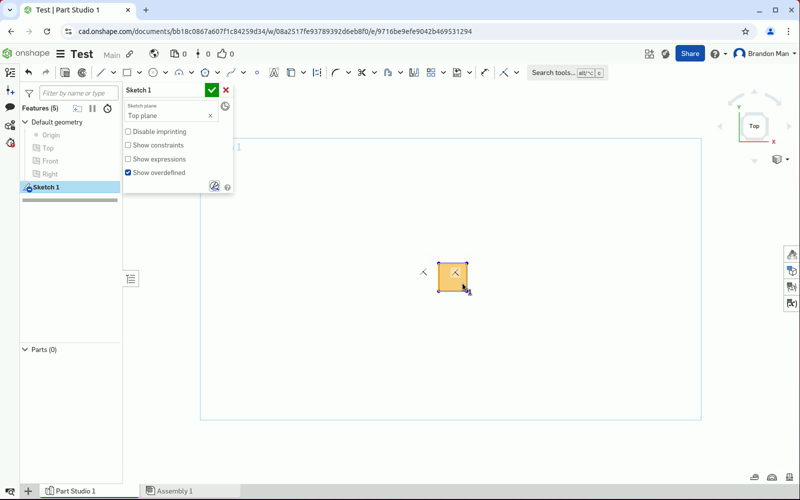
scroll(-6)
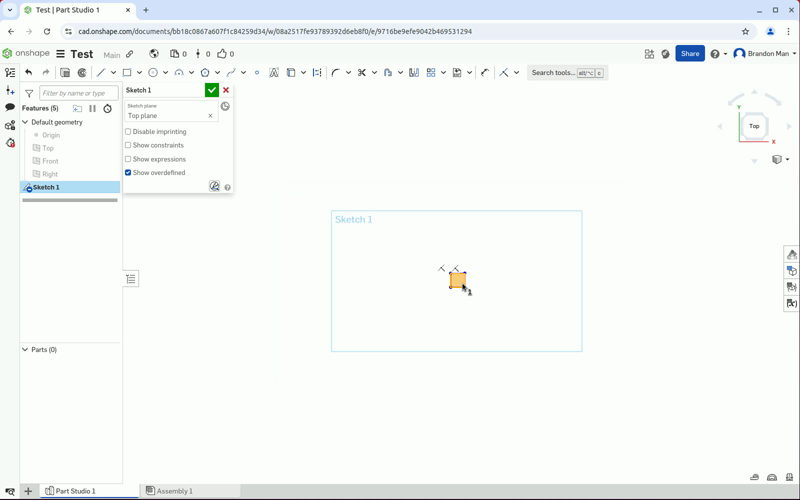
scroll(-6)
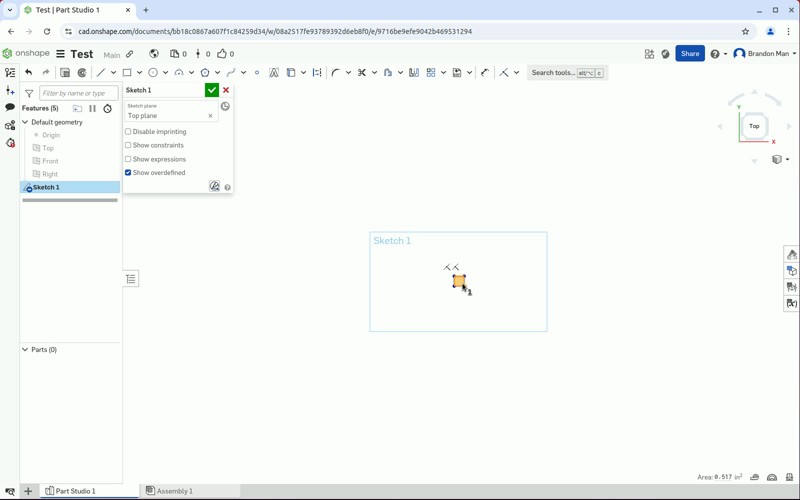
scroll(-6)
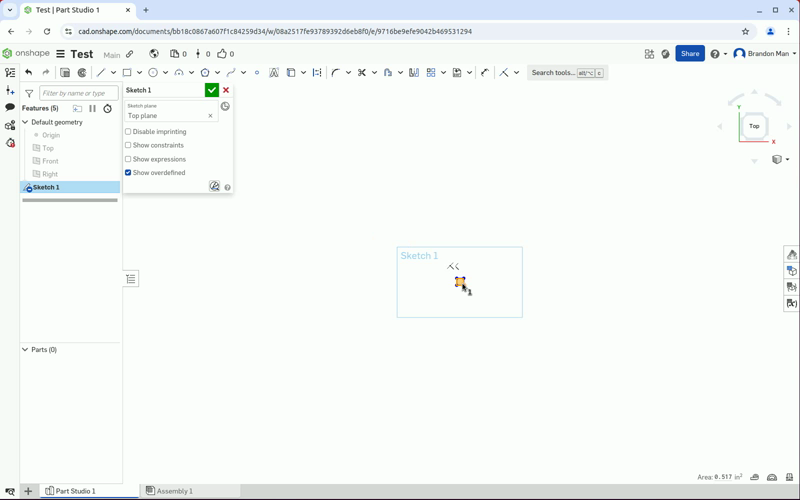
scroll(-6)
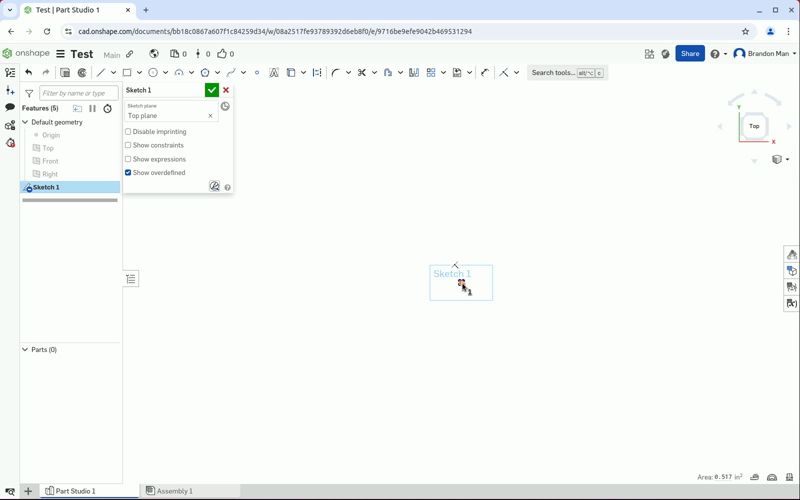
mouse_move(73, 352)
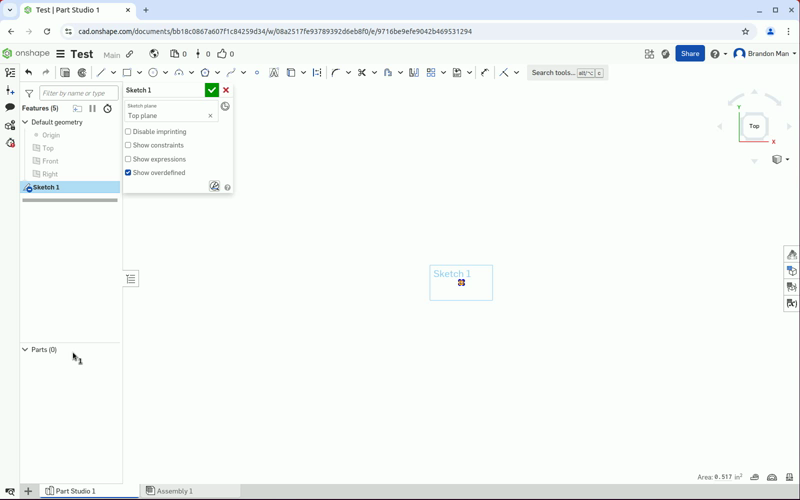
key(shift+y)
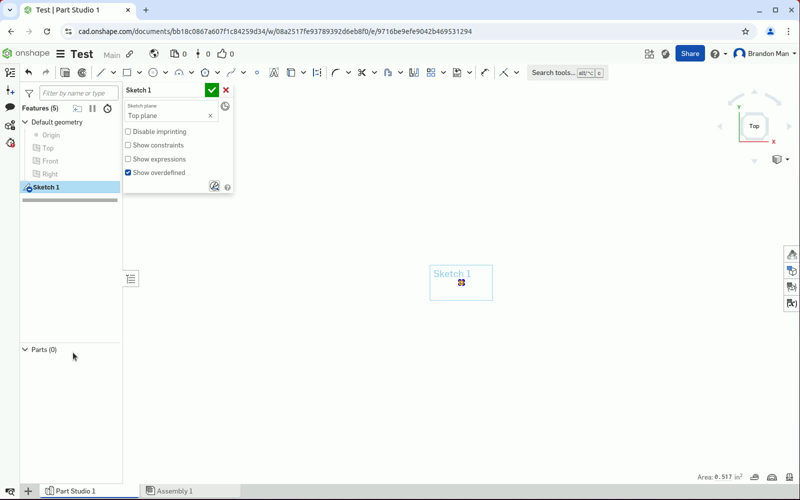
key(shift+e)
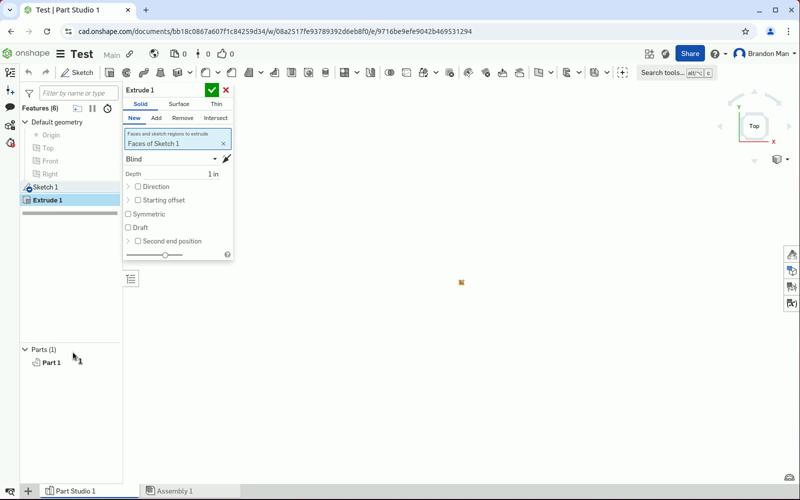
mouse_move(143, 106)
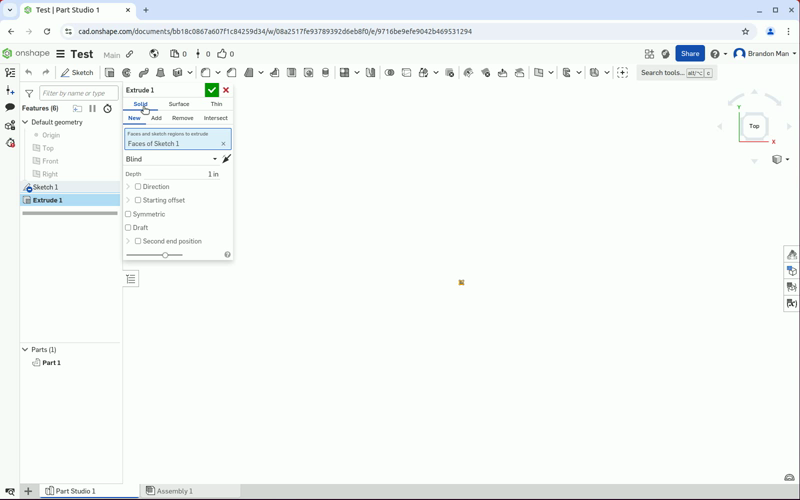
click(143, 106)
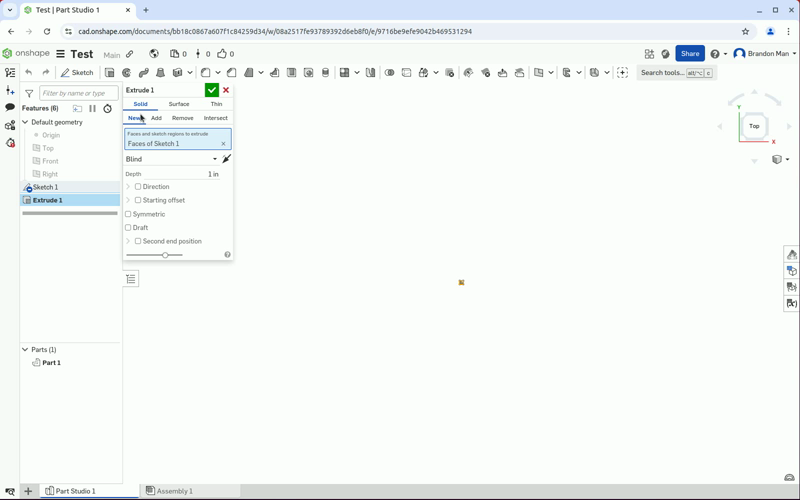
mouse_move(137, 120)
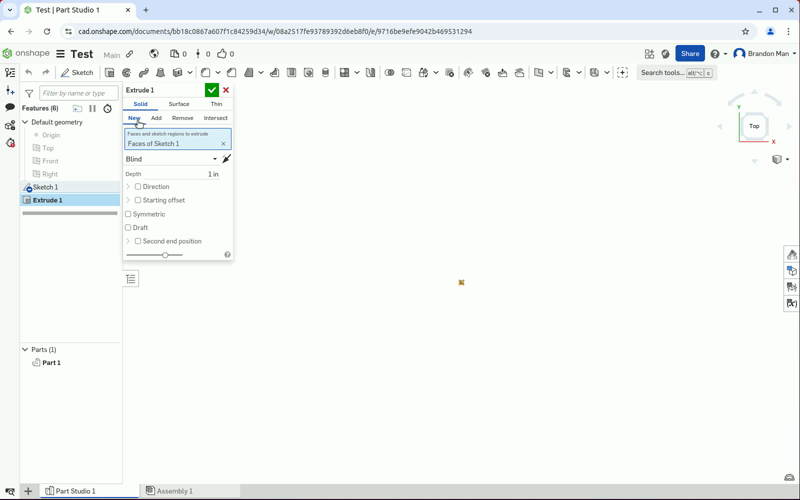
click(137, 120)
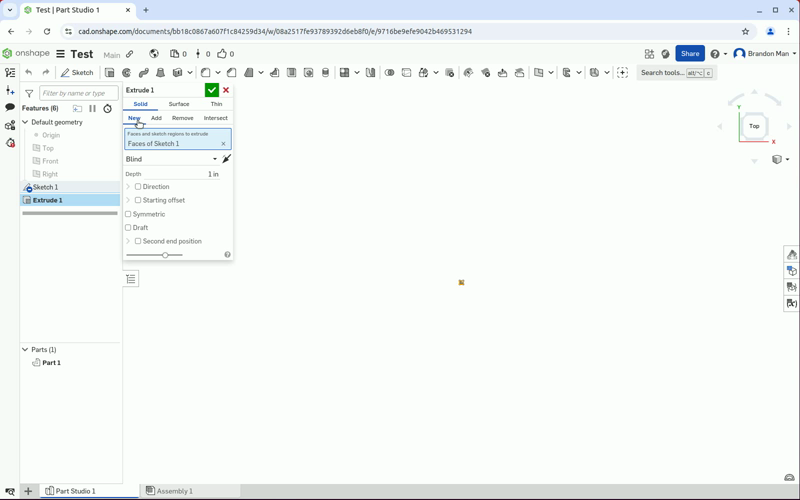
key(tab, 4)
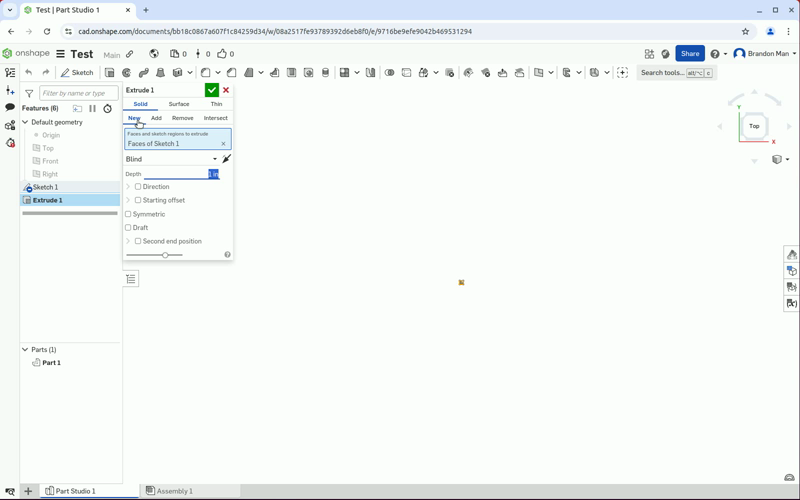
text(23.108)
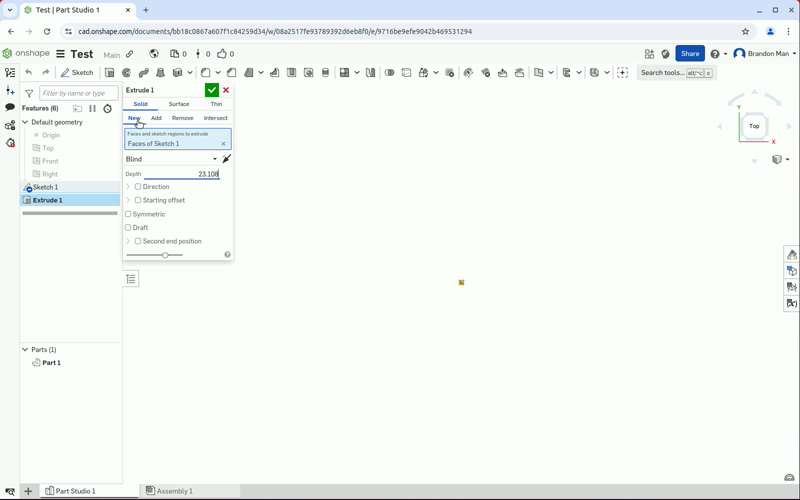
key(enter)
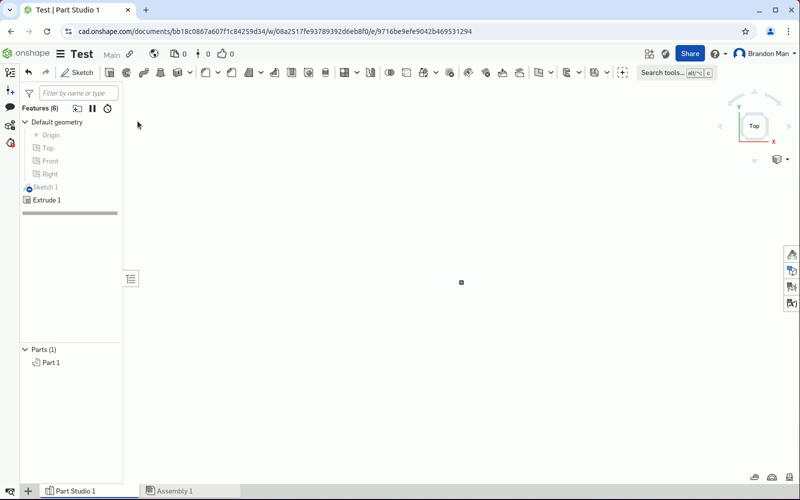
key(shift+h)
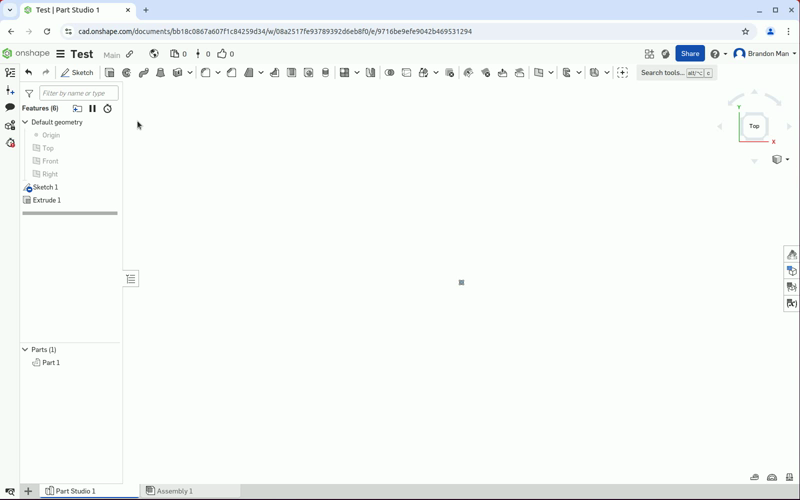
key(shift+h)
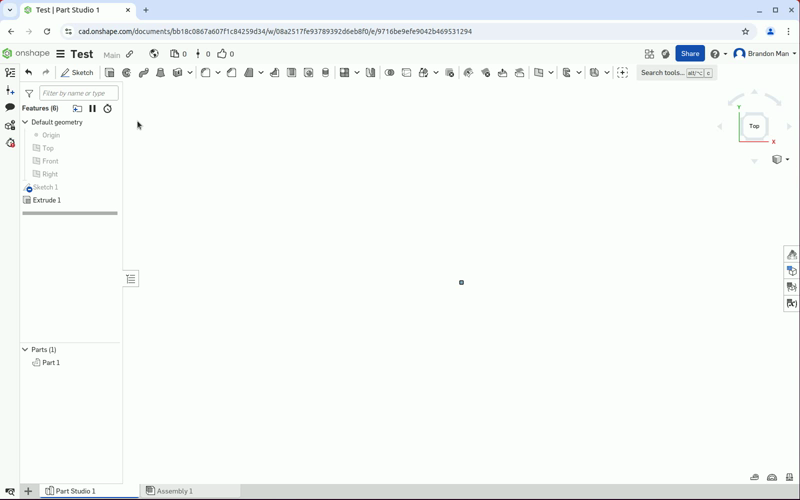
mouse_move(73, 189)
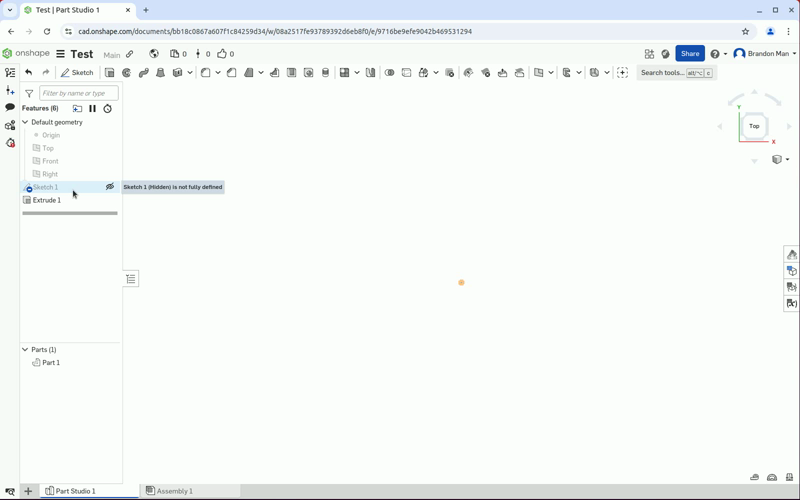
click(73, 189)
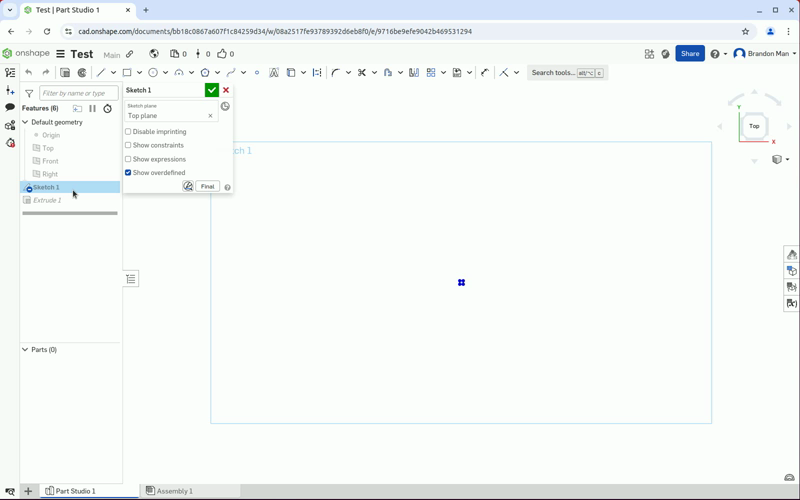
mouse_move(229, 92)
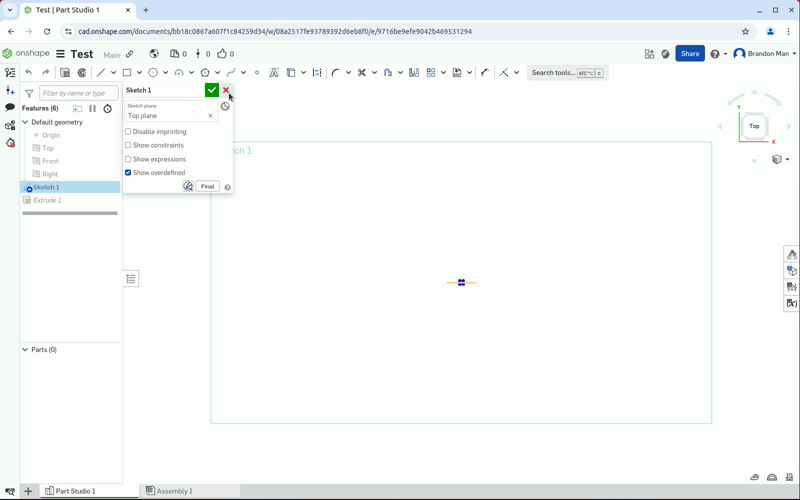
click(229, 92)
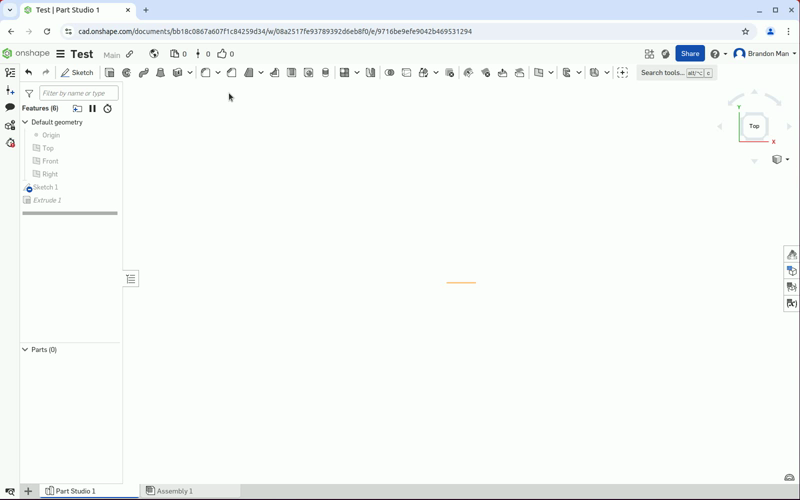
mouse_move(73, 352)
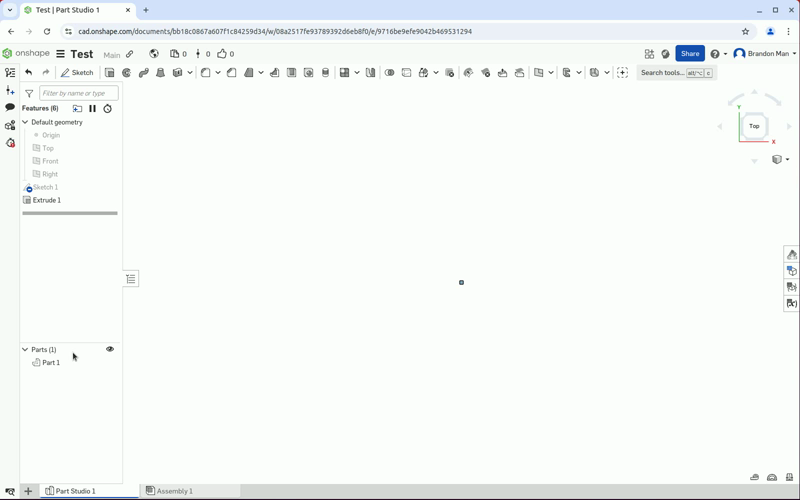
key(y)
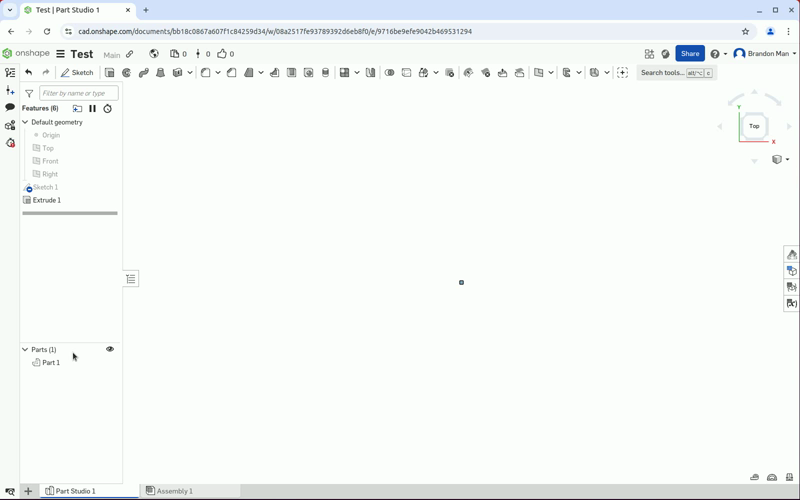
key(shift+p)
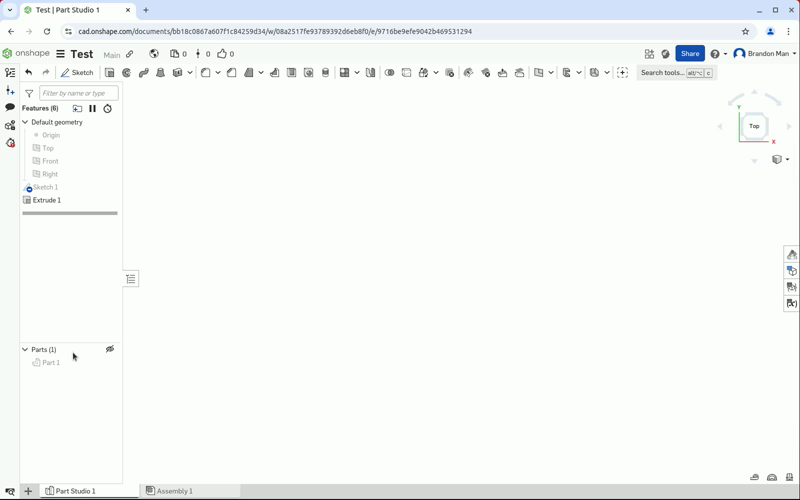
key(space)
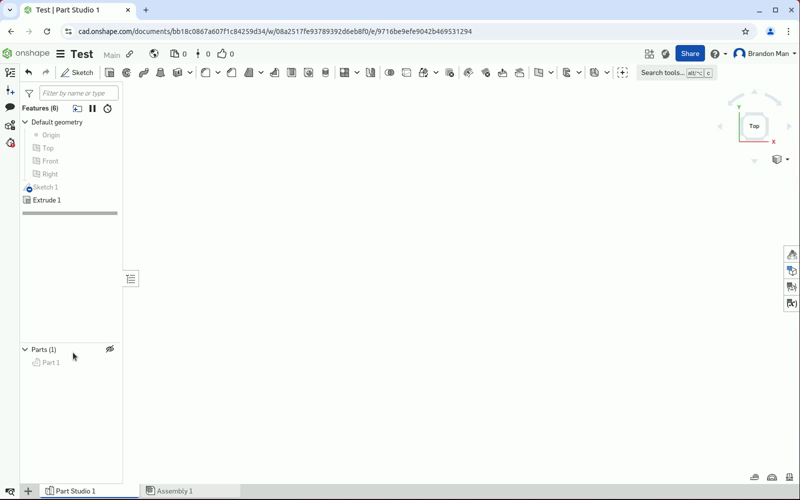
key_down(shift)
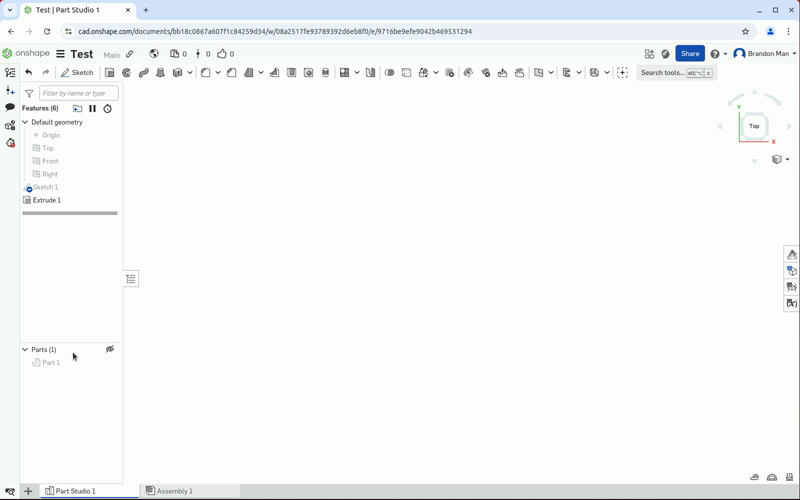
key(up)
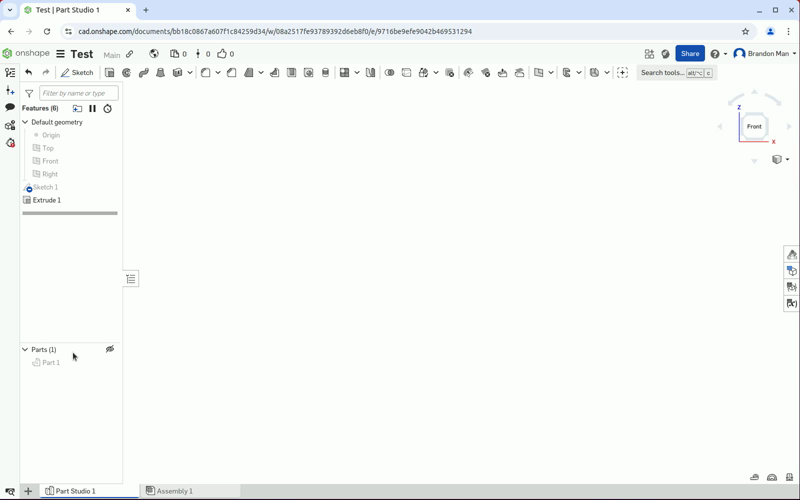
key_up(shift)
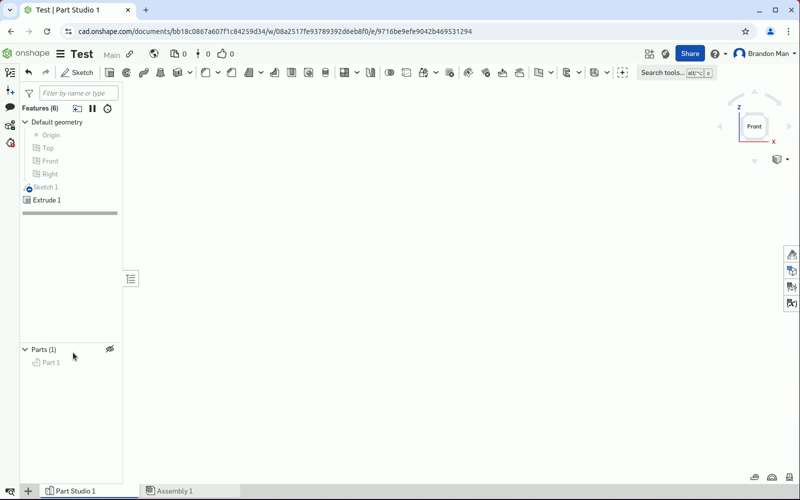
mouse_move(73, 352)
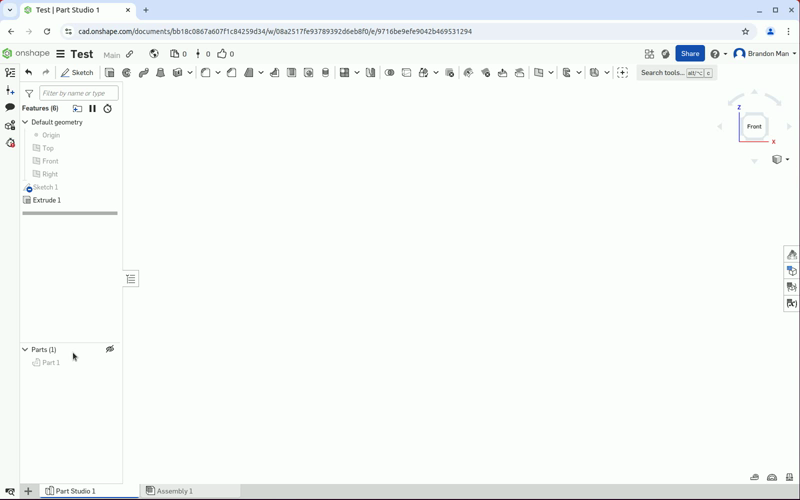
key(shift+y)
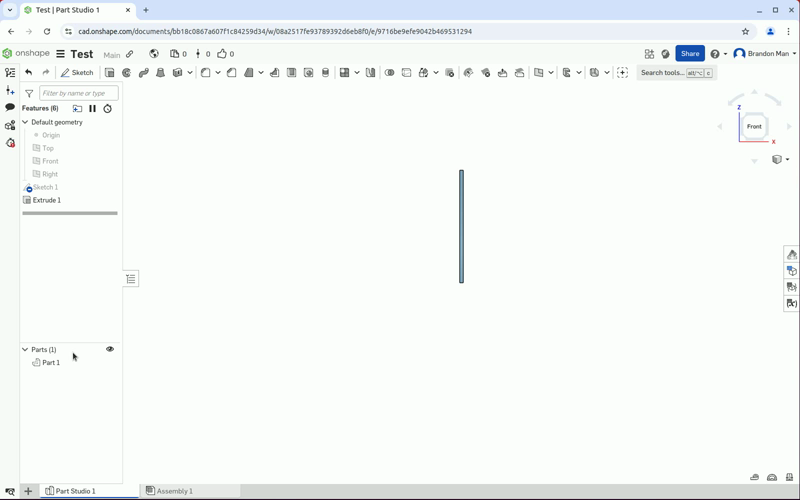
mouse_move(541, 75)
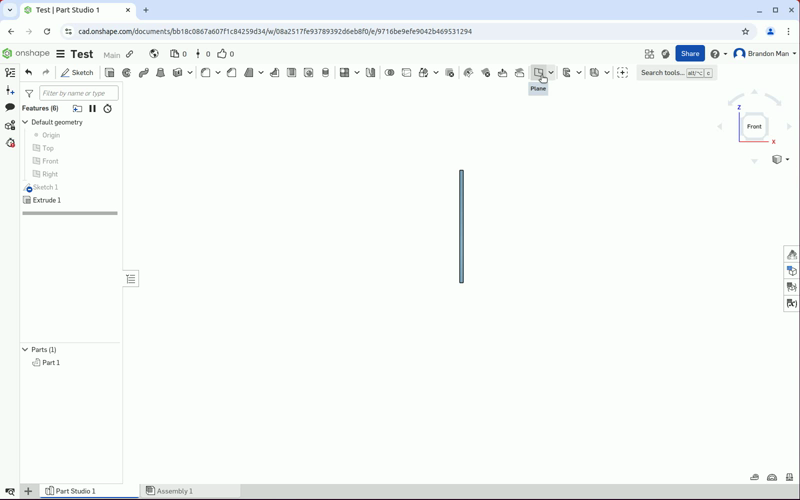
click(541, 75)
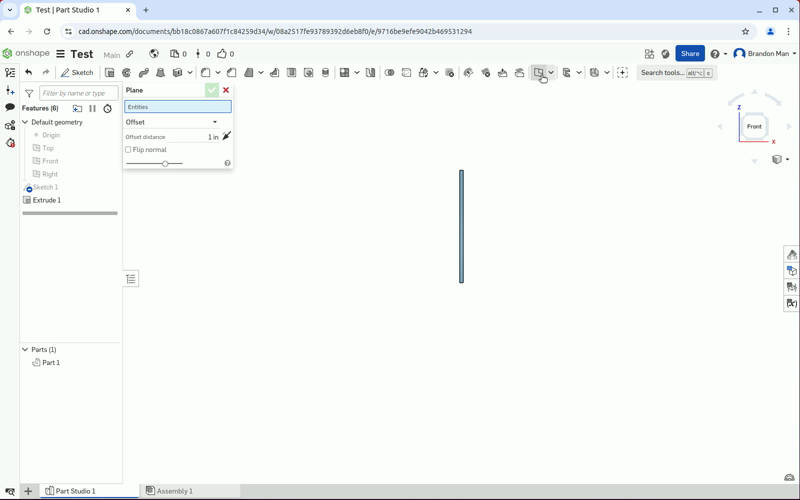
mouse_move(73, 163)
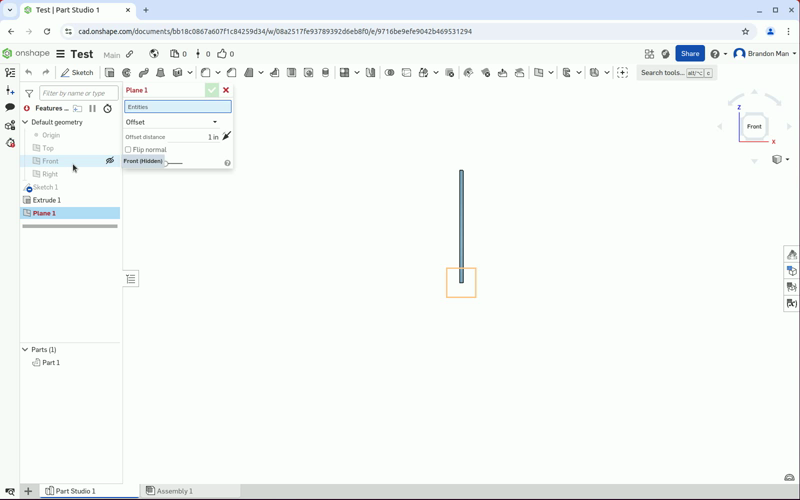
click(73, 163)
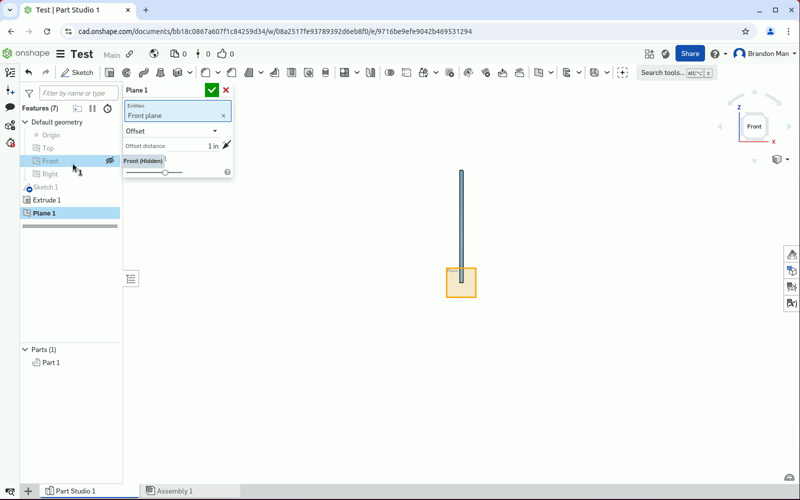
key(tab, 2)
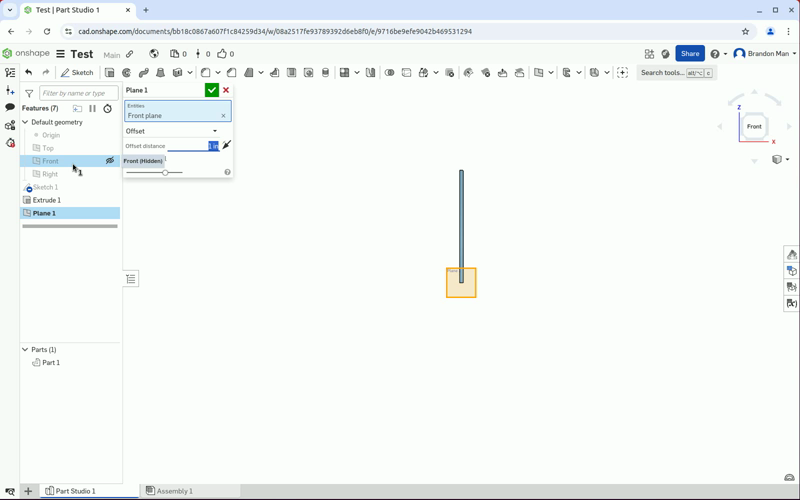
text(0.246)
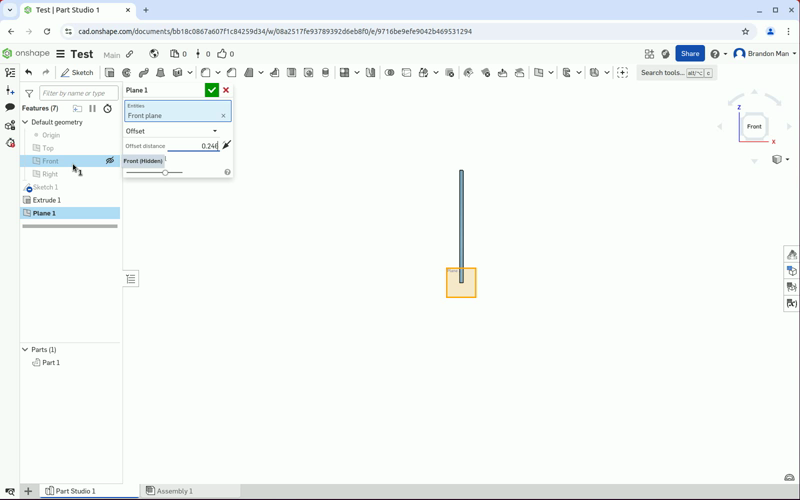
key(enter, 2)
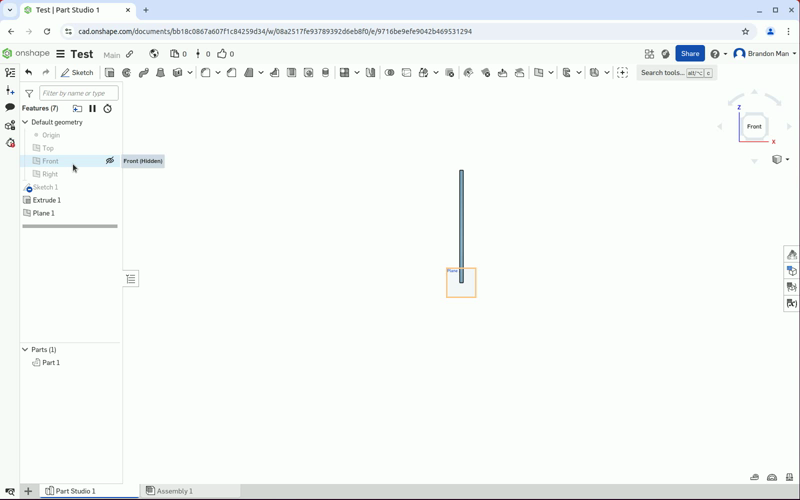
key(shift+s)
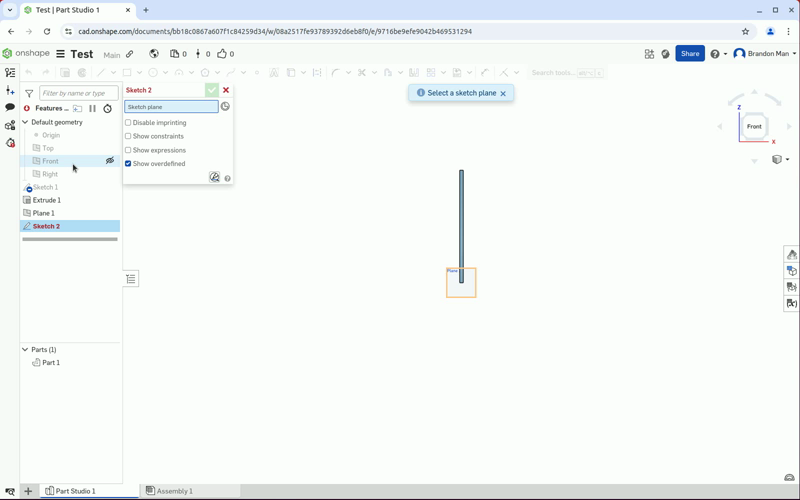
mouse_move(73, 215)
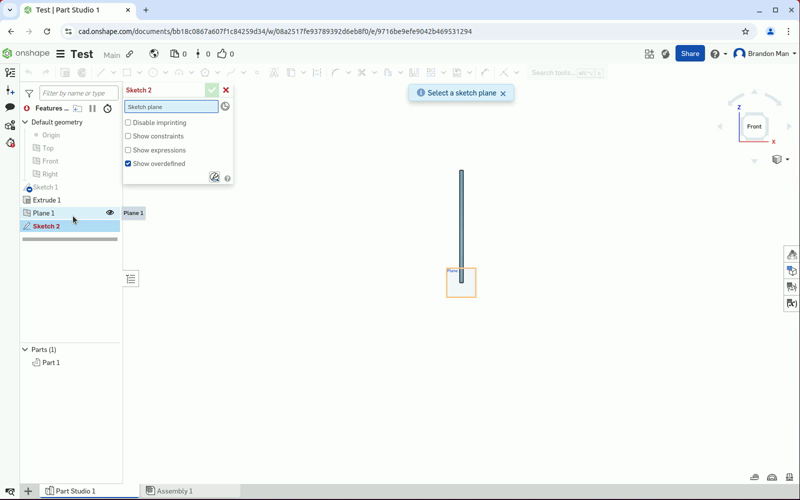
click(73, 215)
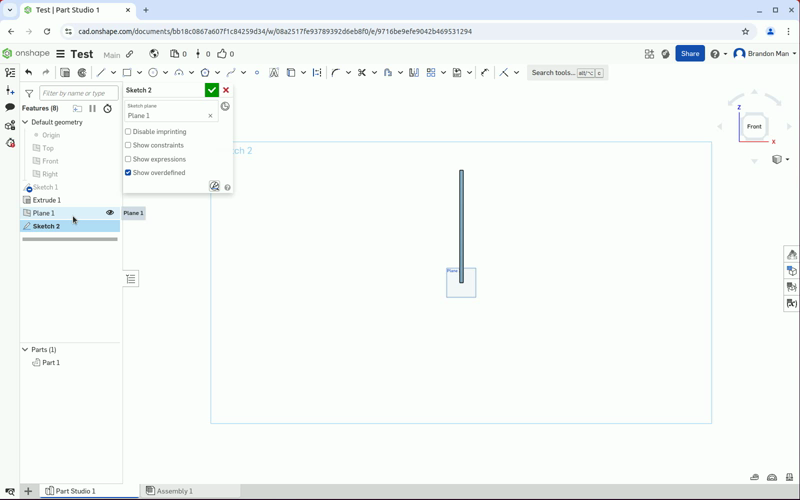
mouse_move(73, 352)
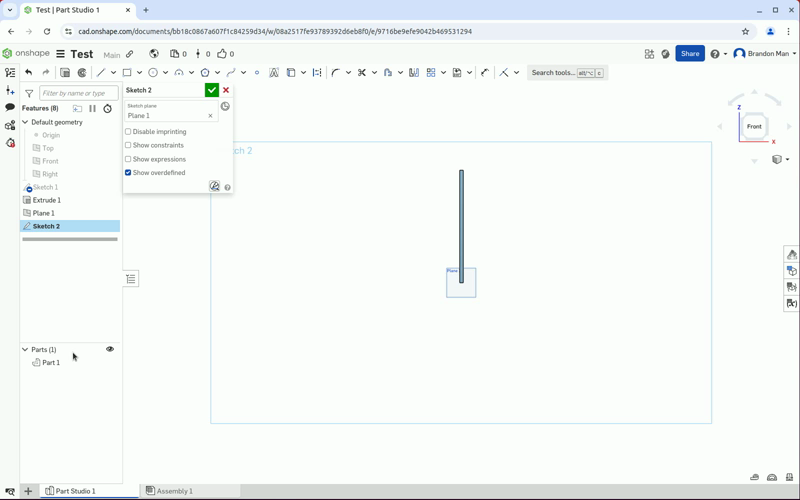
key(y)
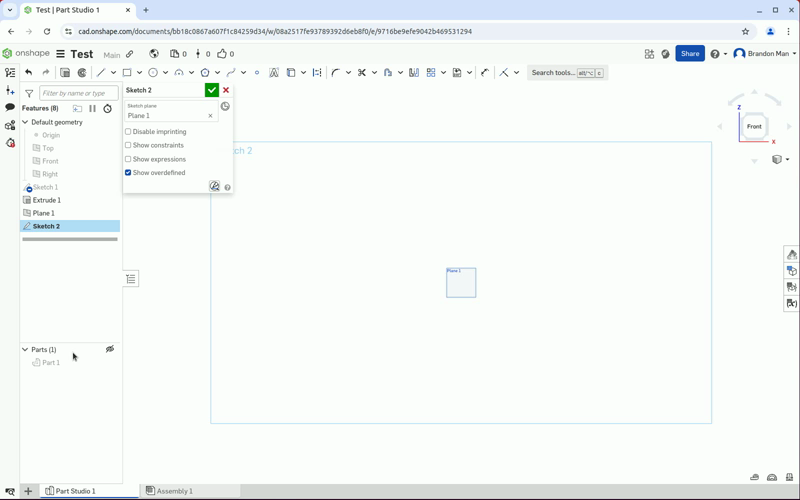
key(l)
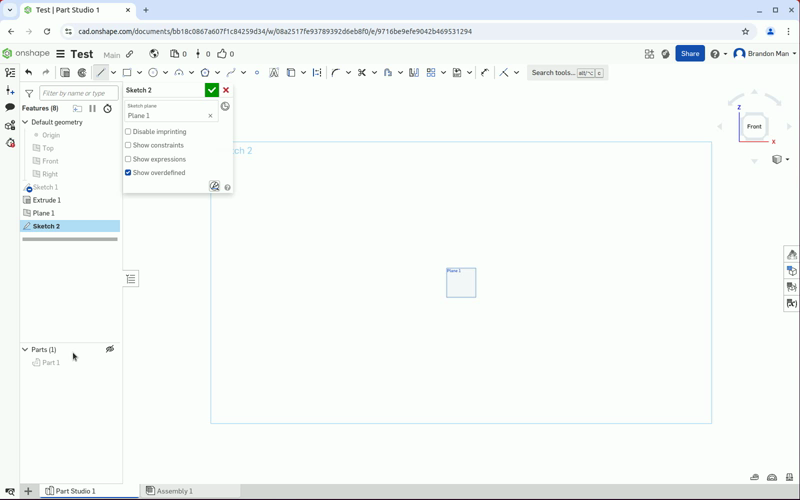
key_down(shift)
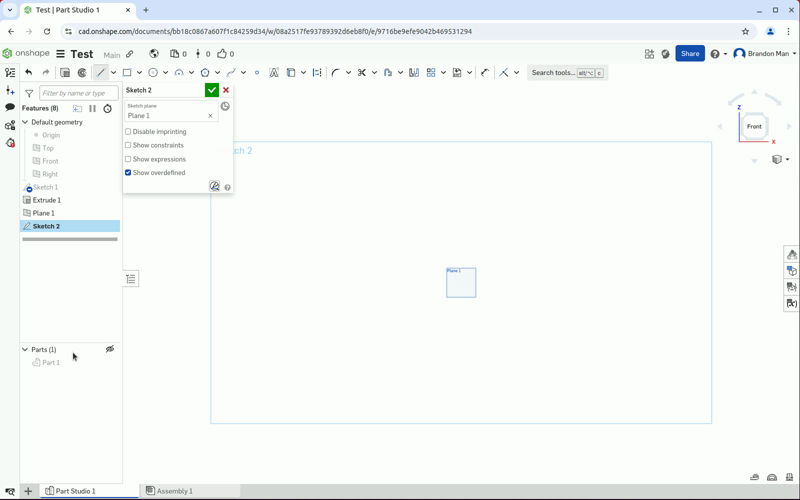
mouse_move(459, 172)
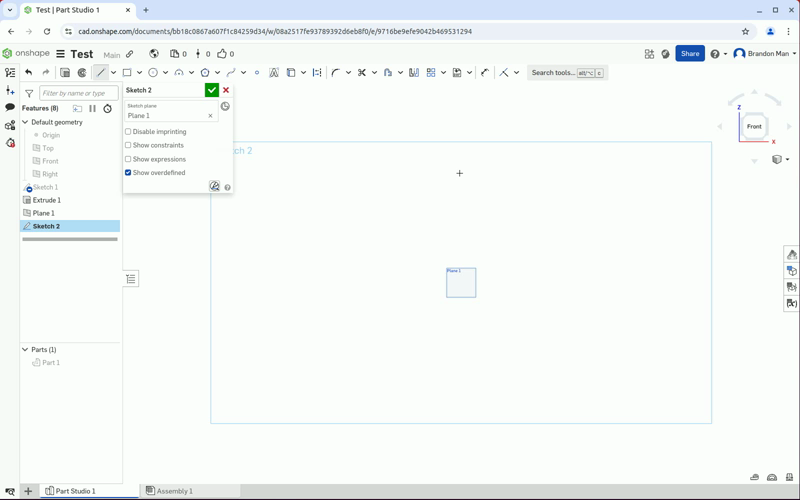
click(459, 172)
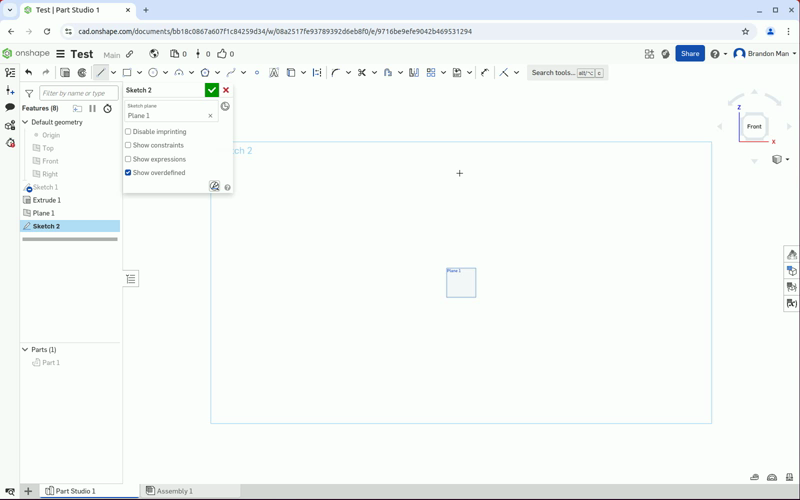
key_up(shift)
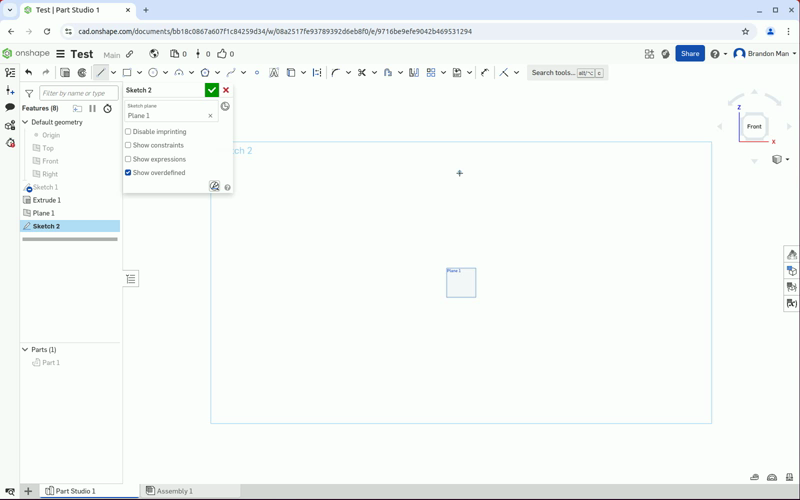
key_down(shift)
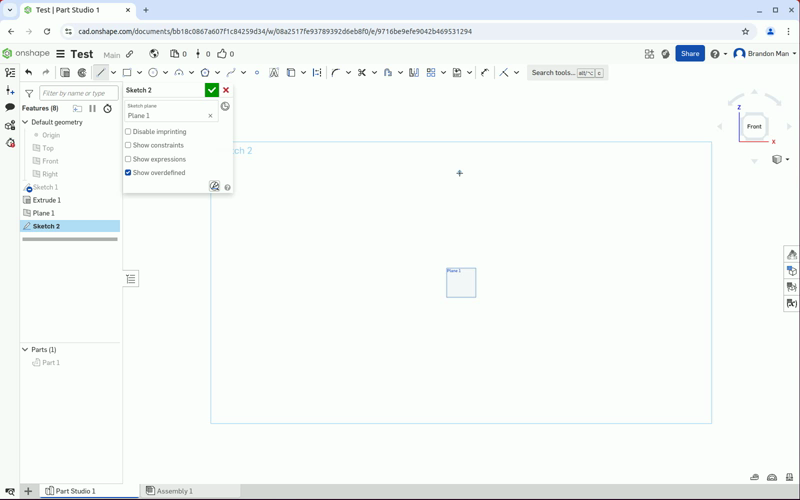
mouse_move(489, 172)
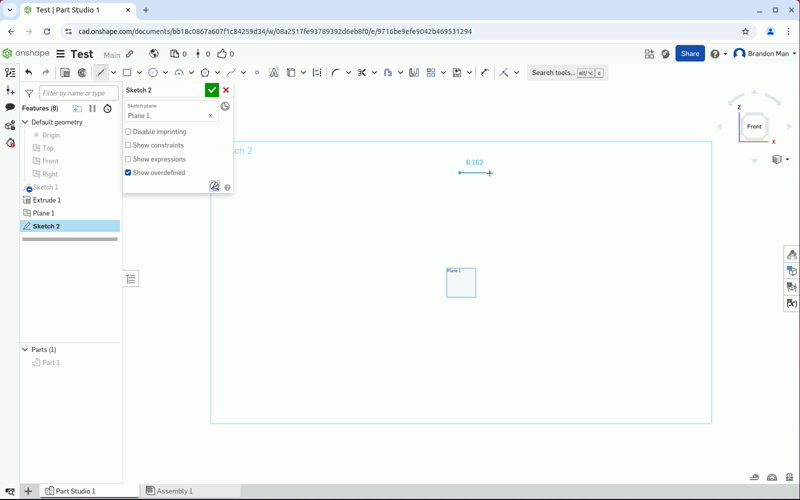
mouse_move(463, 172)
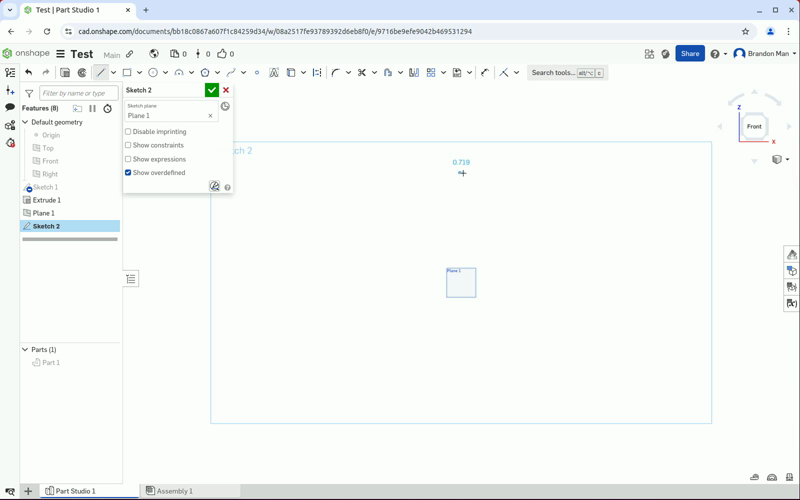
scroll(6)
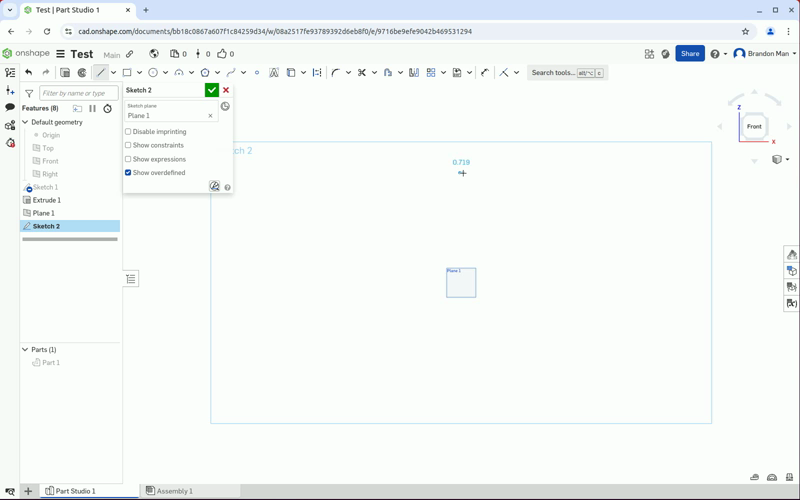
scroll(6)
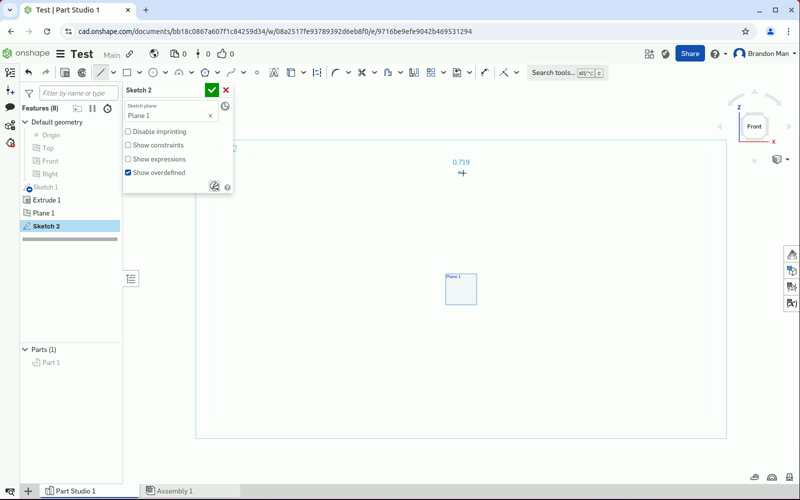
scroll(6)
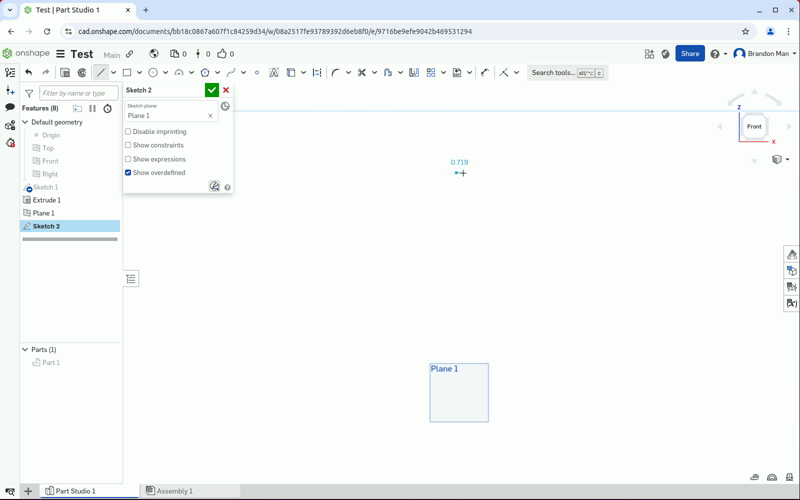
scroll(6)
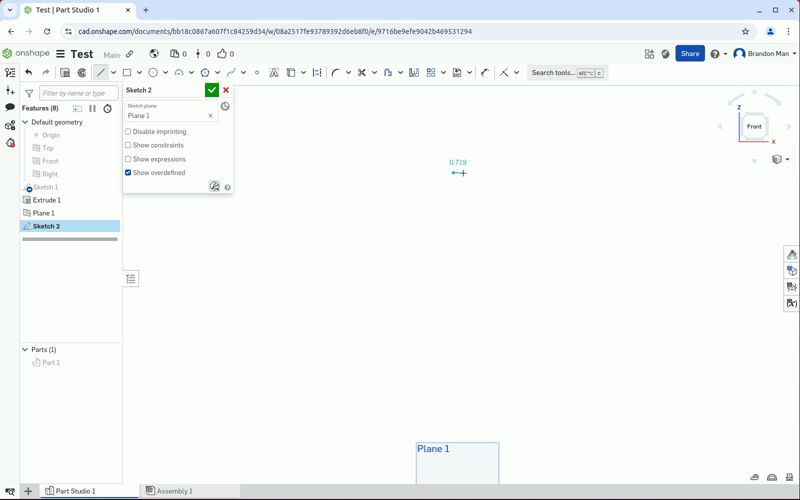
scroll(6)
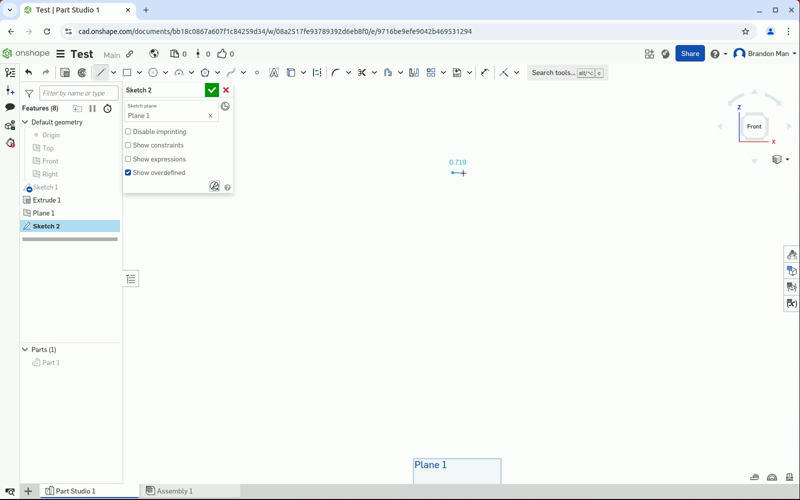
scroll(6)
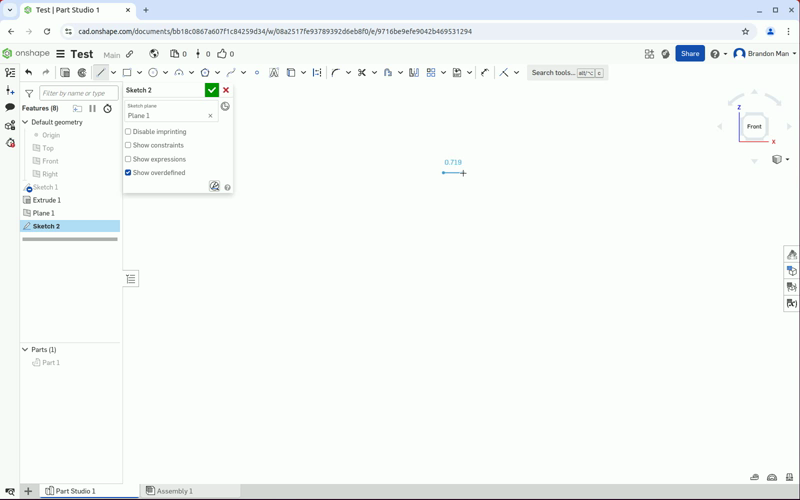
scroll(6)
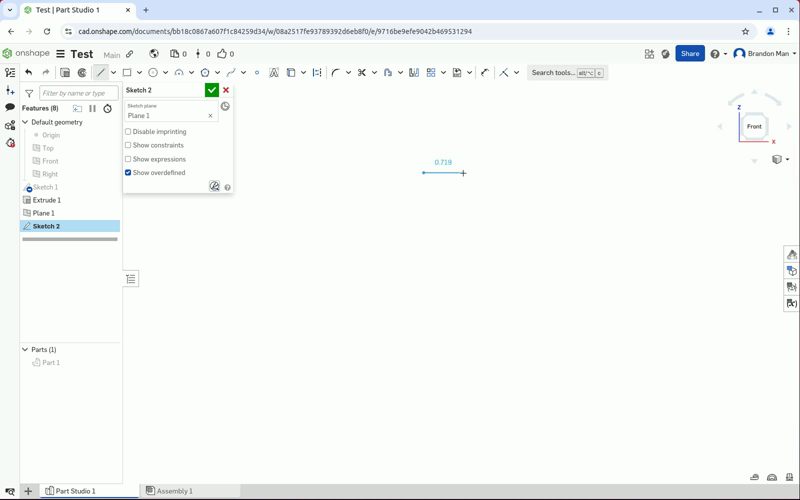
click(463, 172)
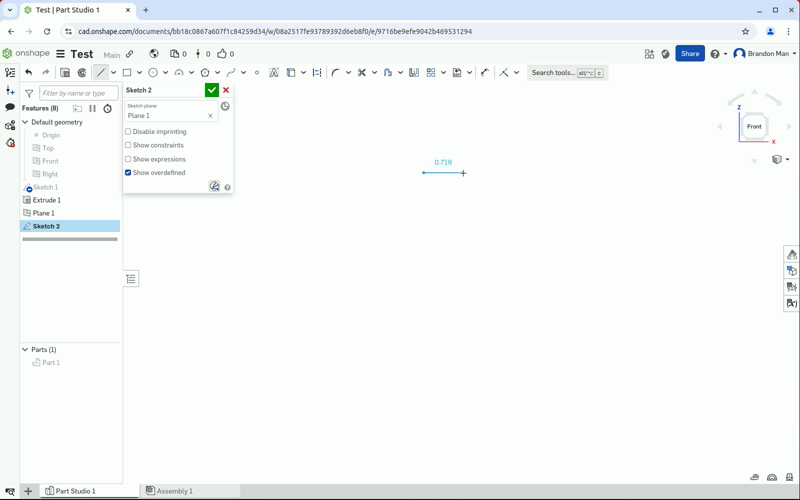
scroll(-6)
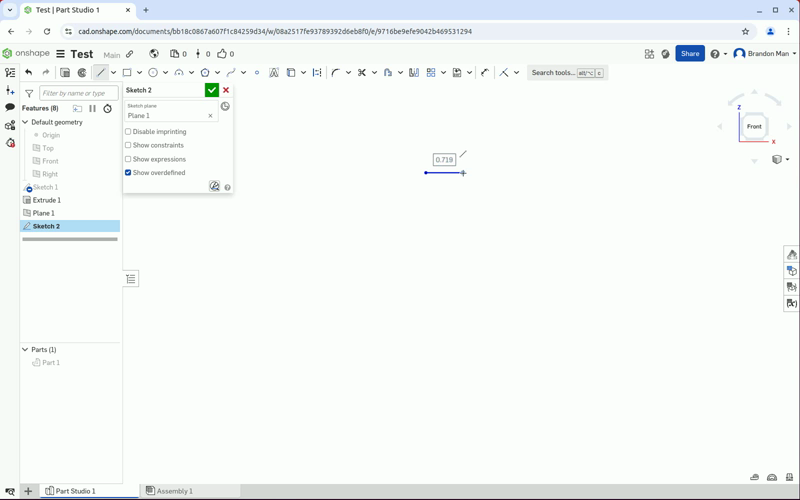
scroll(-6)
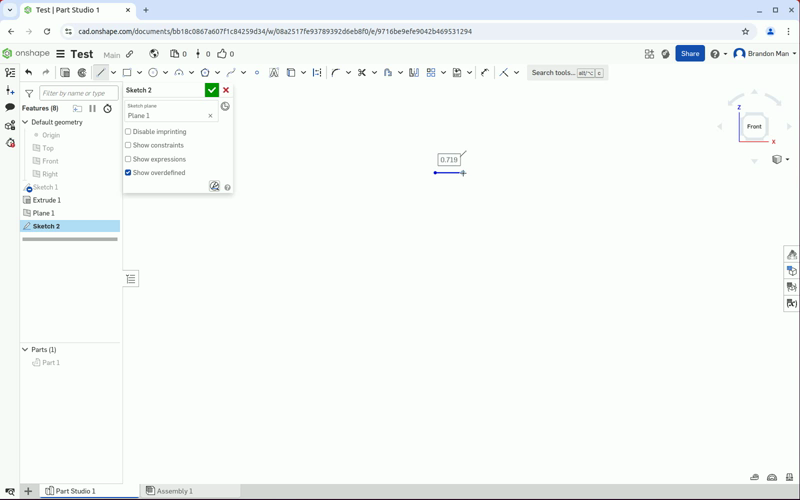
scroll(-6)
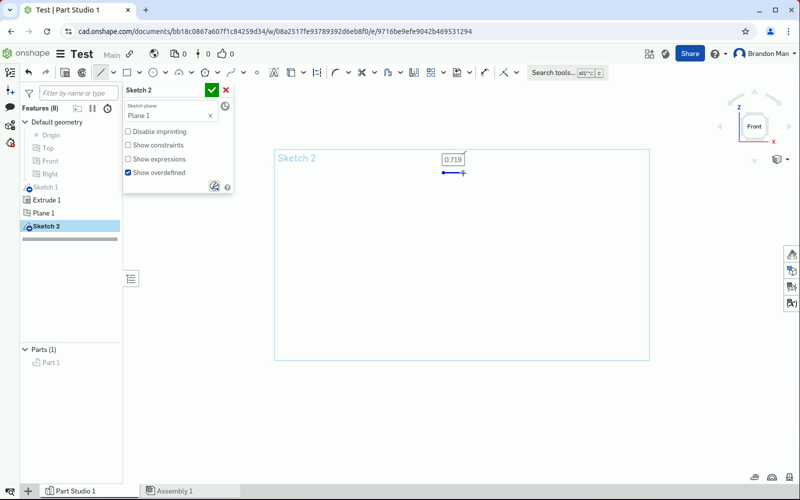
scroll(-6)
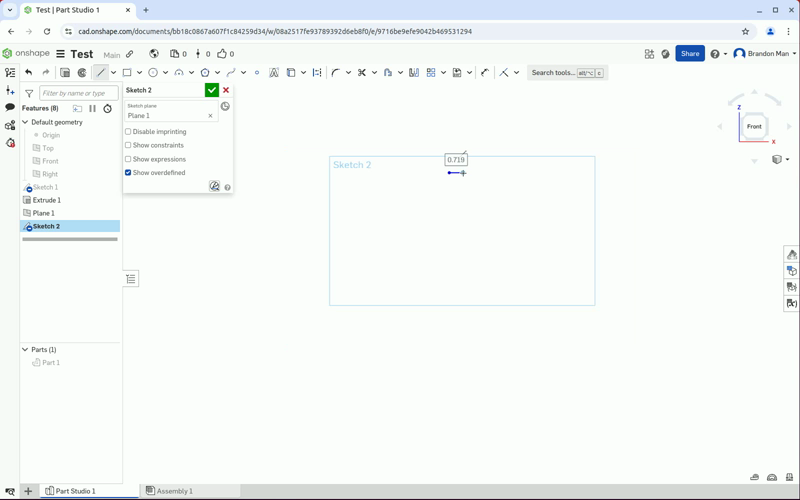
scroll(-6)
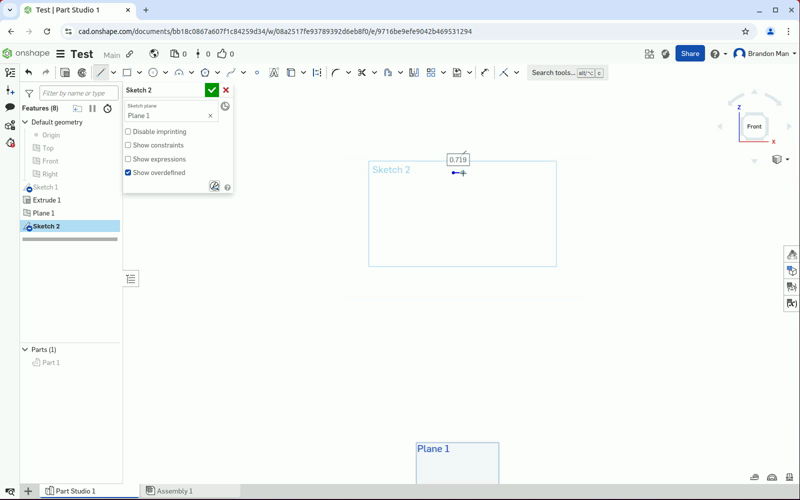
scroll(-6)
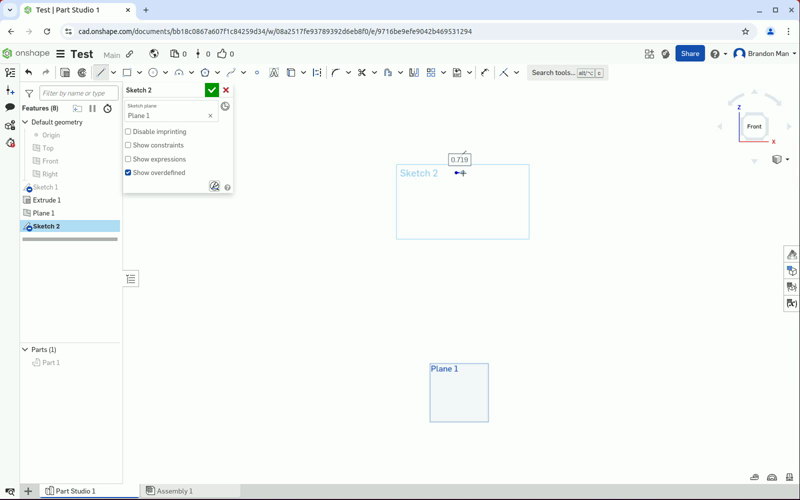
scroll(-6)
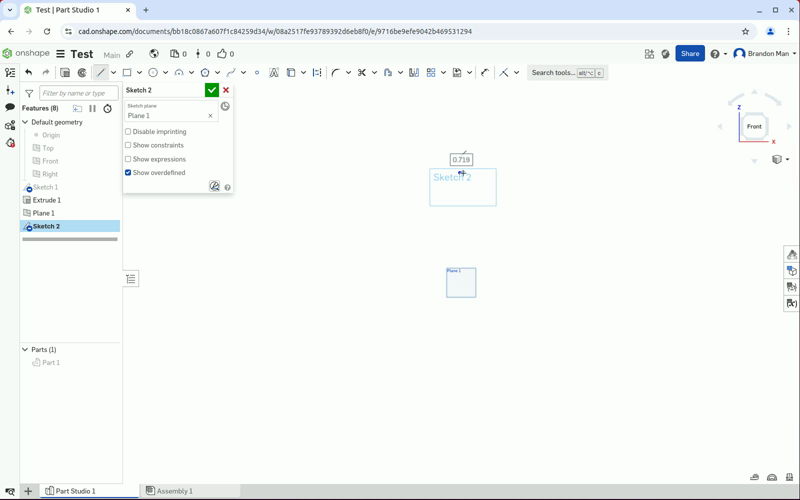
key_up(shift)
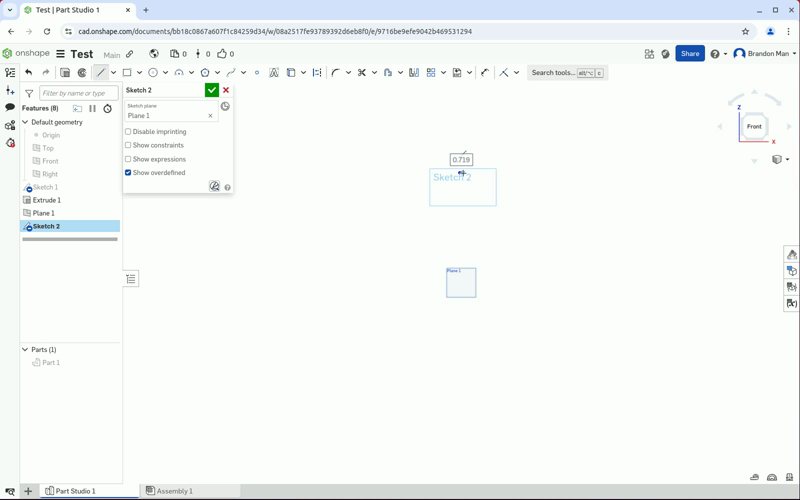
key_down(shift)
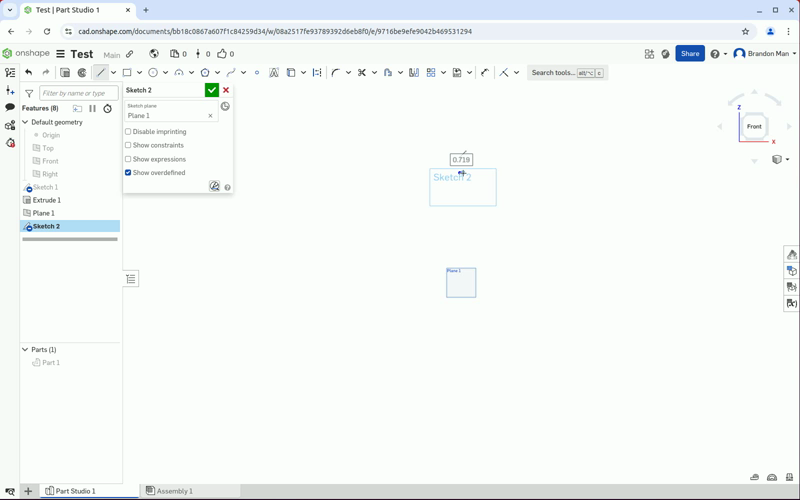
mouse_move(493, 172)
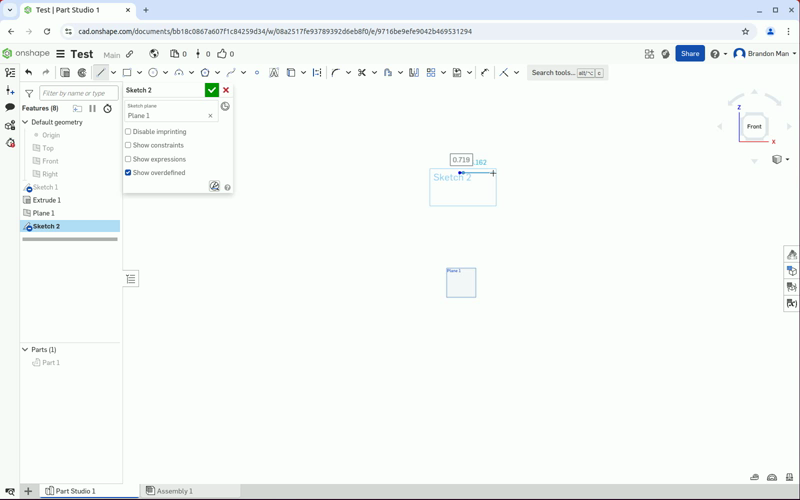
mouse_move(463, 169)
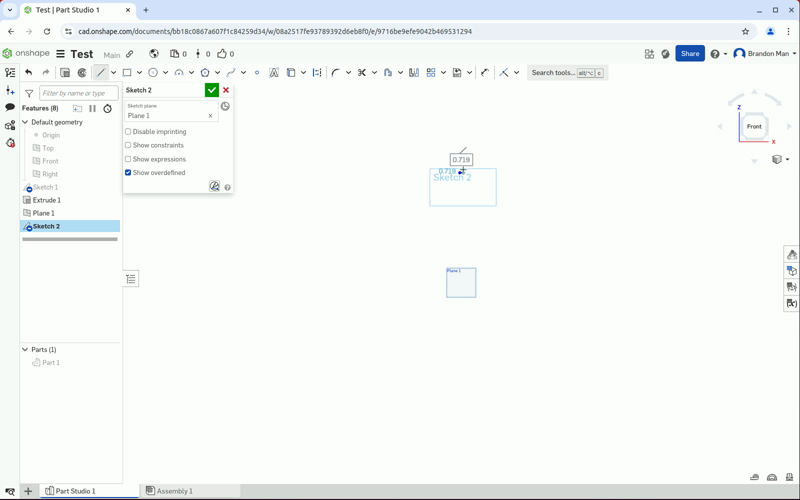
scroll(6)
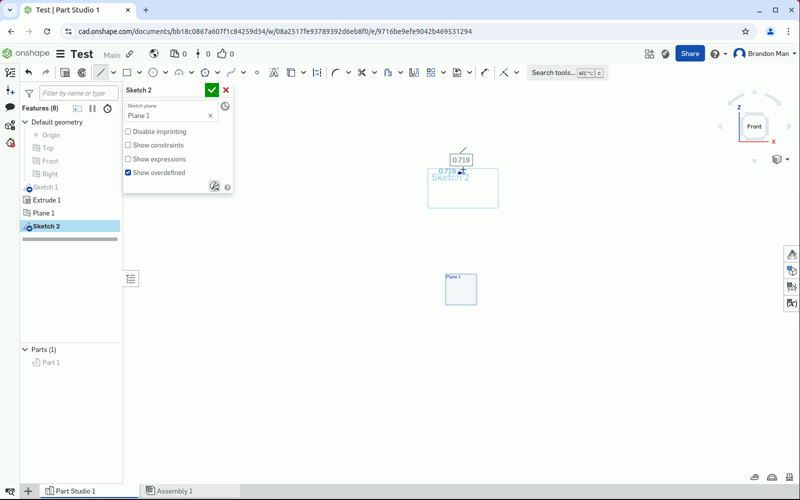
scroll(6)
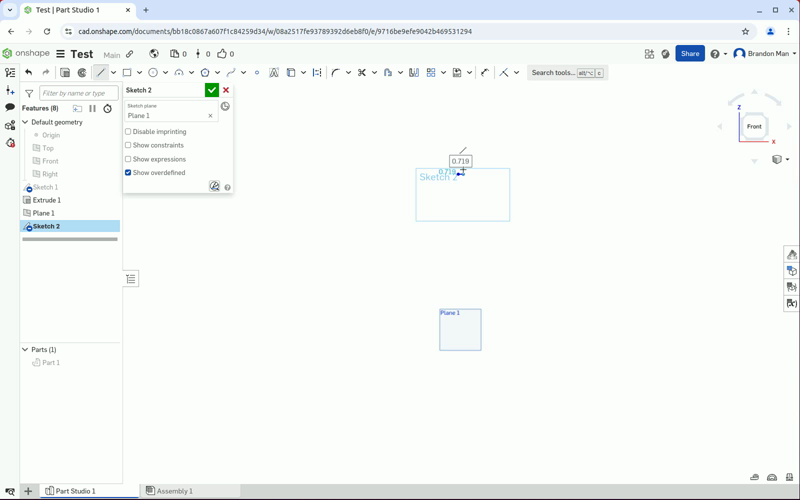
scroll(6)
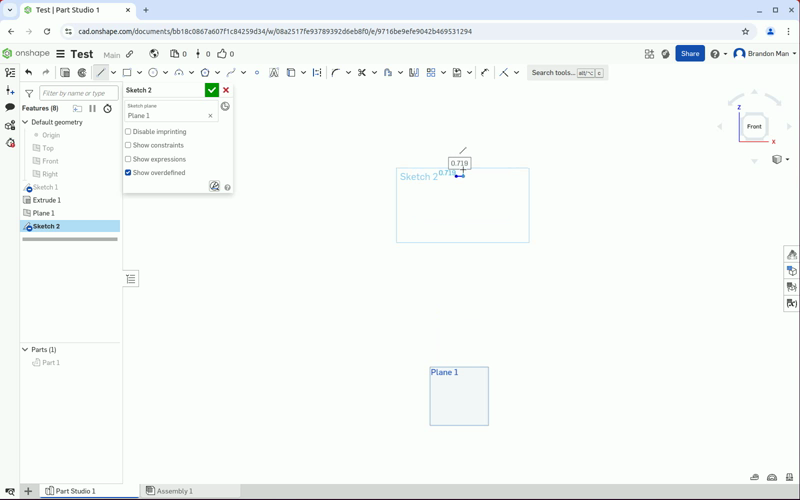
scroll(6)
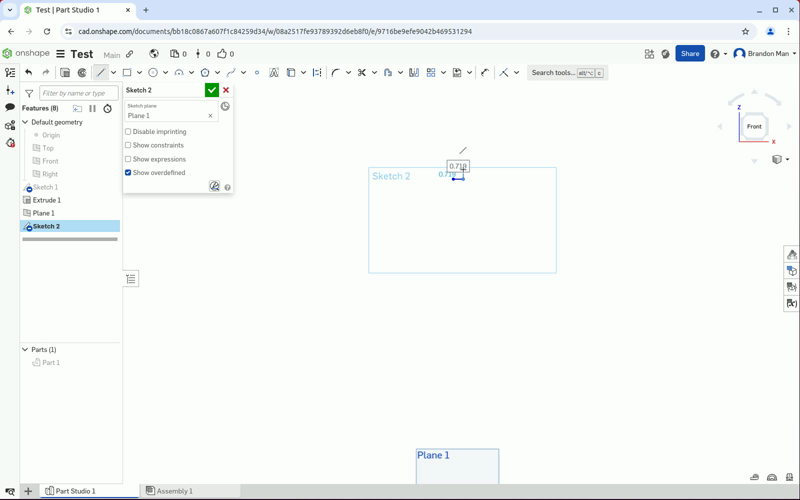
scroll(6)
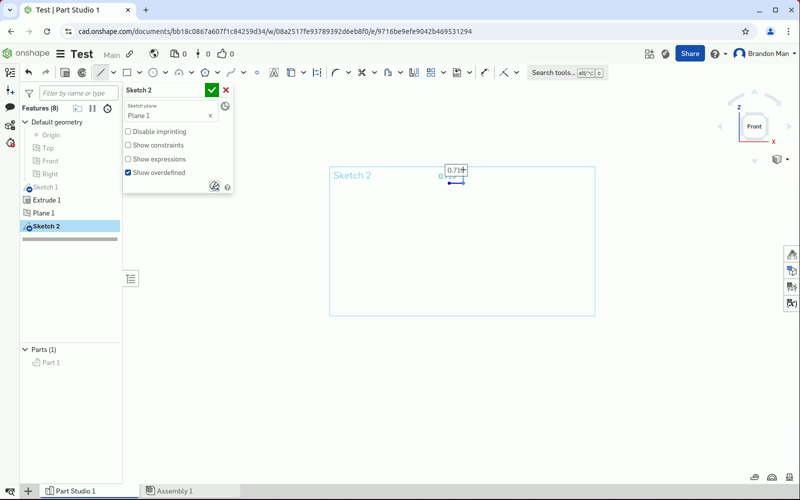
scroll(6)
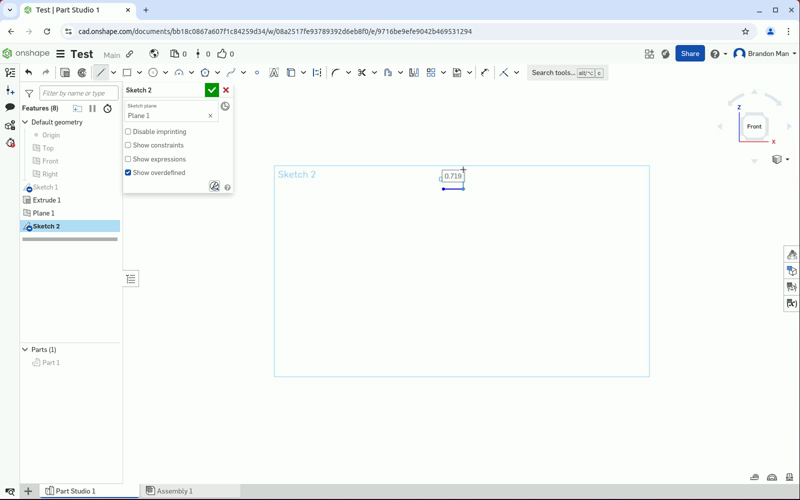
scroll(6)
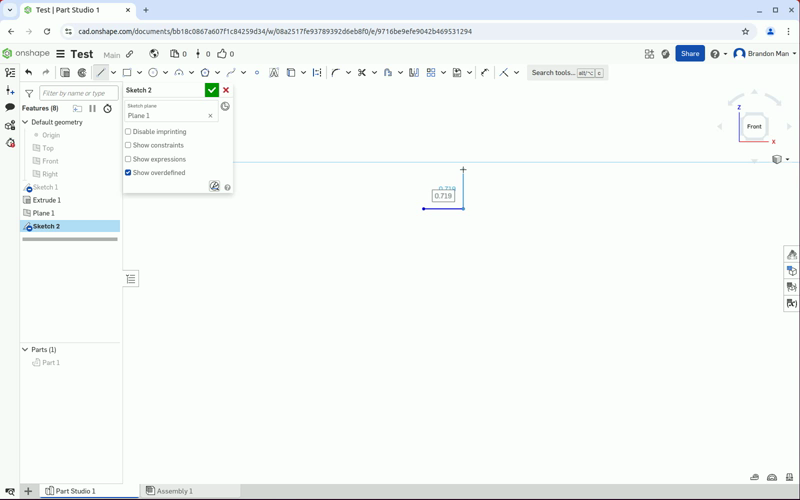
click(463, 169)
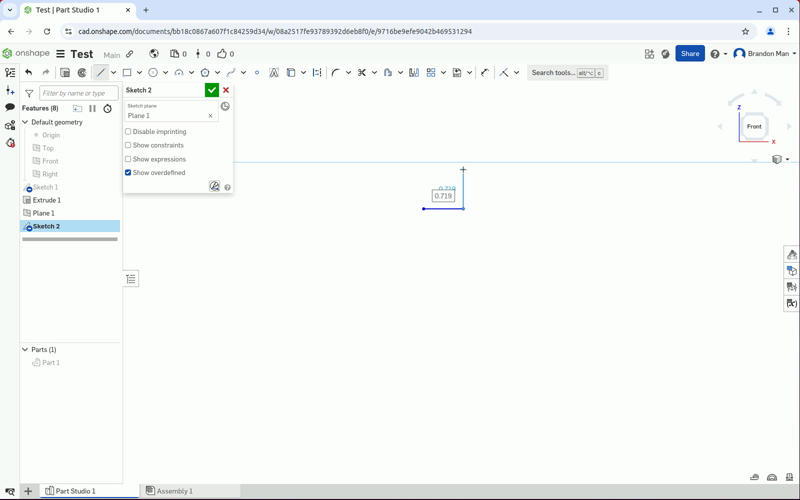
scroll(-6)
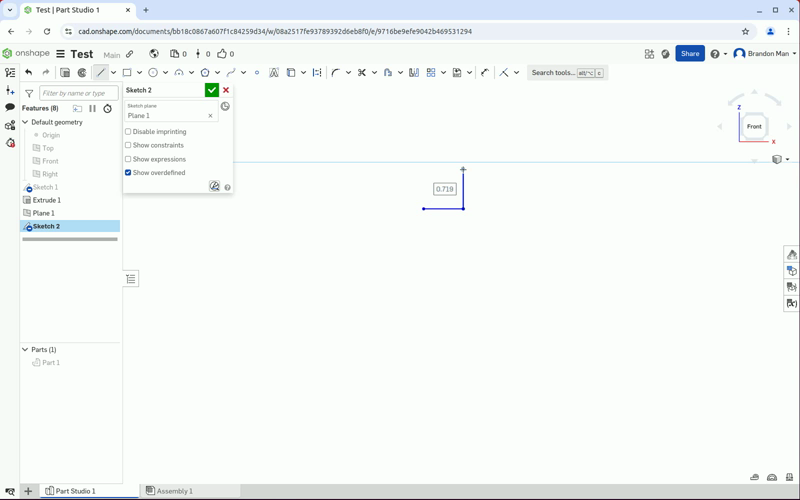
scroll(-6)
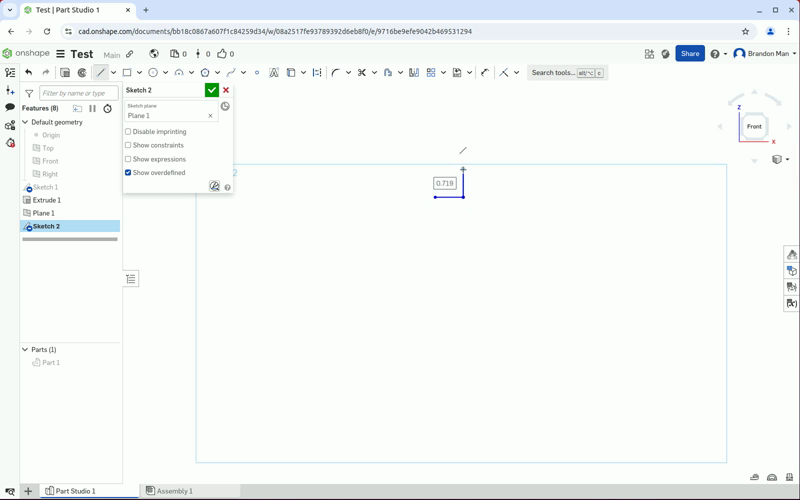
scroll(-6)
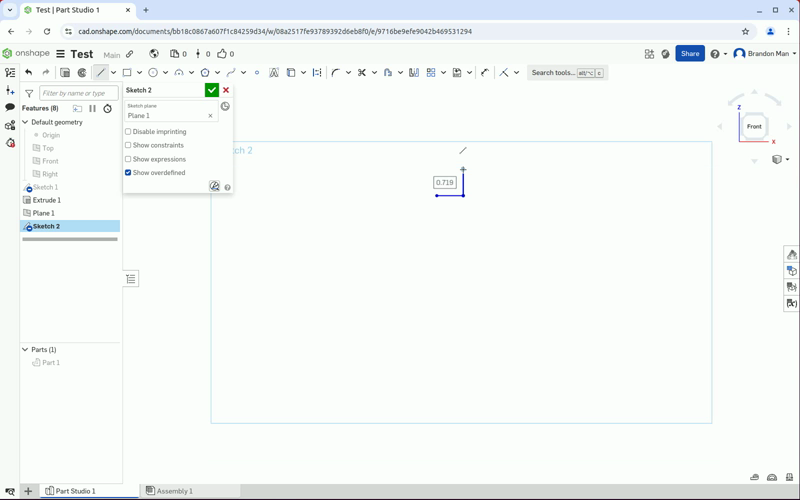
scroll(-6)
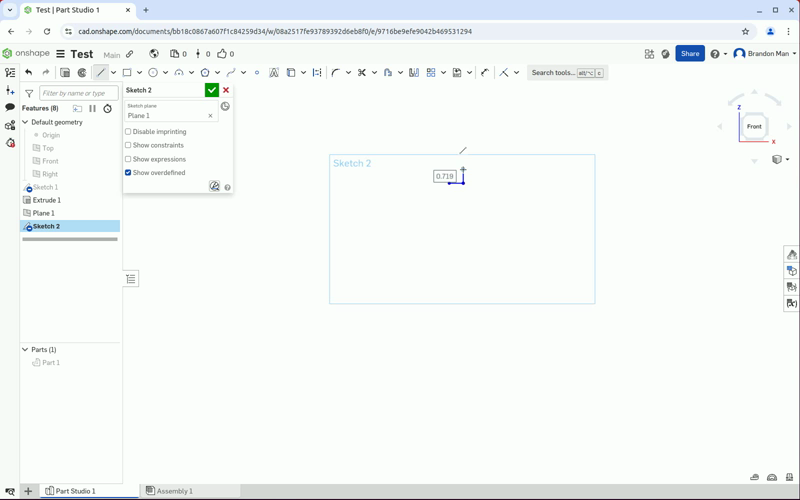
scroll(-6)
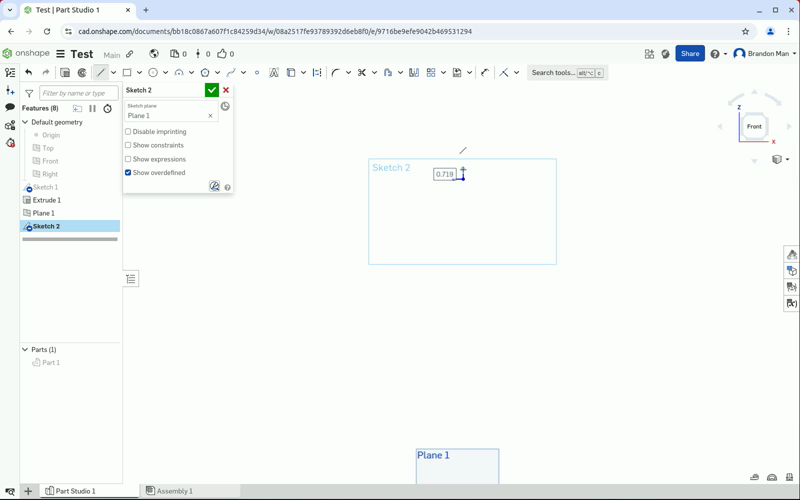
scroll(-6)
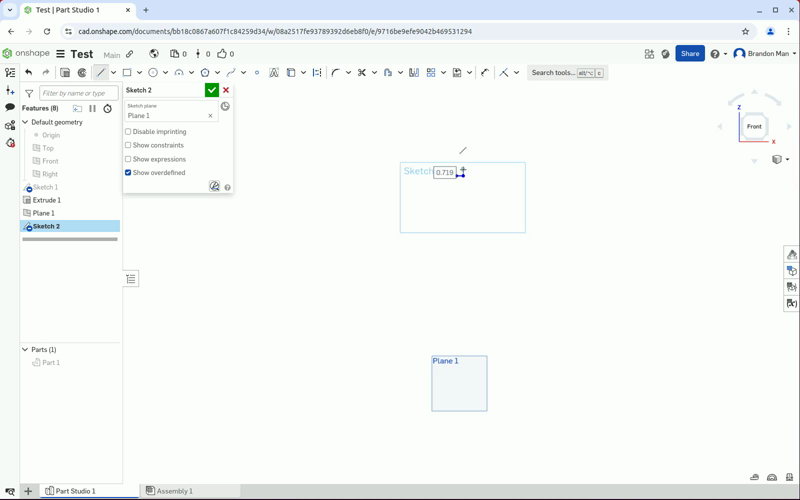
scroll(-6)
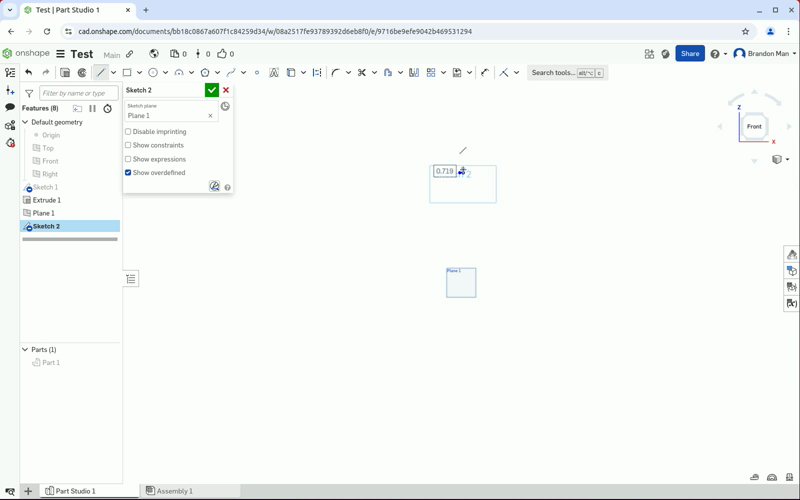
key_up(shift)
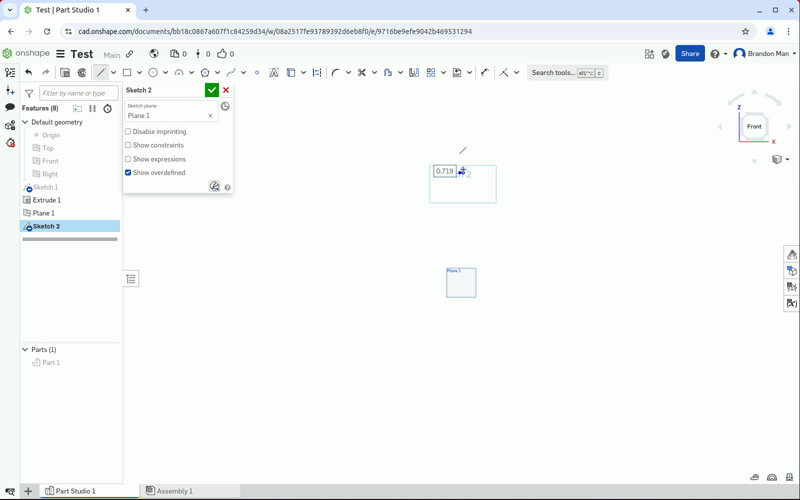
key_down(shift)
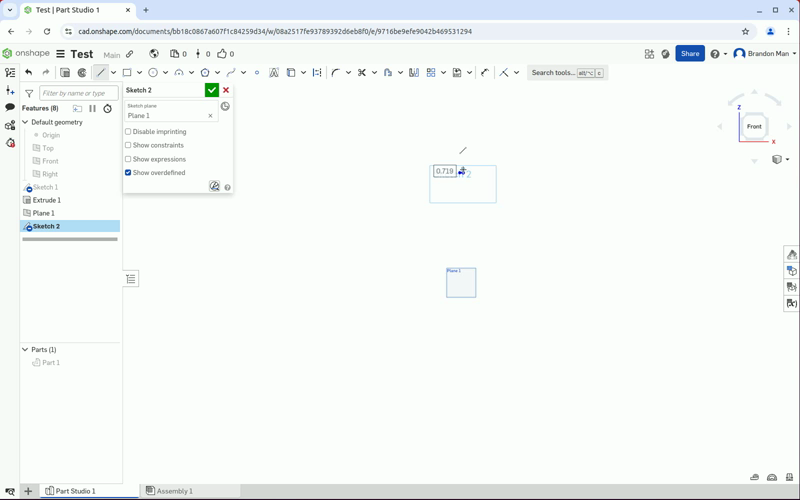
mouse_move(493, 169)
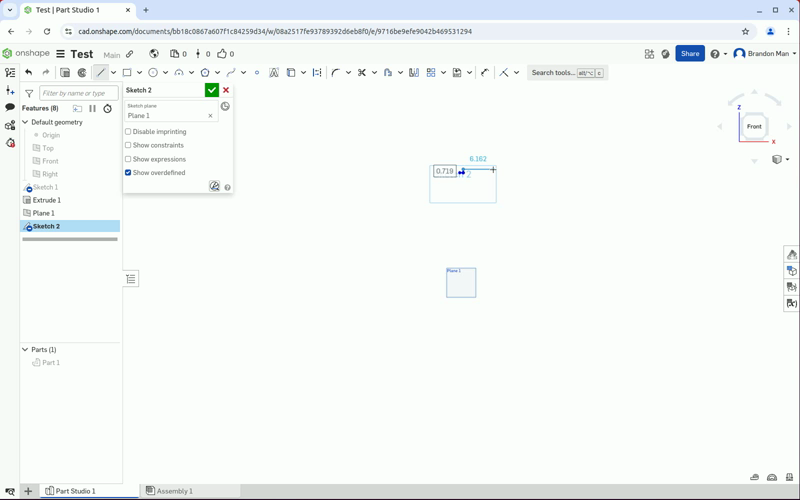
mouse_move(459, 169)
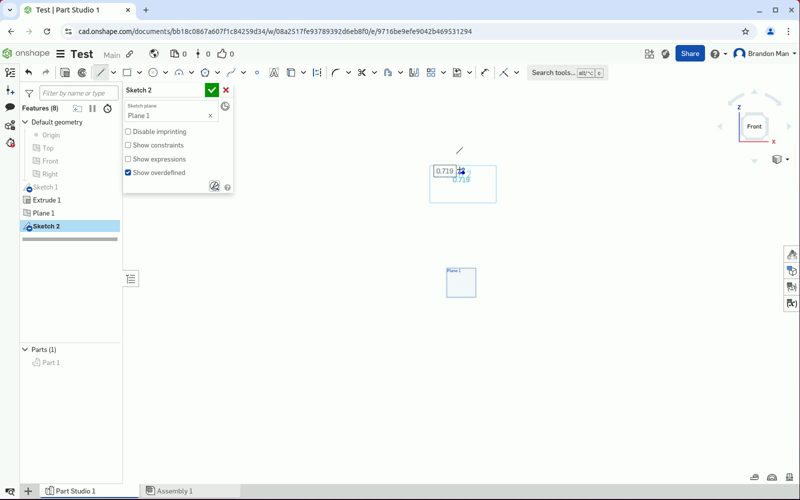
scroll(6)
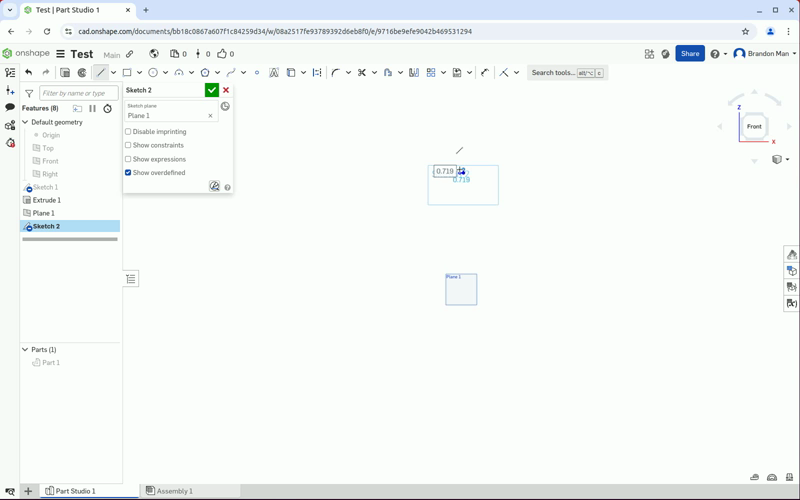
scroll(6)
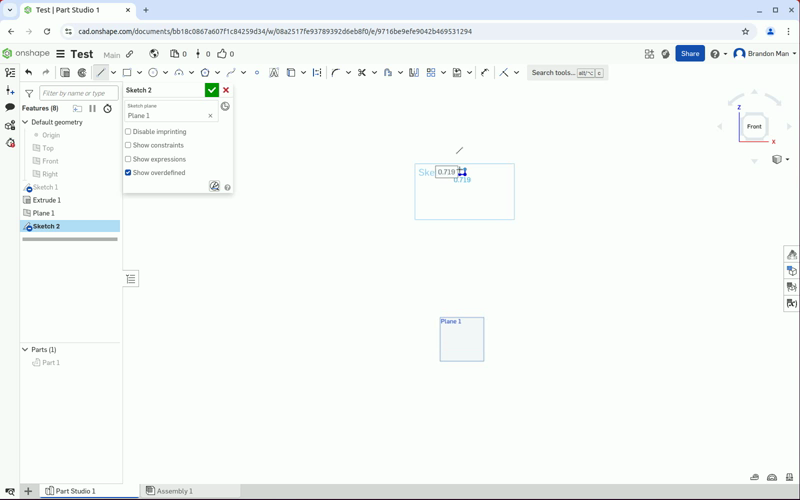
scroll(6)
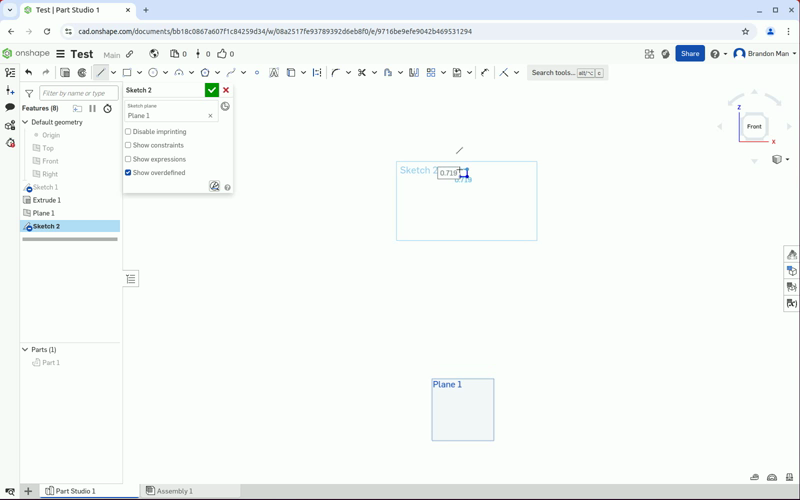
scroll(6)
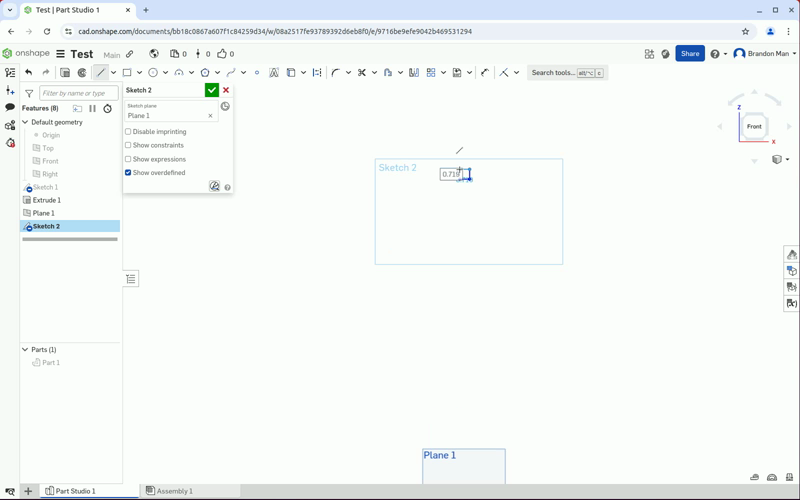
scroll(6)
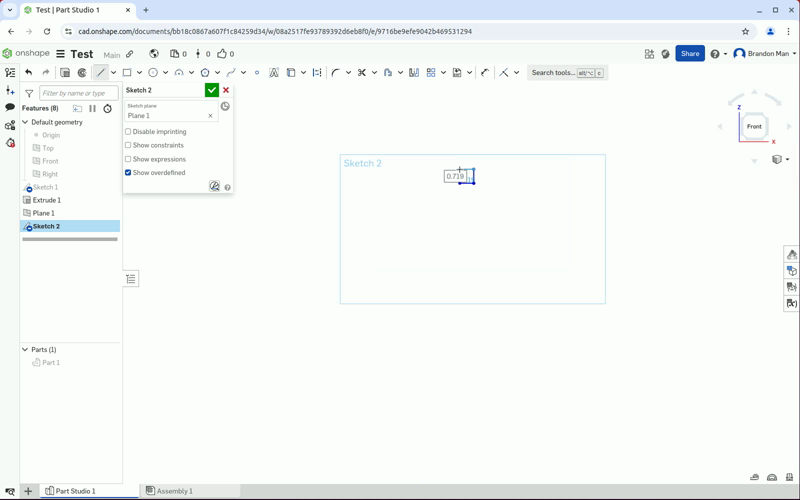
scroll(6)
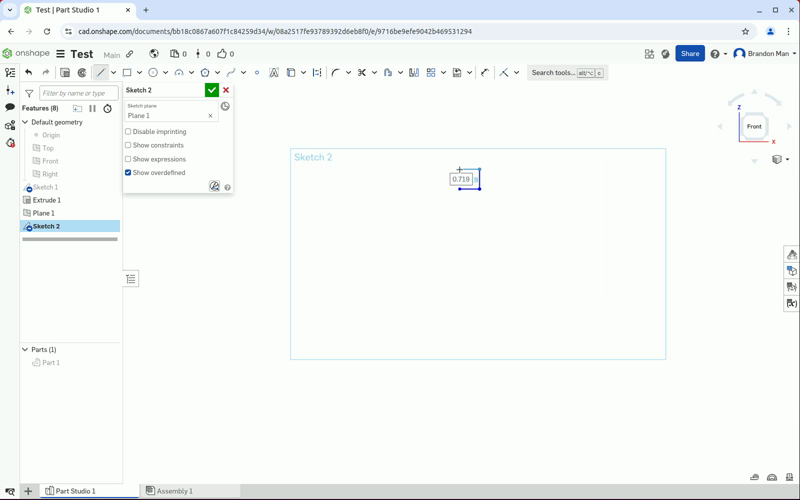
scroll(6)
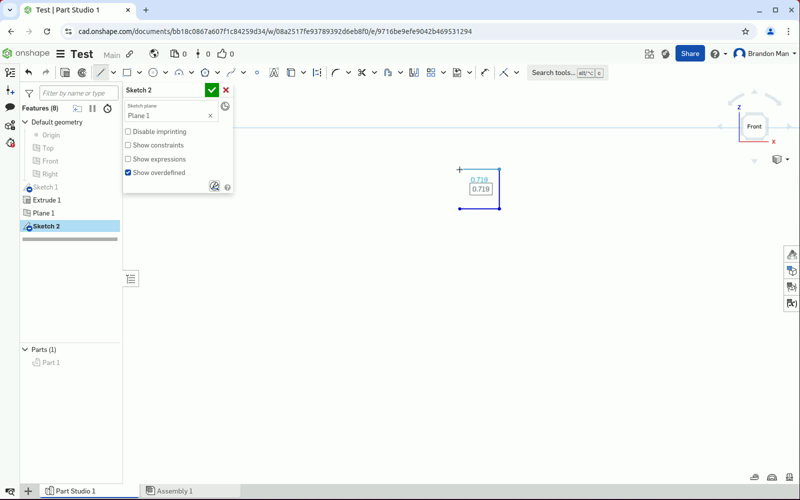
click(459, 169)
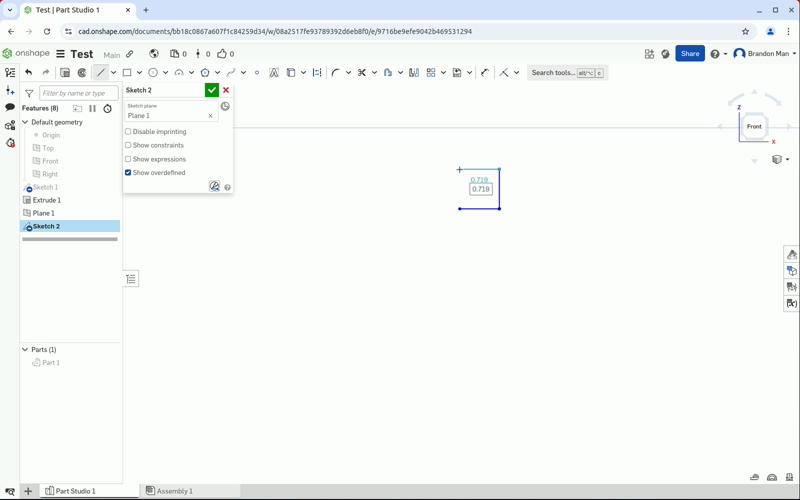
scroll(-6)
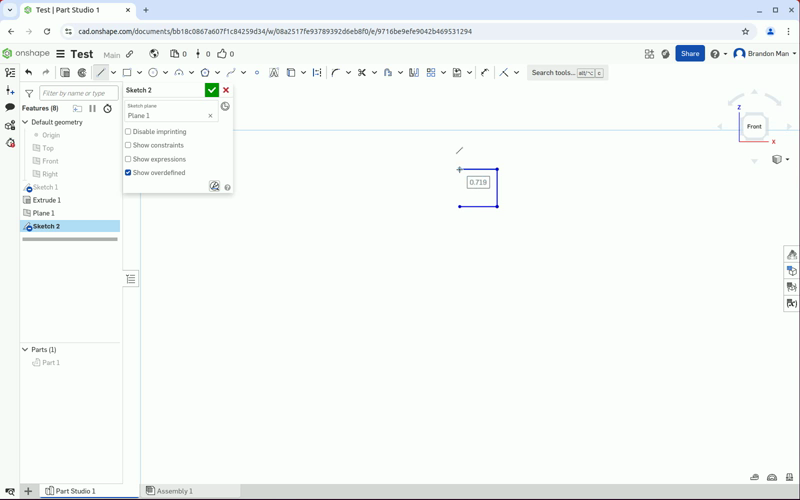
scroll(-6)
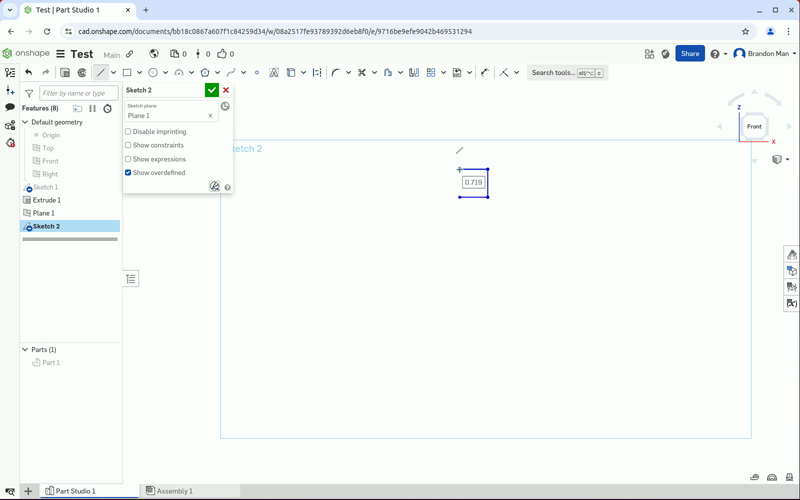
scroll(-6)
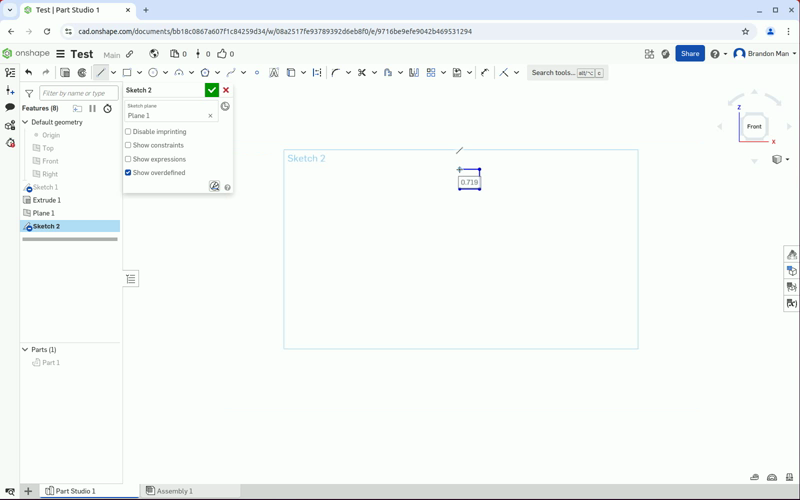
scroll(-6)
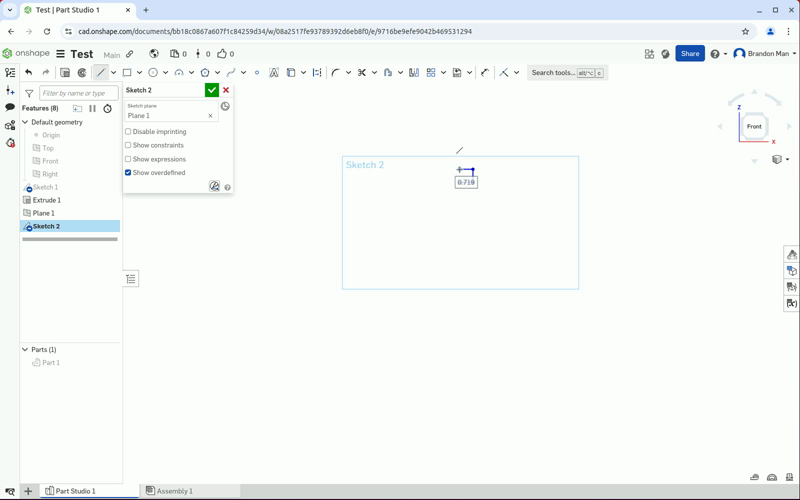
scroll(-6)
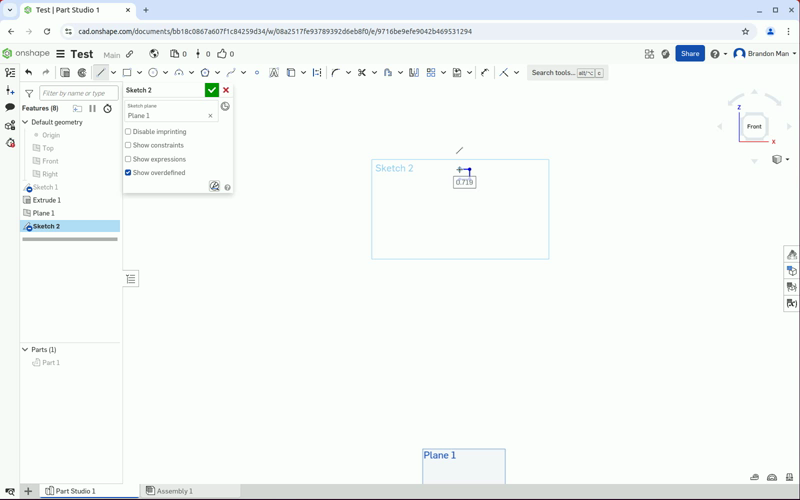
scroll(-6)
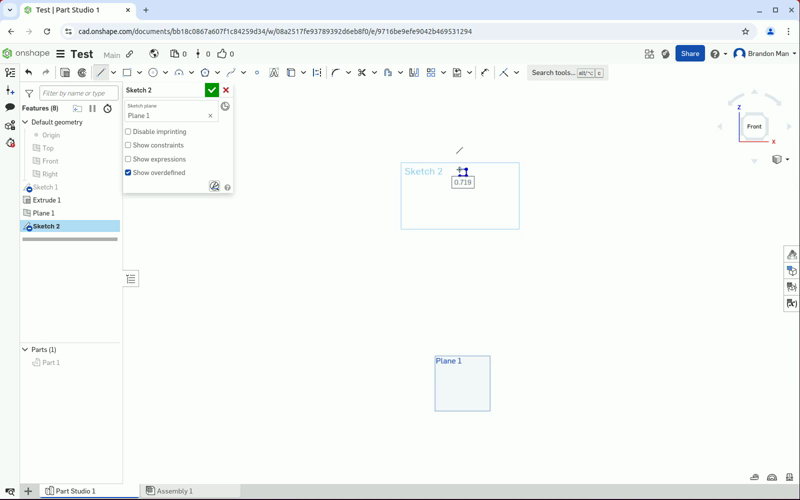
scroll(-6)
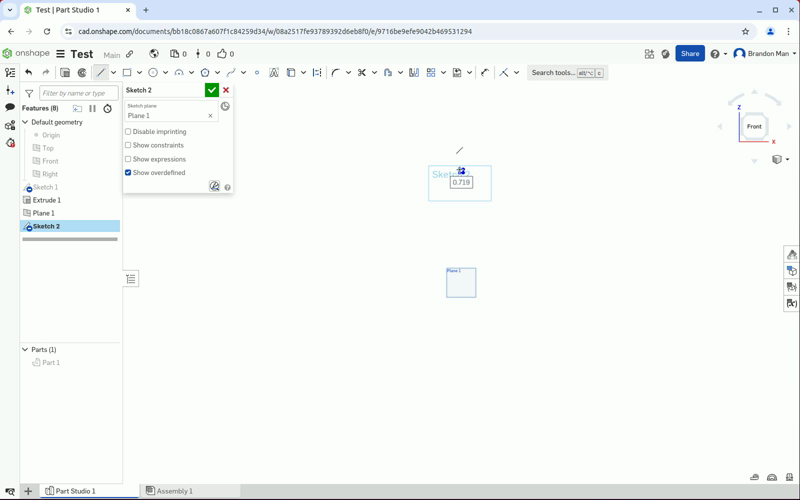
key_up(shift)
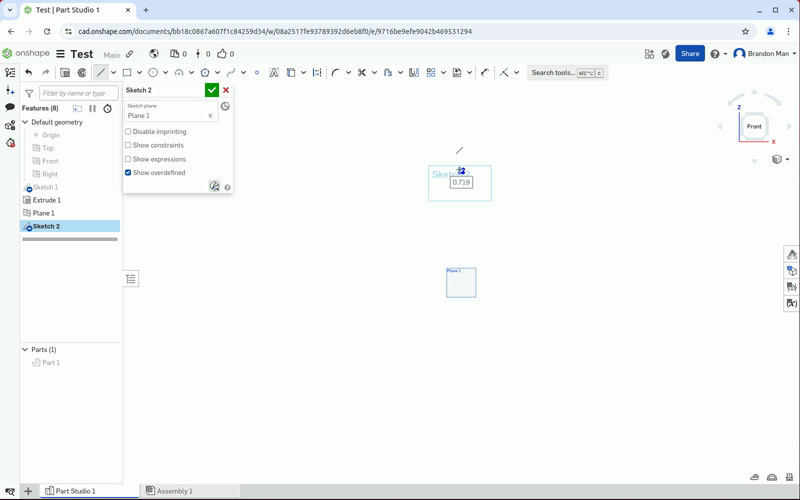
mouse_move(489, 169)
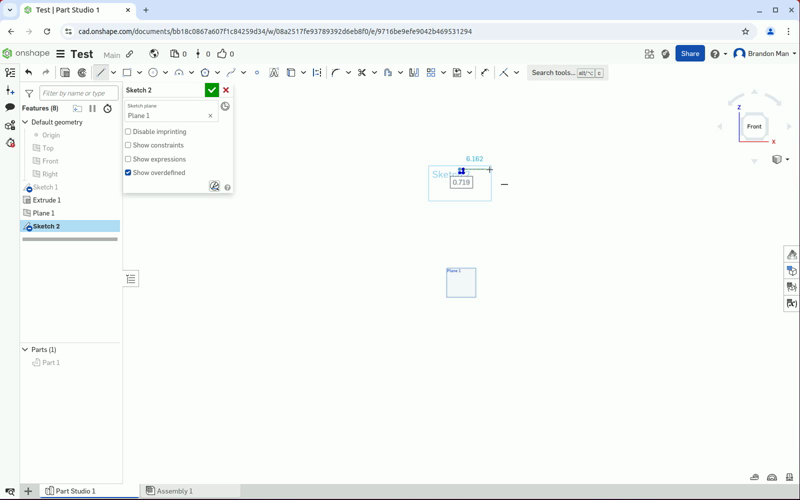
key_down(shift)
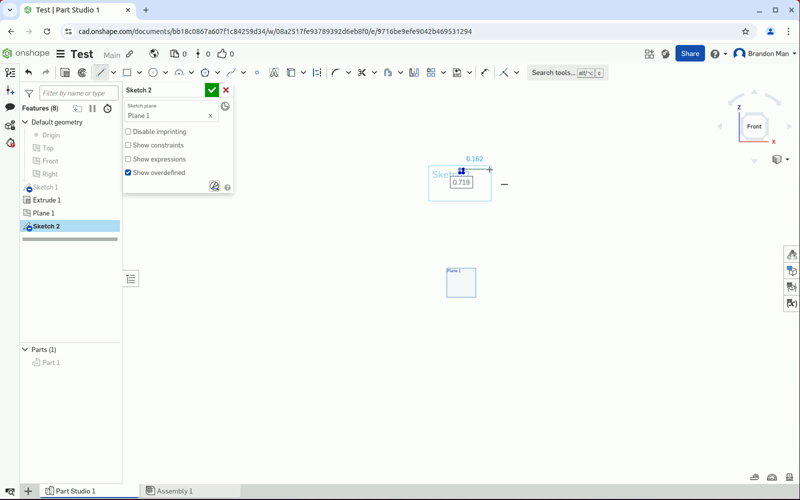
mouse_move(459, 172)
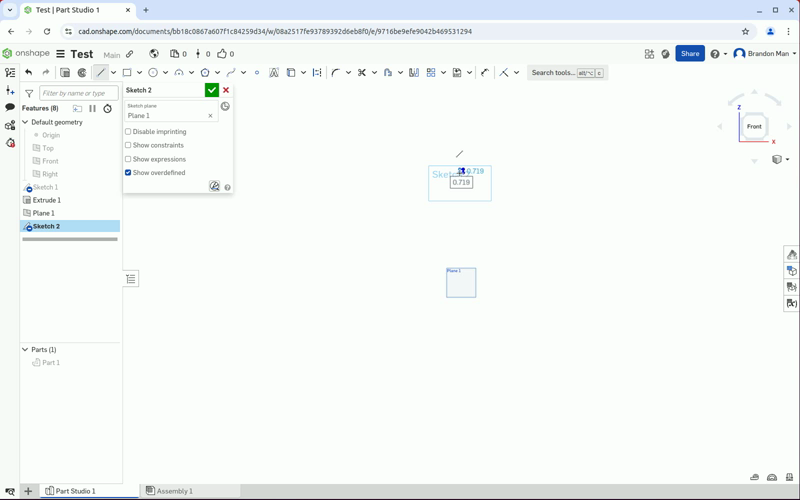
scroll(6)
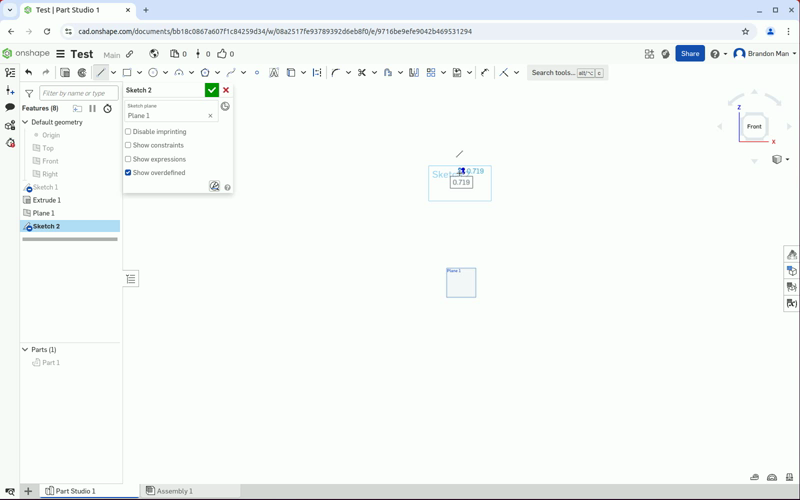
scroll(6)
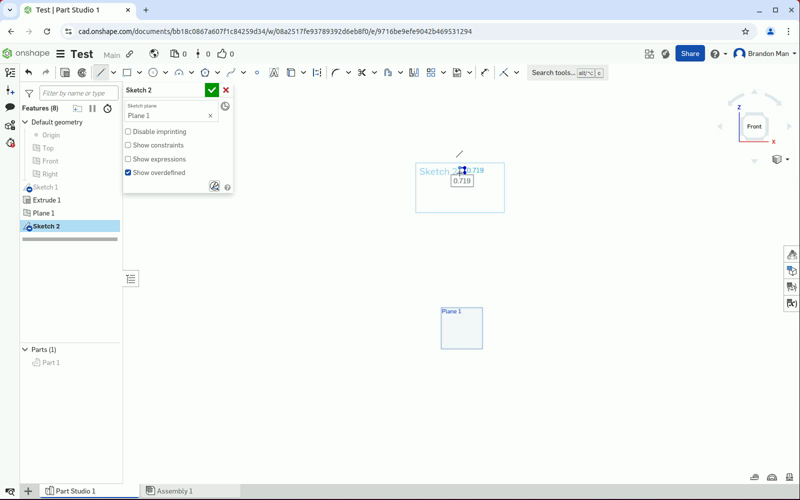
scroll(6)
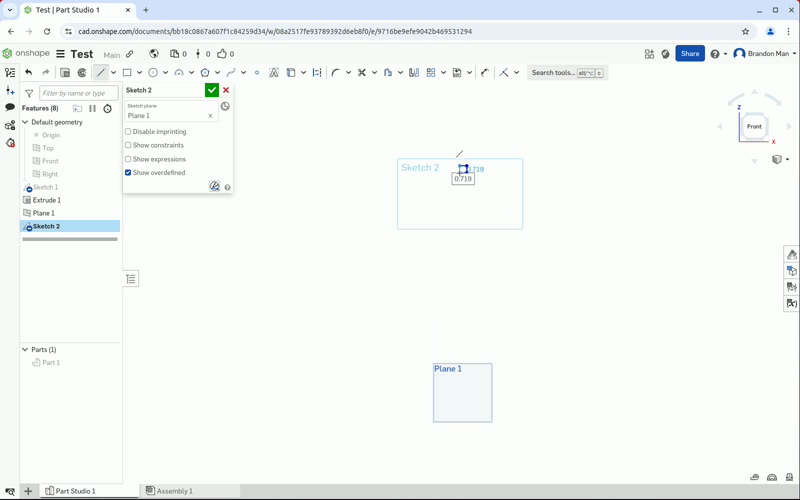
scroll(6)
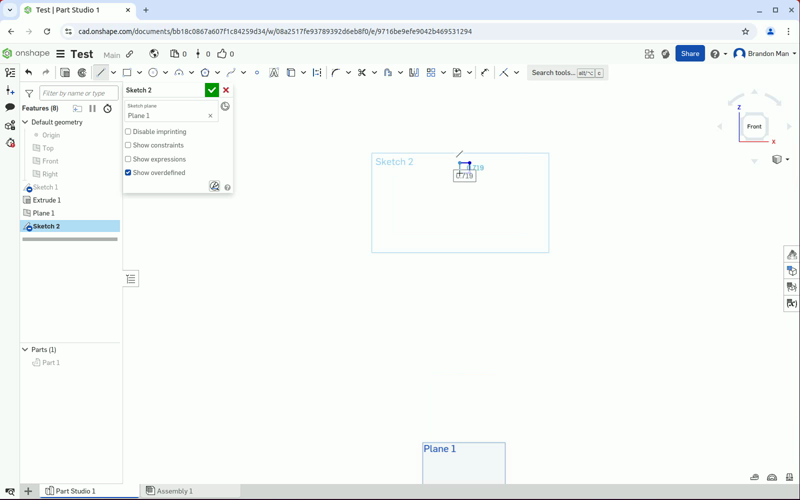
scroll(6)
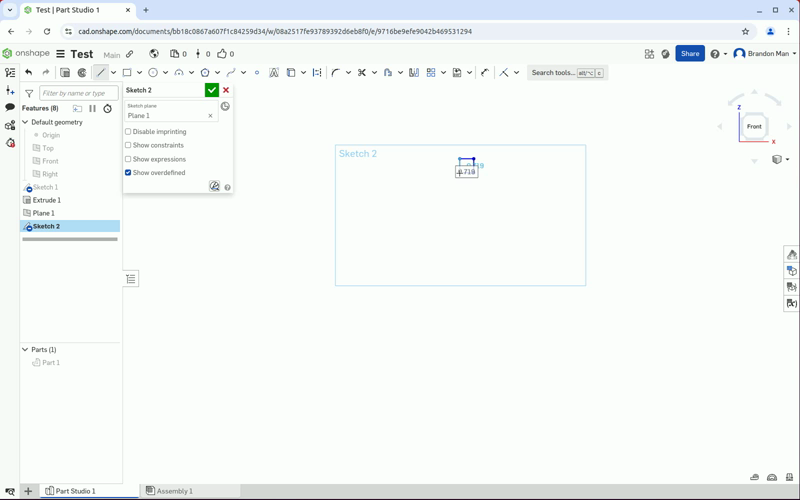
scroll(6)
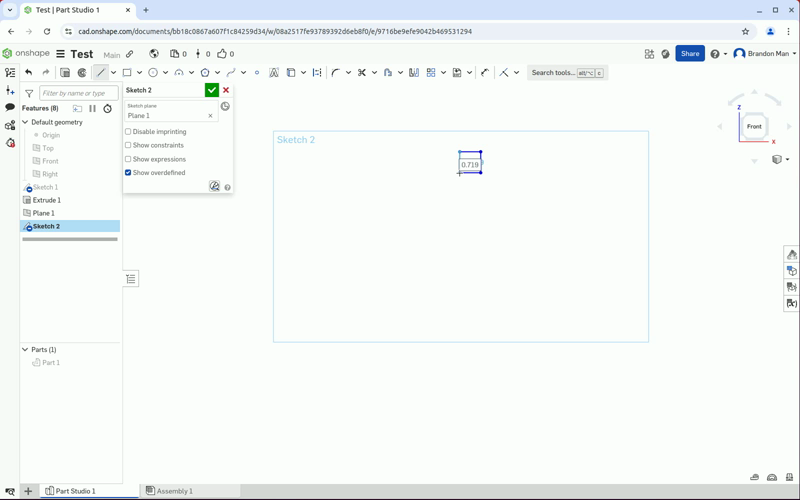
scroll(6)
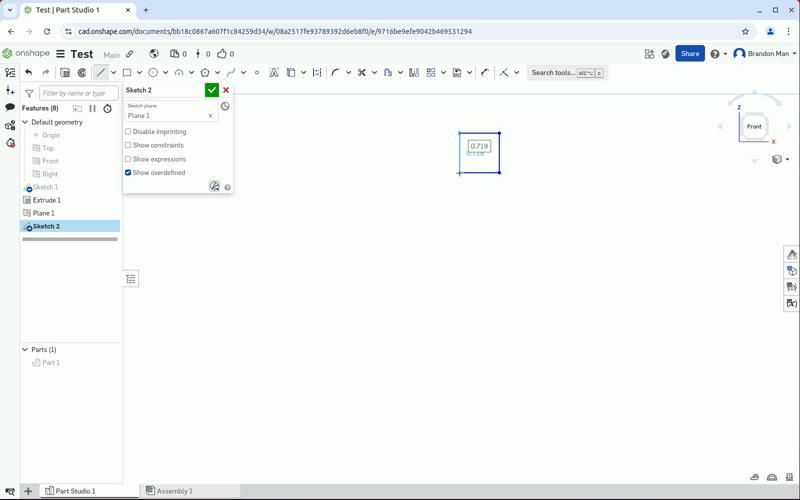
key_up(shift)
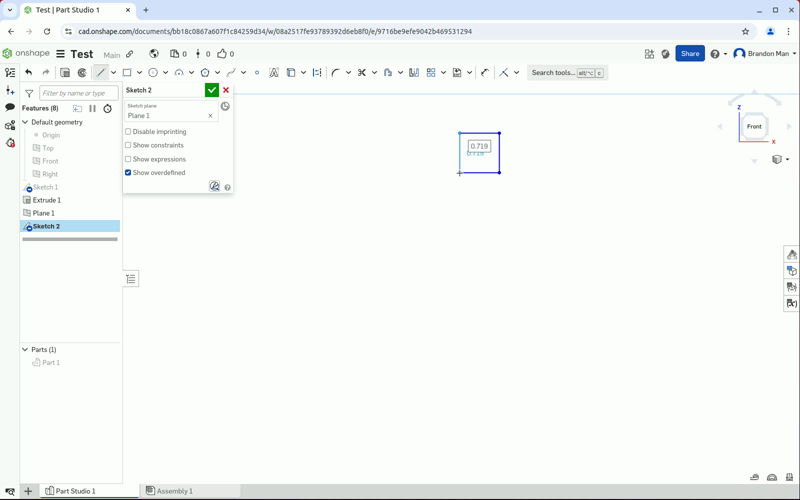
click(459, 172)
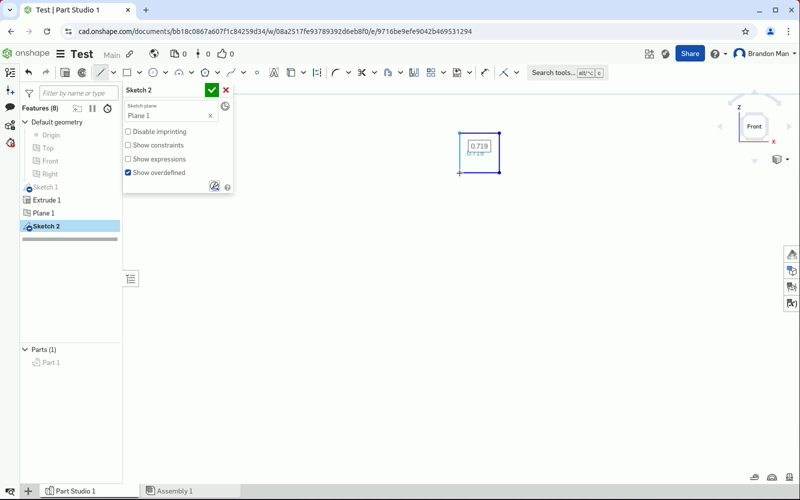
scroll(-6)
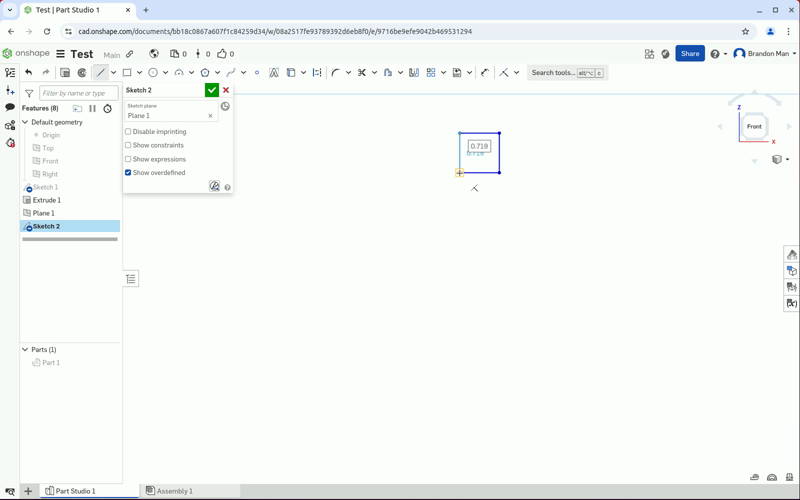
scroll(-6)
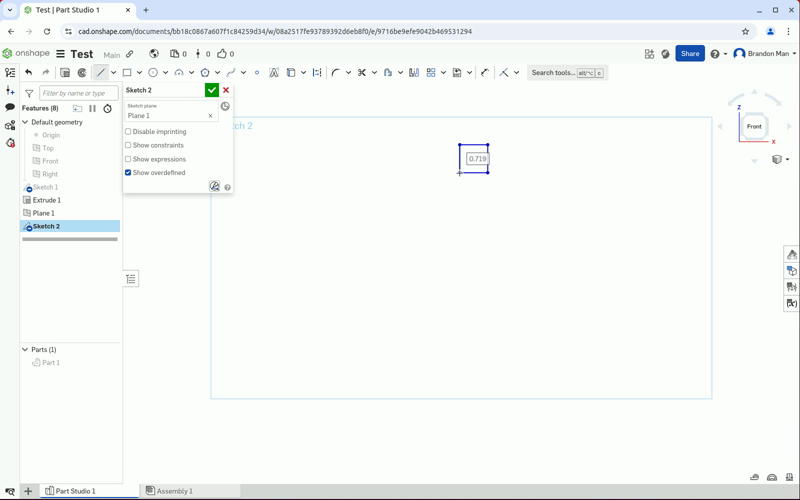
scroll(-6)
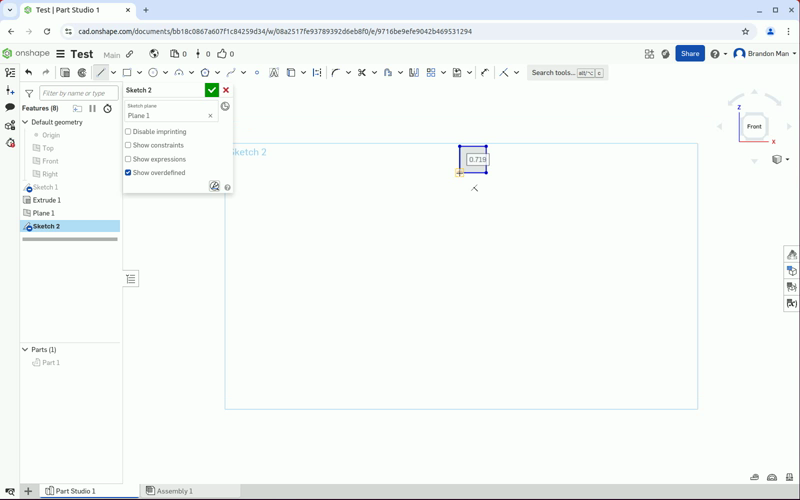
scroll(-6)
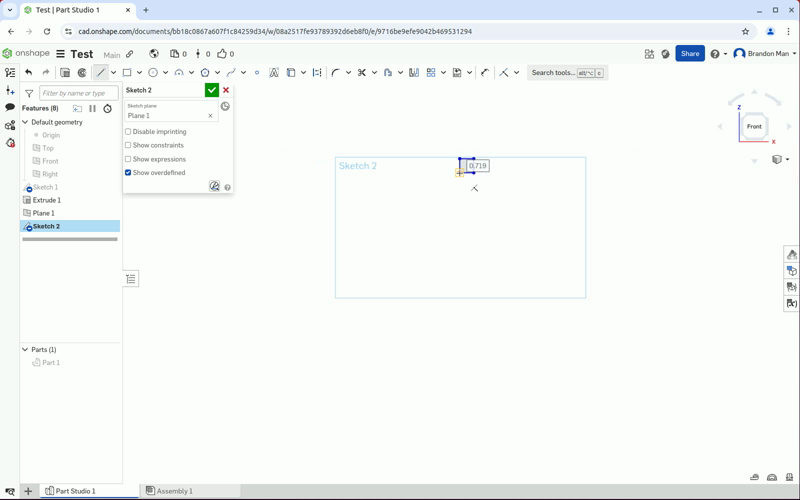
scroll(-6)
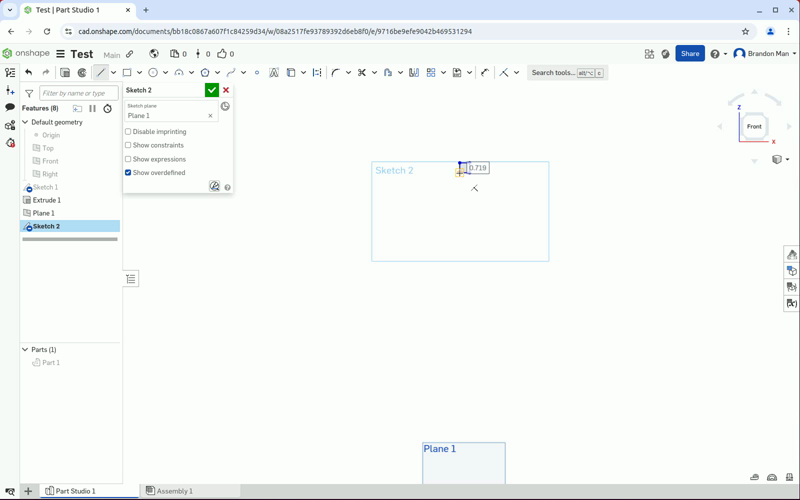
scroll(-6)
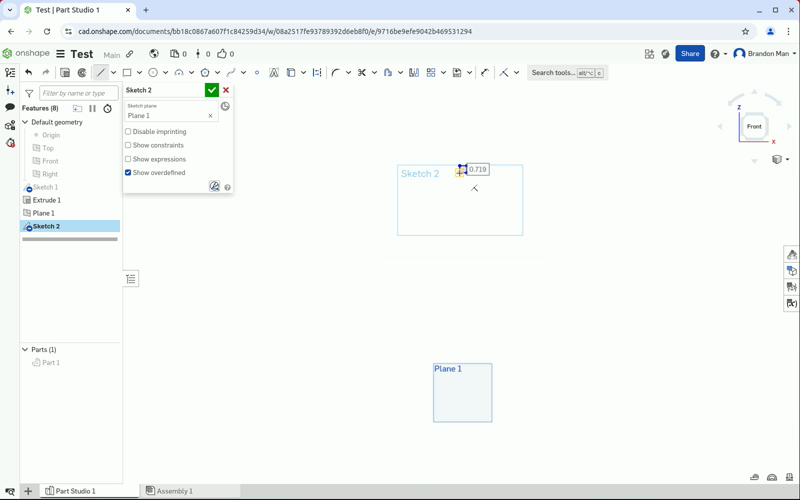
scroll(-6)
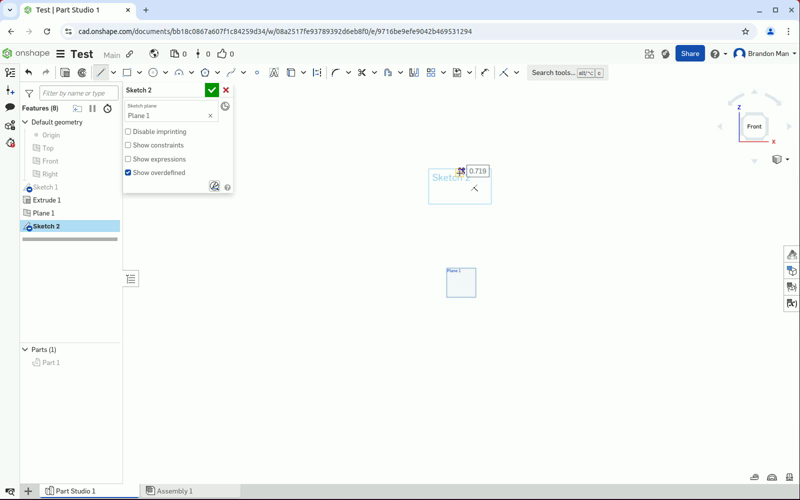
key(esc)
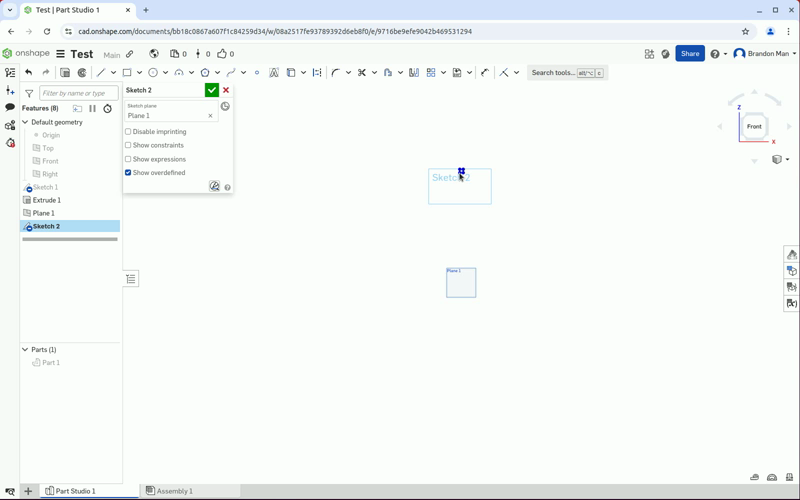
mouse_move(460, 171)
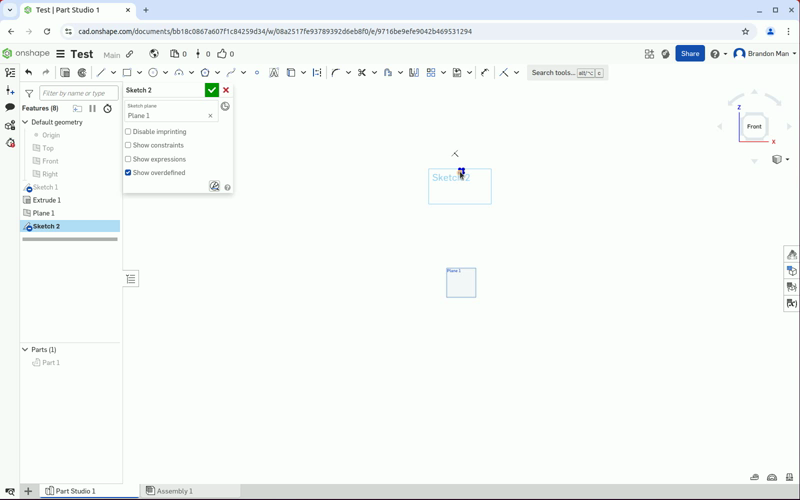
scroll(6)
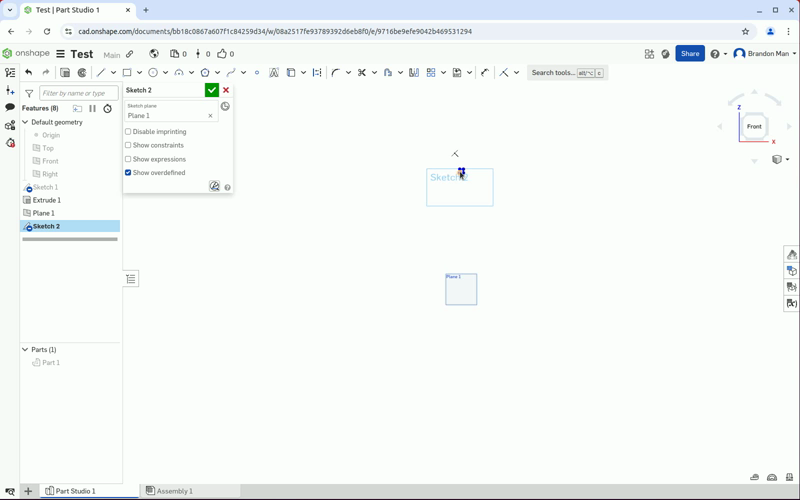
scroll(6)
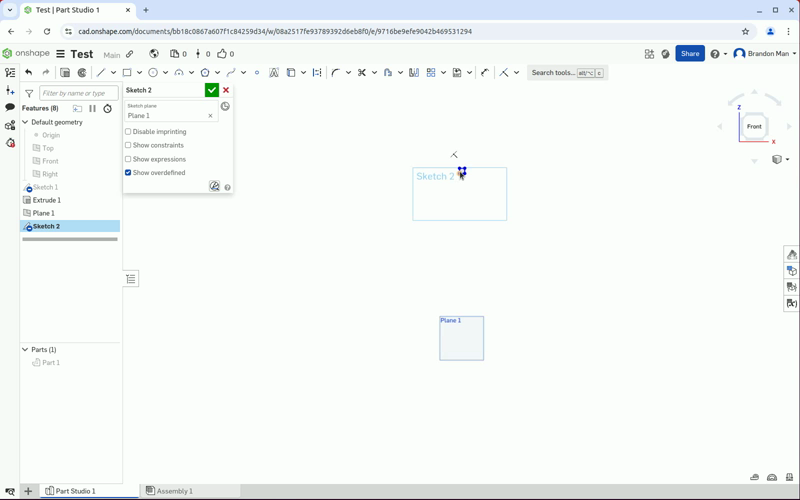
scroll(6)
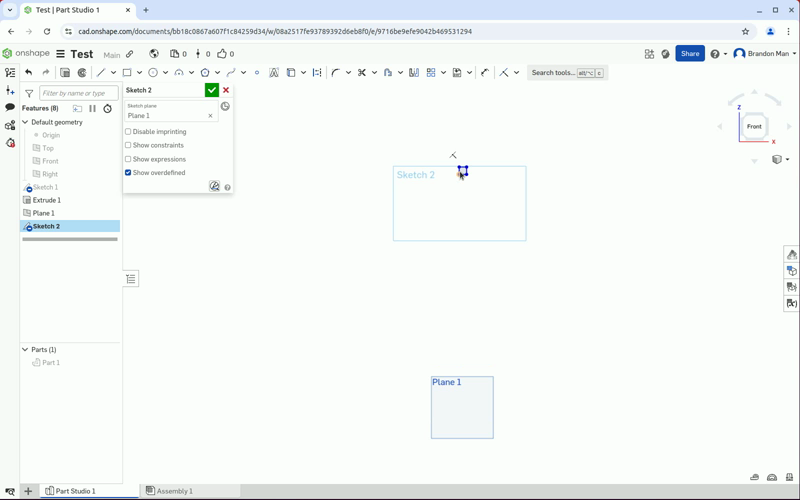
scroll(6)
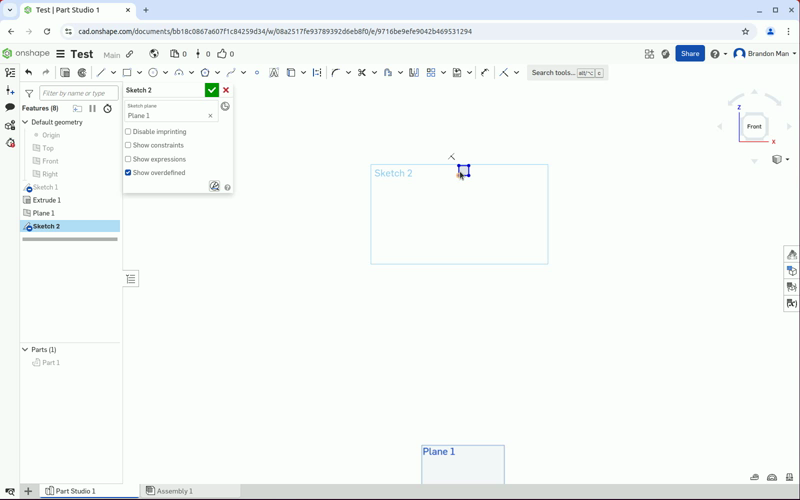
scroll(6)
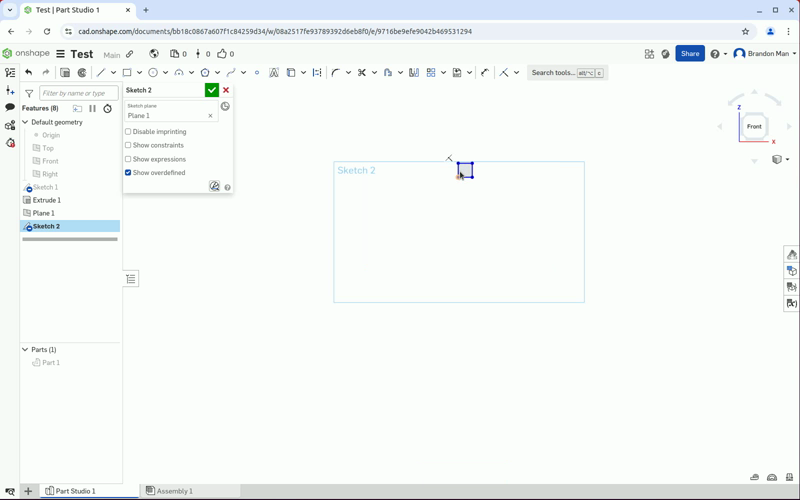
scroll(6)
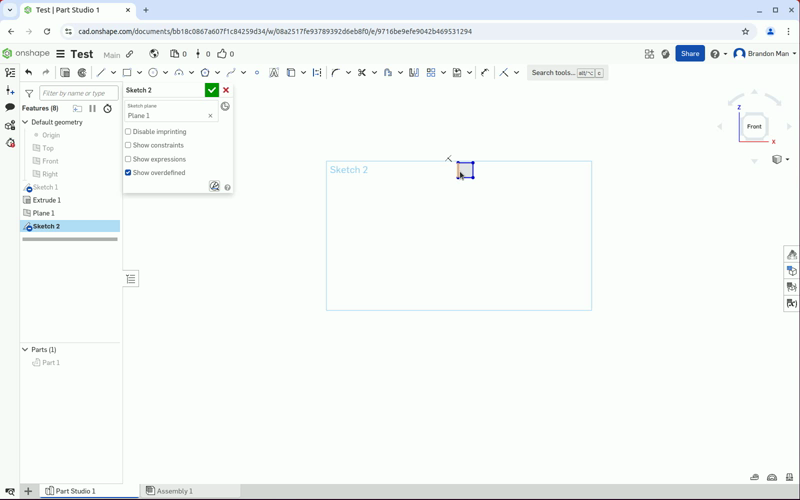
scroll(6)
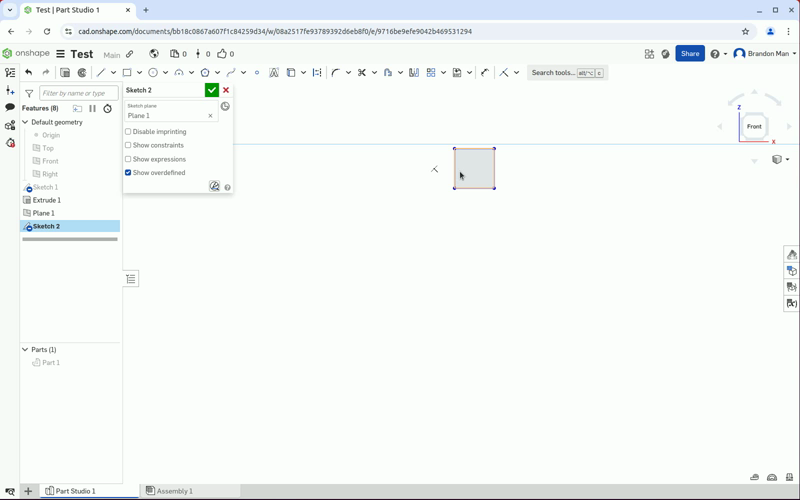
click(460, 171)
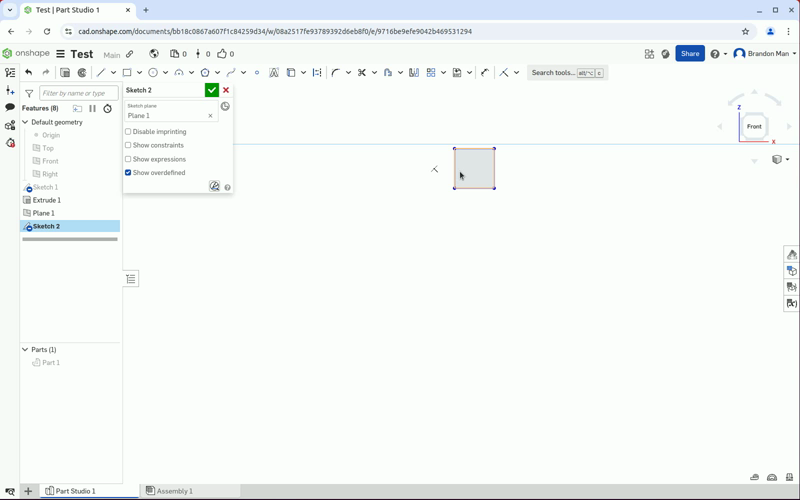
scroll(-6)
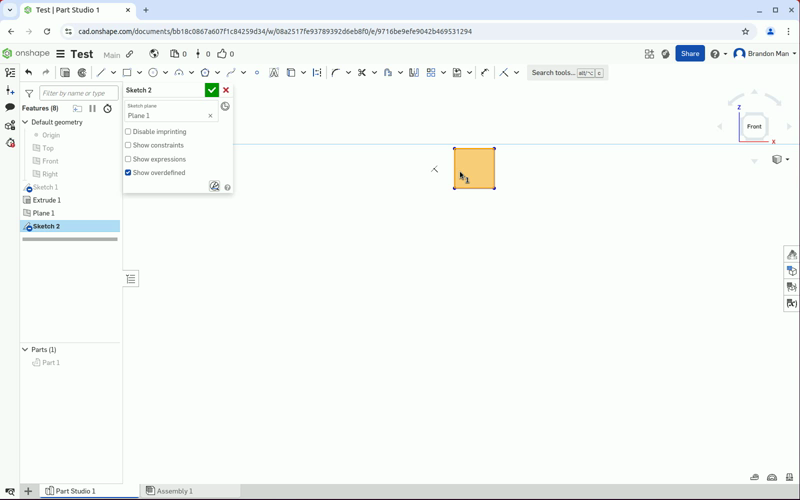
scroll(-6)
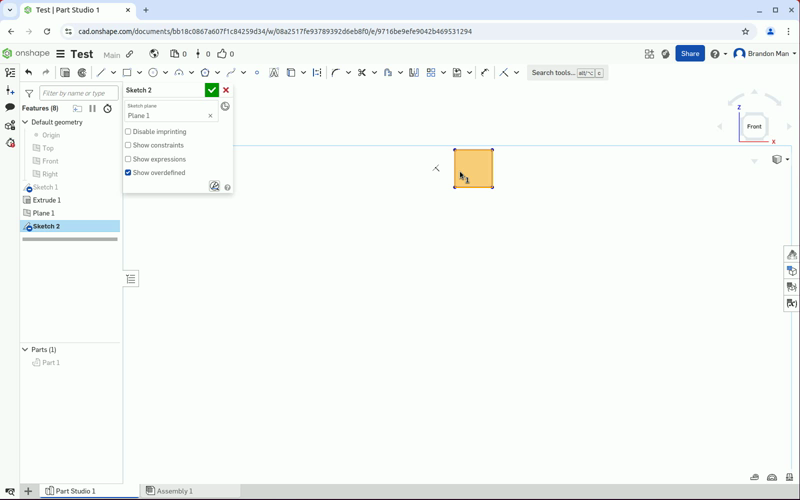
scroll(-6)
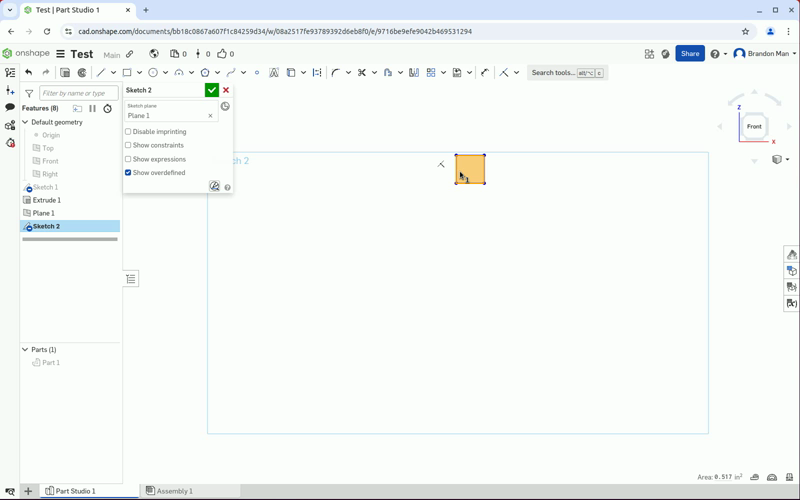
scroll(-6)
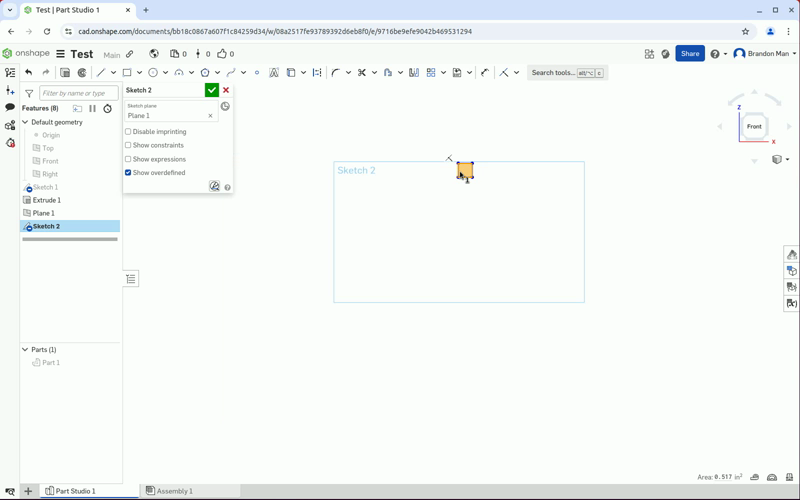
scroll(-6)
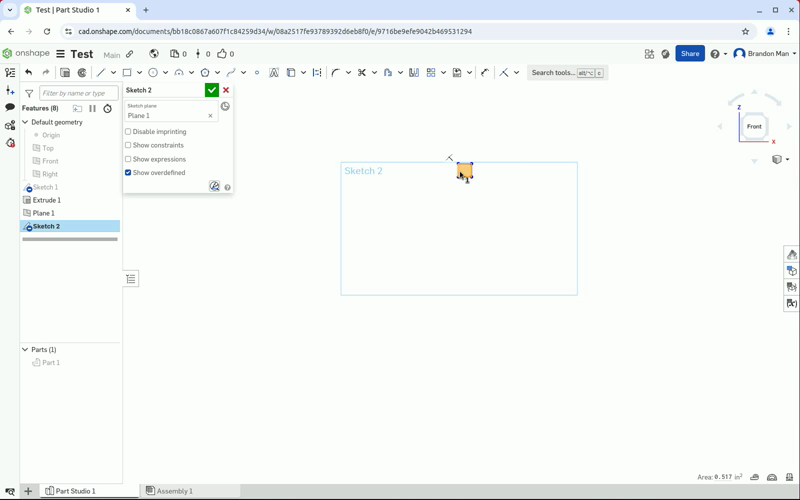
scroll(-6)
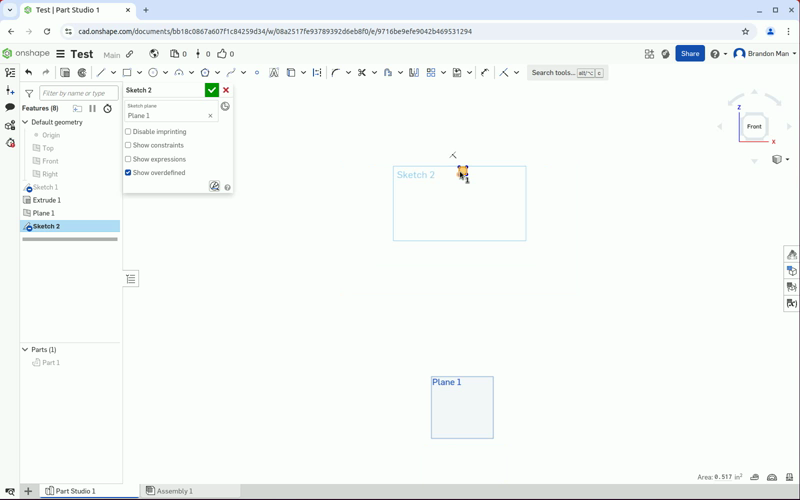
scroll(-6)
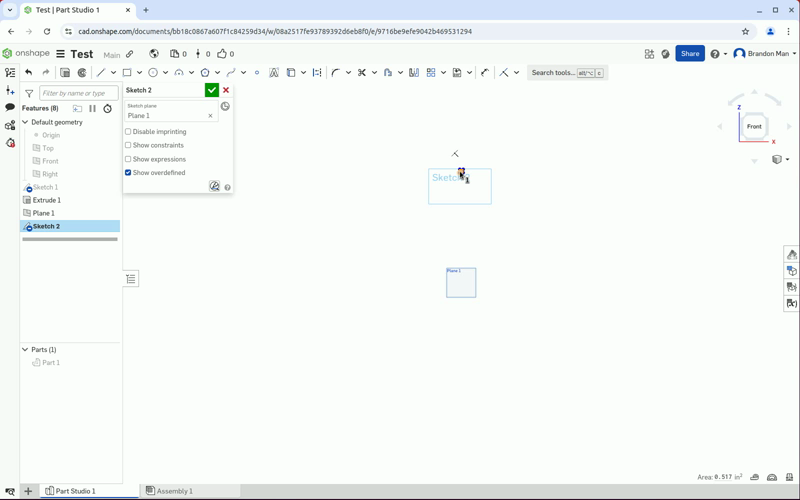
mouse_move(73, 352)
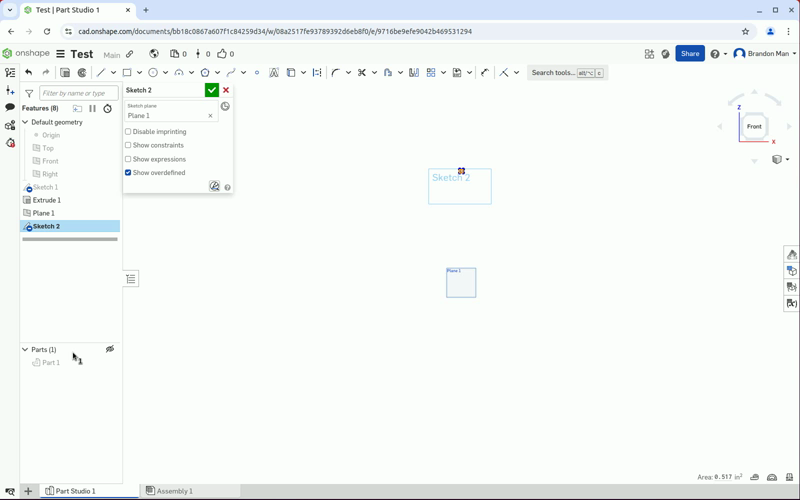
key(shift+y)
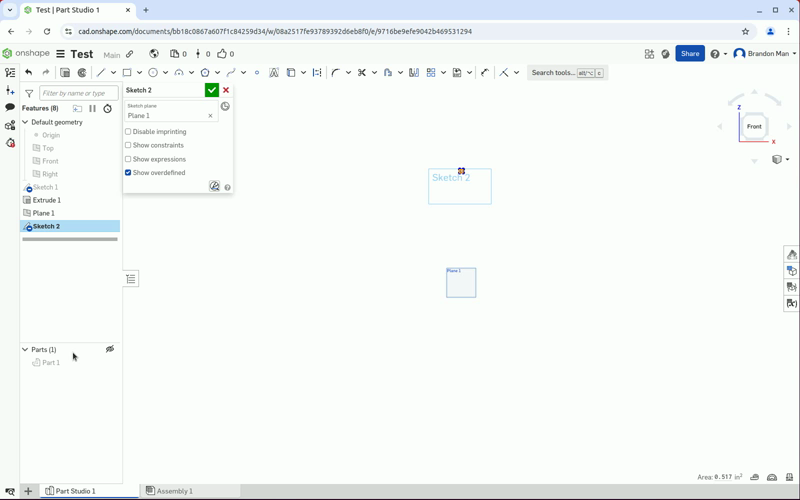
key(shift+e)
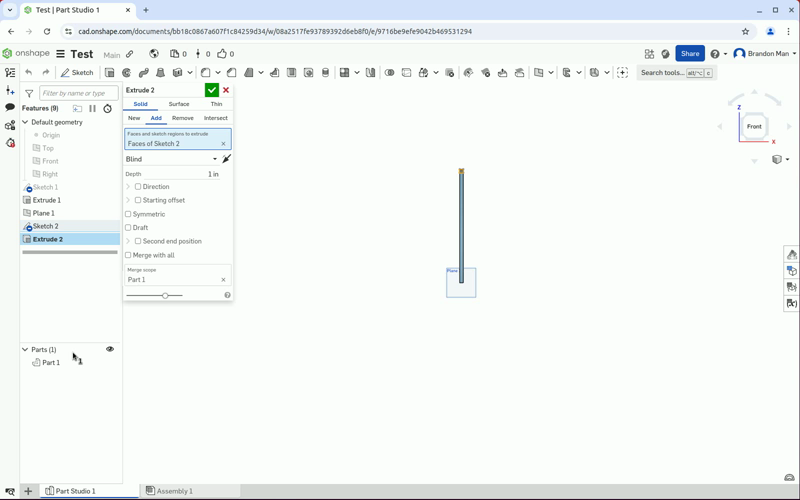
mouse_move(143, 106)
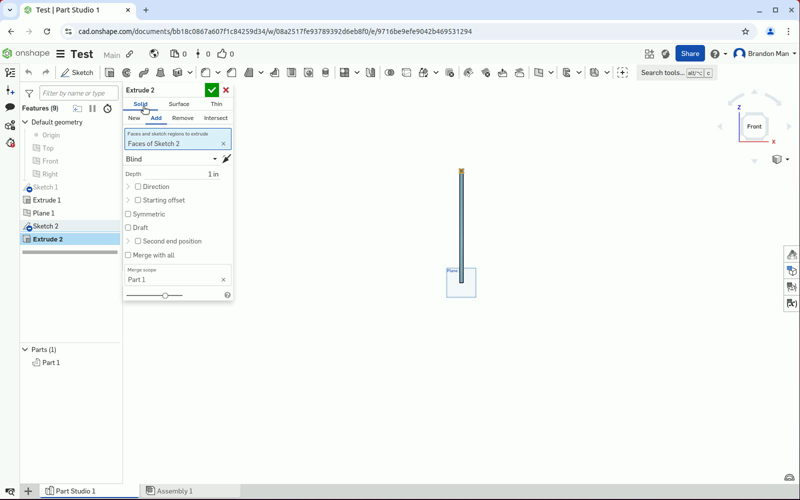
click(143, 106)
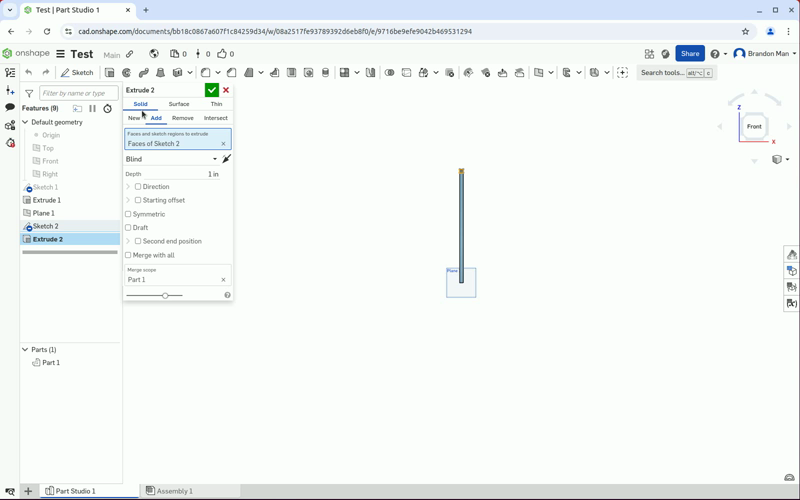
mouse_move(137, 120)
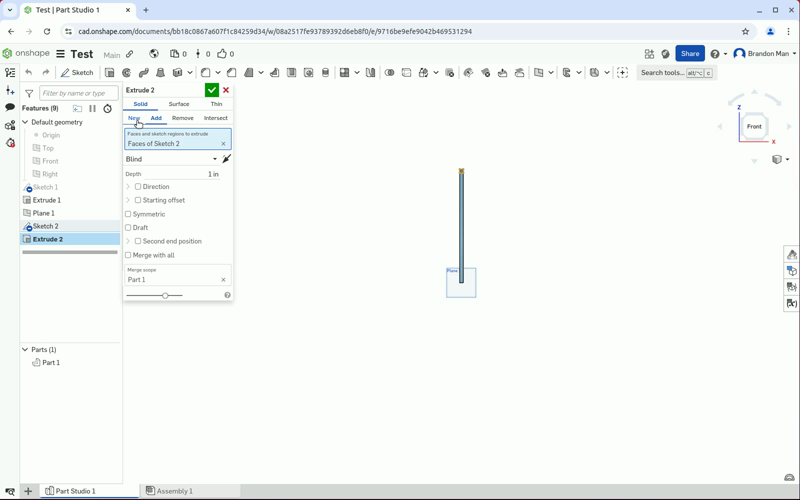
click(137, 120)
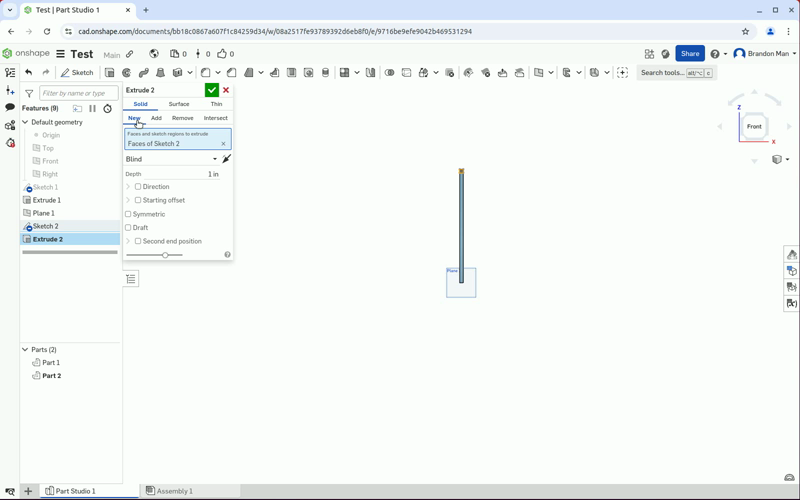
key(tab, 4)
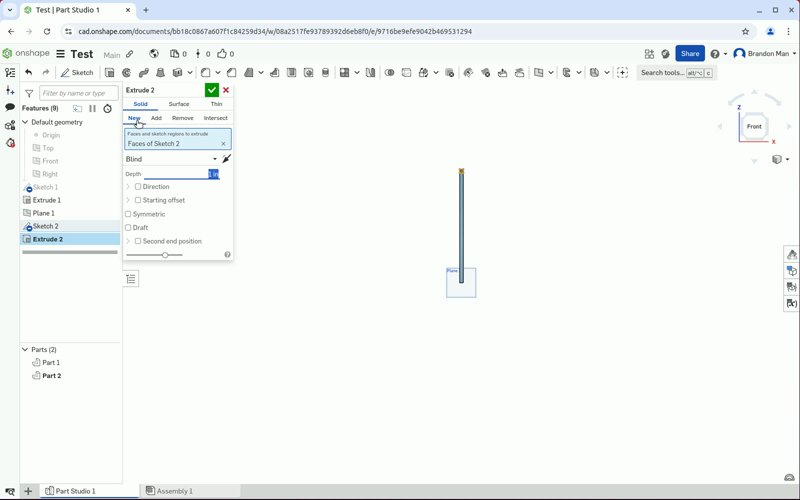
text(9.628)
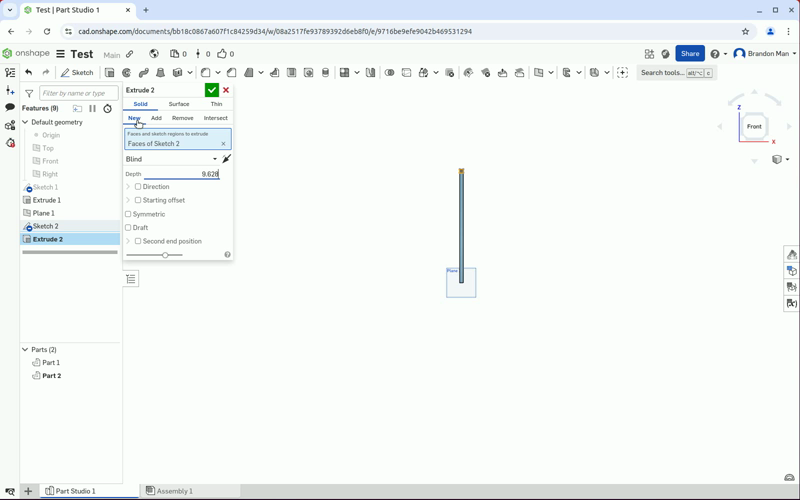
key(enter)
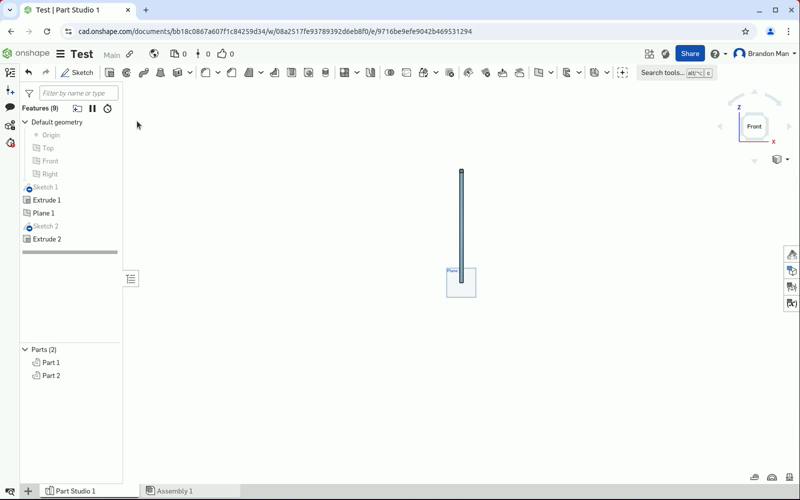
key(shift+h)
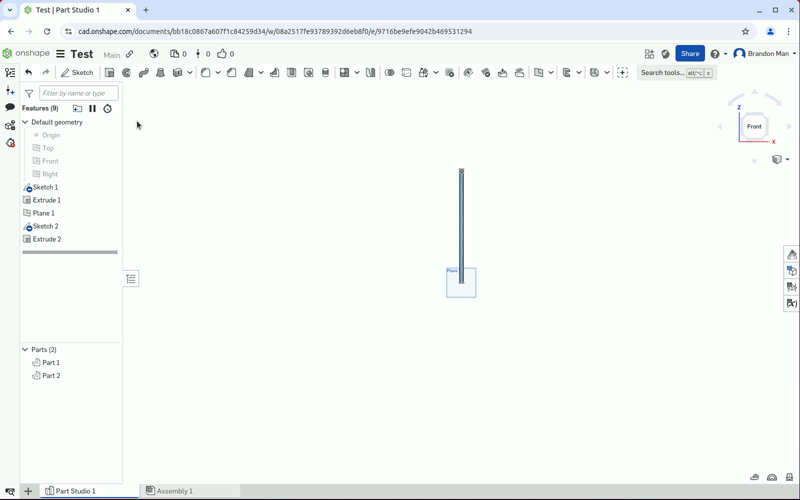
key(shift+h)
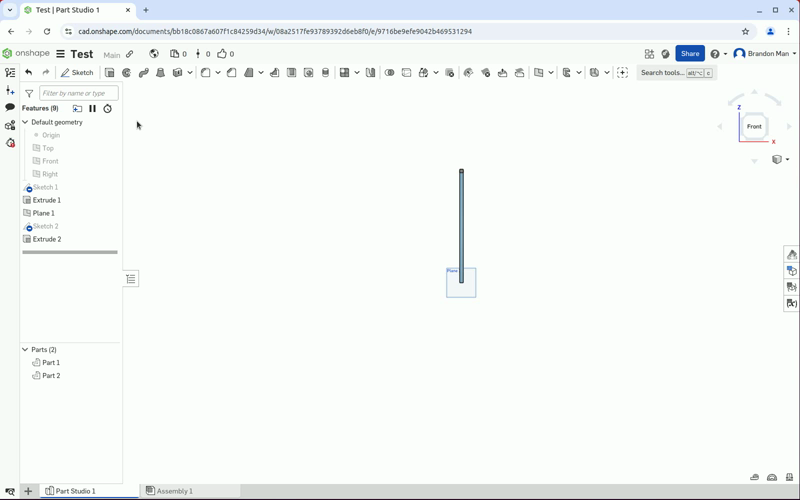
mouse_move(73, 189)
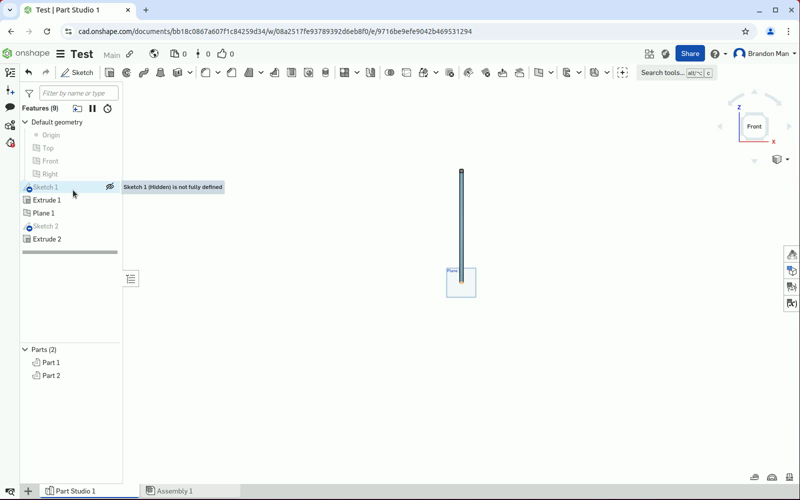
click(73, 189)
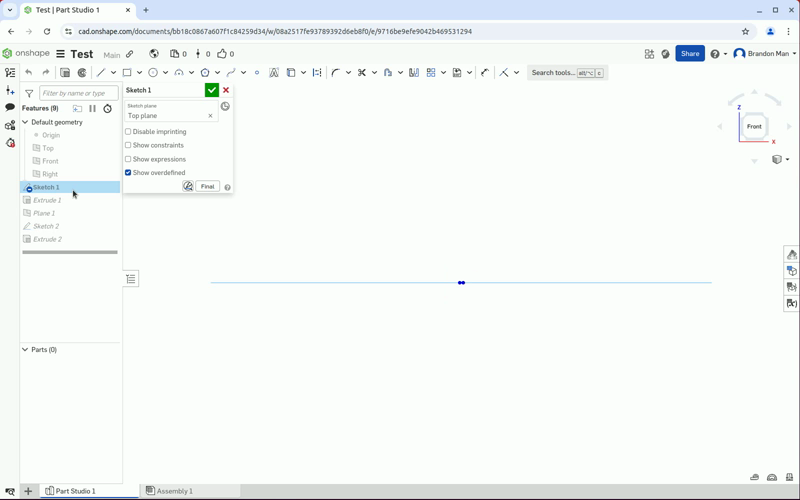
mouse_move(229, 92)
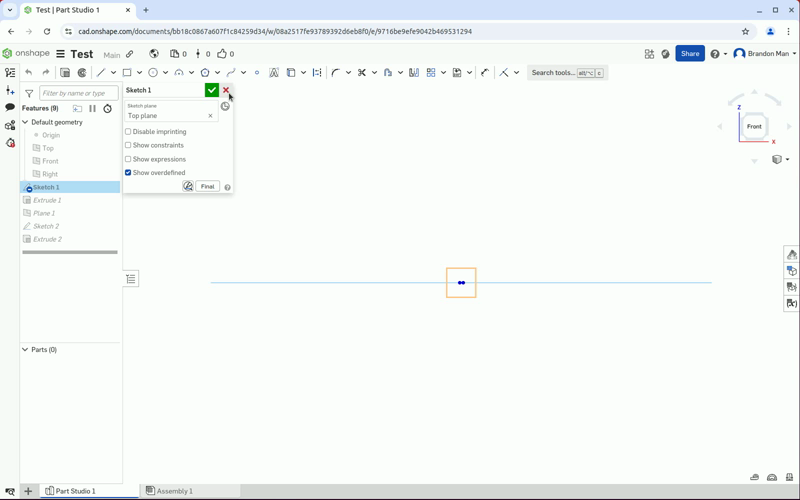
click(229, 92)
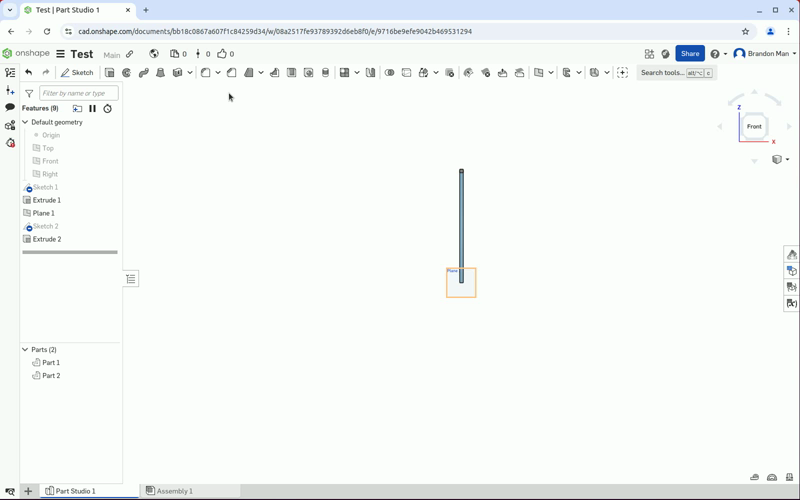
mouse_move(73, 352)
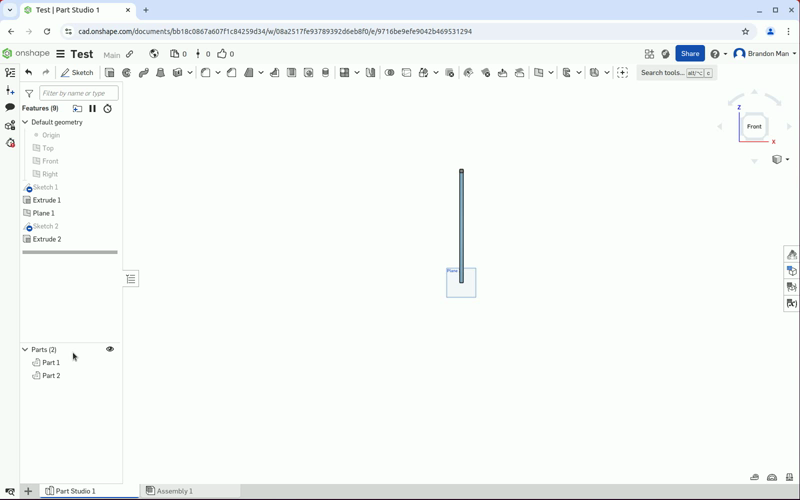
key(y)
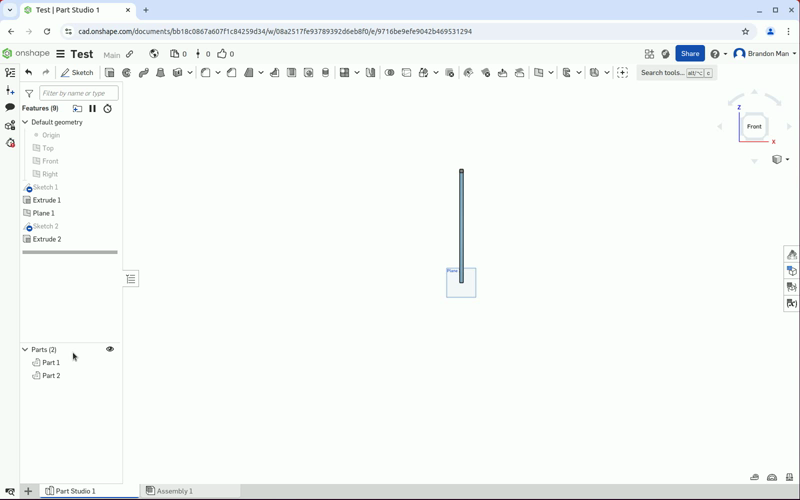
key(shift+p)
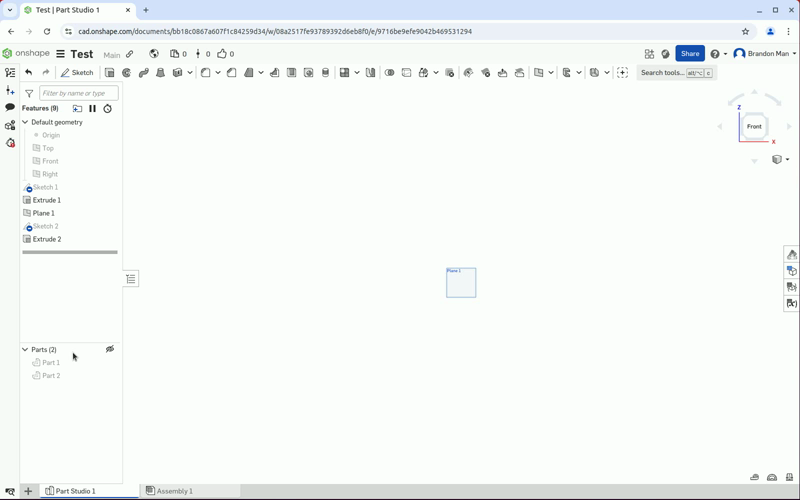
key(space)
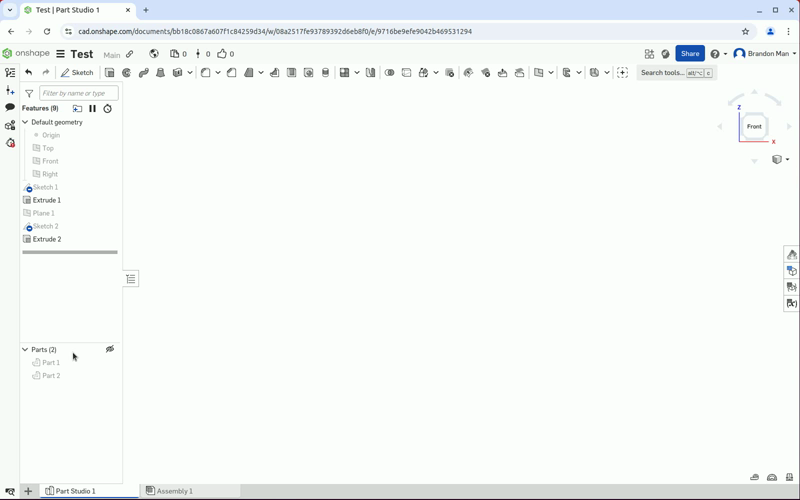
key_down(shift)
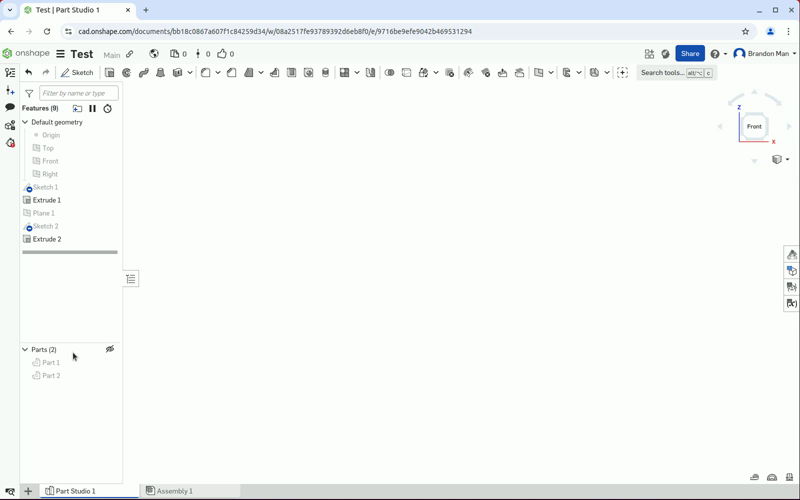
key(down)
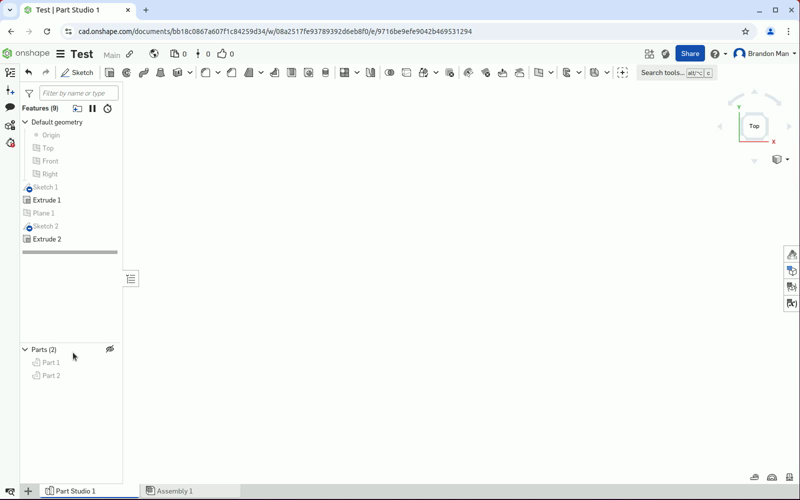
key_up(shift)
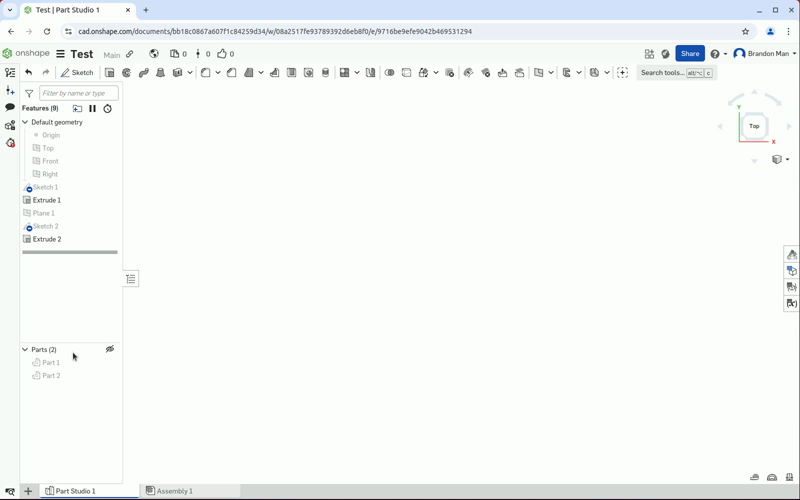
mouse_move(73, 352)
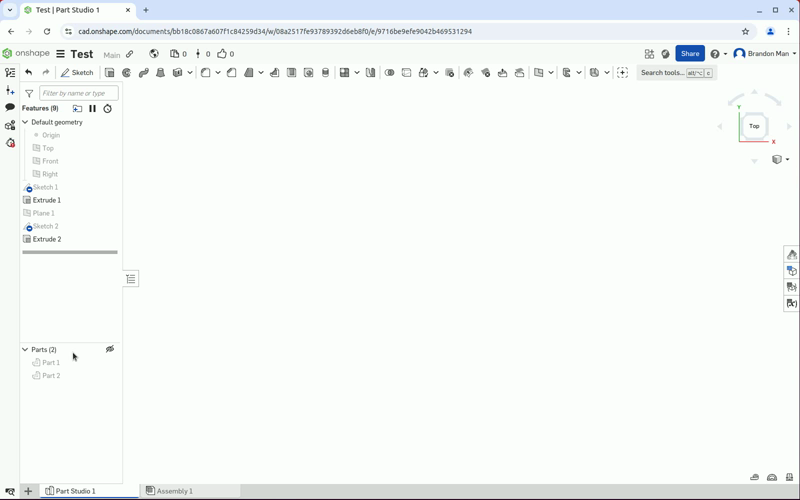
key(shift+y)
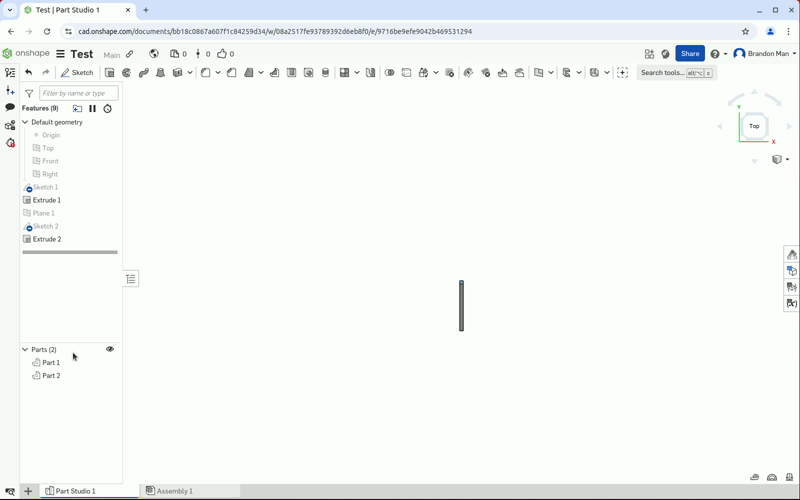
mouse_move(541, 75)
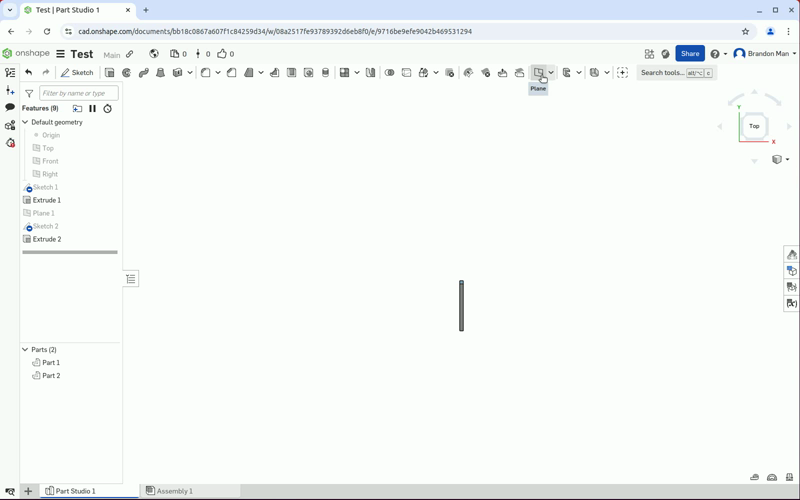
click(541, 75)
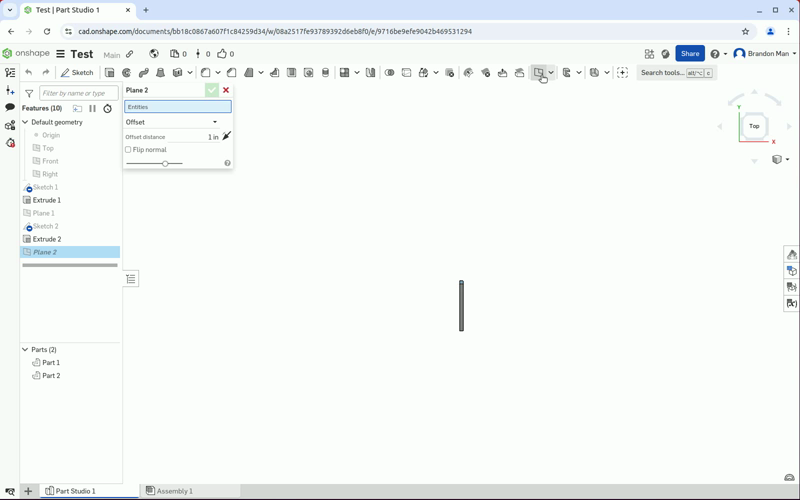
mouse_move(73, 150)
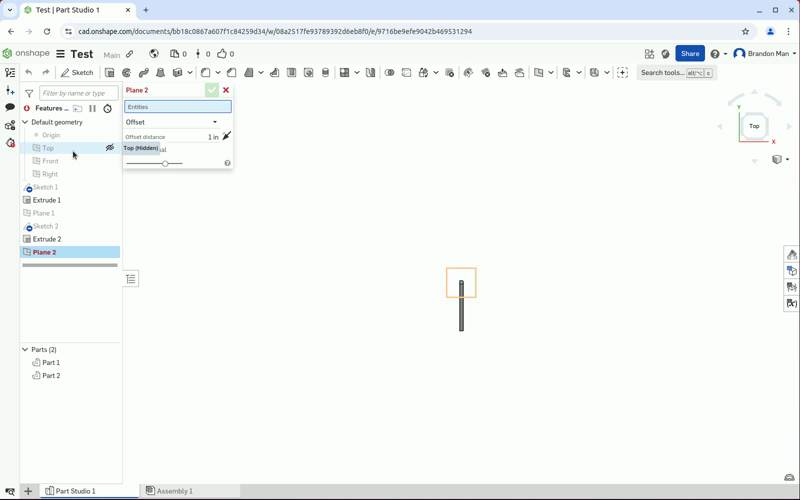
click(73, 150)
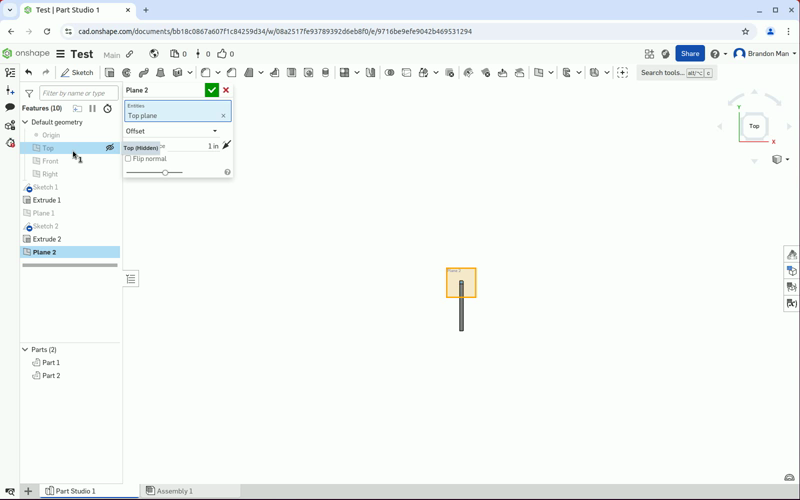
key(tab, 2)
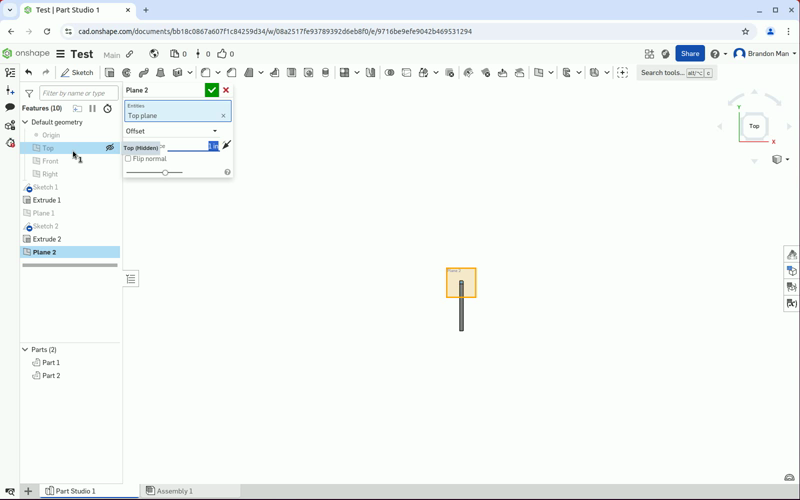
text(23.108)
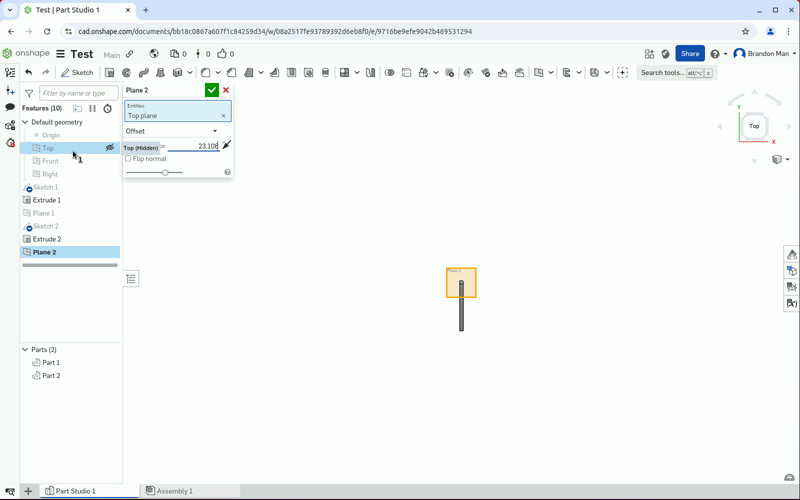
key(enter, 2)
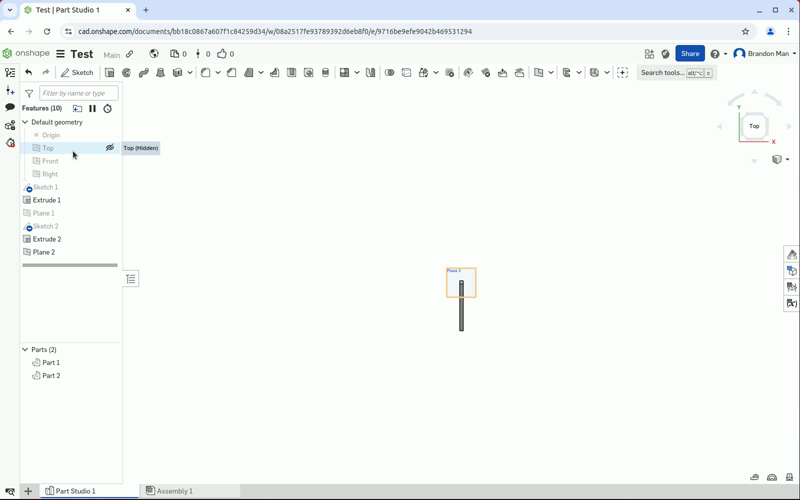
key(shift+s)
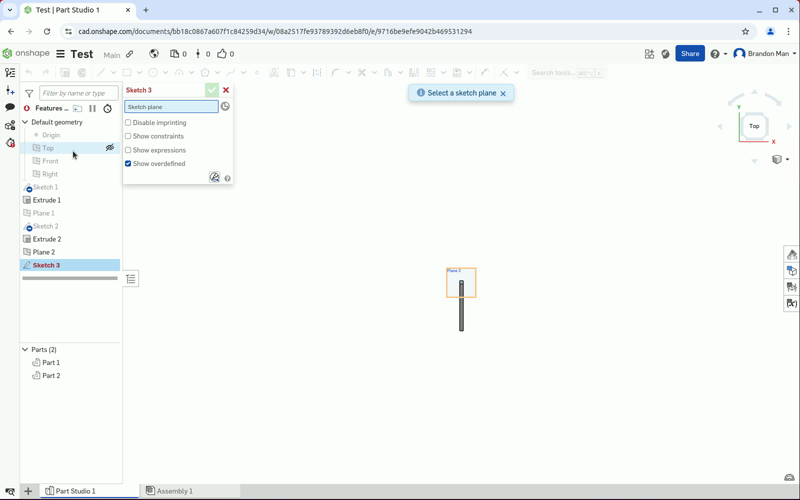
mouse_move(73, 254)
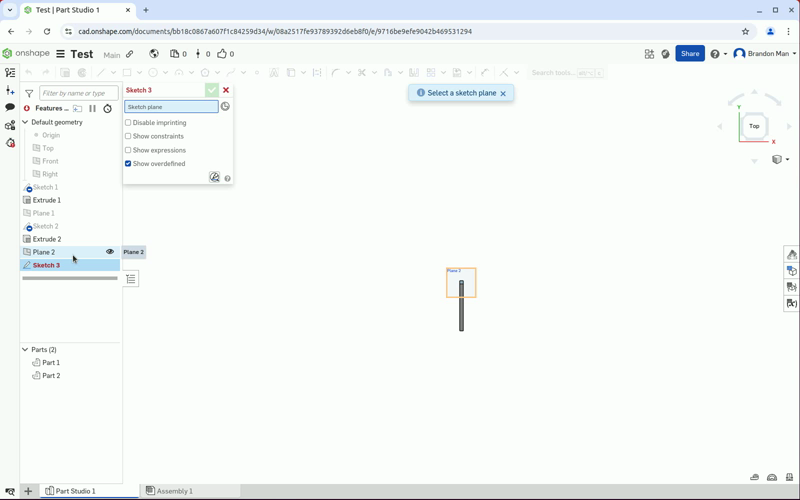
click(73, 254)
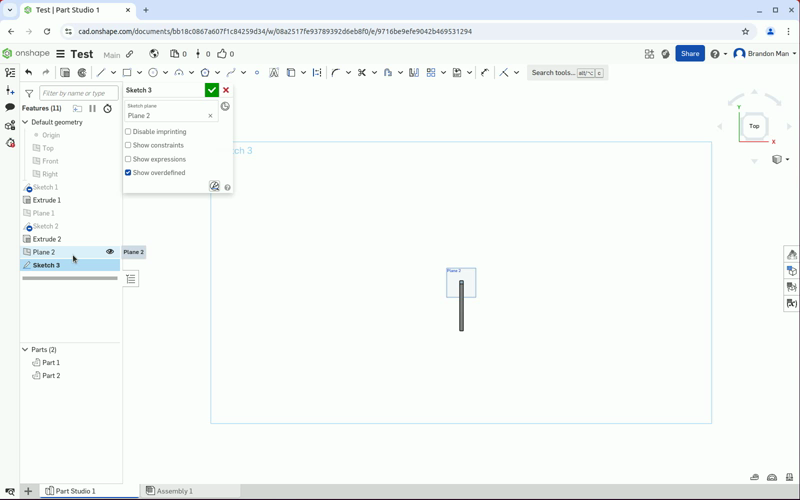
mouse_move(73, 352)
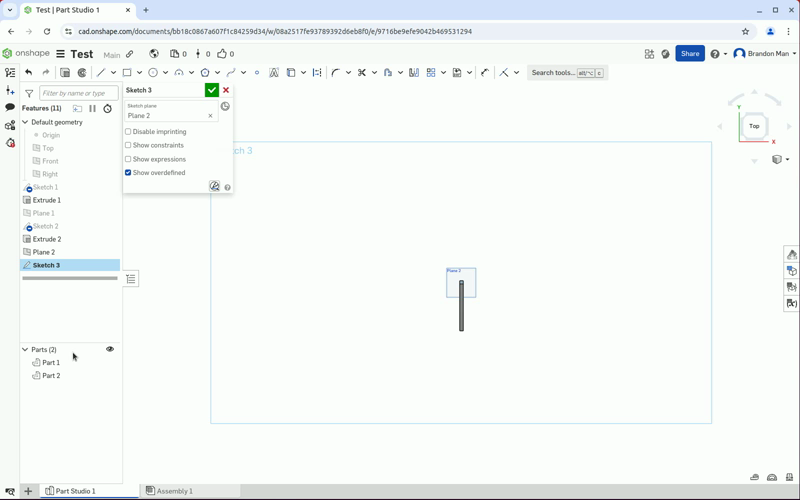
key(y)
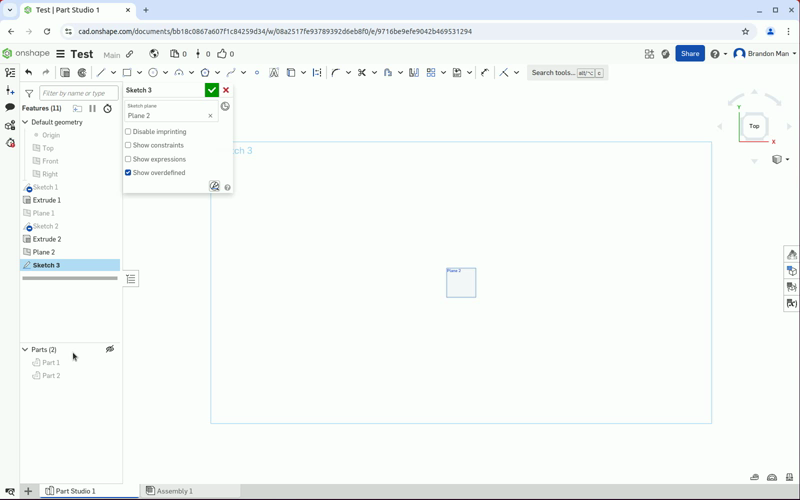
key(l)
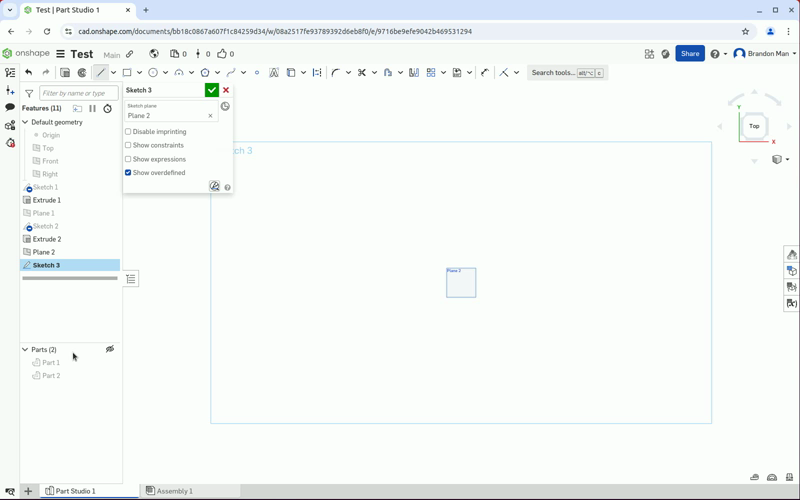
key_down(shift)
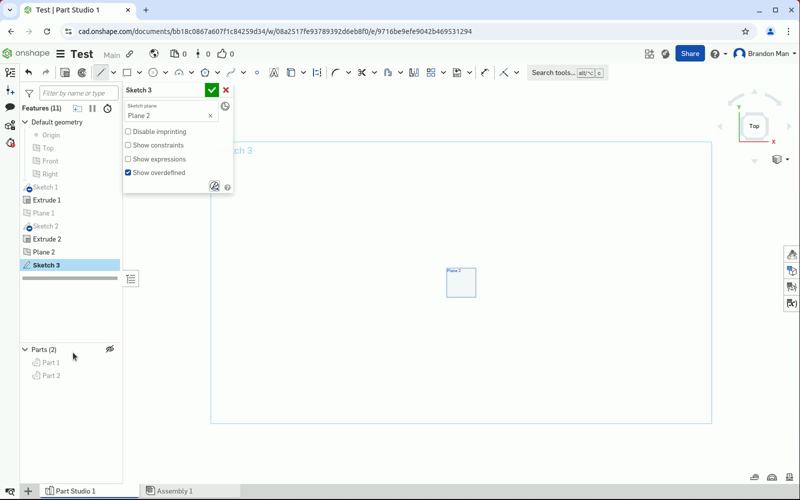
mouse_move(459, 334)
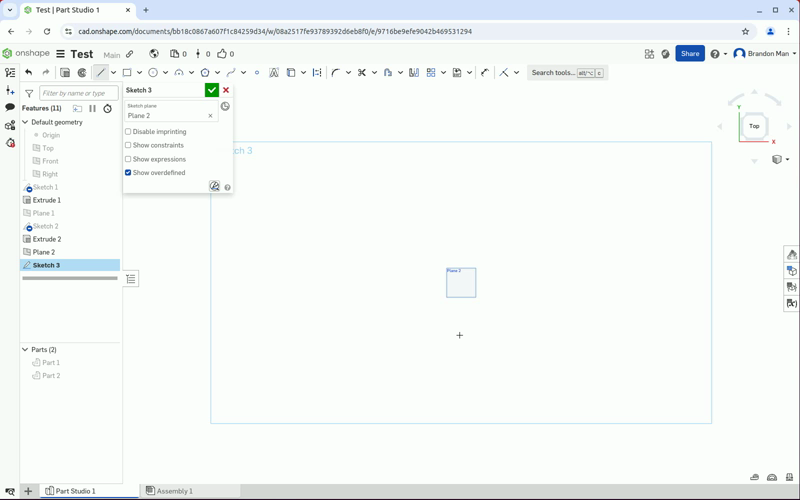
click(459, 334)
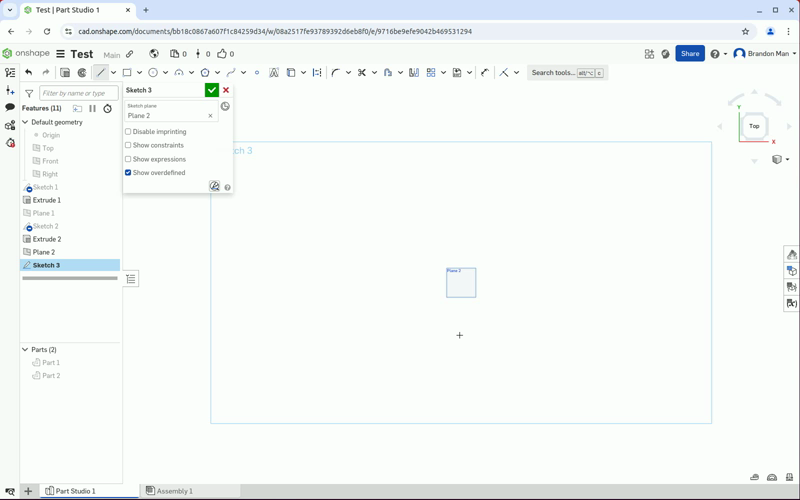
key_up(shift)
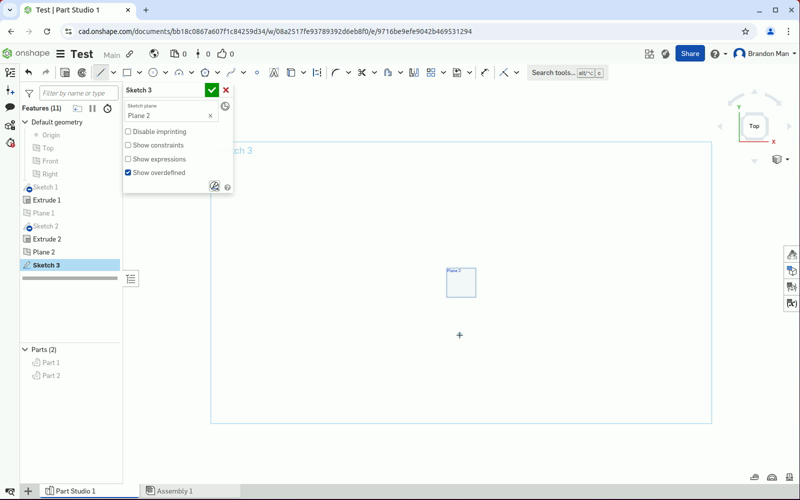
key_down(shift)
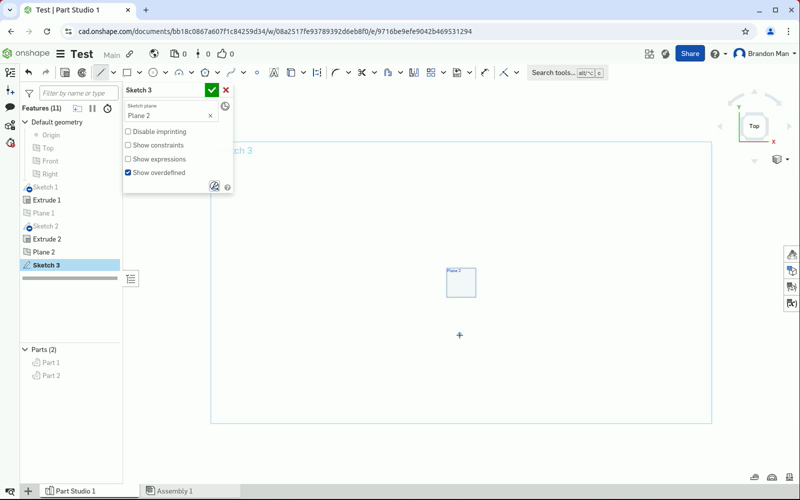
mouse_move(489, 334)
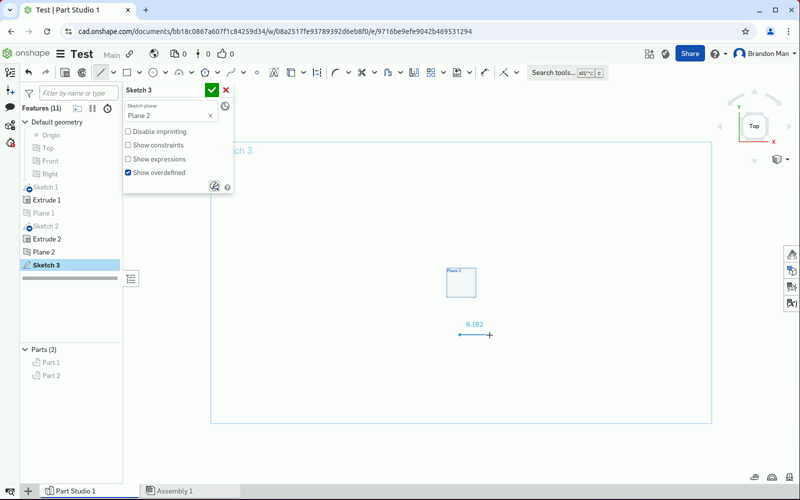
mouse_move(463, 334)
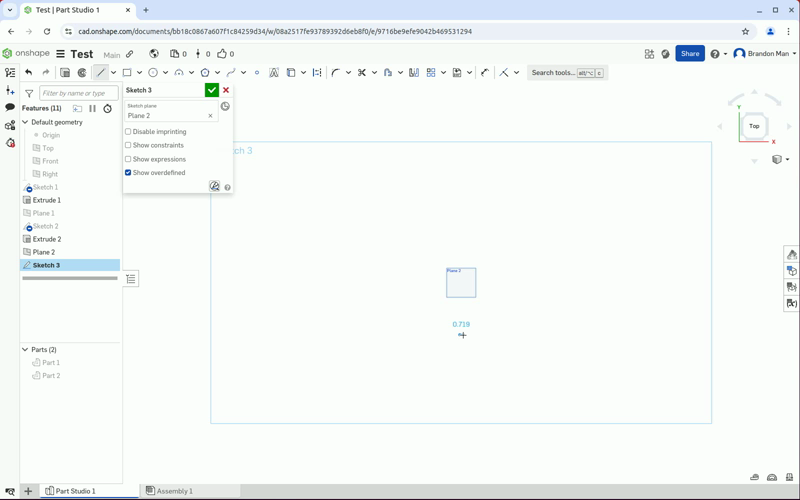
scroll(6)
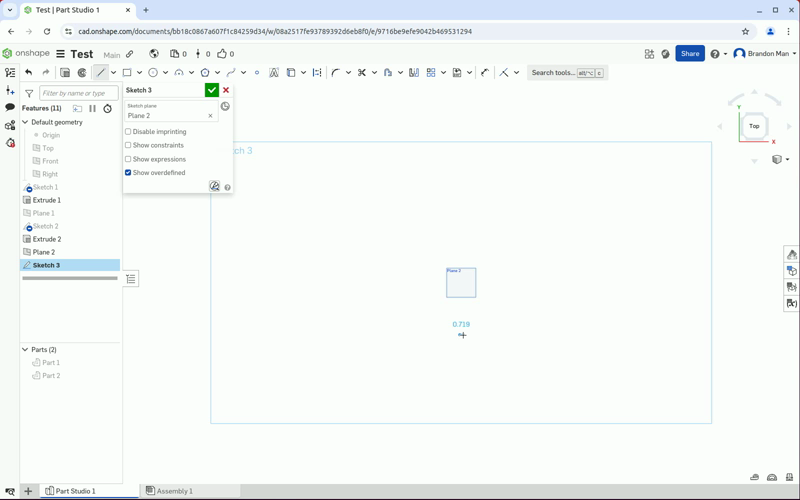
scroll(6)
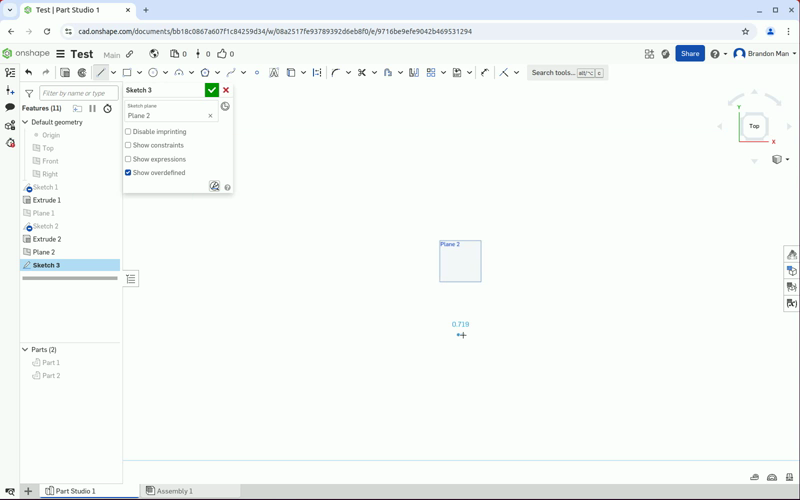
scroll(6)
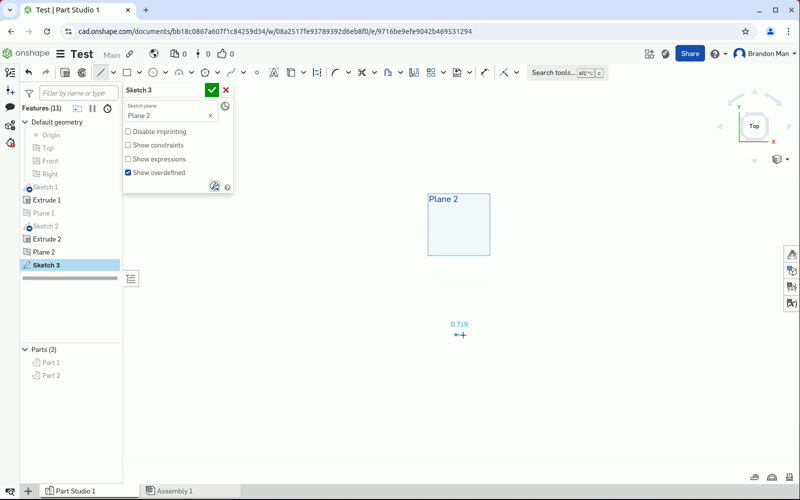
scroll(6)
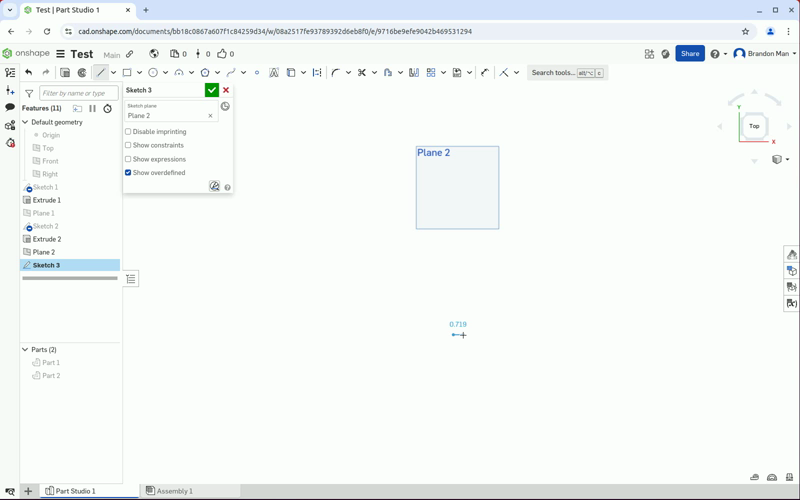
scroll(6)
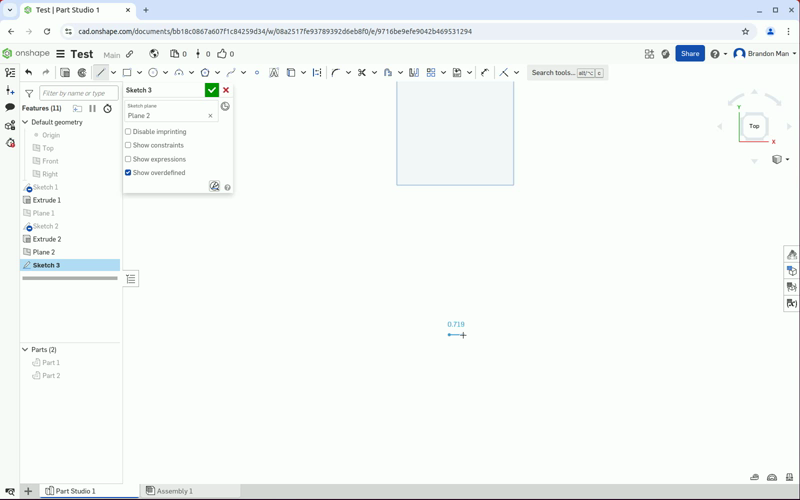
scroll(6)
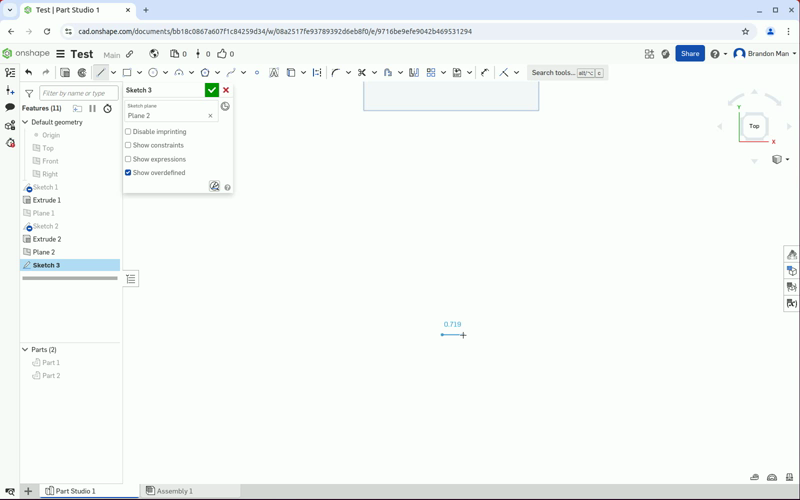
scroll(6)
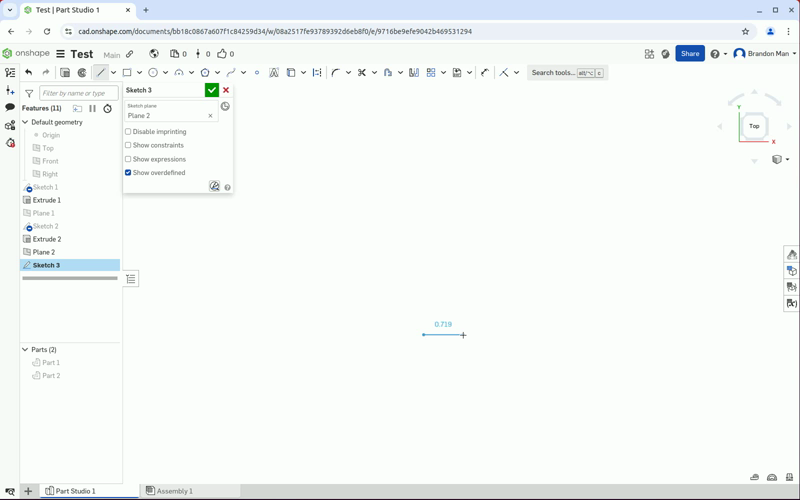
click(463, 334)
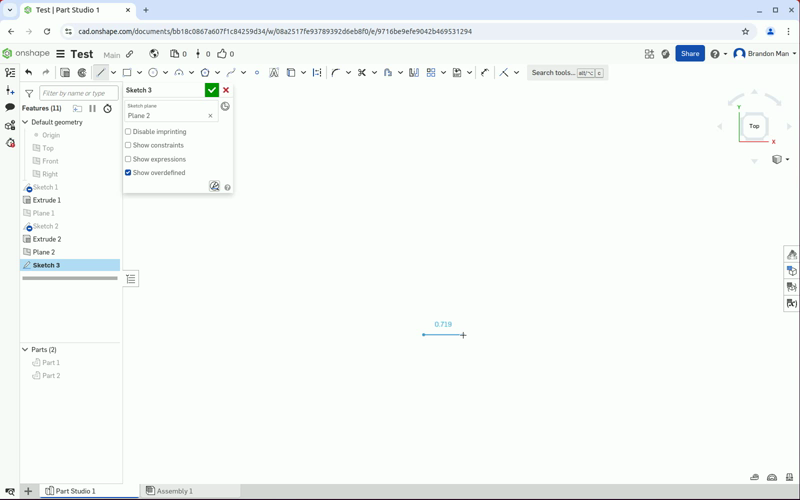
scroll(-6)
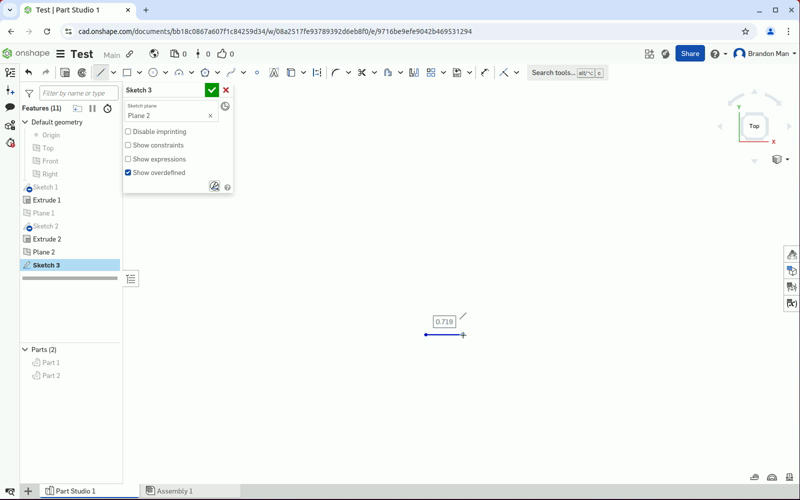
scroll(-6)
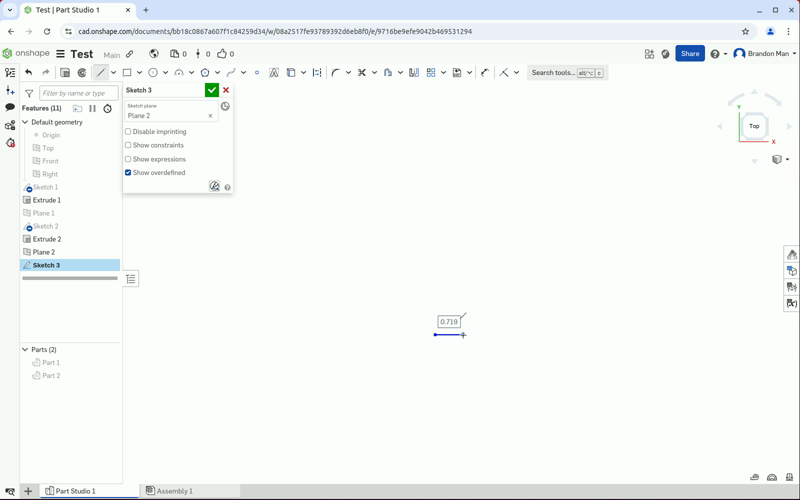
scroll(-6)
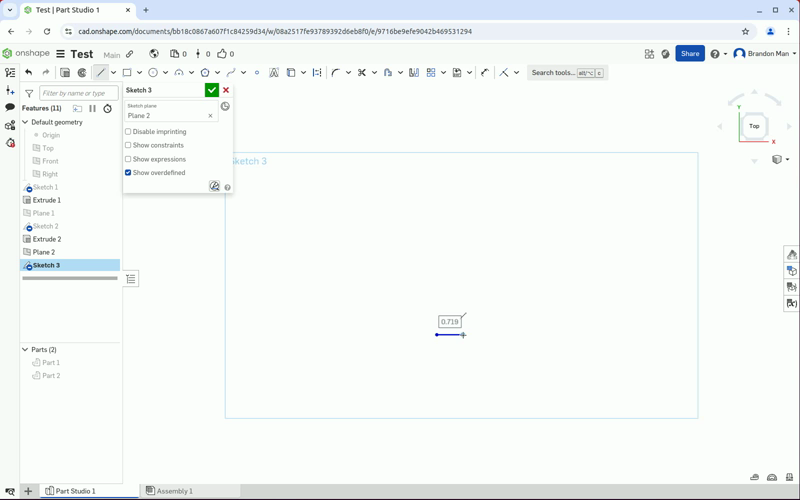
scroll(-6)
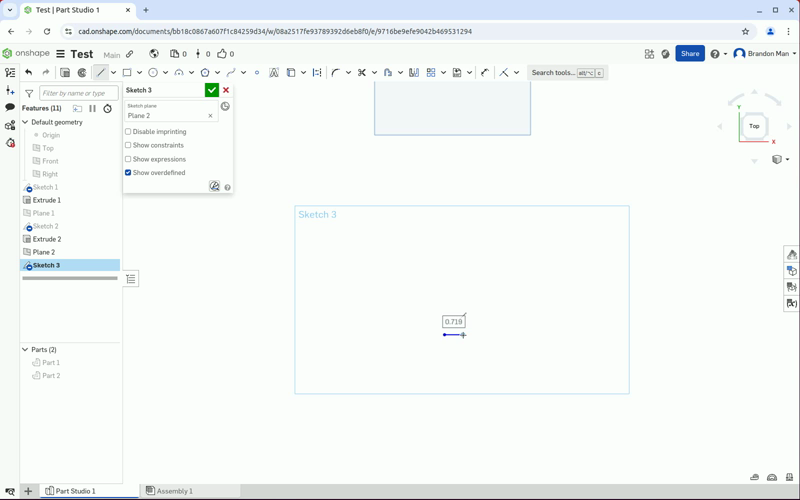
scroll(-6)
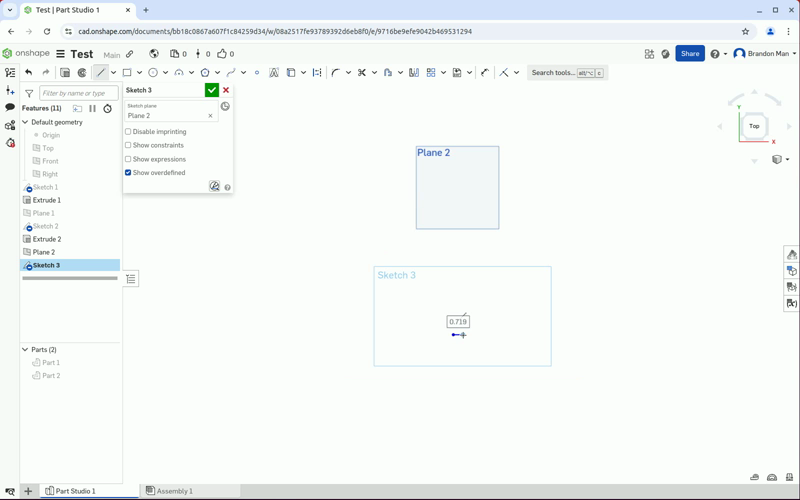
scroll(-6)
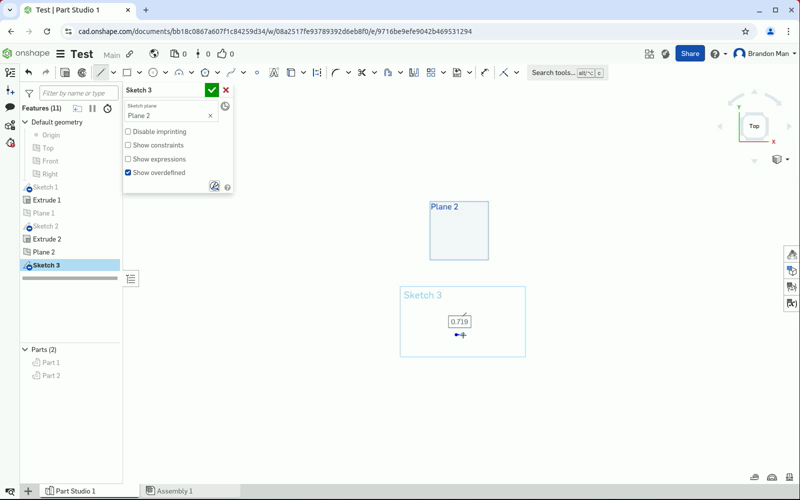
scroll(-6)
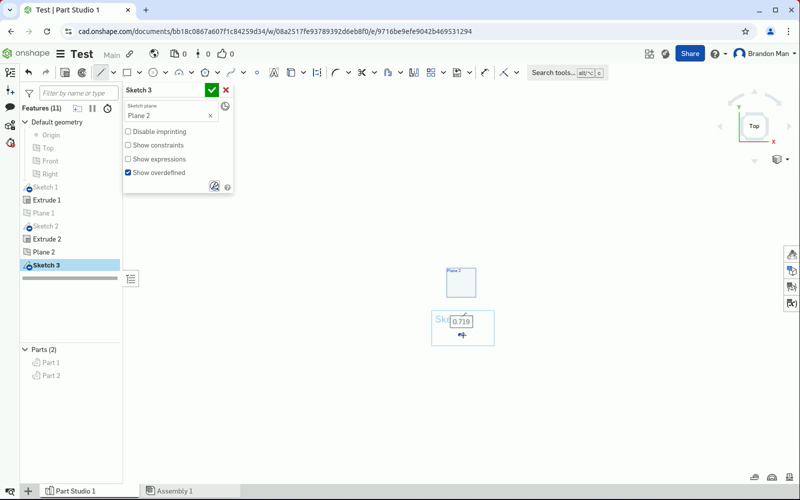
key_up(shift)
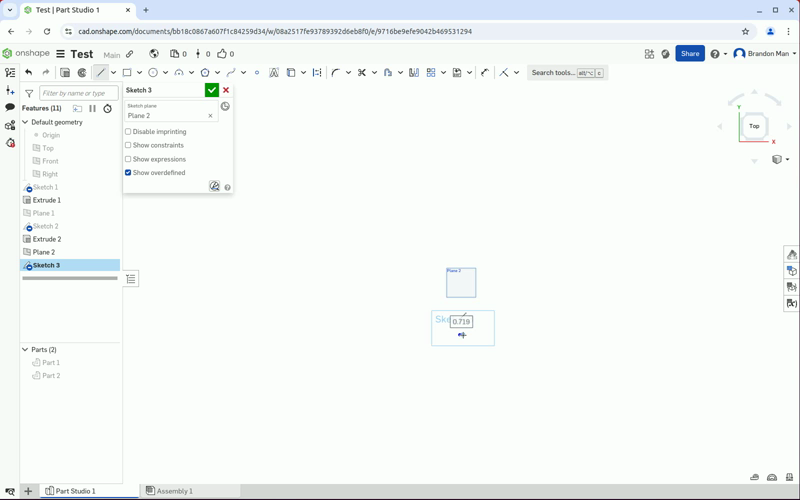
key_down(shift)
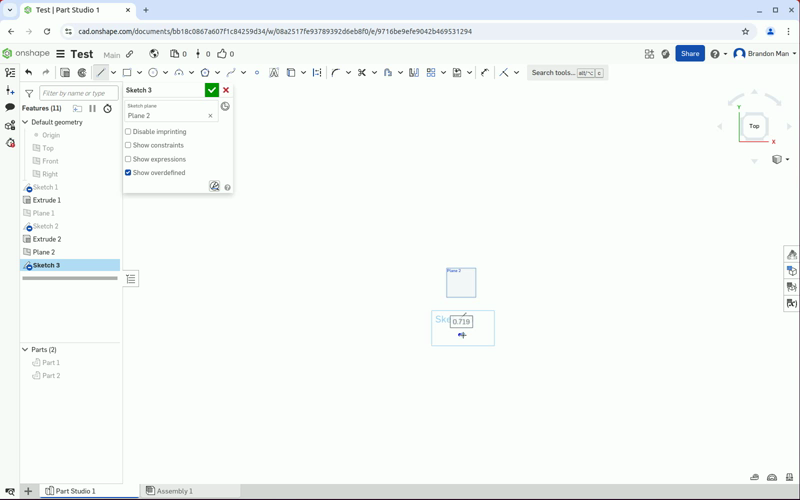
mouse_move(493, 334)
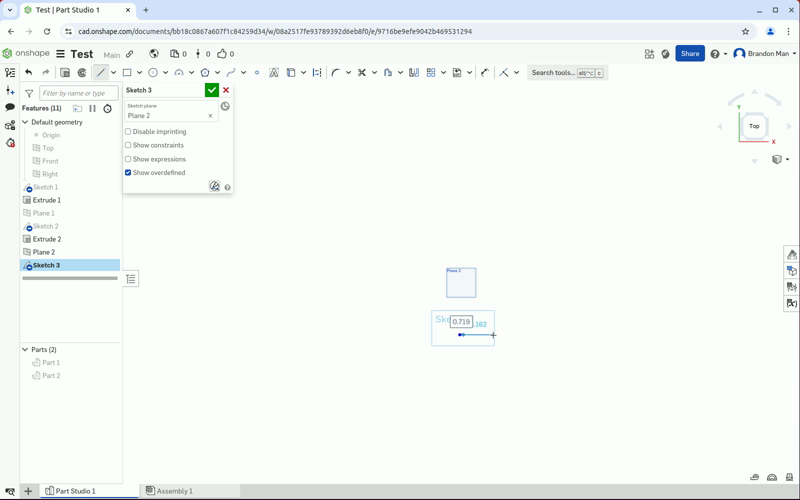
mouse_move(463, 330)
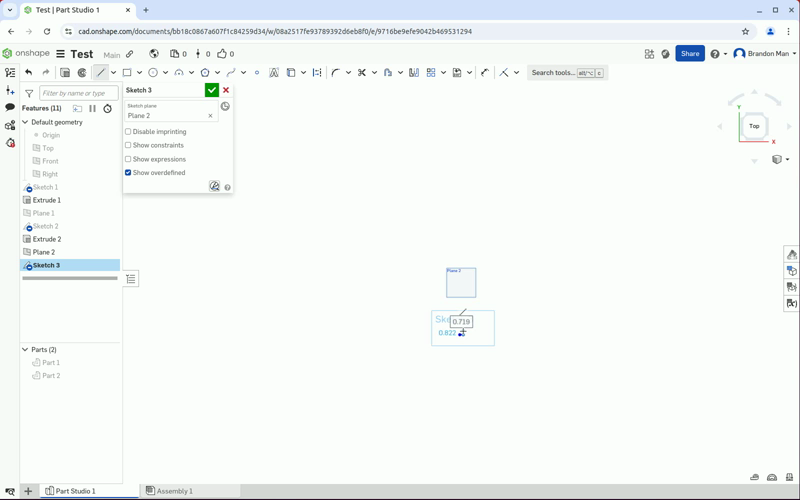
scroll(6)
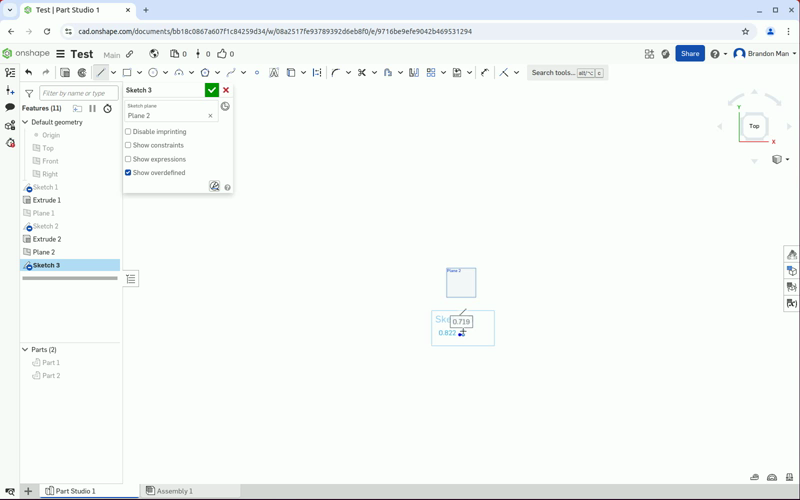
scroll(6)
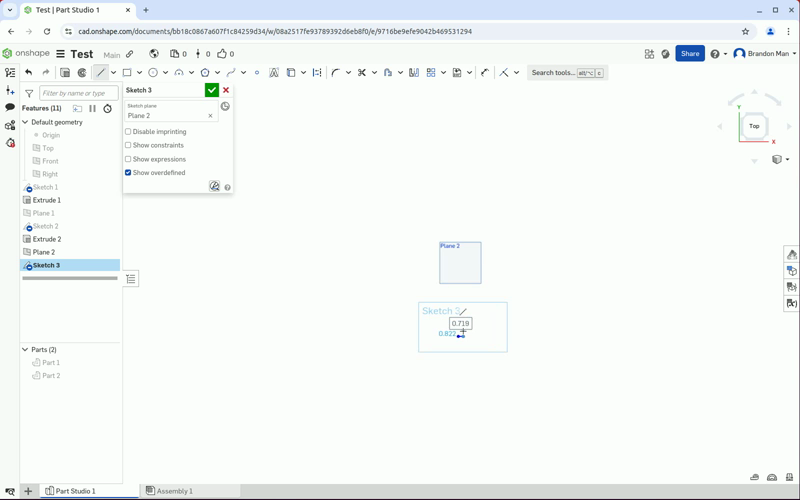
scroll(6)
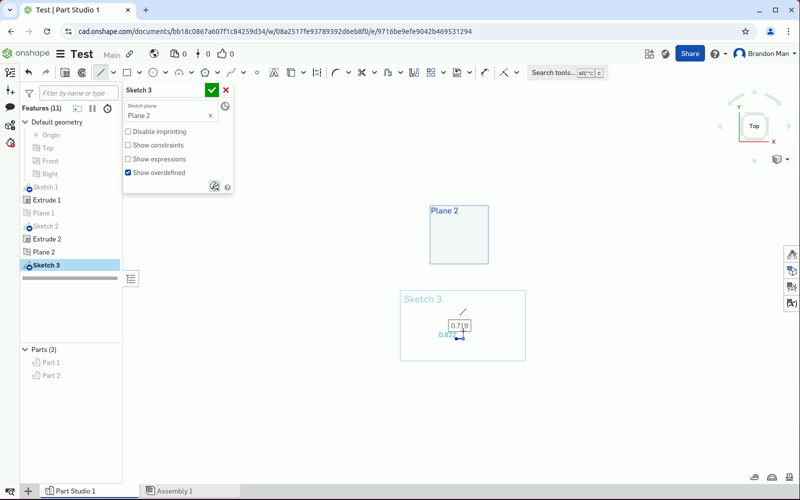
scroll(6)
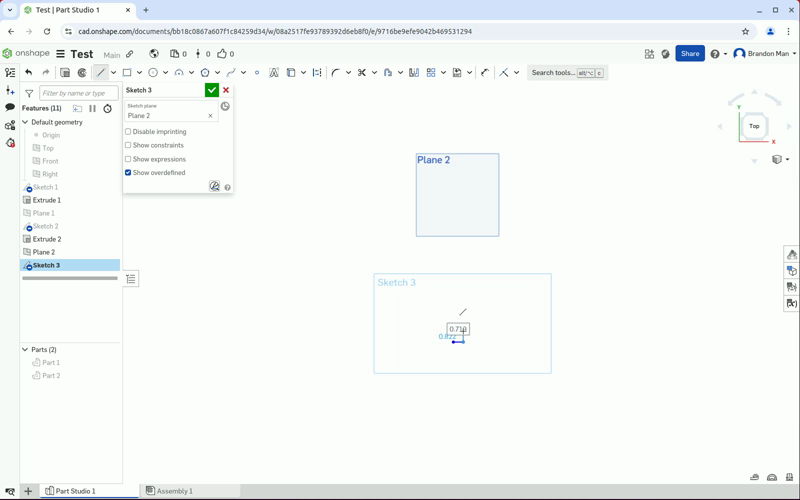
scroll(6)
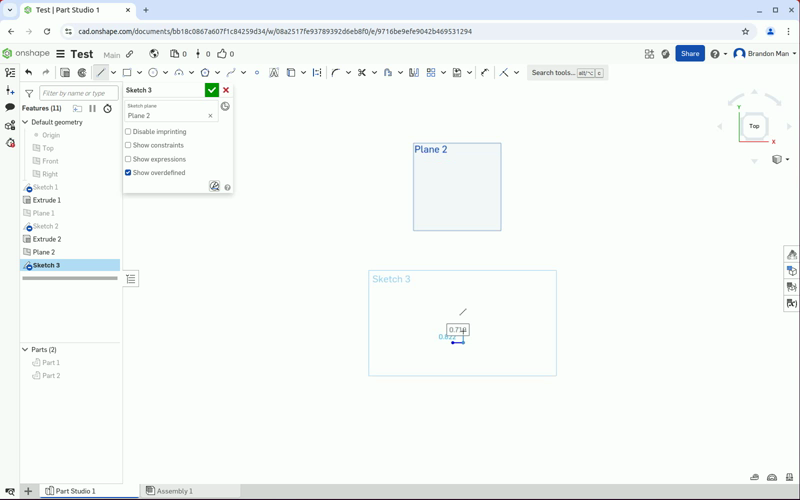
scroll(6)
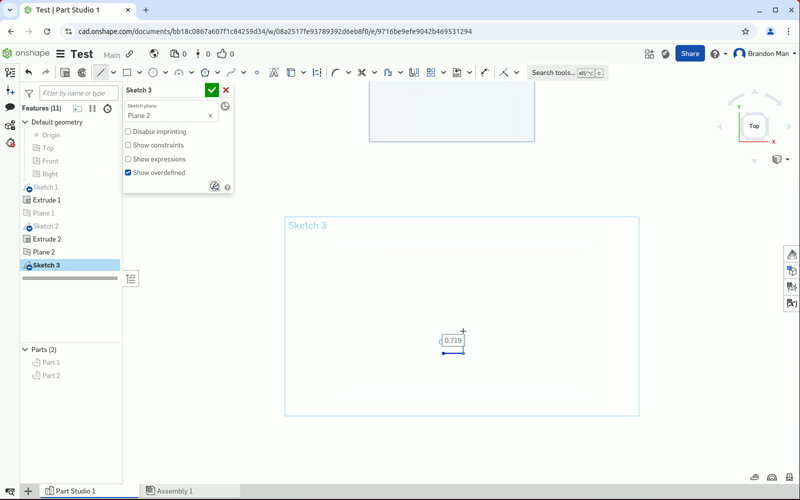
scroll(6)
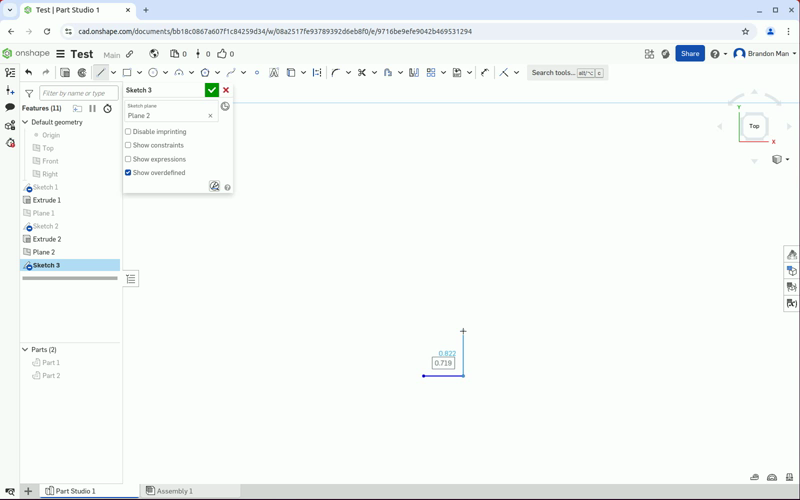
click(463, 330)
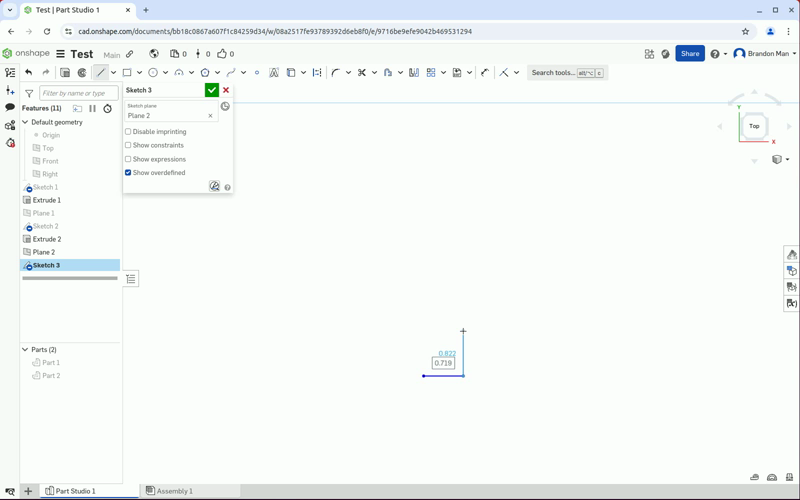
scroll(-6)
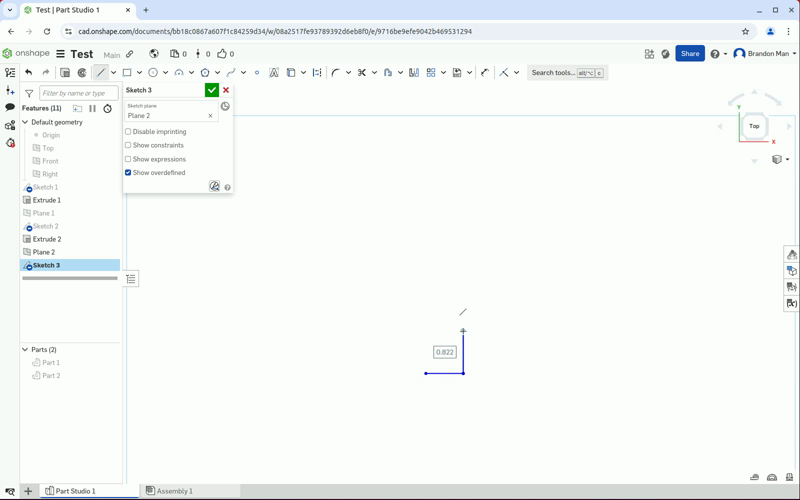
scroll(-6)
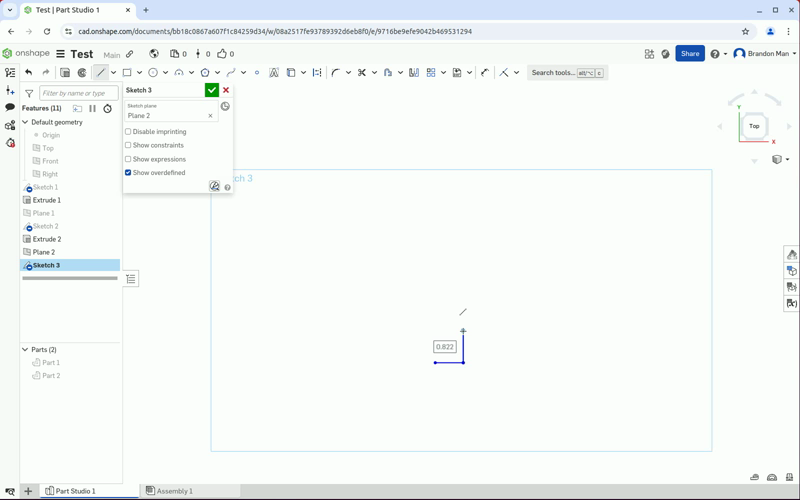
scroll(-6)
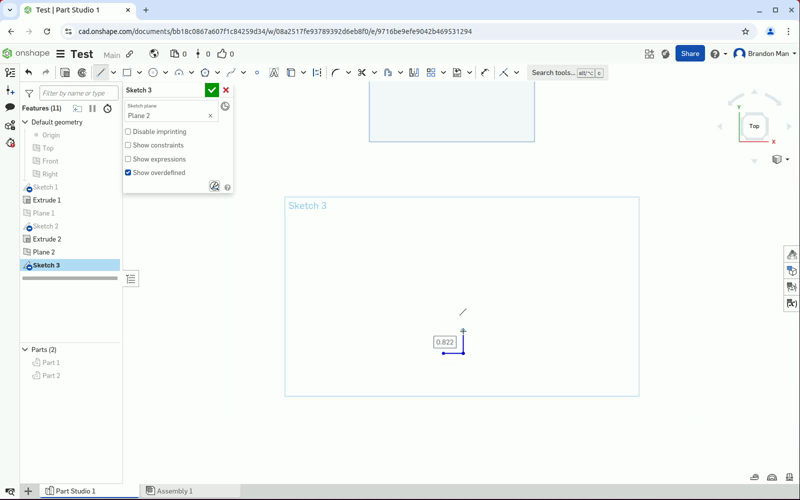
scroll(-6)
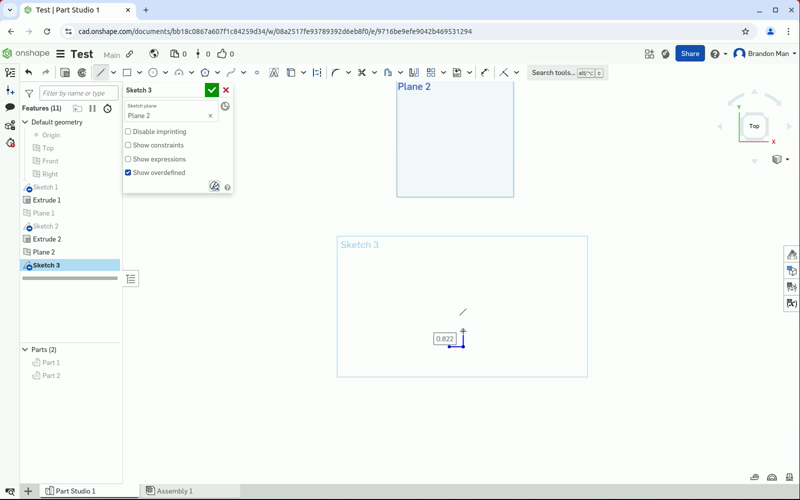
scroll(-6)
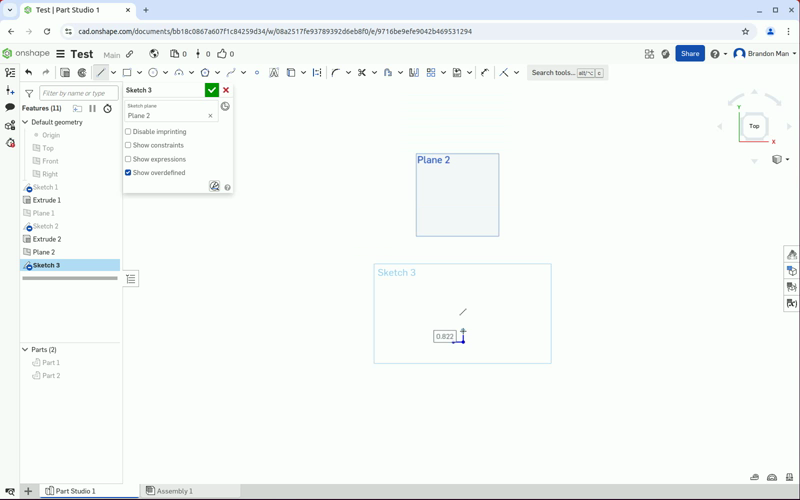
scroll(-6)
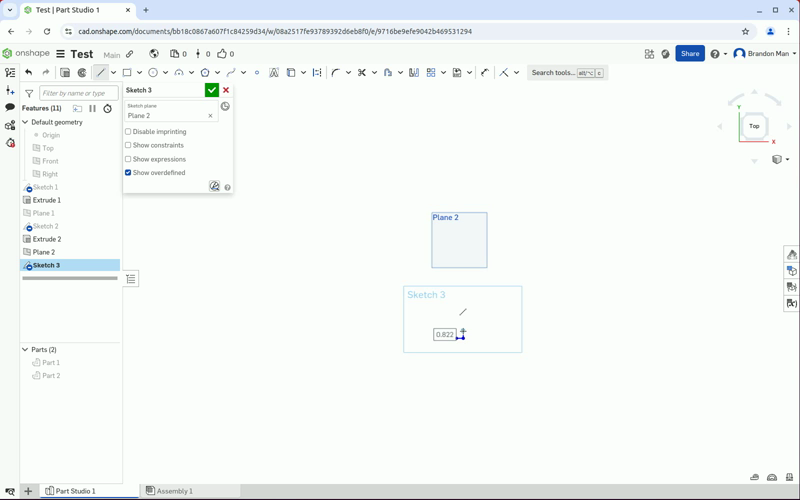
scroll(-6)
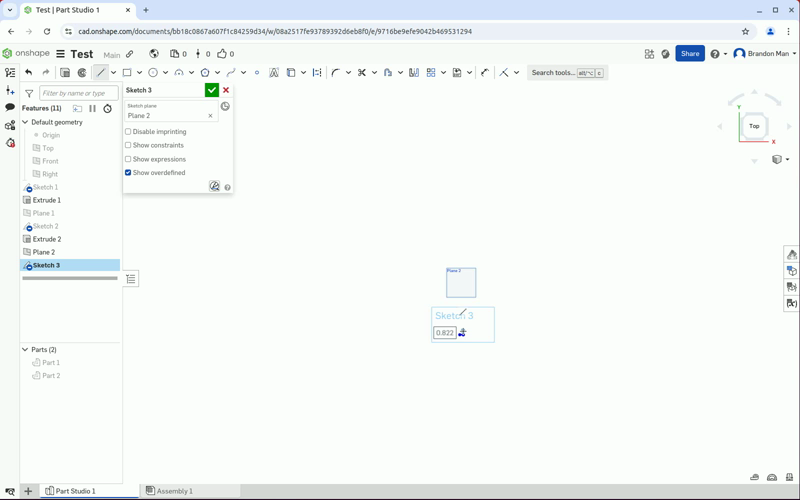
key_up(shift)
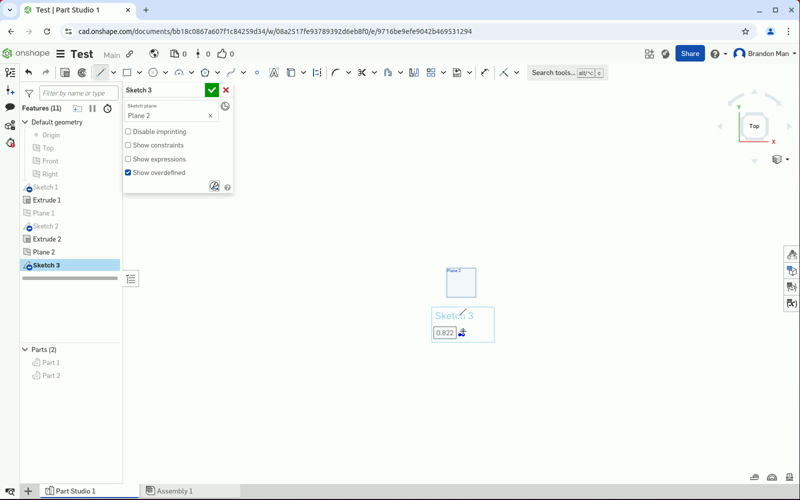
key_down(shift)
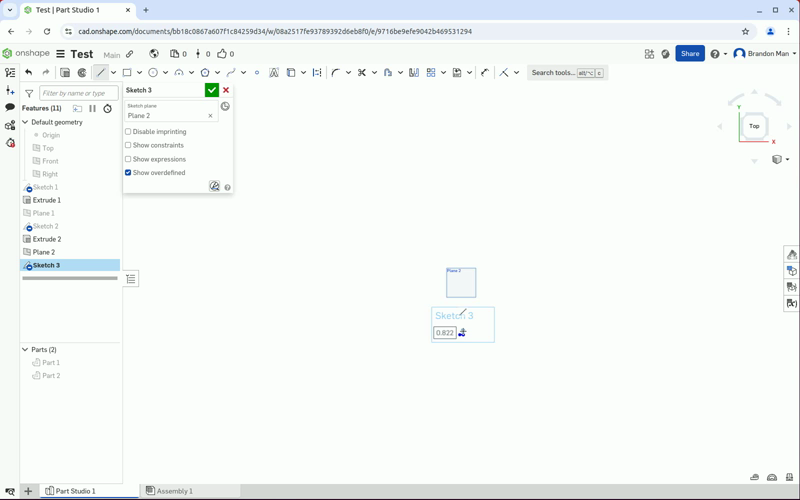
mouse_move(493, 330)
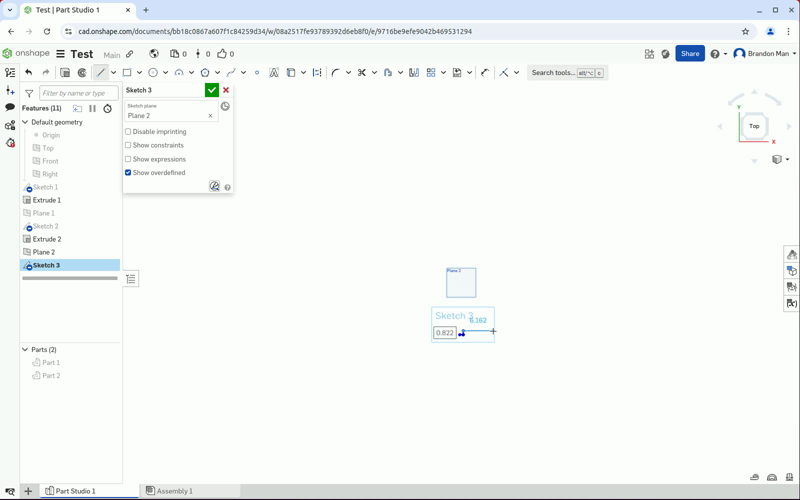
mouse_move(459, 330)
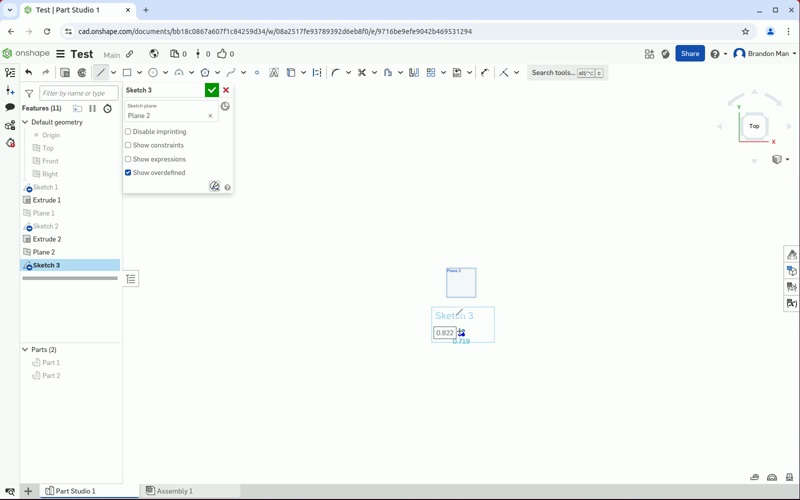
scroll(6)
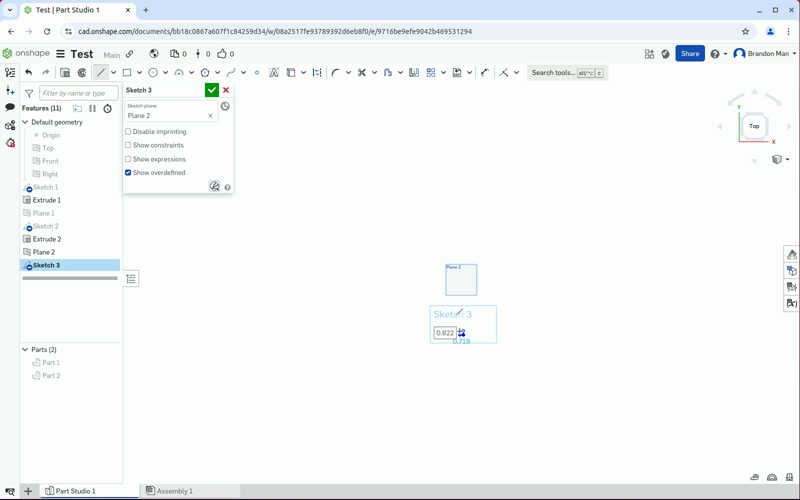
scroll(6)
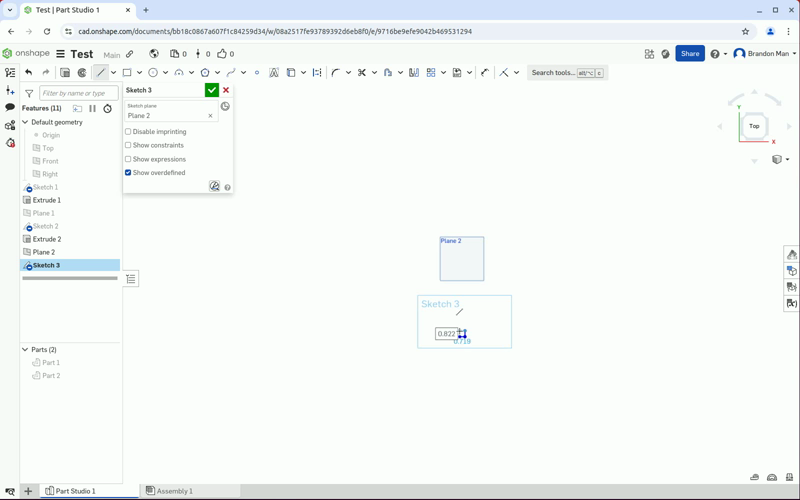
scroll(6)
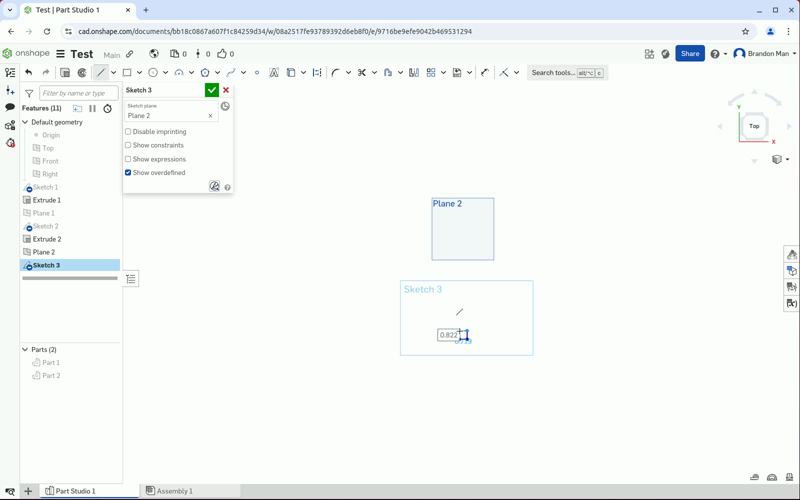
scroll(6)
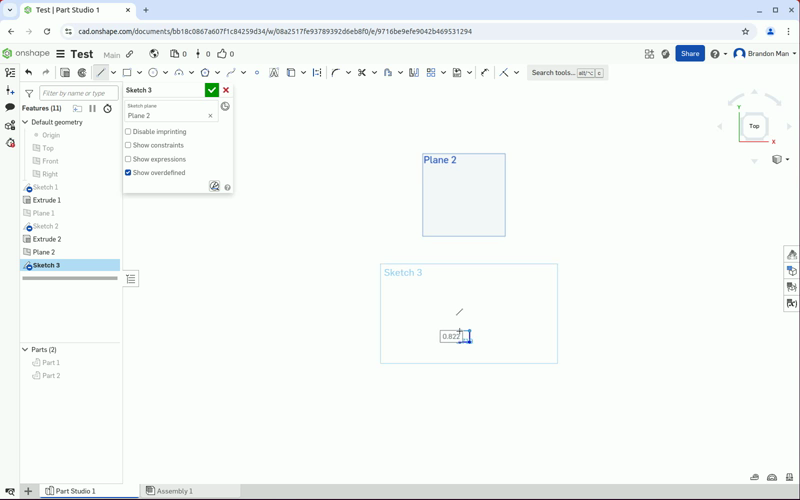
scroll(6)
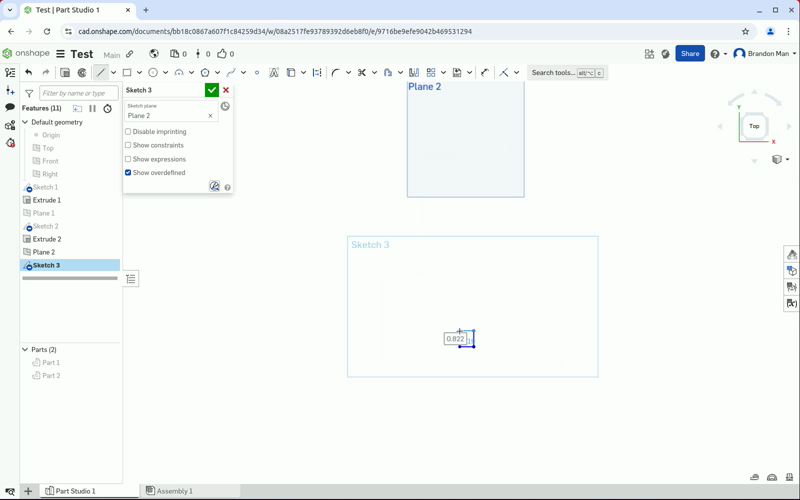
scroll(6)
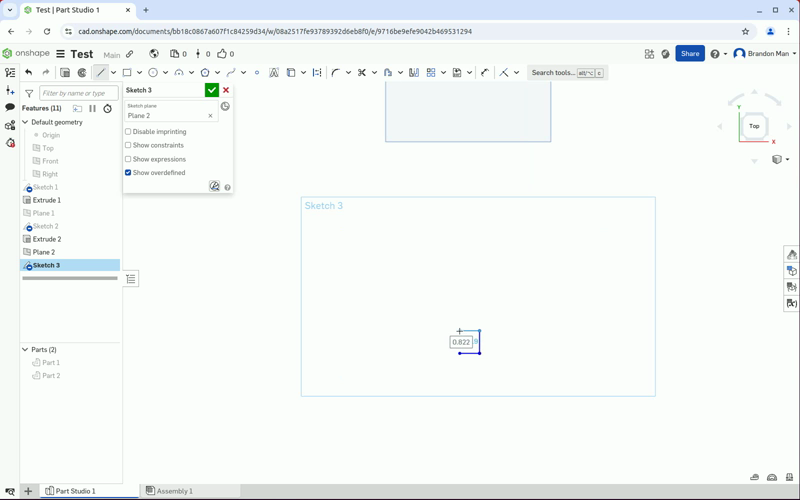
scroll(6)
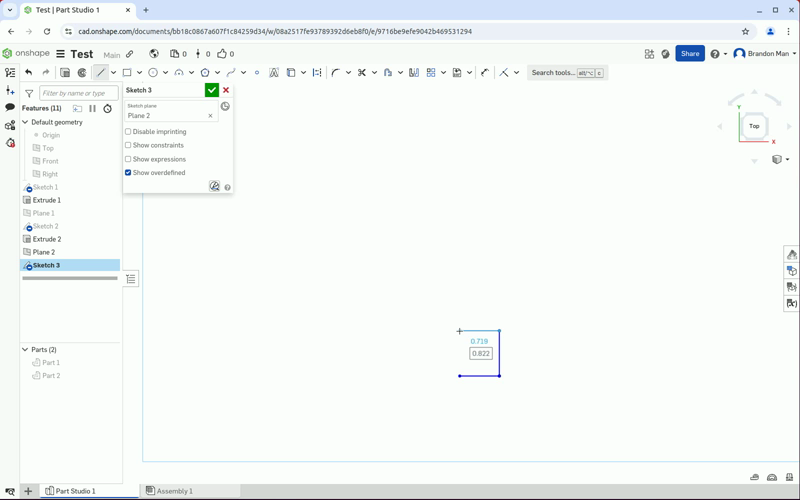
click(459, 330)
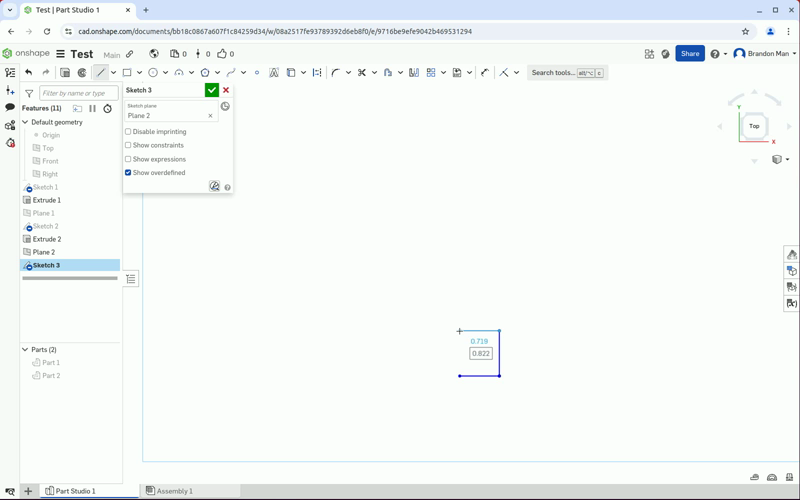
scroll(-6)
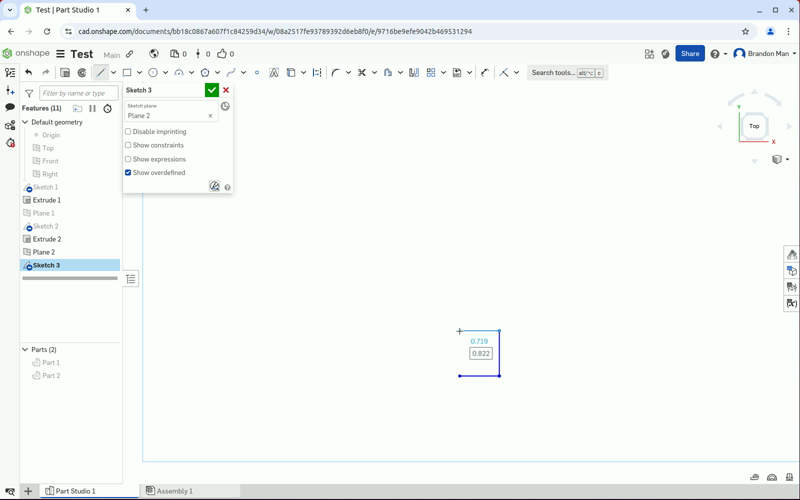
scroll(-6)
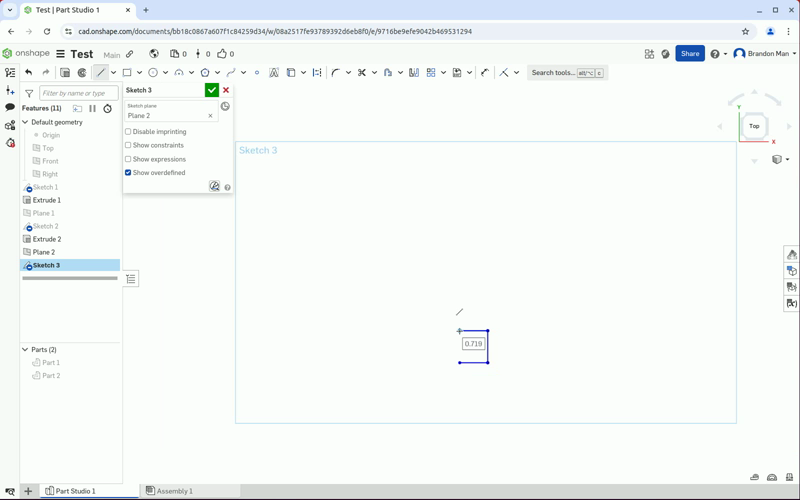
scroll(-6)
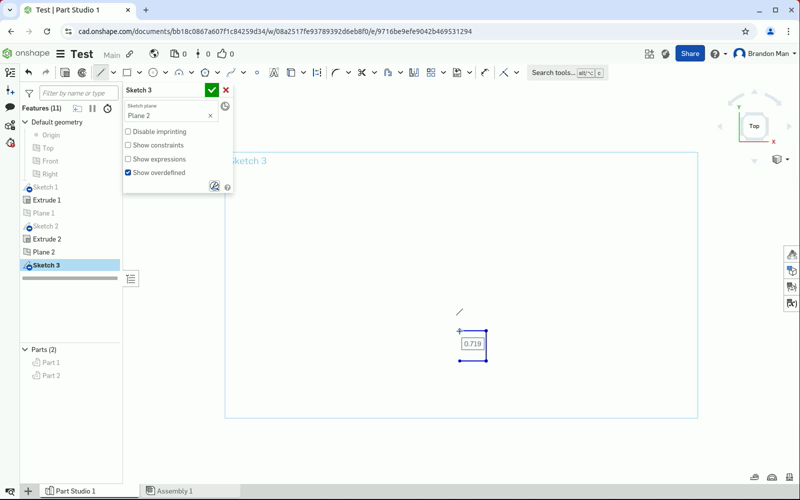
scroll(-6)
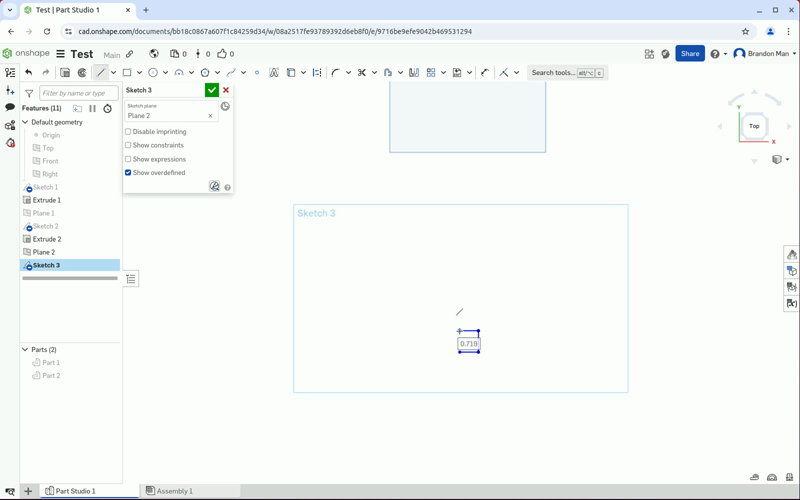
scroll(-6)
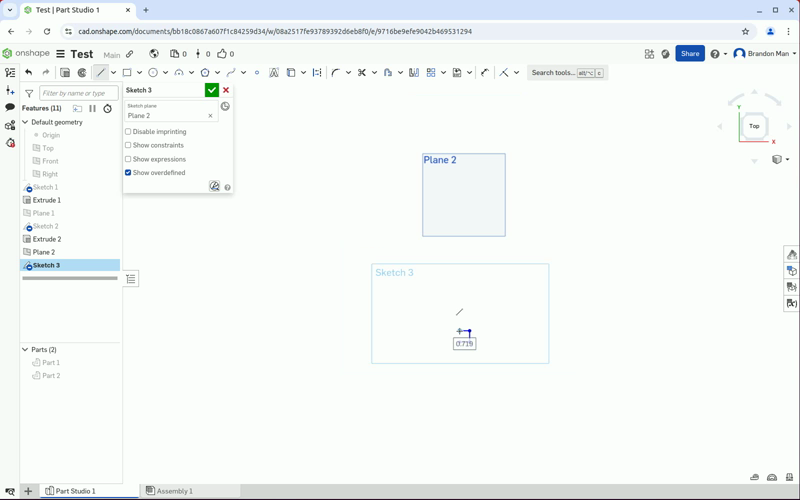
scroll(-6)
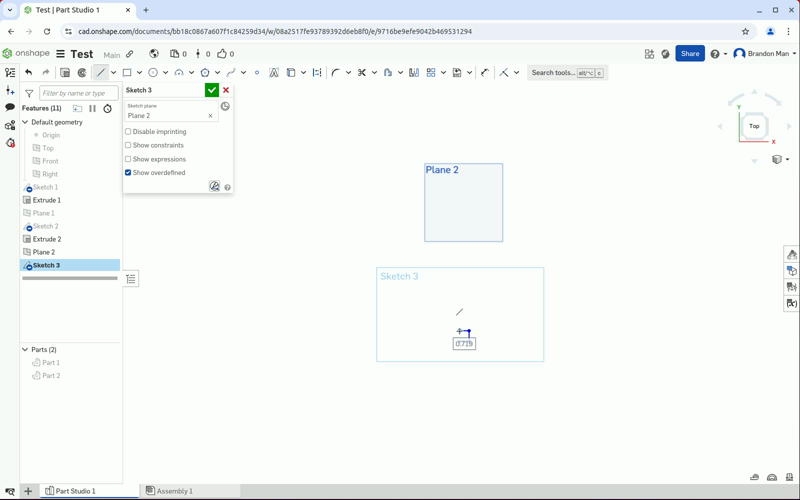
scroll(-6)
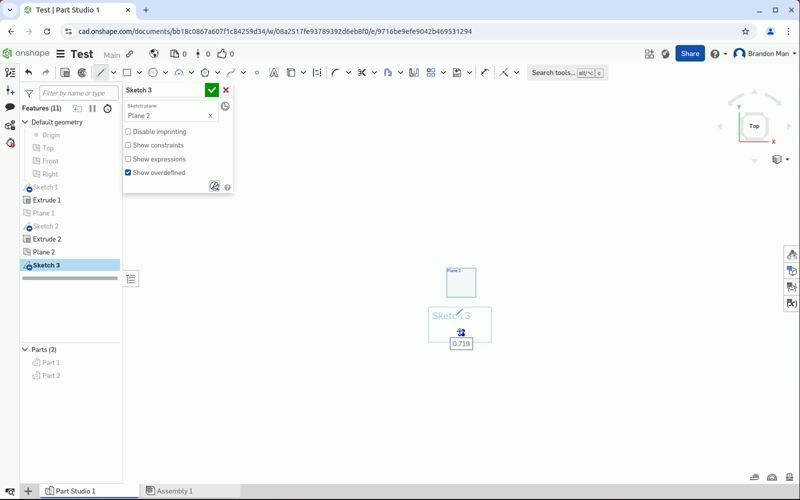
key_up(shift)
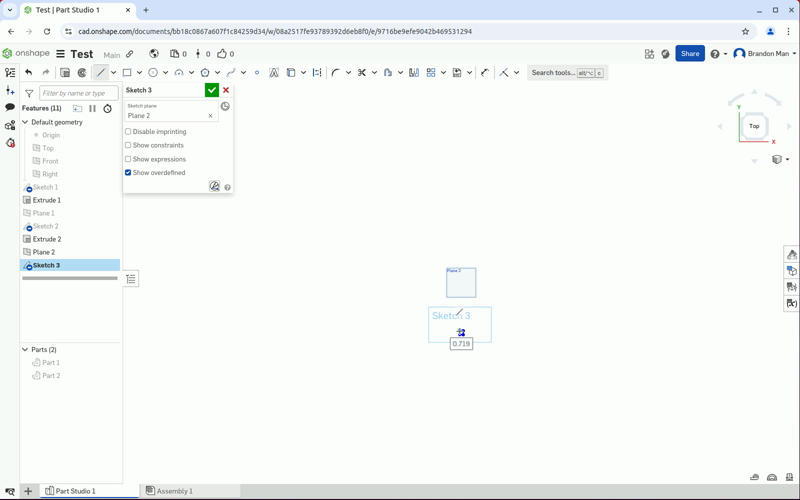
mouse_move(489, 330)
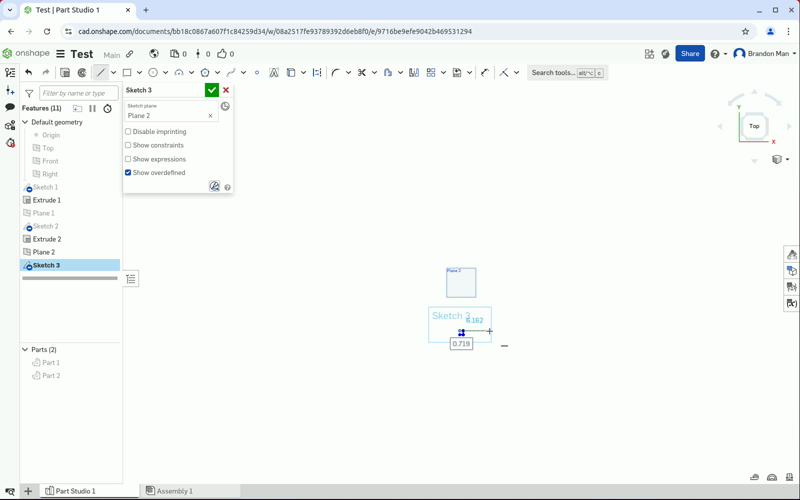
key_down(shift)
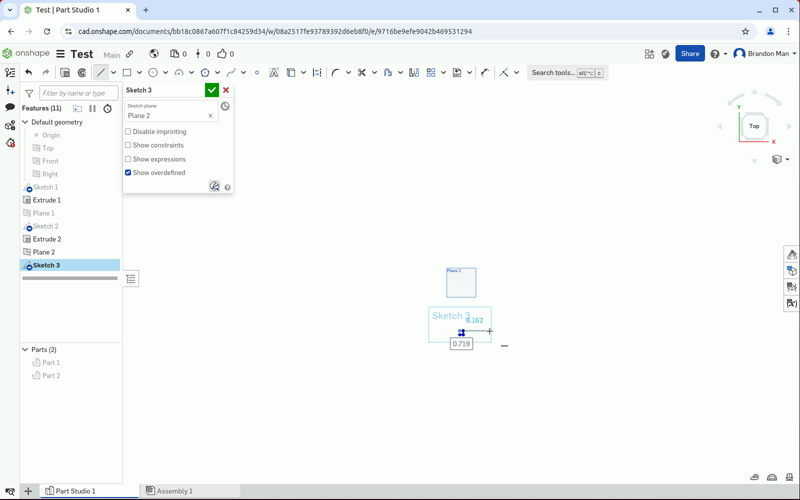
mouse_move(459, 334)
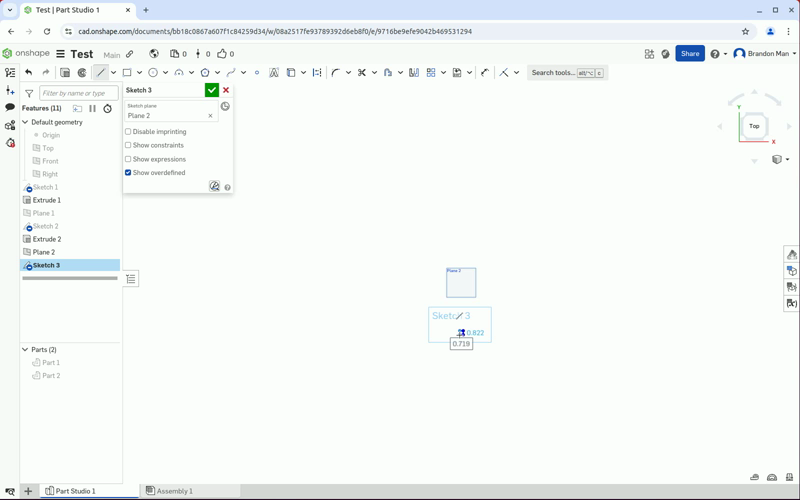
scroll(6)
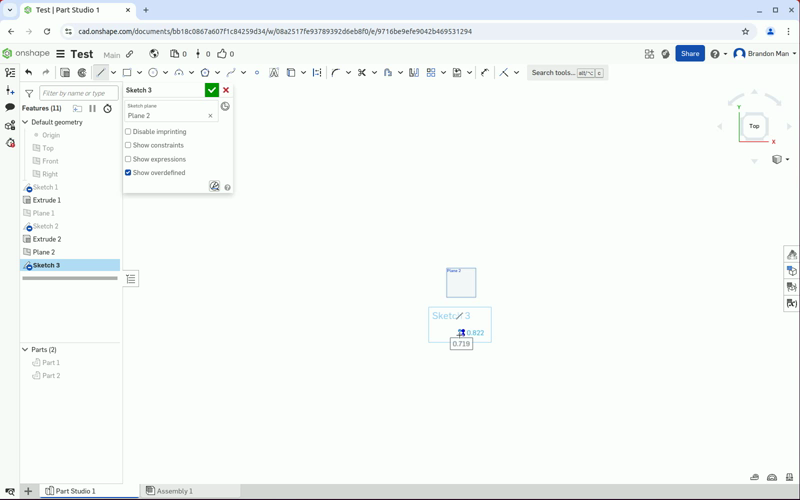
scroll(6)
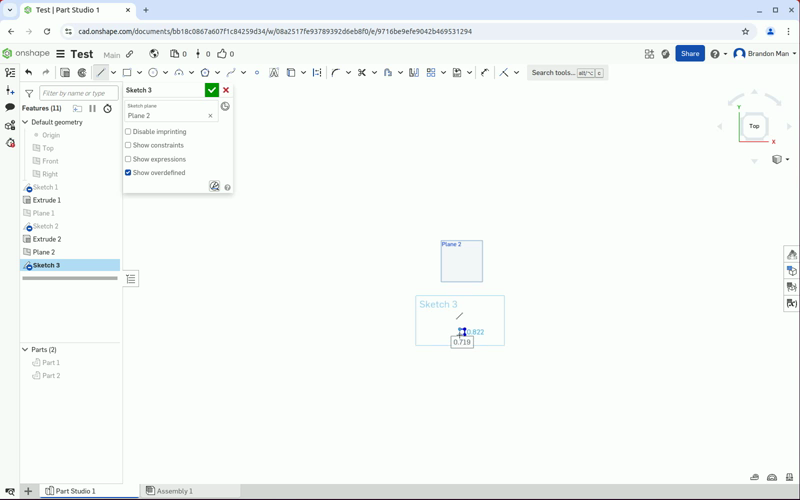
scroll(6)
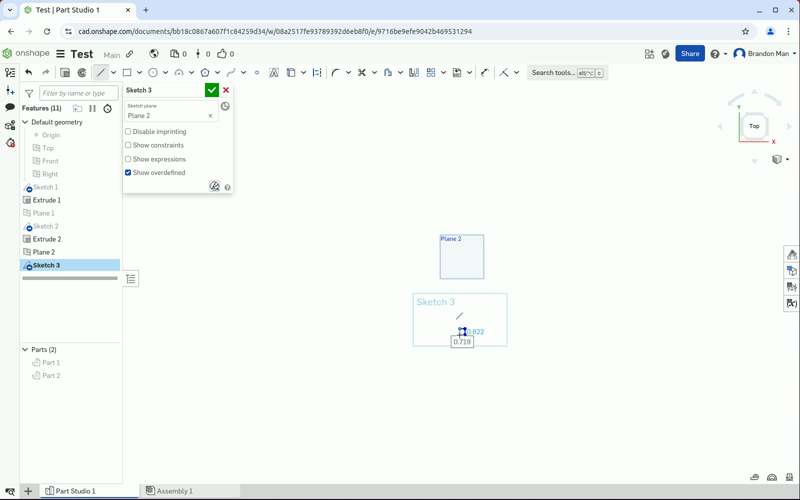
scroll(6)
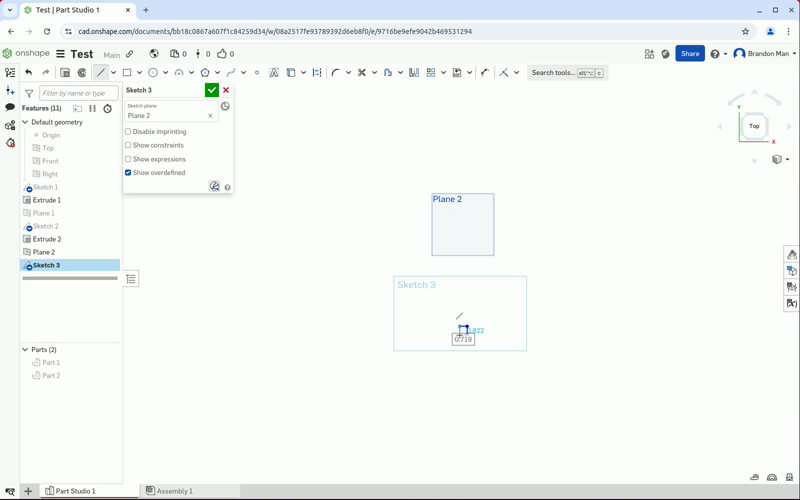
scroll(6)
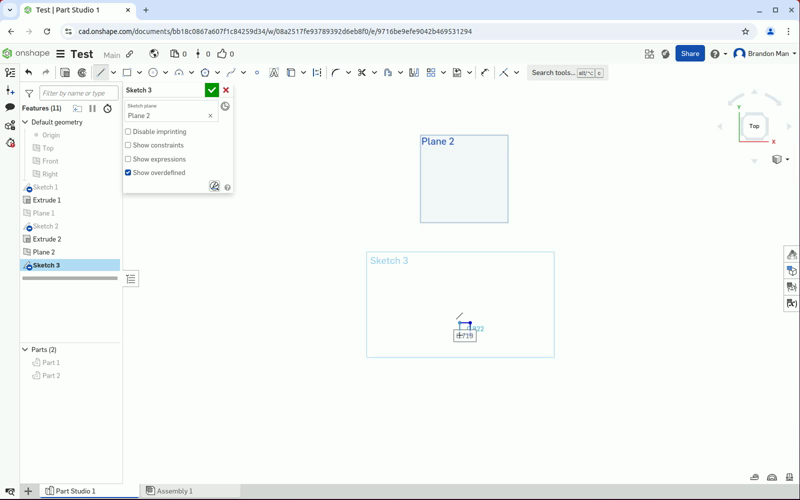
scroll(6)
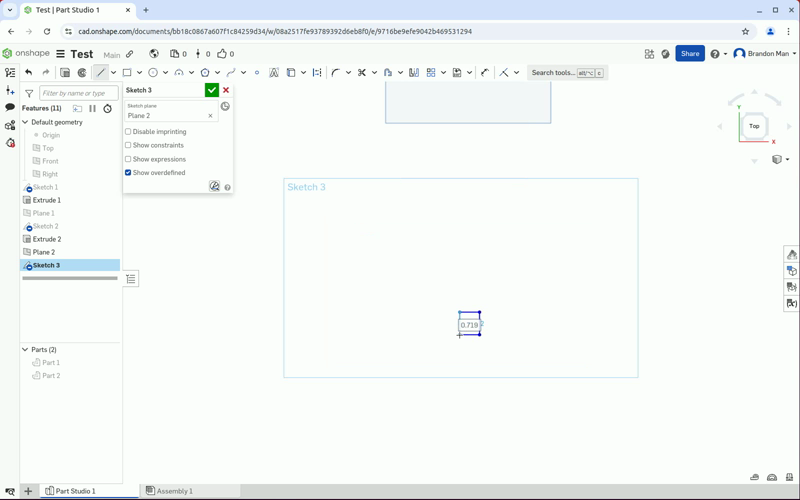
scroll(6)
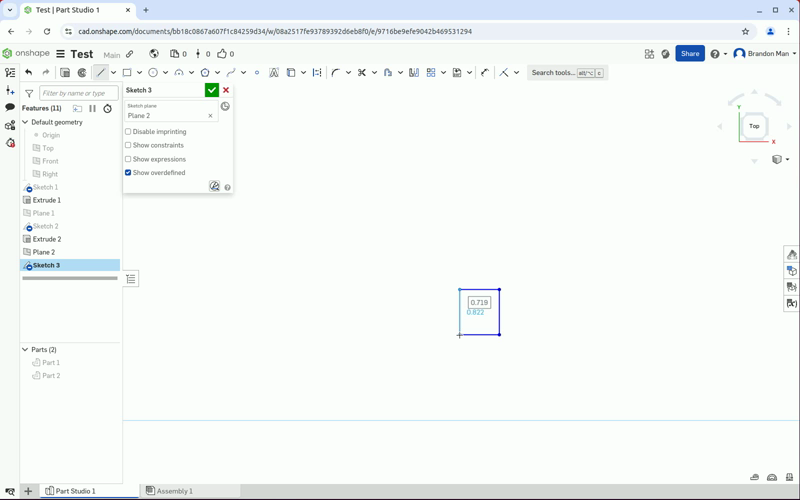
key_up(shift)
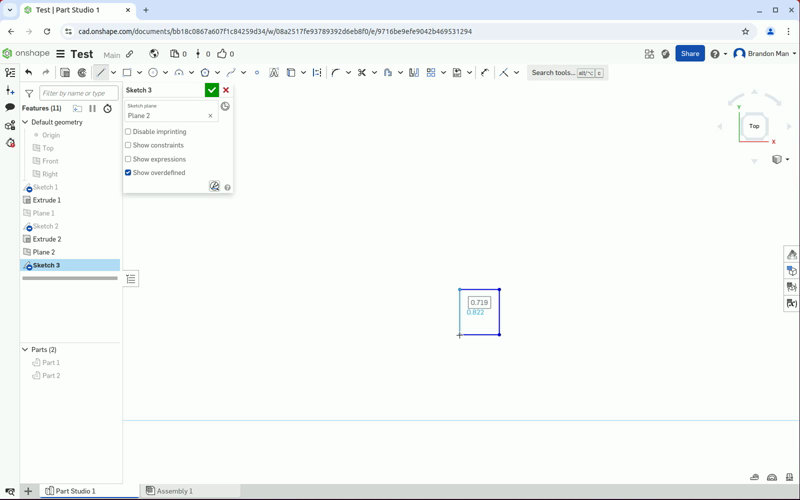
click(459, 334)
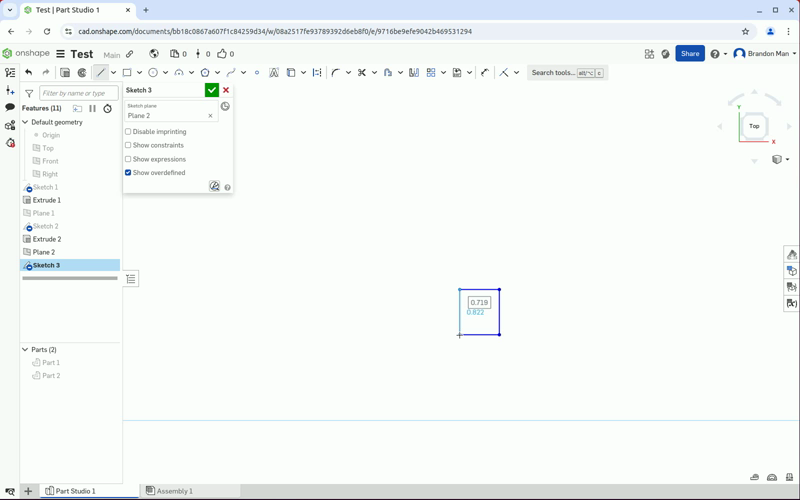
scroll(-6)
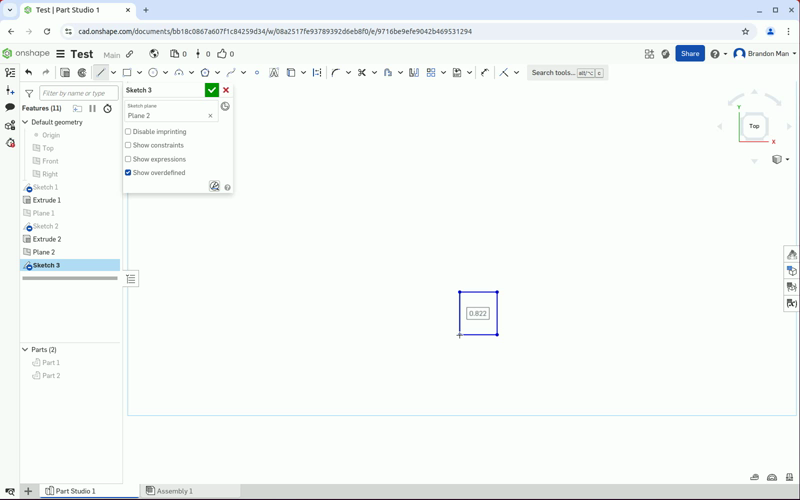
scroll(-6)
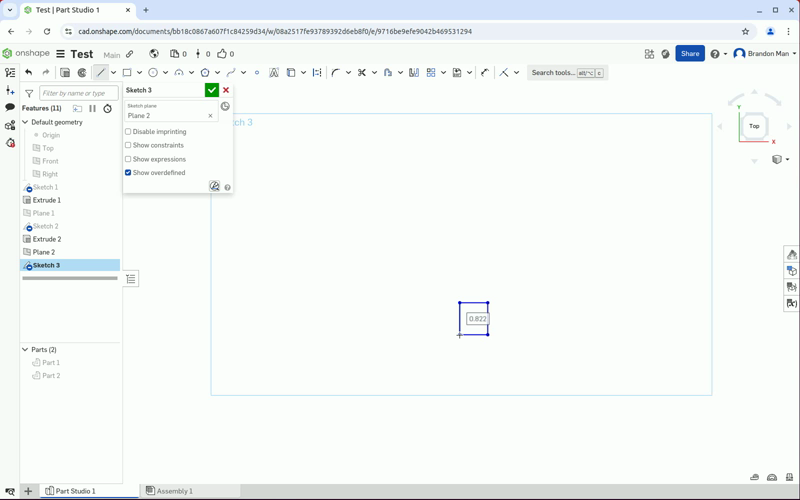
scroll(-6)
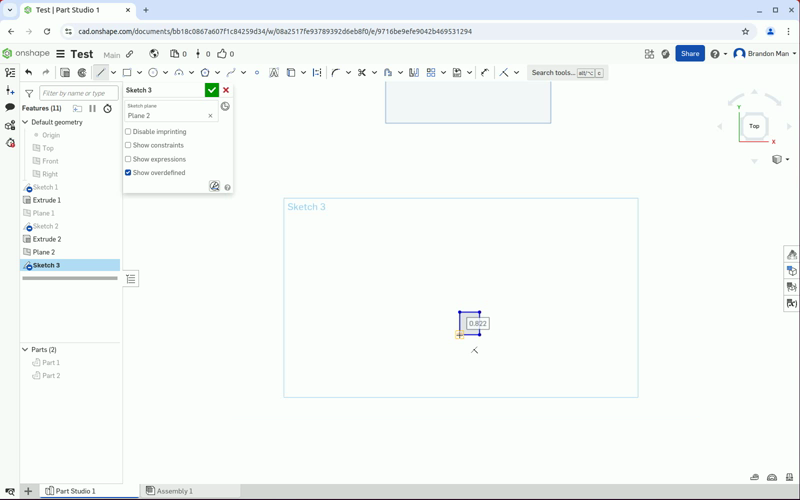
scroll(-6)
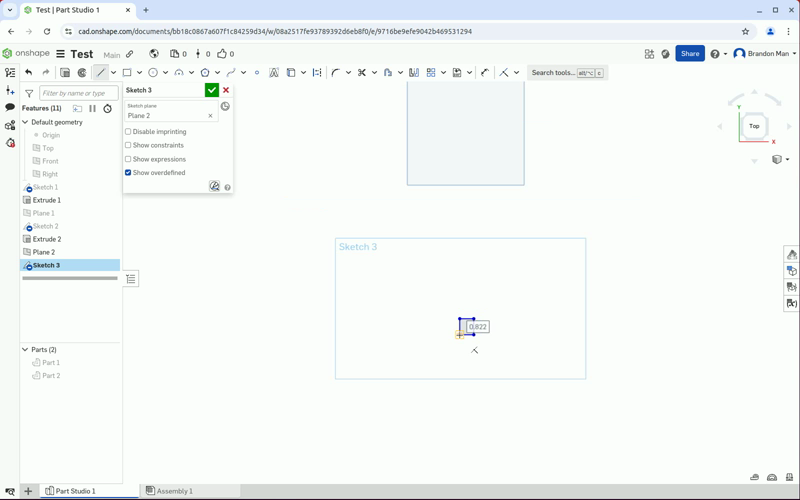
scroll(-6)
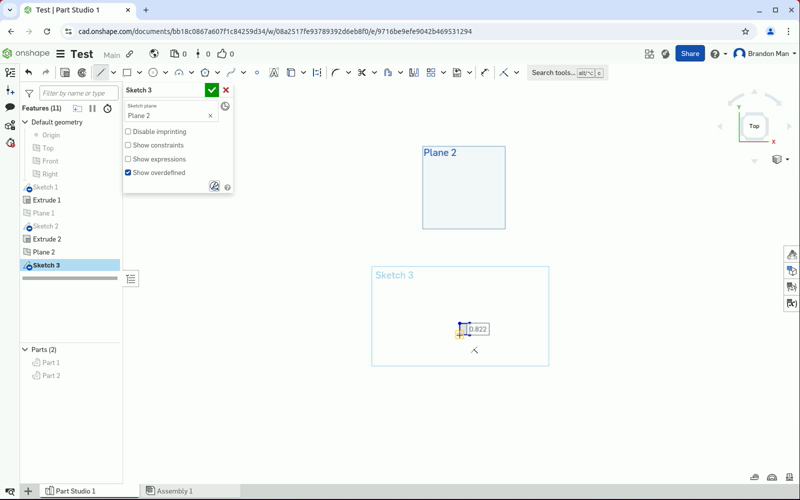
scroll(-6)
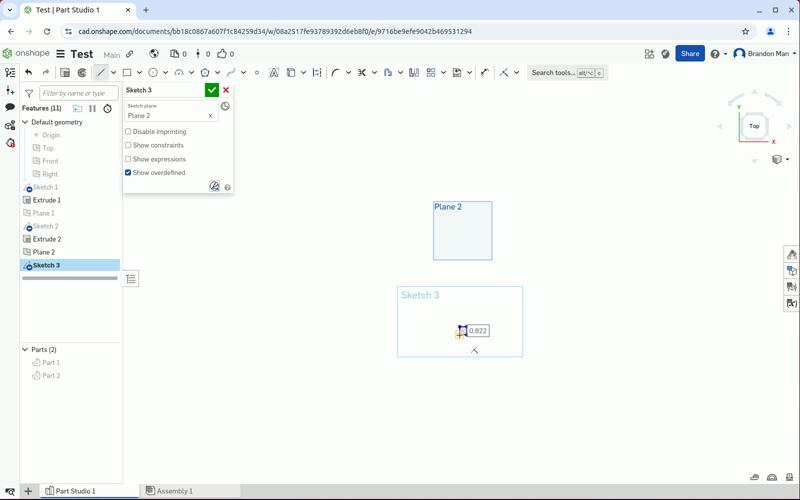
scroll(-6)
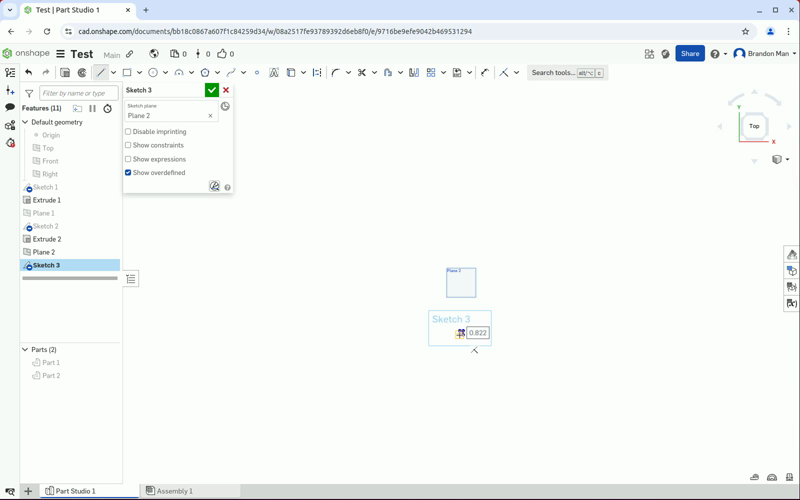
key(esc)
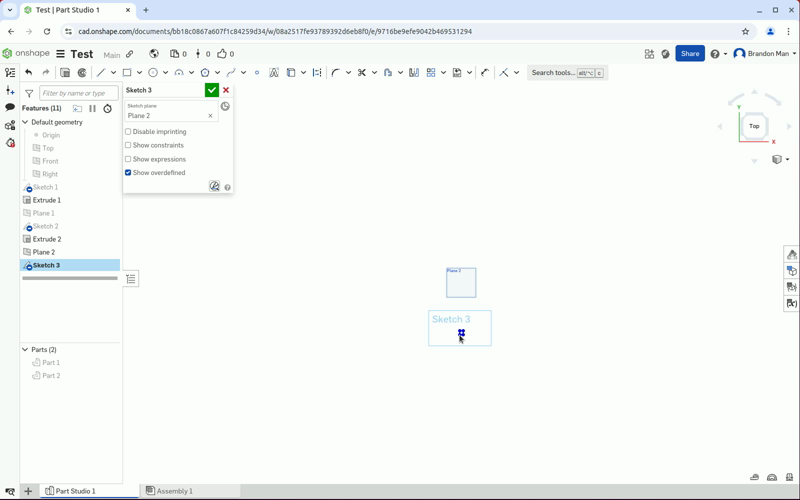
mouse_move(462, 333)
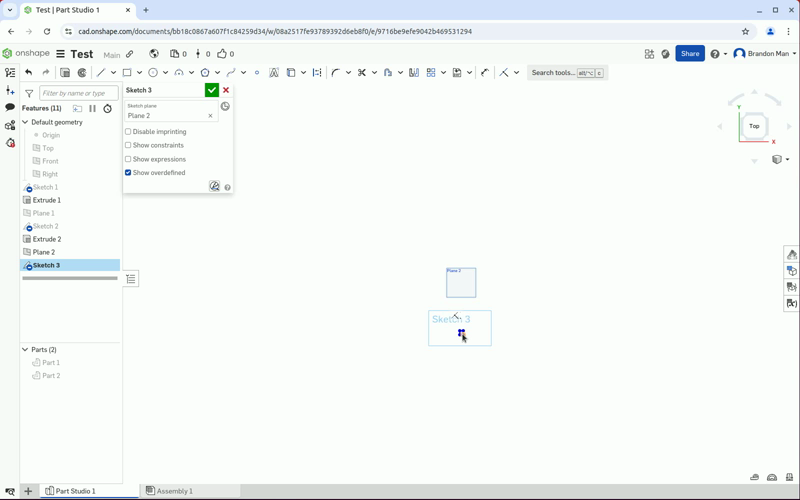
scroll(6)
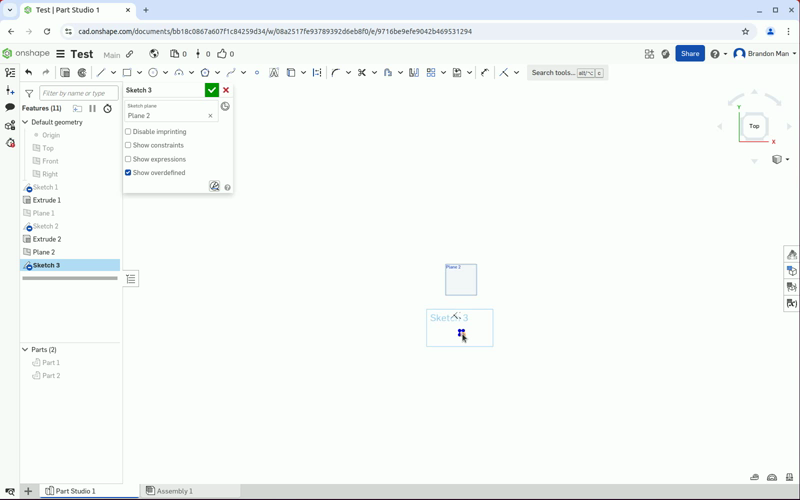
scroll(6)
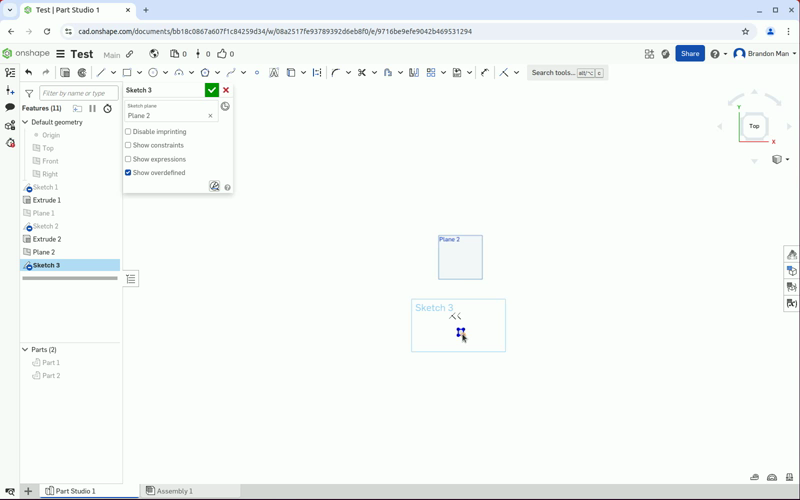
scroll(6)
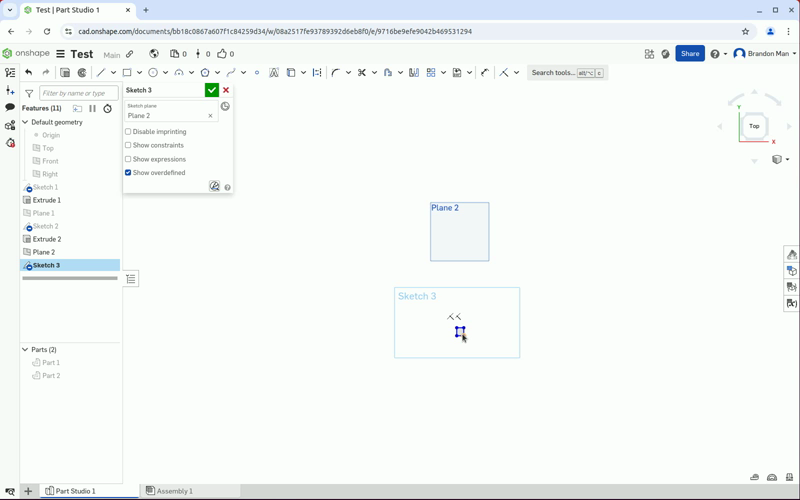
scroll(6)
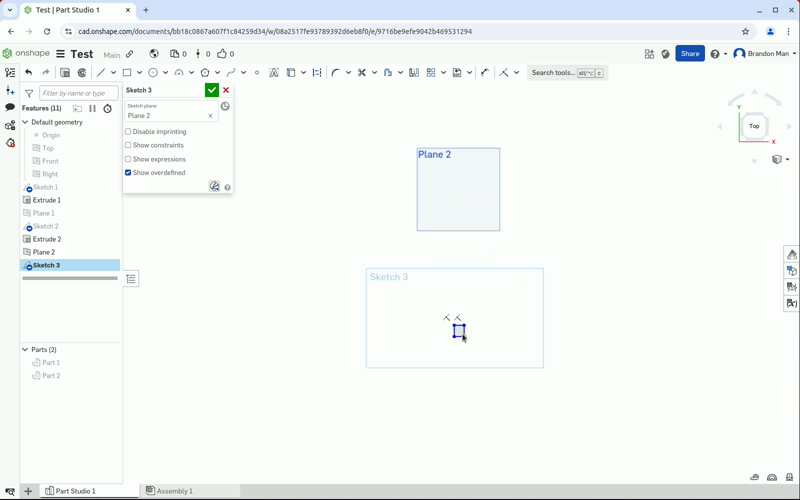
scroll(6)
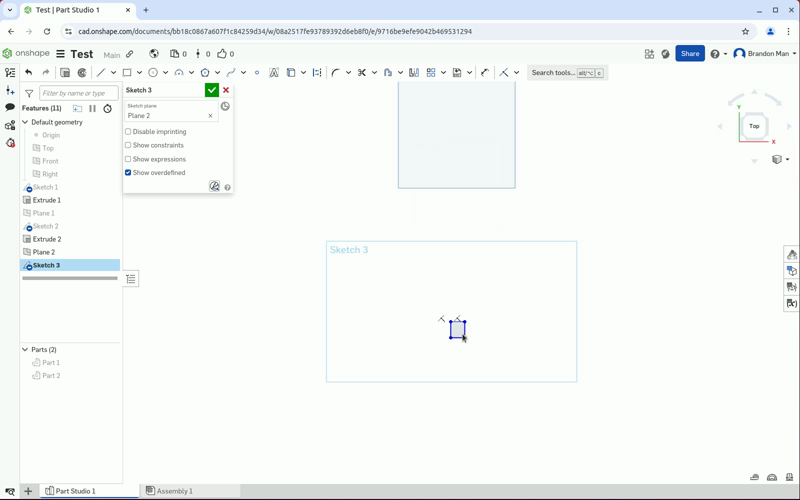
scroll(6)
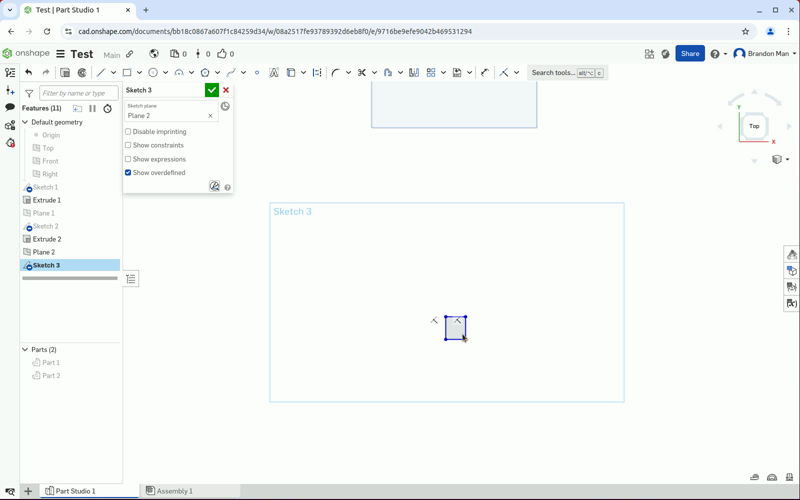
scroll(6)
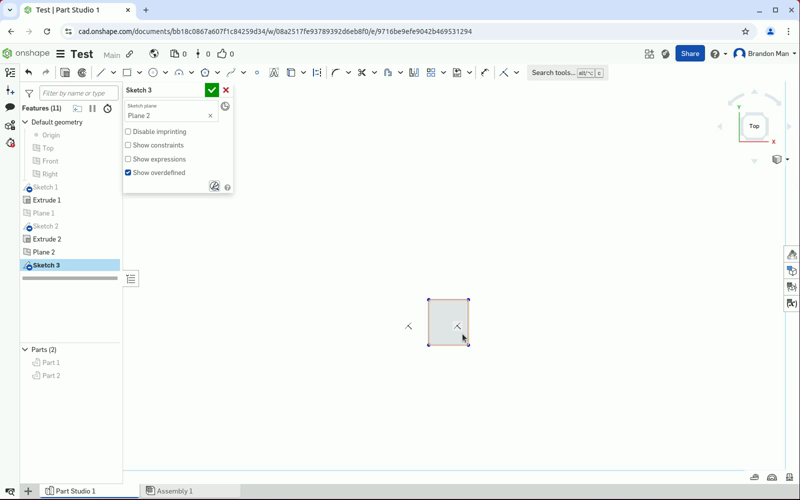
click(462, 333)
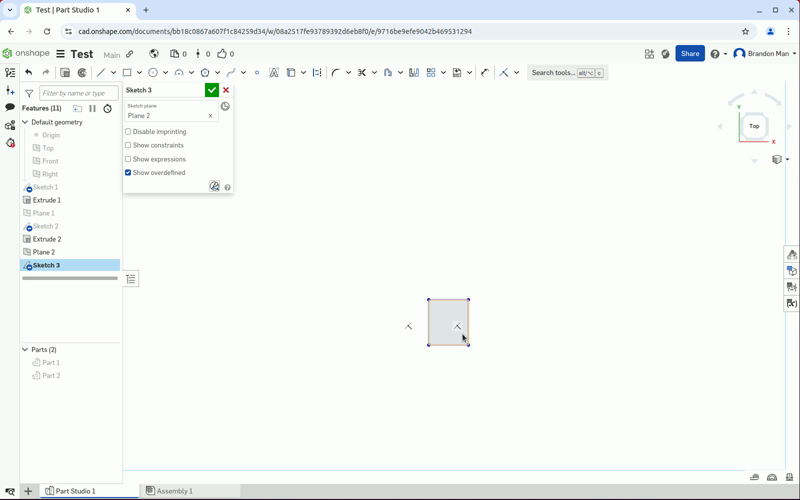
scroll(-6)
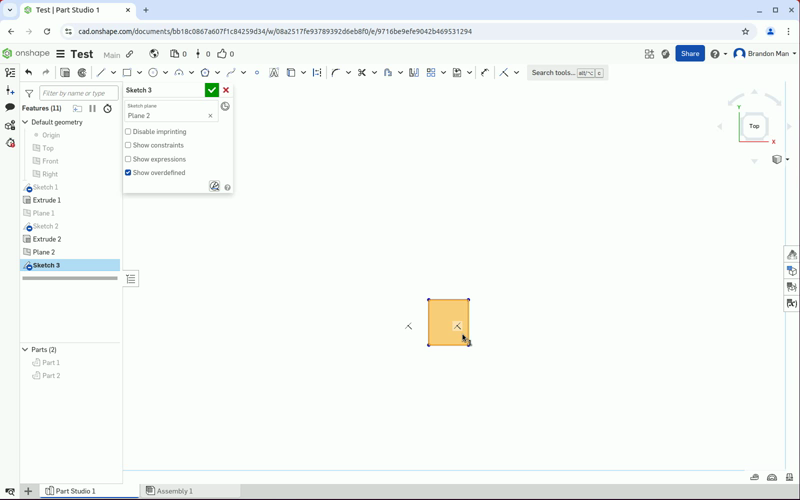
scroll(-6)
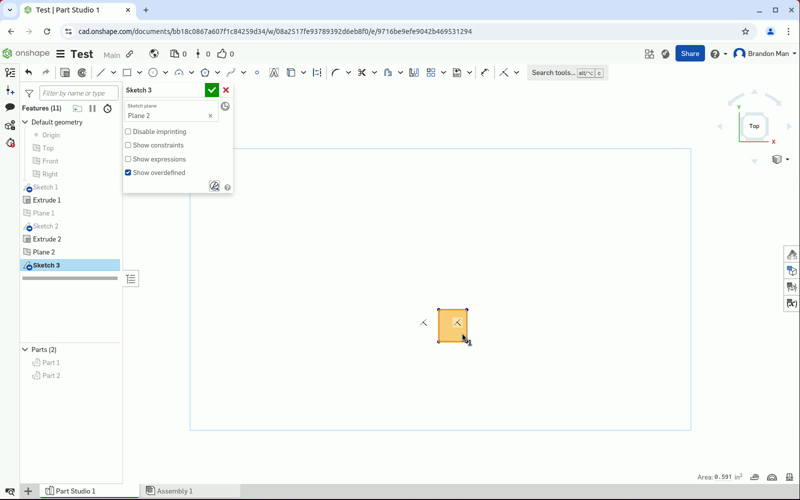
scroll(-6)
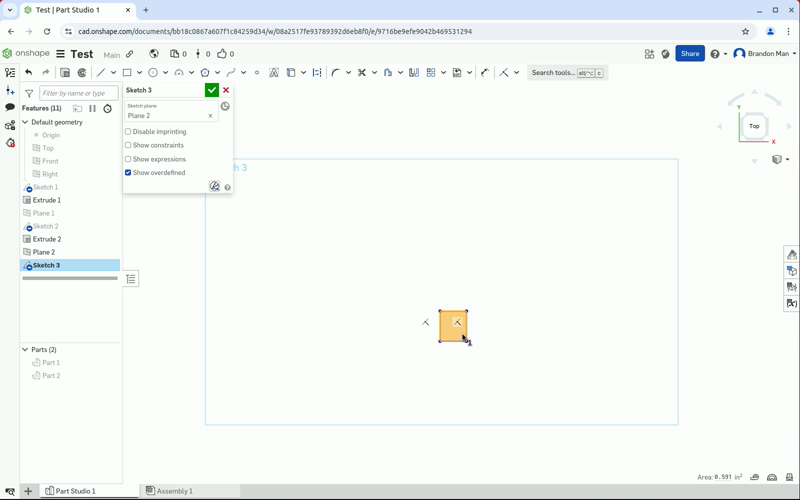
scroll(-6)
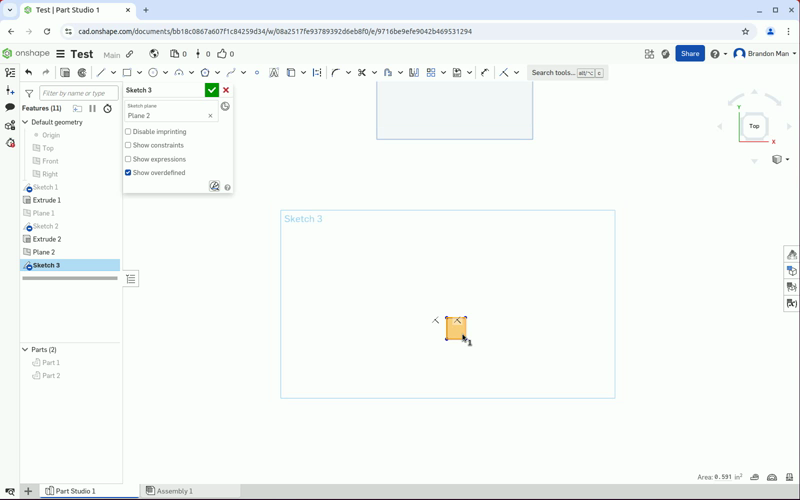
scroll(-6)
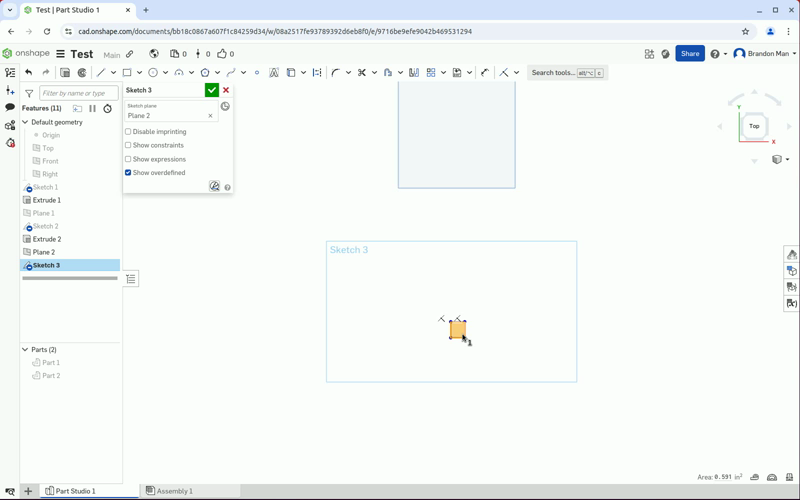
scroll(-6)
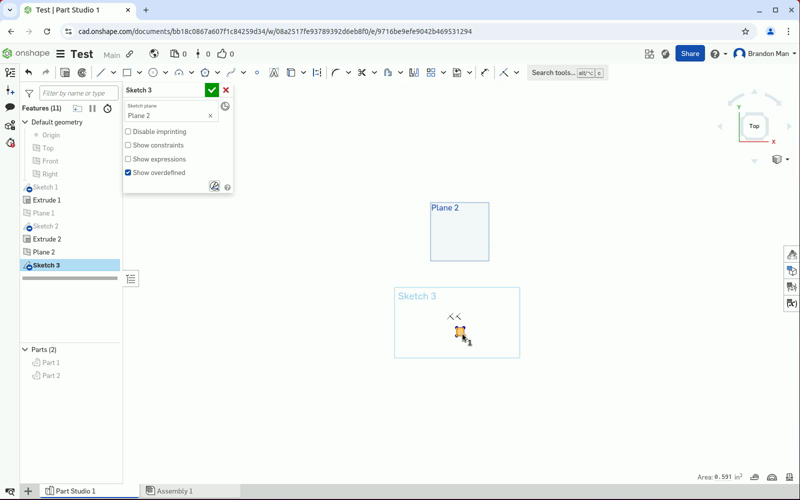
scroll(-6)
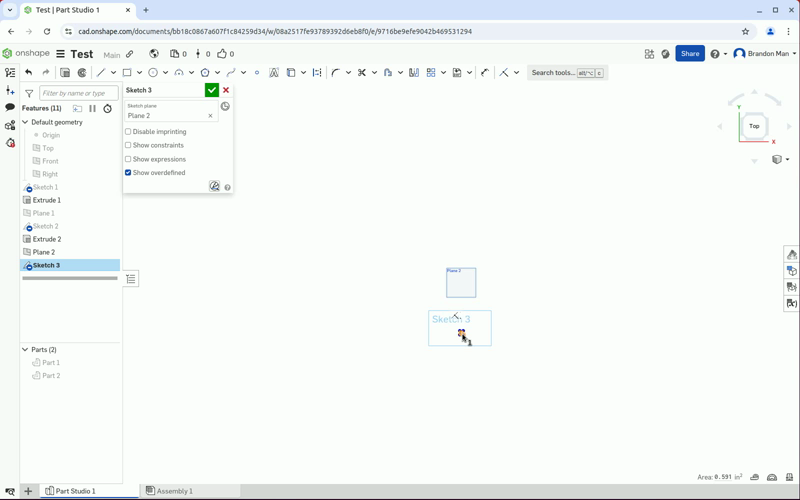
mouse_move(73, 352)
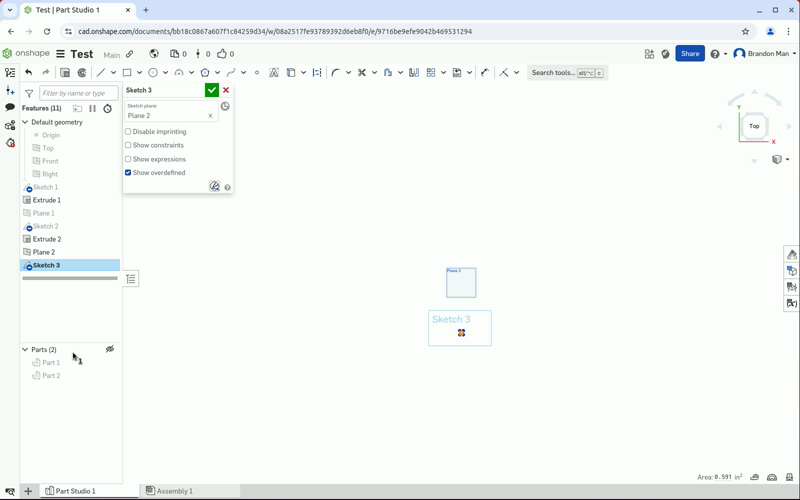
key(shift+y)
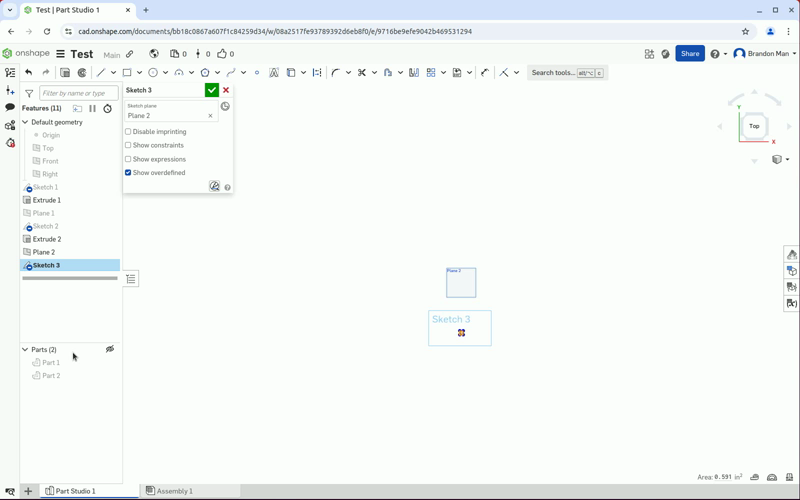
key(shift+e)
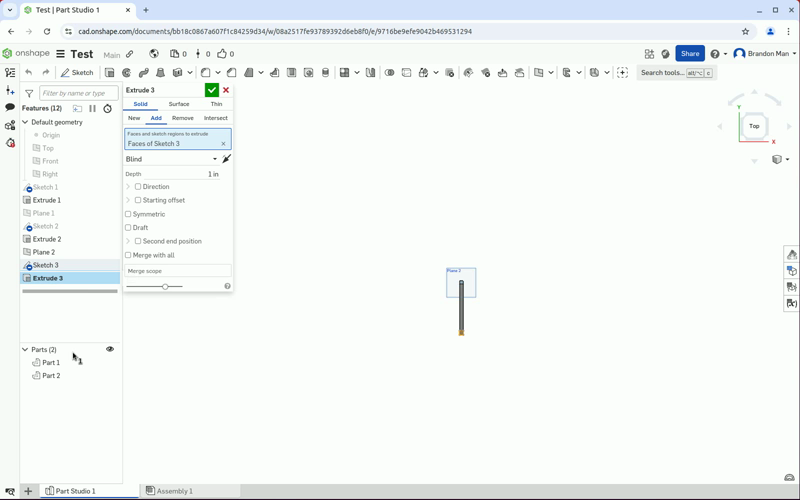
mouse_move(143, 106)
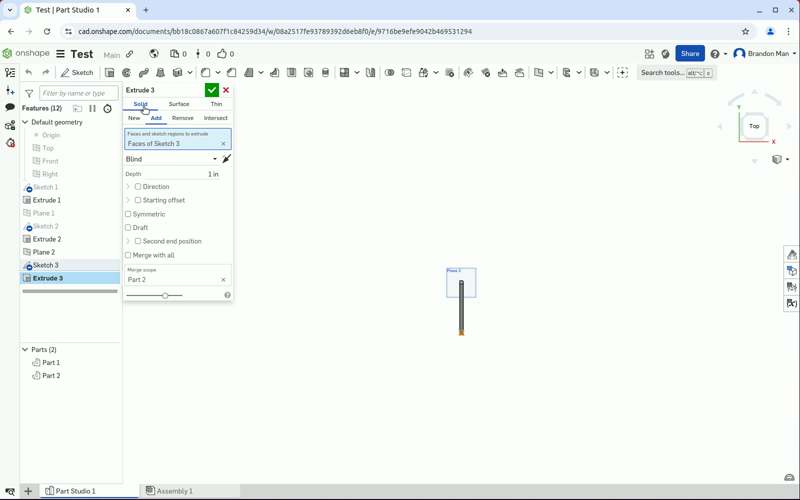
click(143, 106)
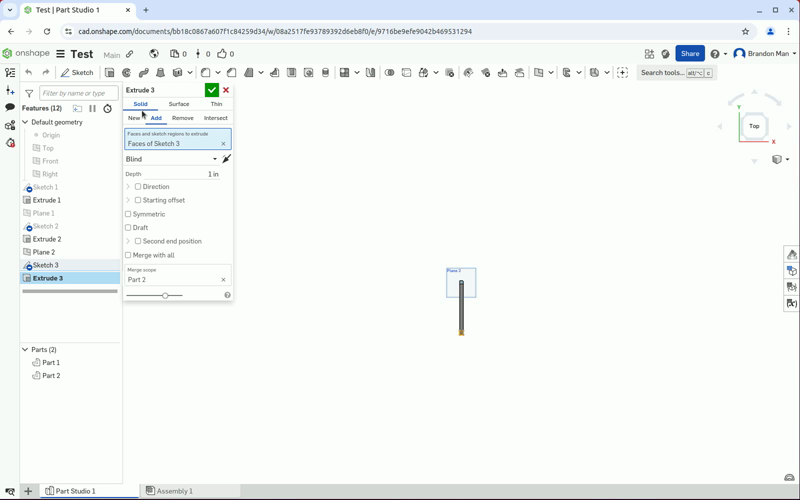
mouse_move(137, 120)
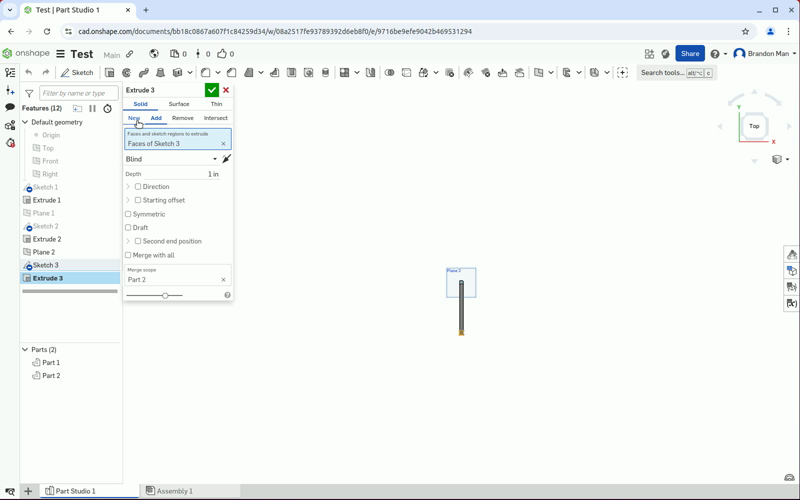
click(137, 120)
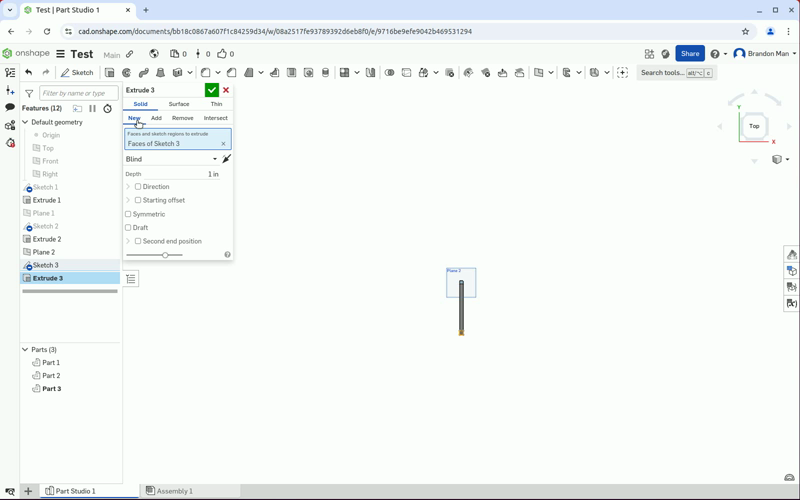
key(tab, 4)
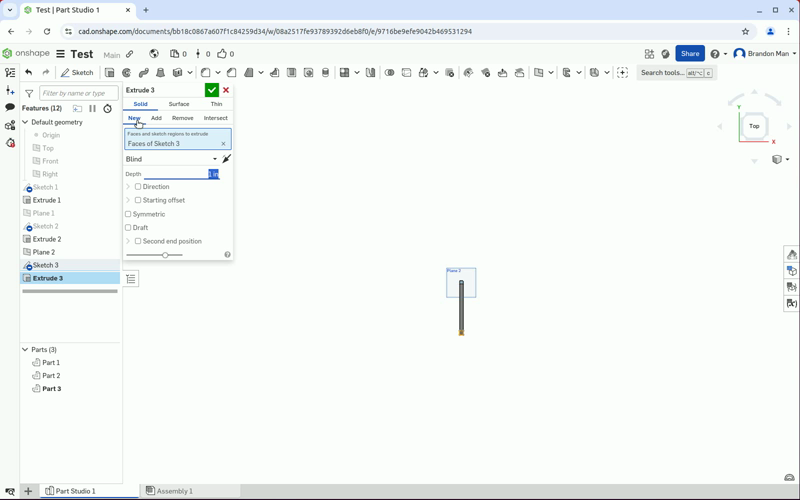
text(-14.683)
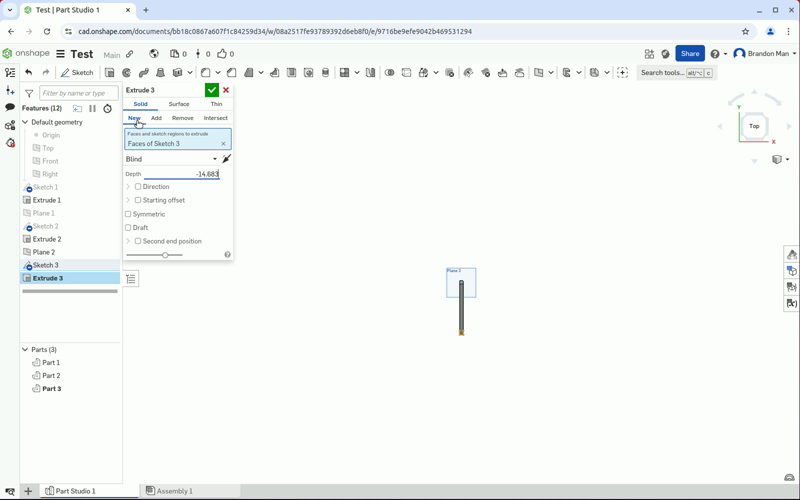
key(enter)
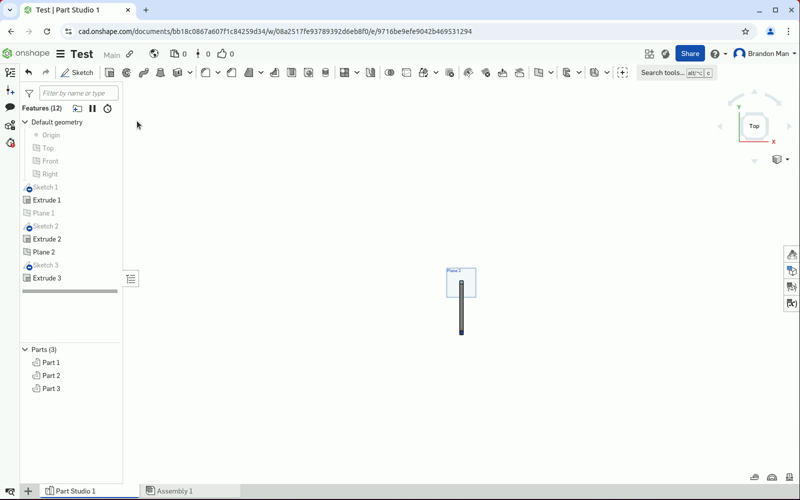
key(shift+h)
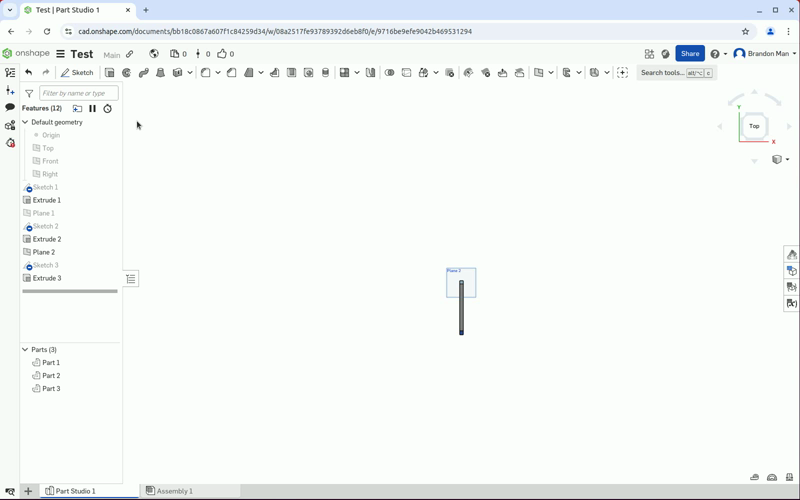
key(shift+h)
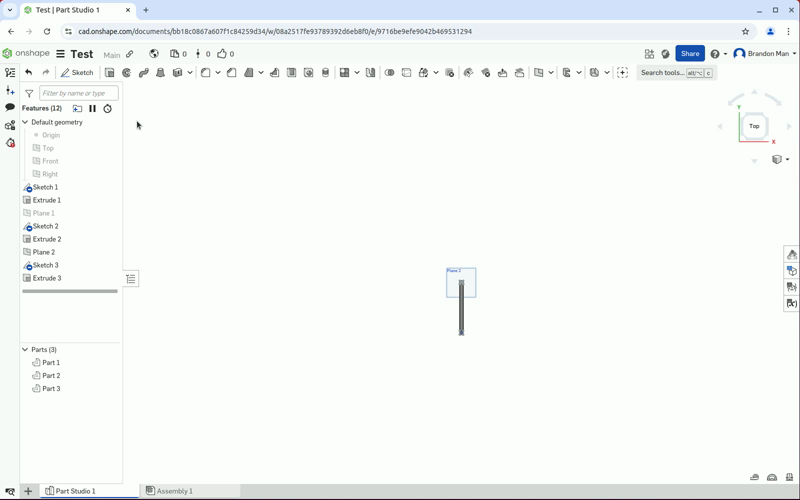
key(shift+7)
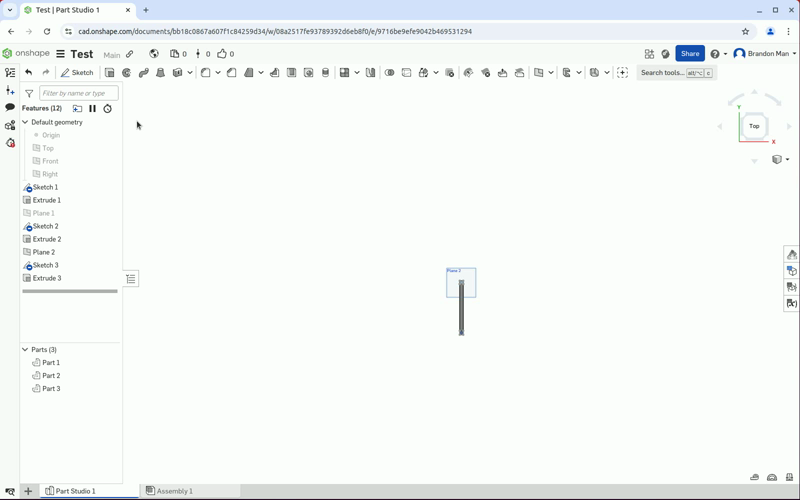
key(up, 3)
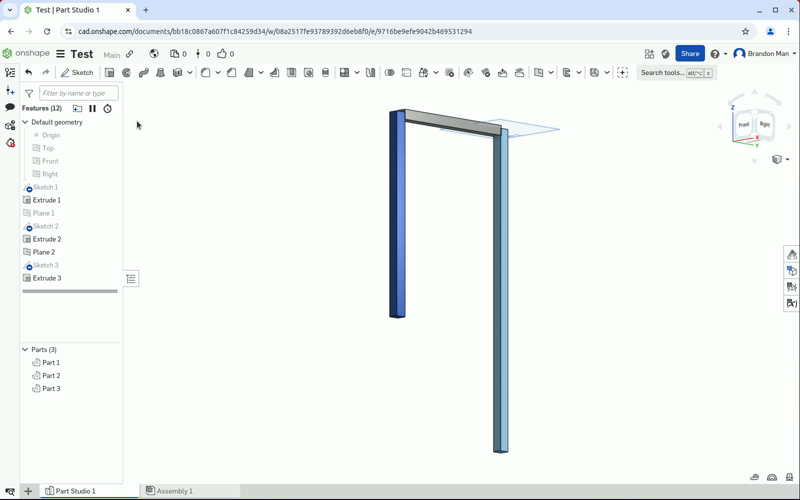
key(left, 3)
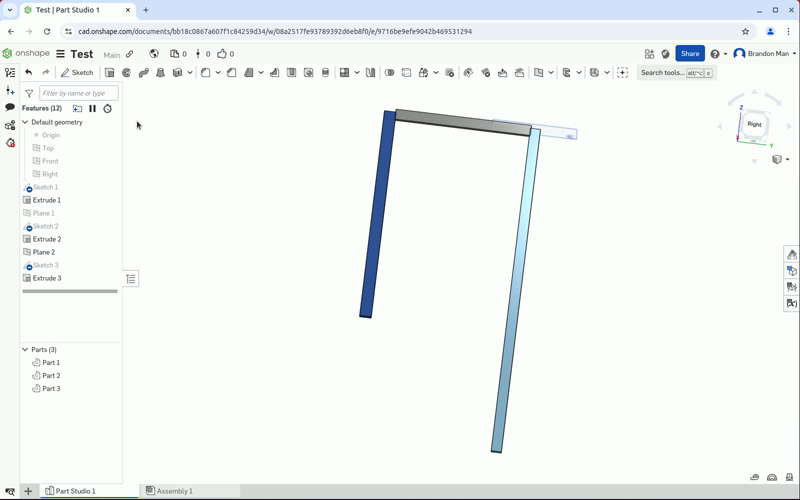
key(right, 3)
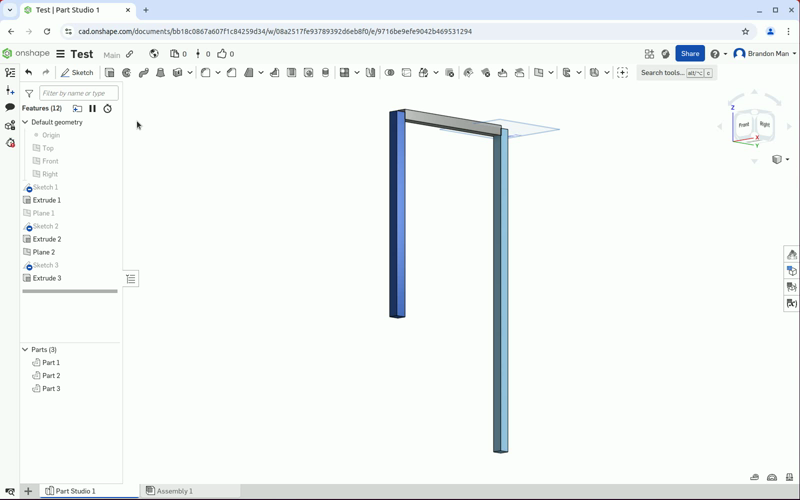
key(down, 3)
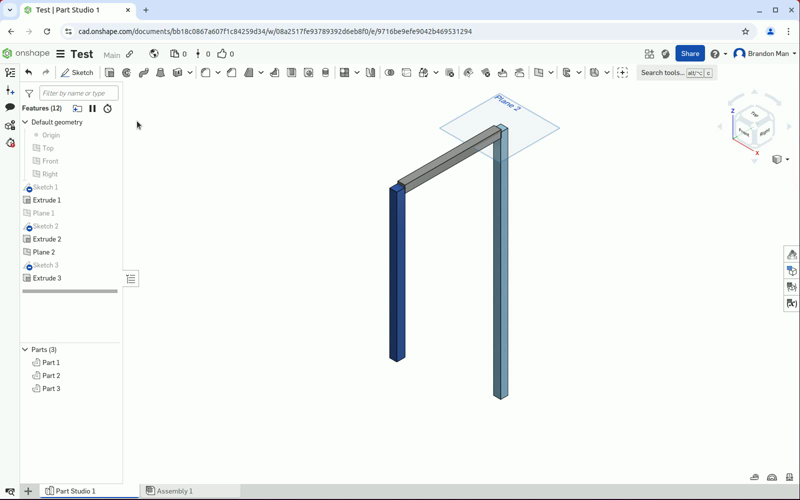
mouse_move(73, 189)
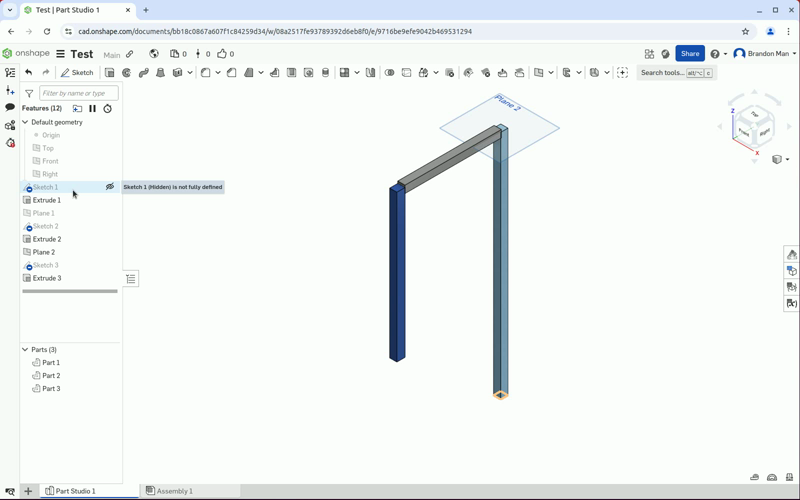
click(73, 189)